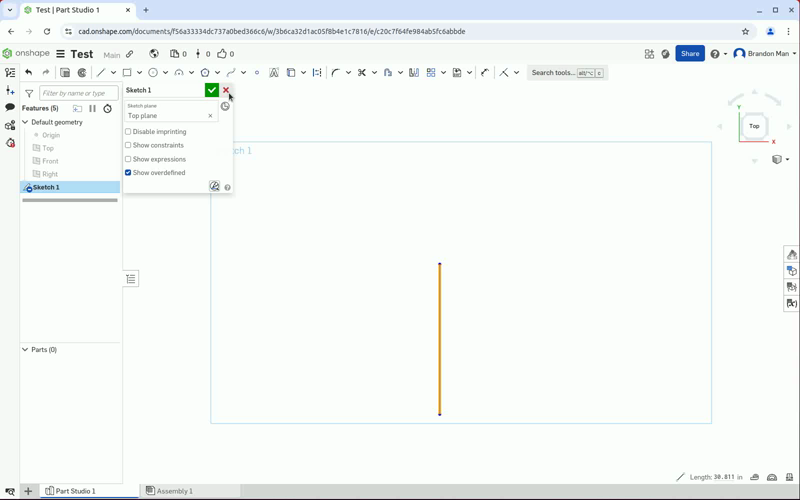
key(shift+h)
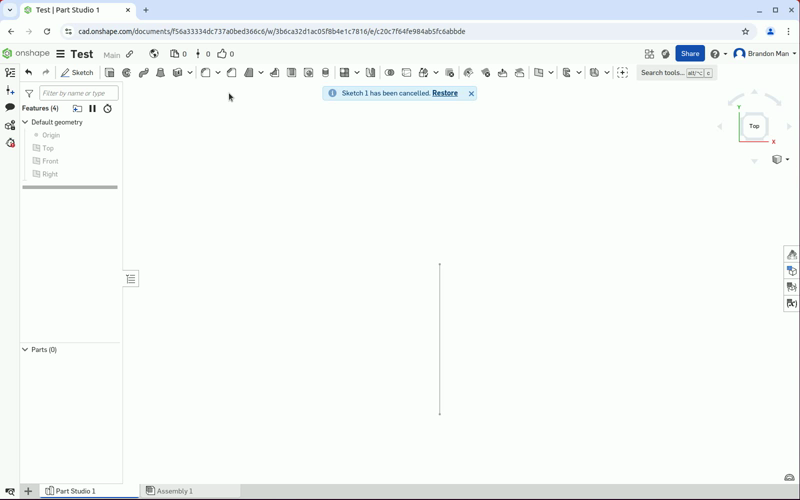
mouse_move(73, 352)
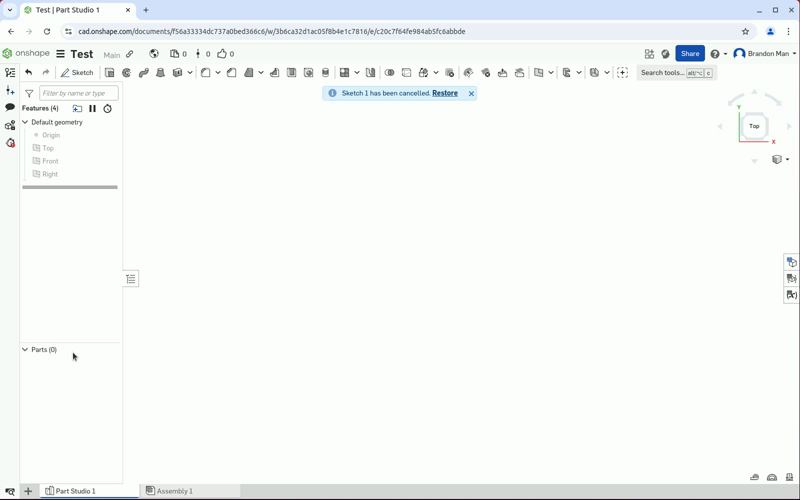
key(y)
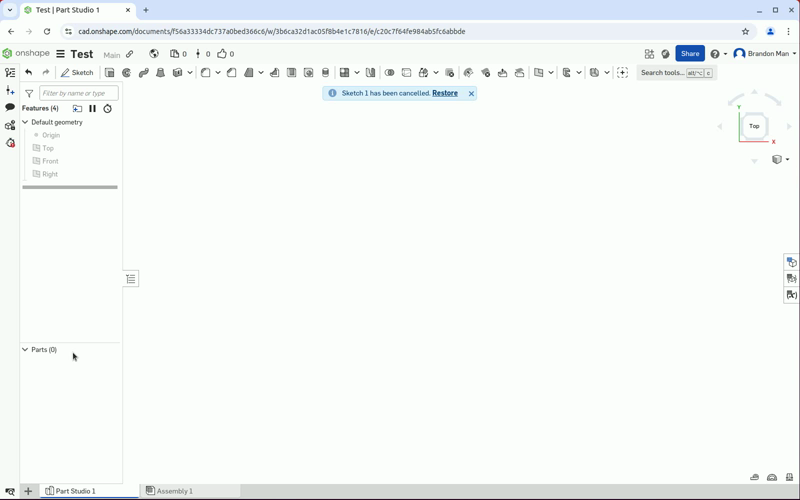
key(shift+p)
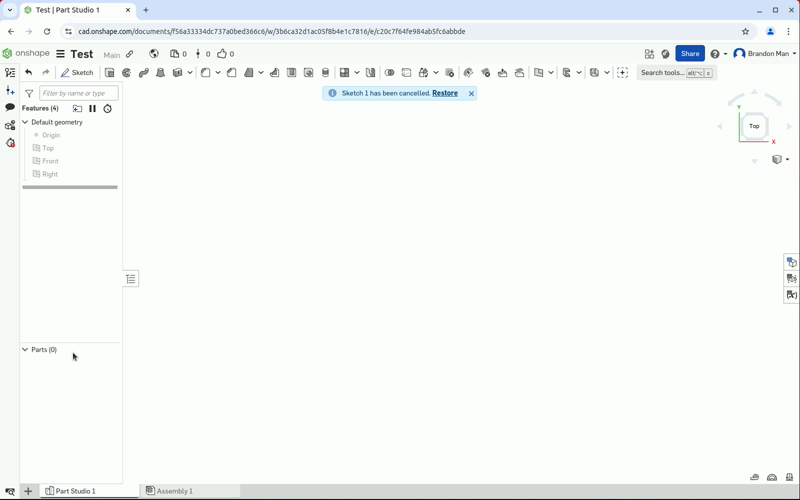
key(space)
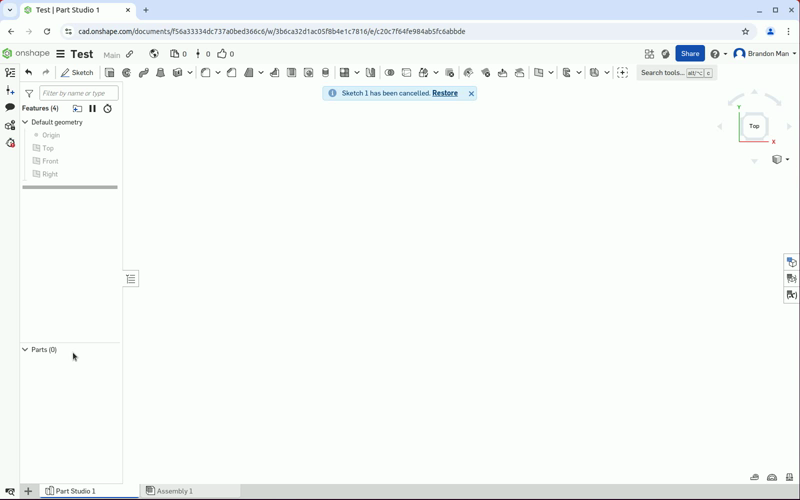
key_down(shift)
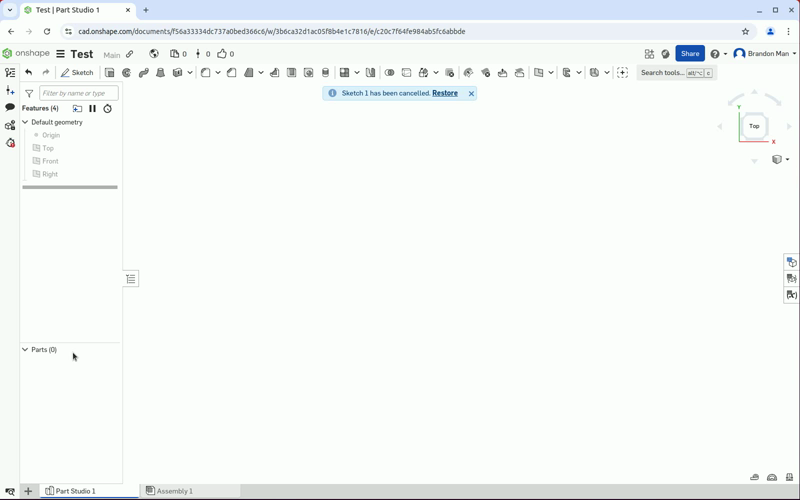
key(up)
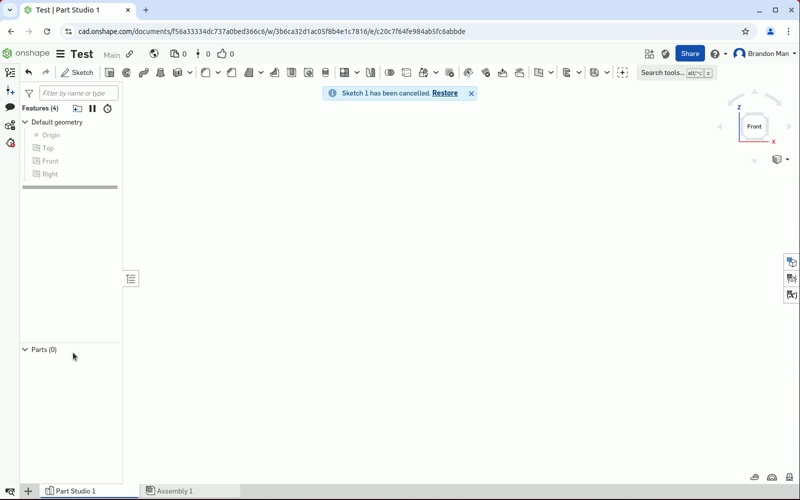
key_up(shift)
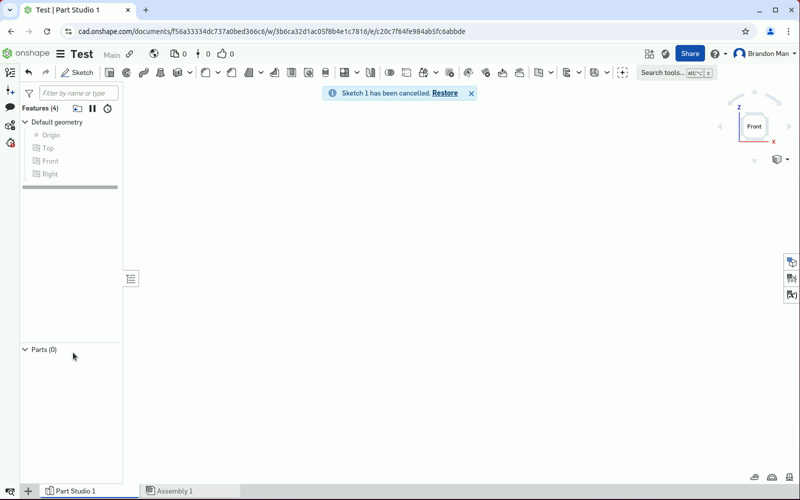
mouse_move(73, 352)
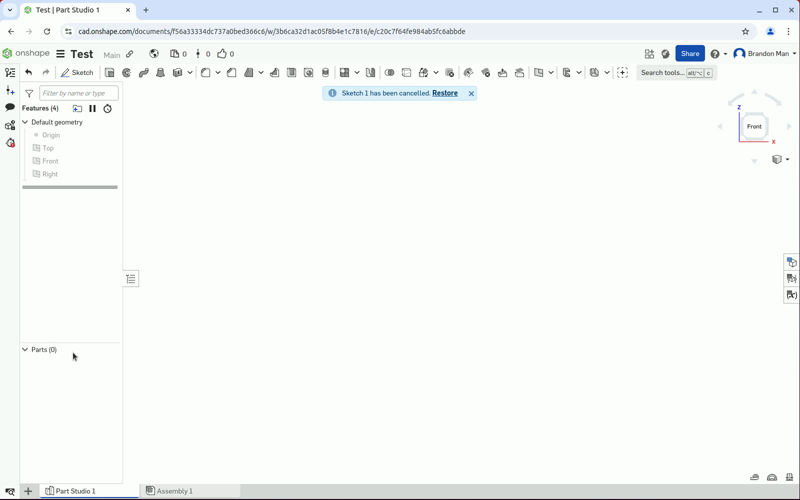
key(shift+y)
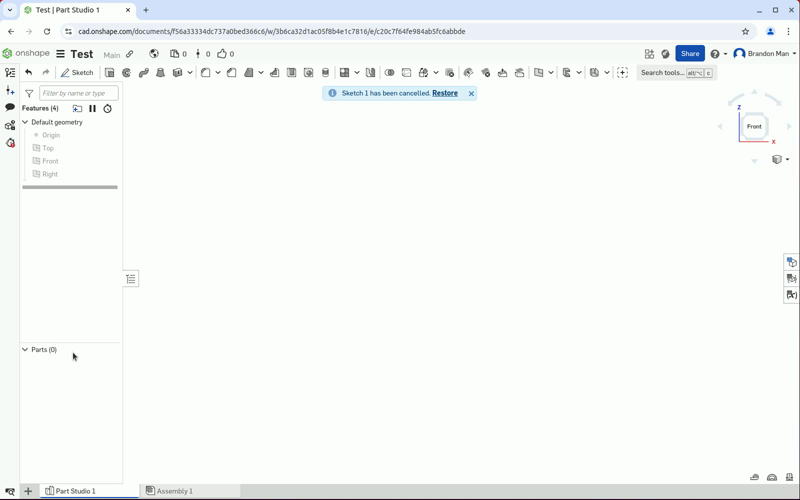
key(shift+s)
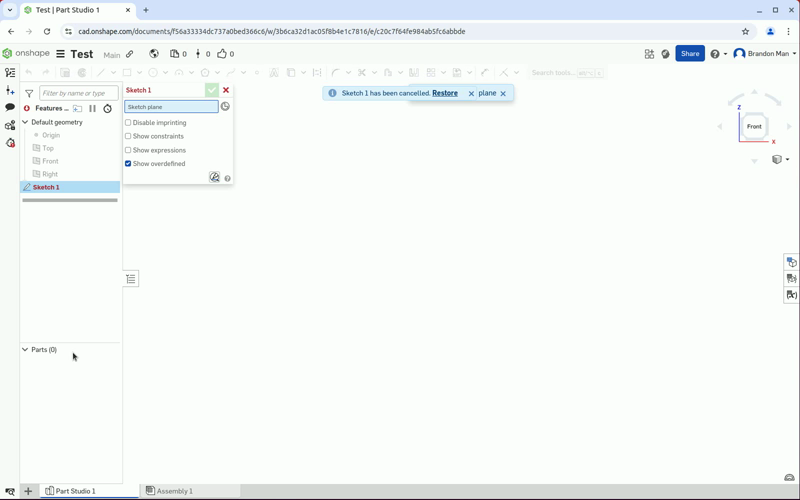
mouse_move(73, 163)
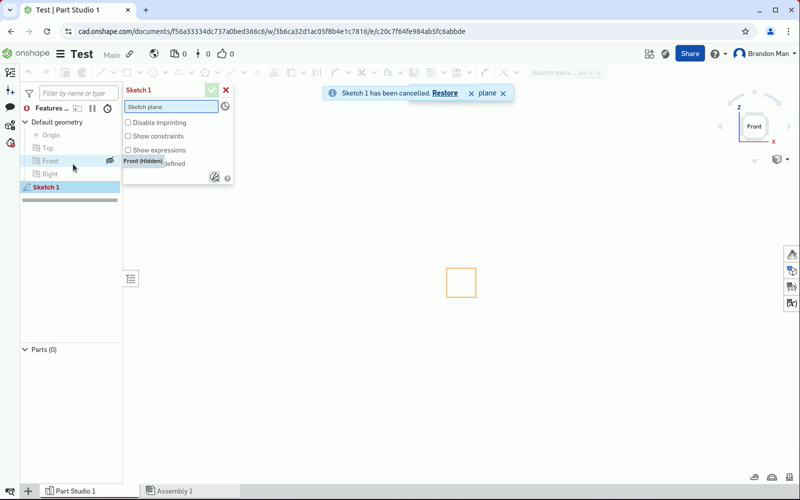
click(73, 163)
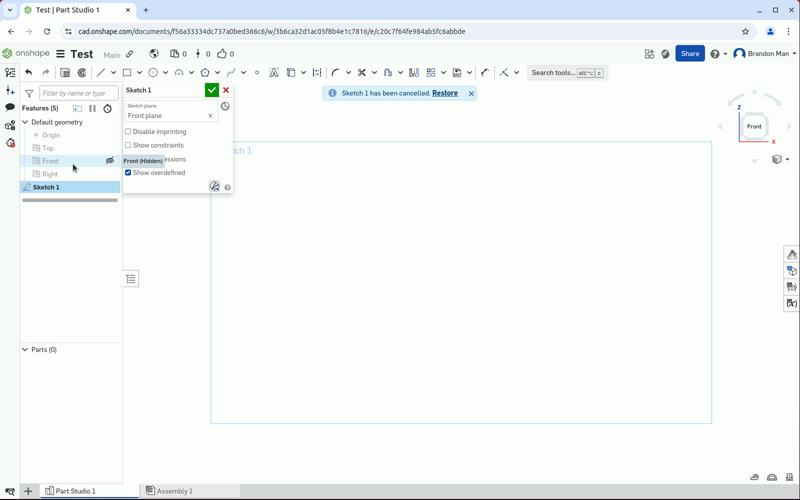
mouse_move(73, 352)
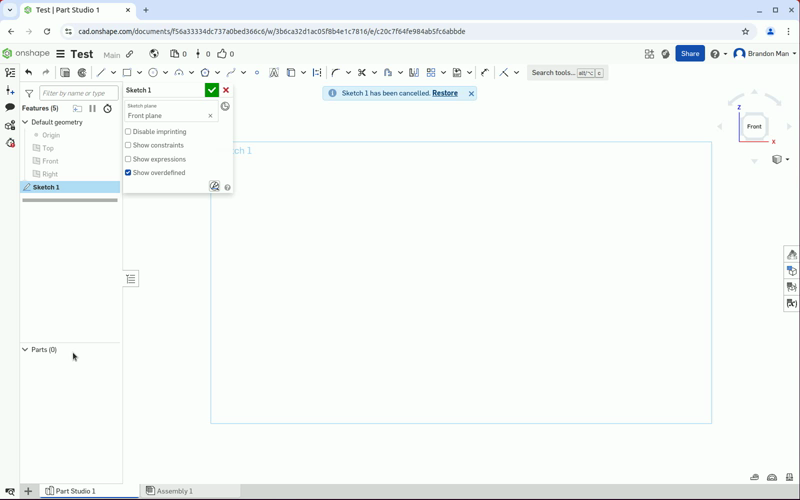
key(y)
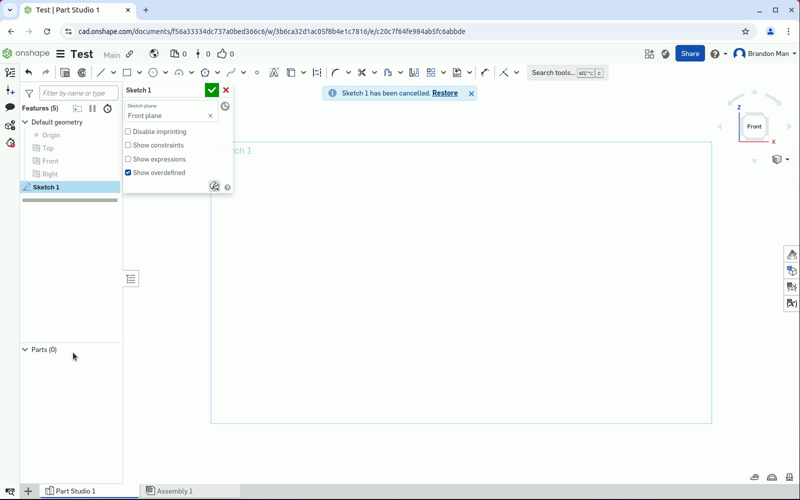
key(l)
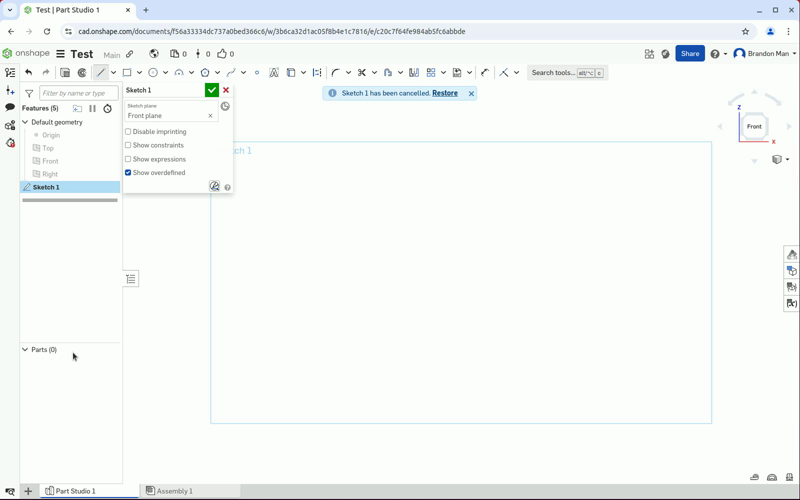
key_down(shift)
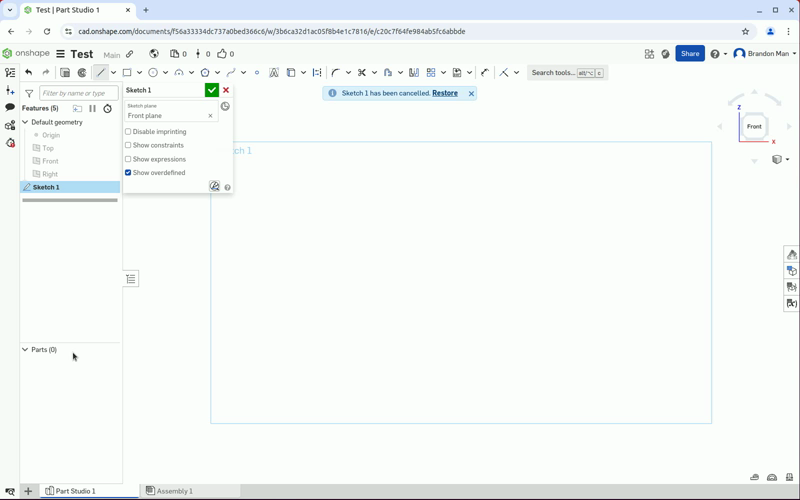
mouse_move(567, 244)
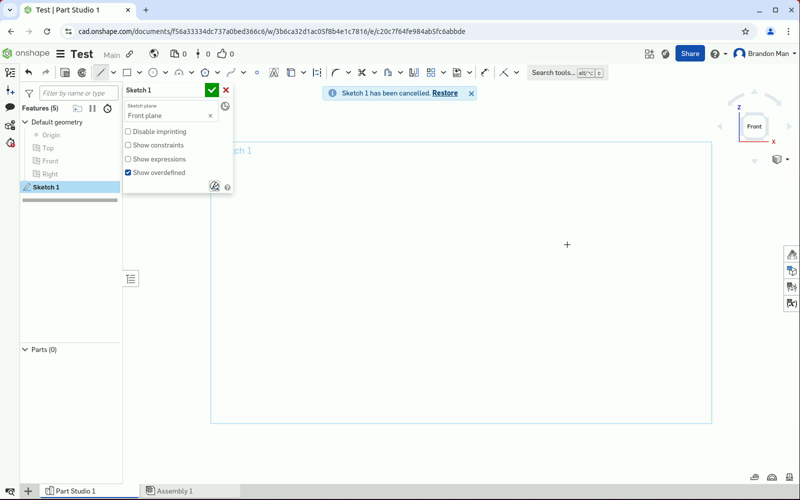
click(567, 244)
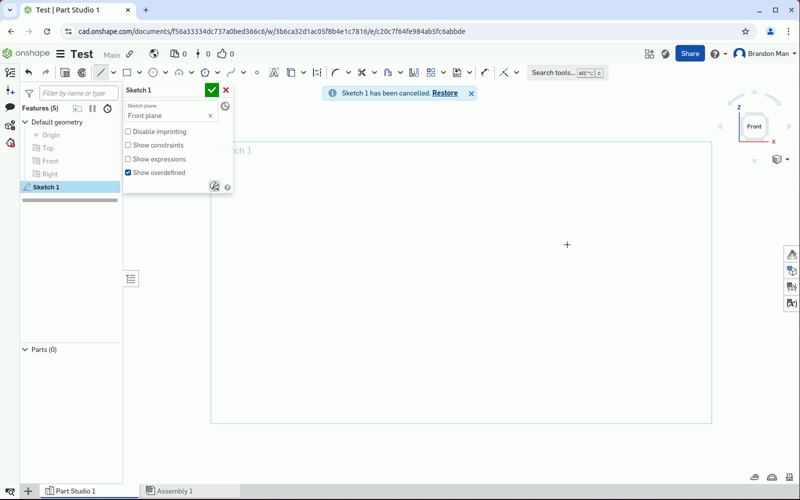
key_up(shift)
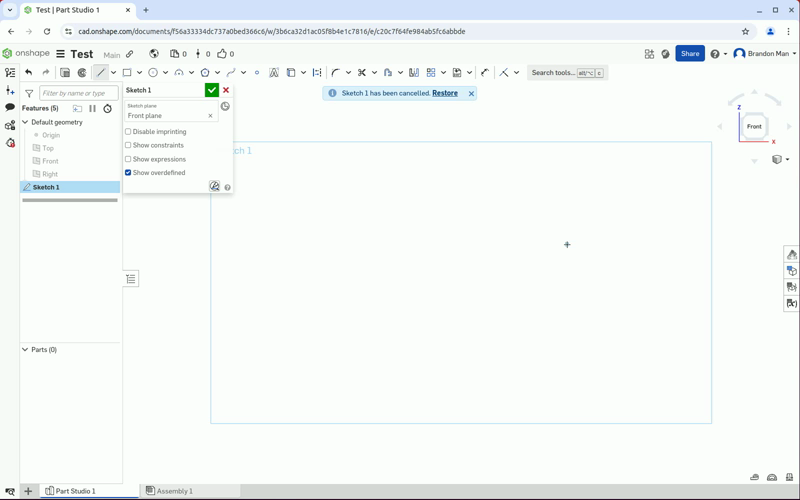
key_down(shift)
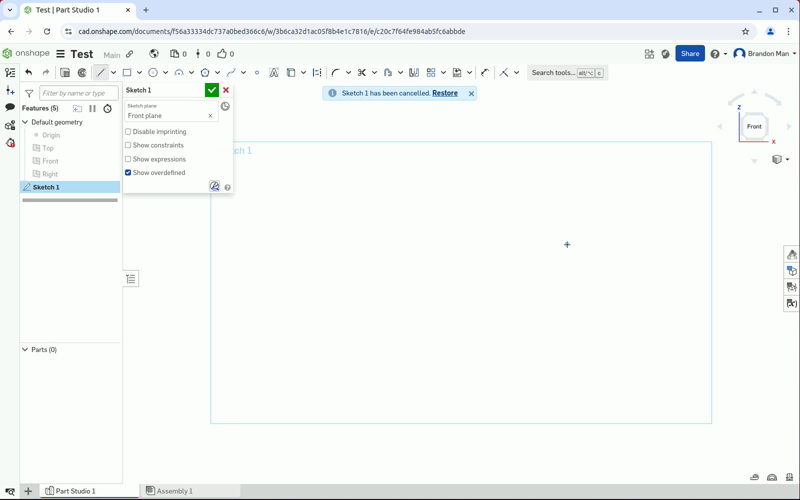
mouse_move(589, 244)
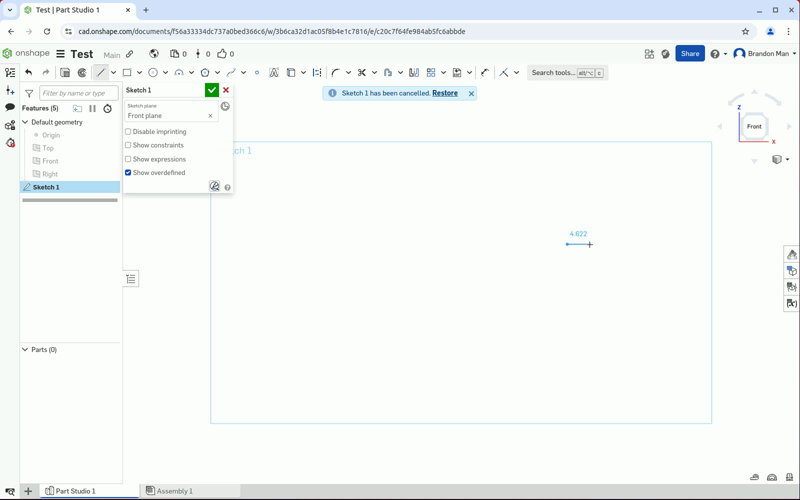
mouse_move(574, 244)
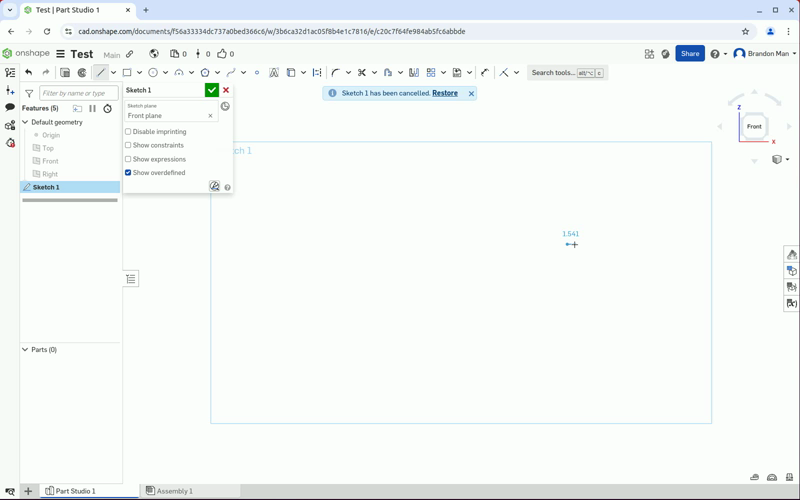
scroll(6)
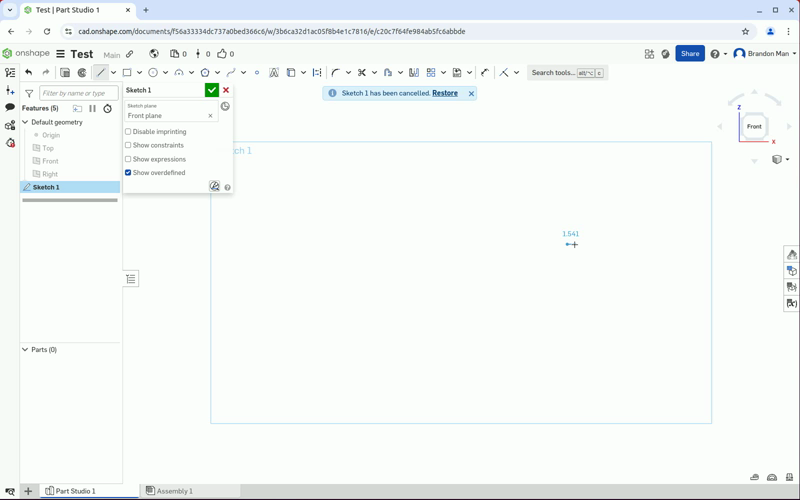
scroll(6)
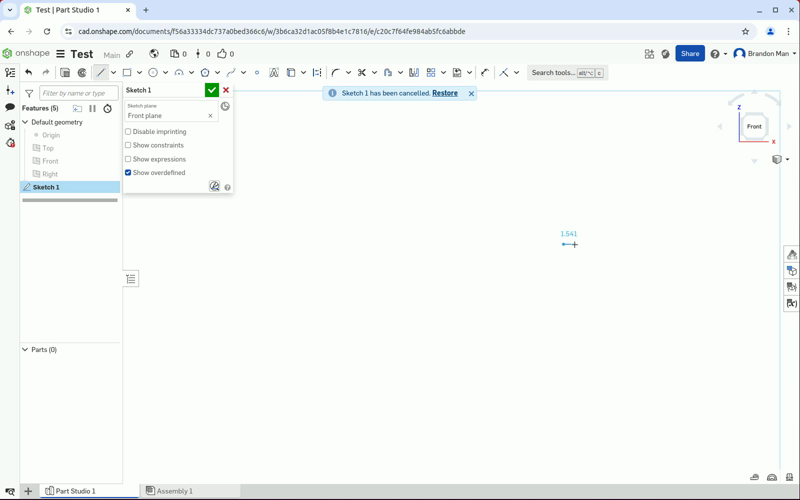
scroll(6)
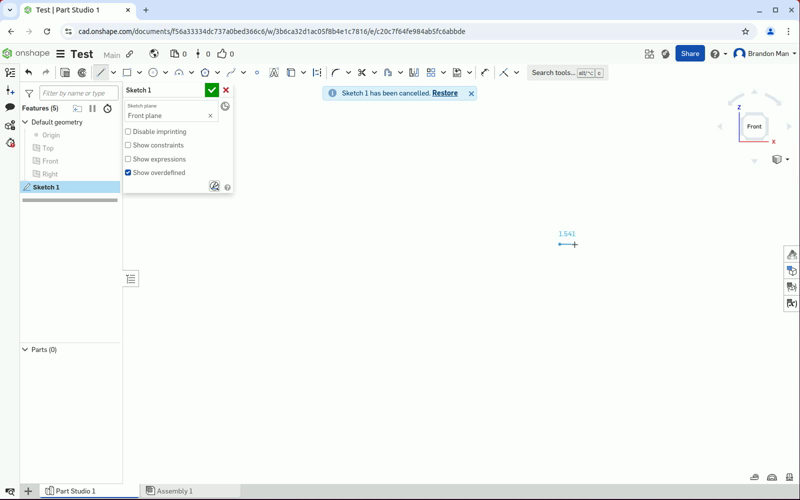
scroll(6)
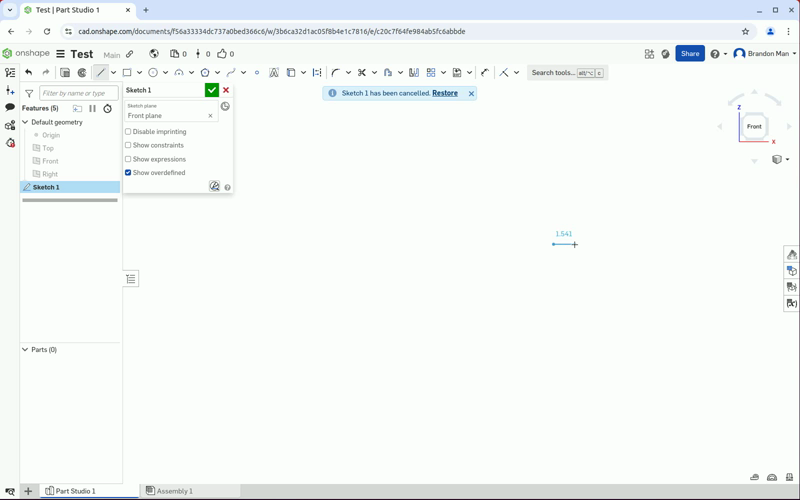
scroll(6)
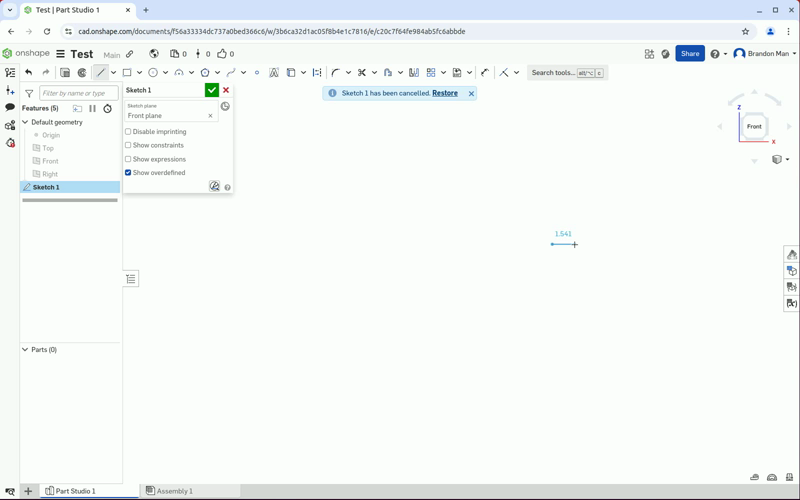
scroll(6)
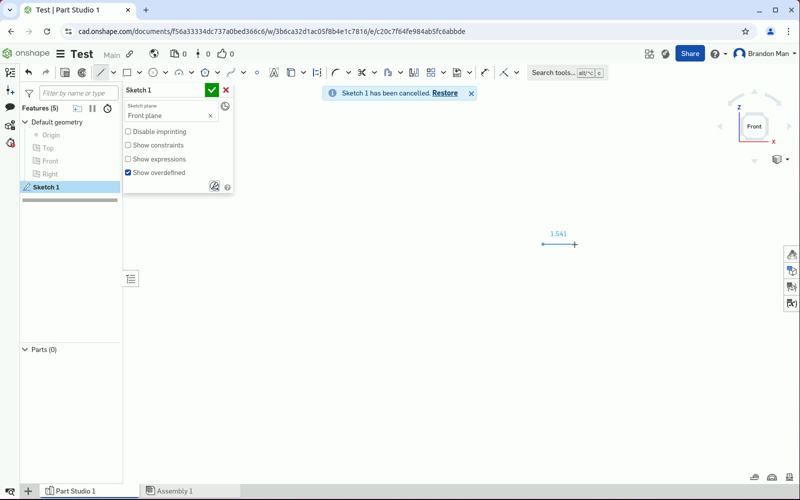
scroll(6)
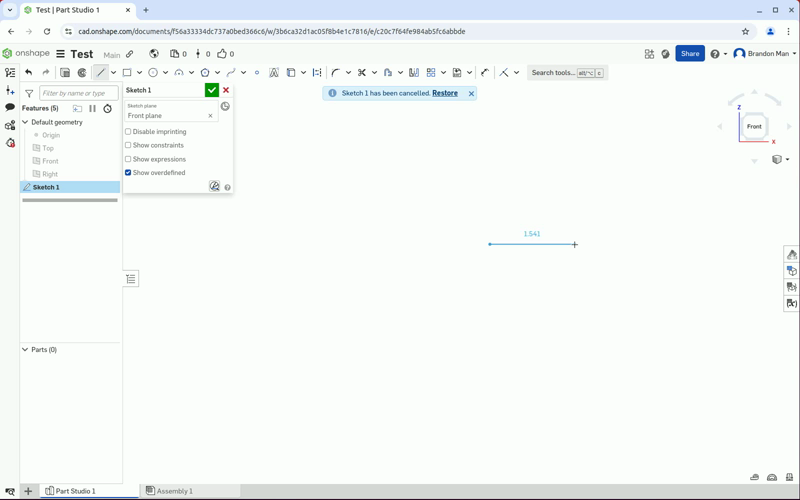
click(574, 244)
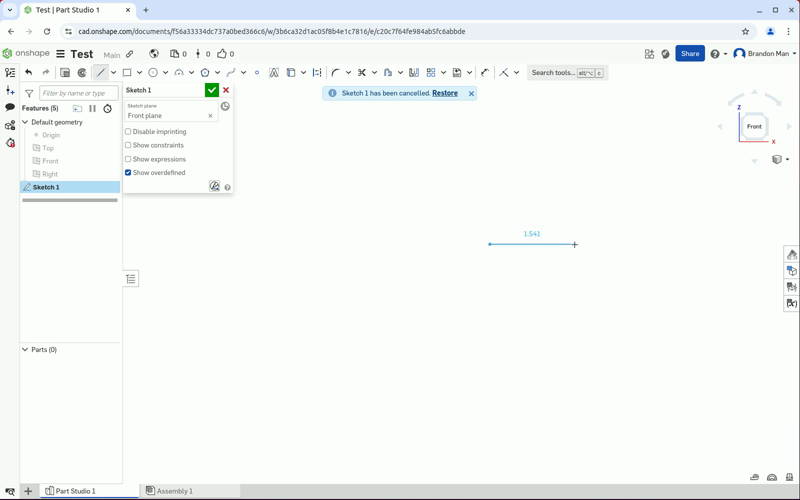
scroll(-6)
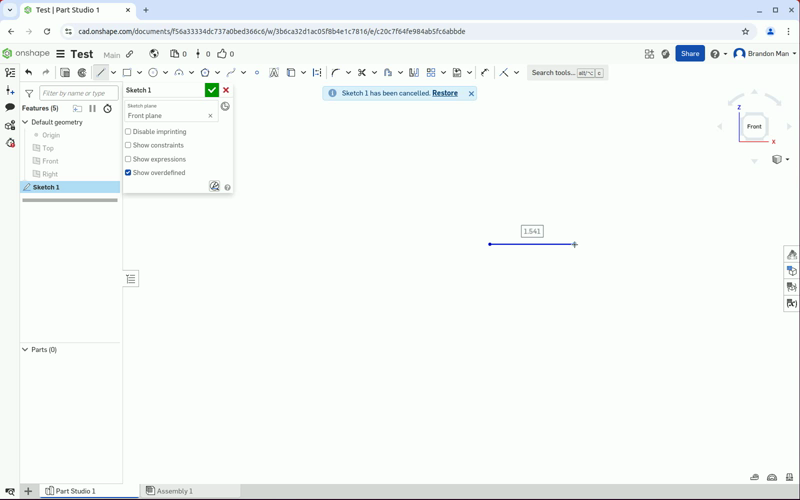
scroll(-6)
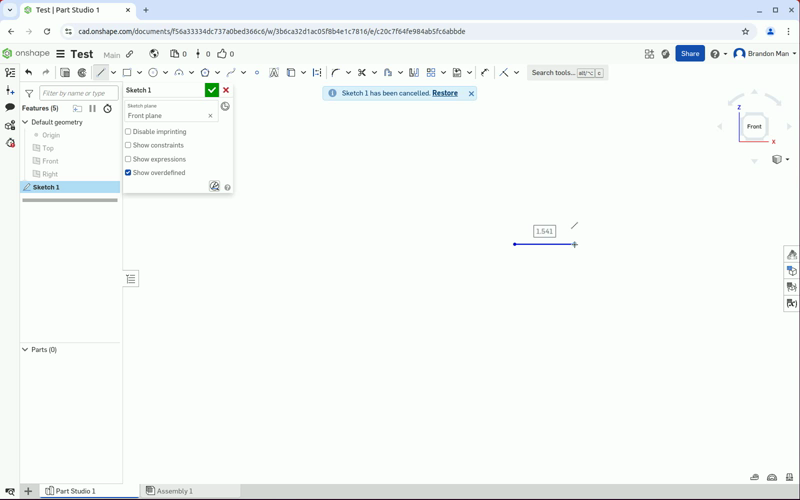
scroll(-6)
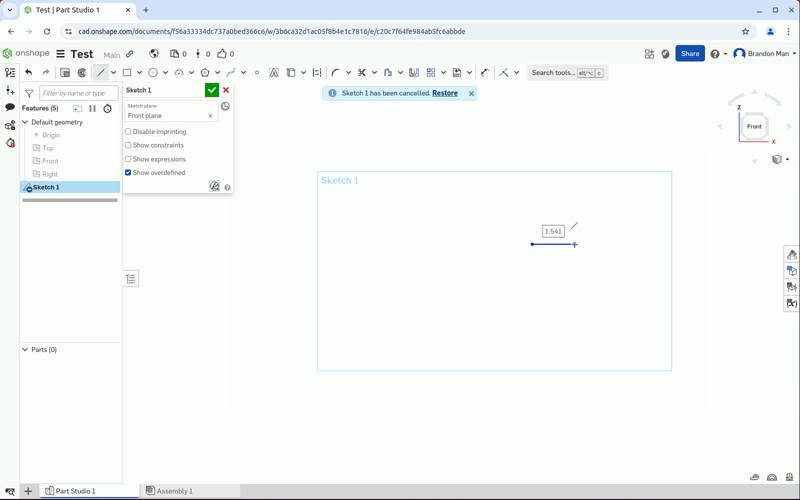
scroll(-6)
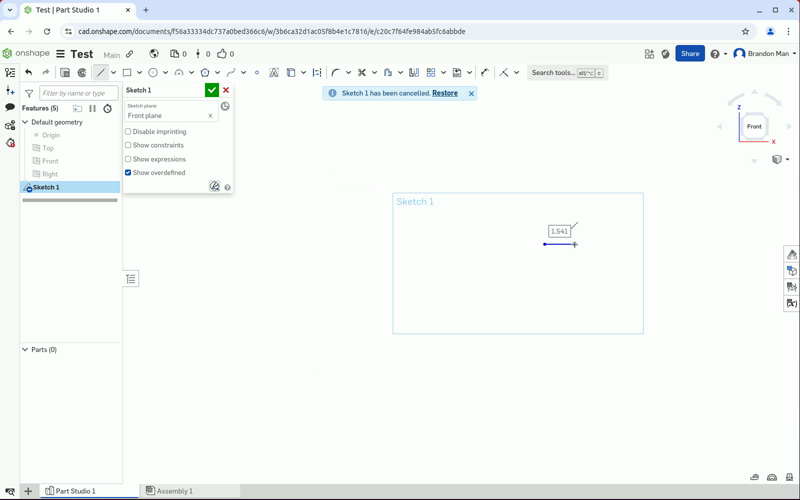
scroll(-6)
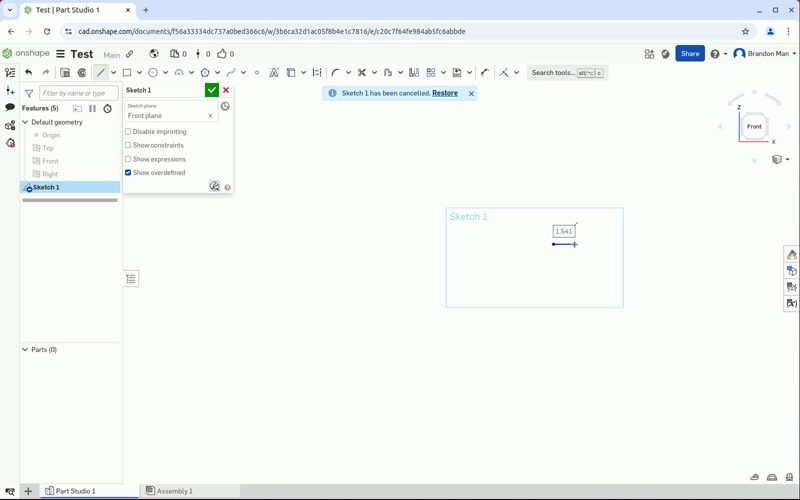
scroll(-6)
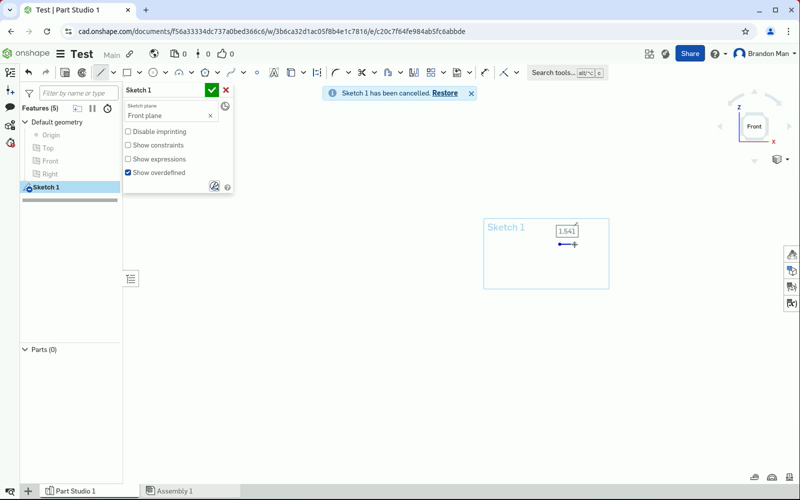
scroll(-6)
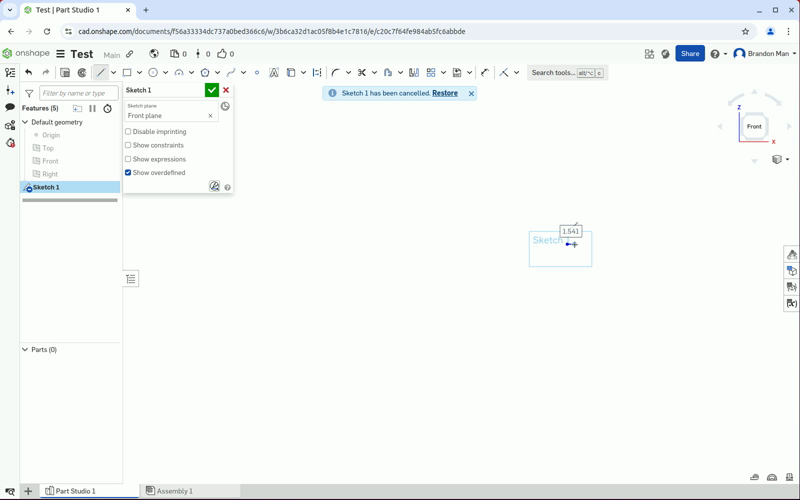
key_up(shift)
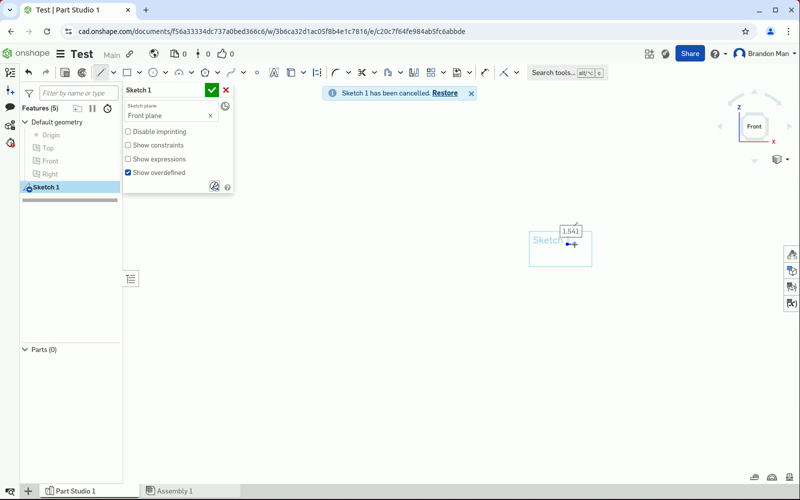
key_down(shift)
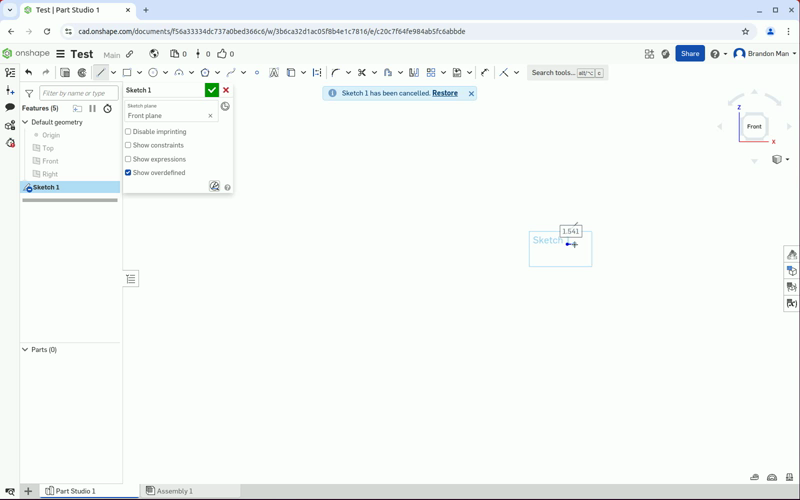
mouse_move(589, 244)
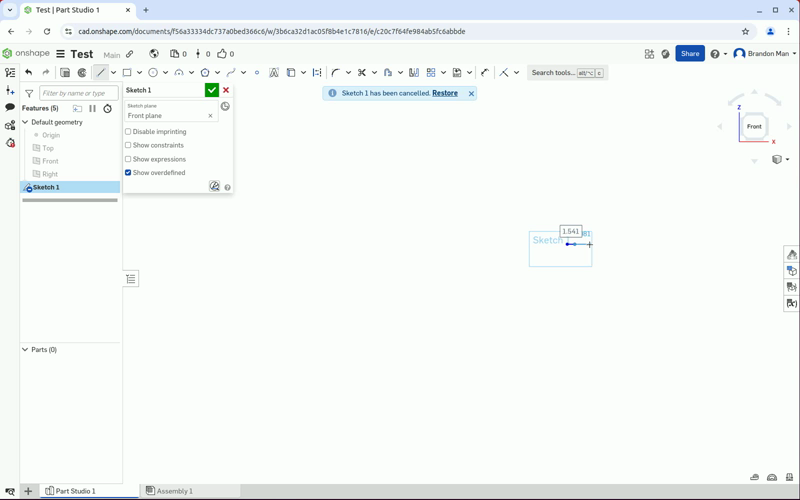
mouse_move(574, 237)
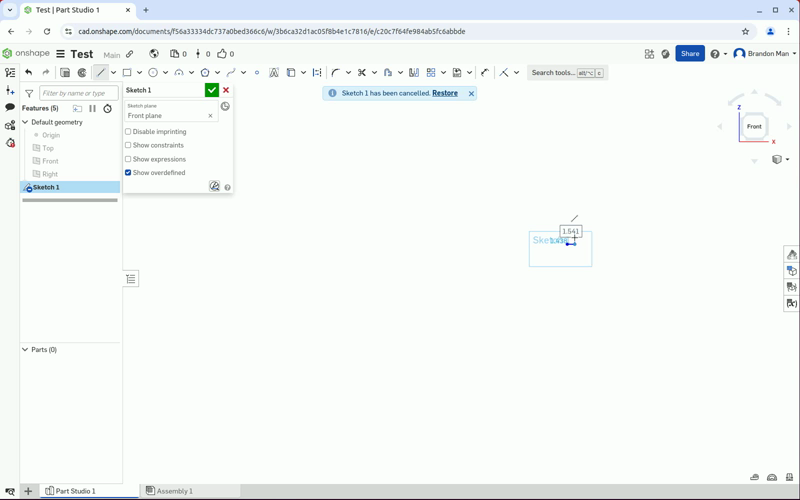
scroll(6)
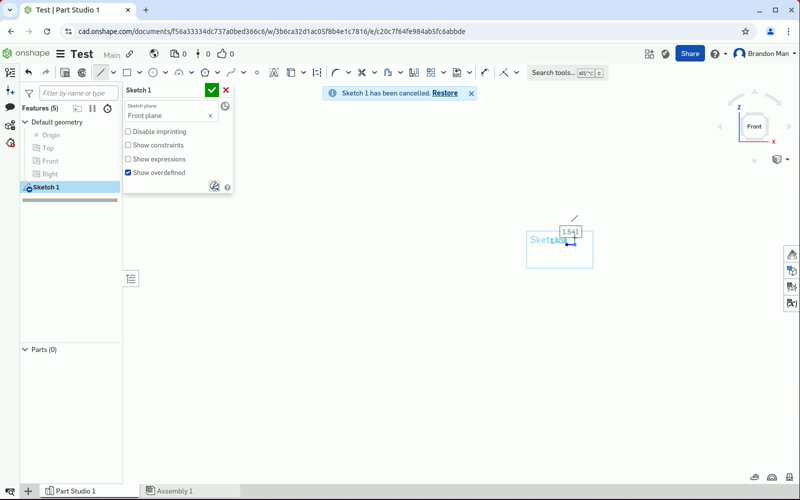
scroll(6)
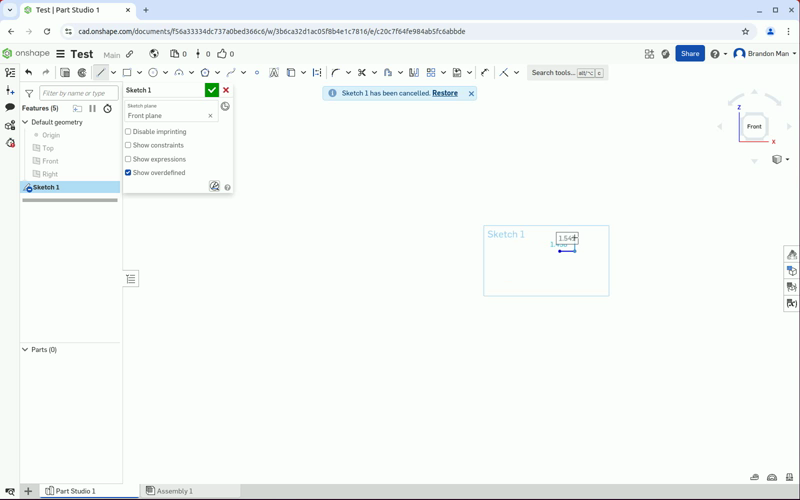
scroll(6)
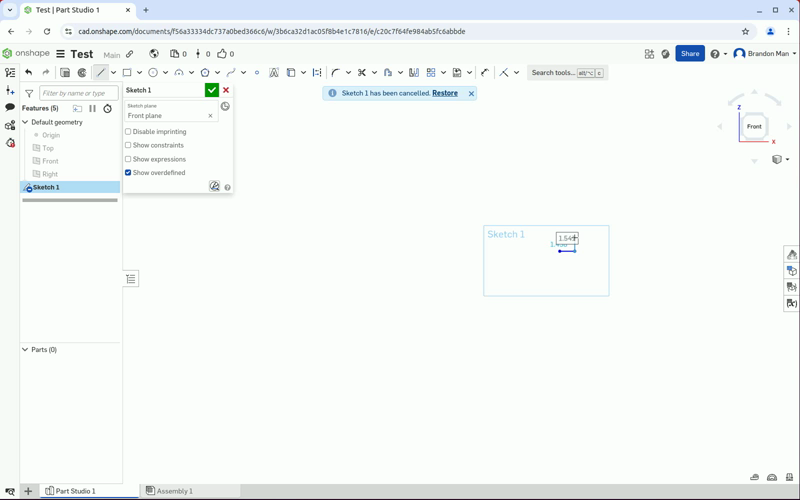
scroll(6)
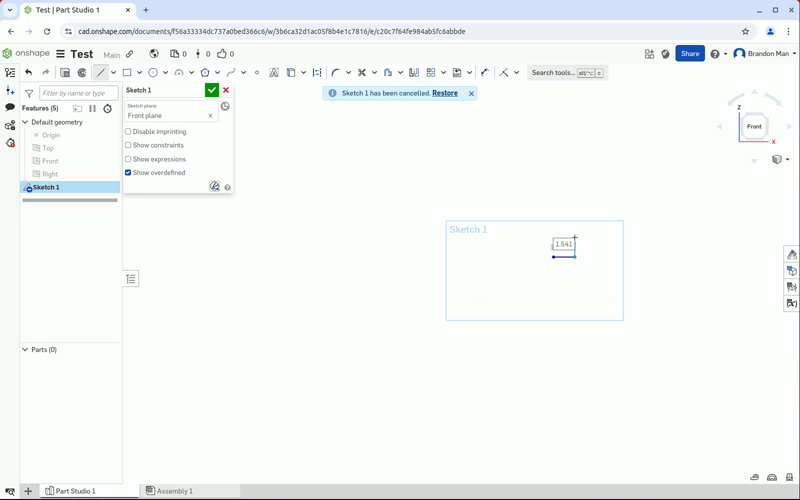
scroll(6)
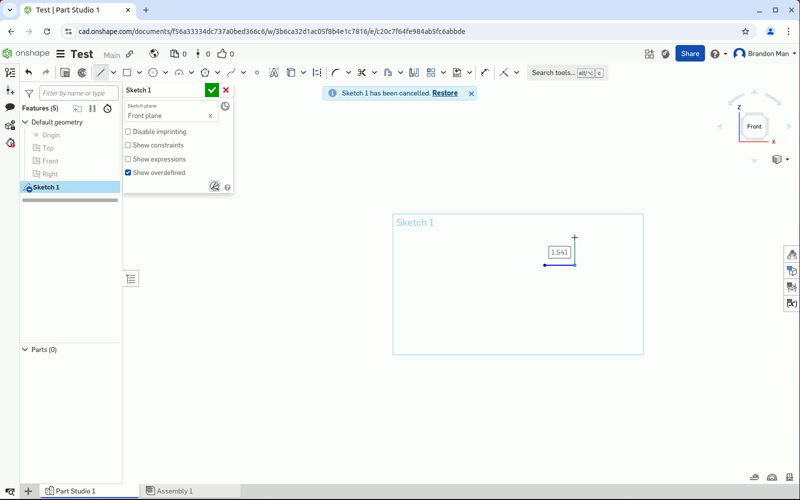
scroll(6)
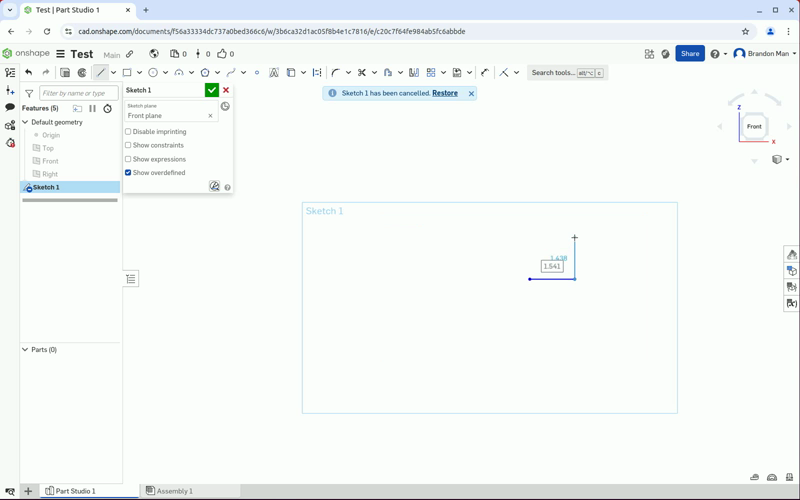
scroll(6)
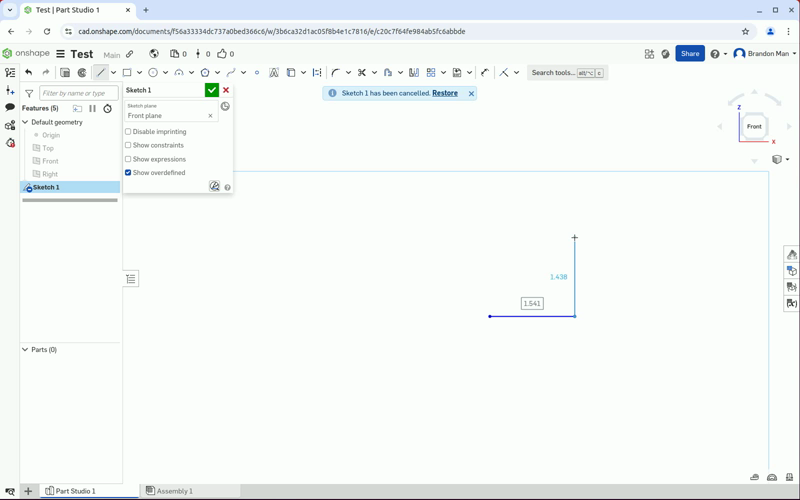
click(574, 237)
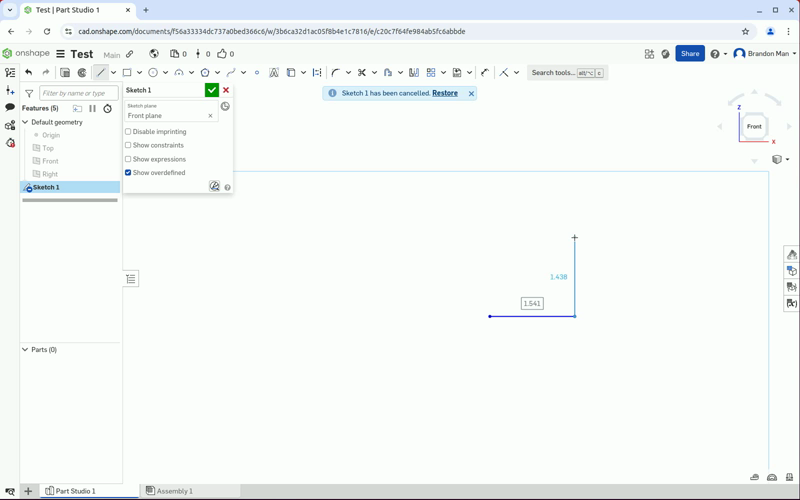
scroll(-6)
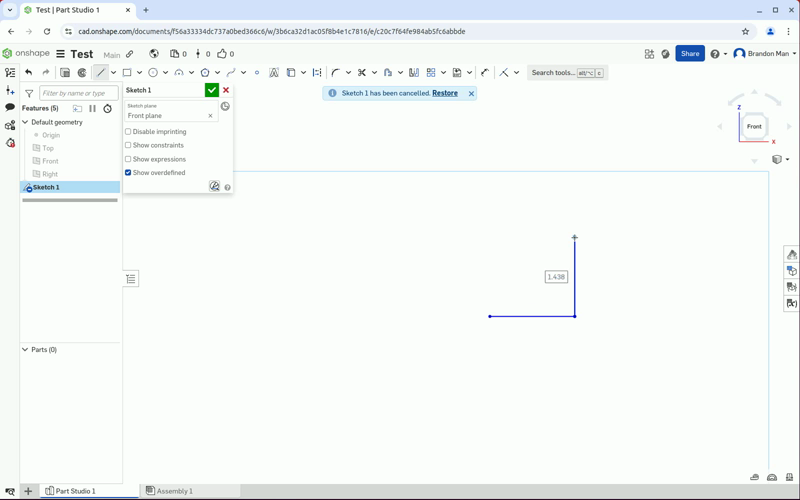
scroll(-6)
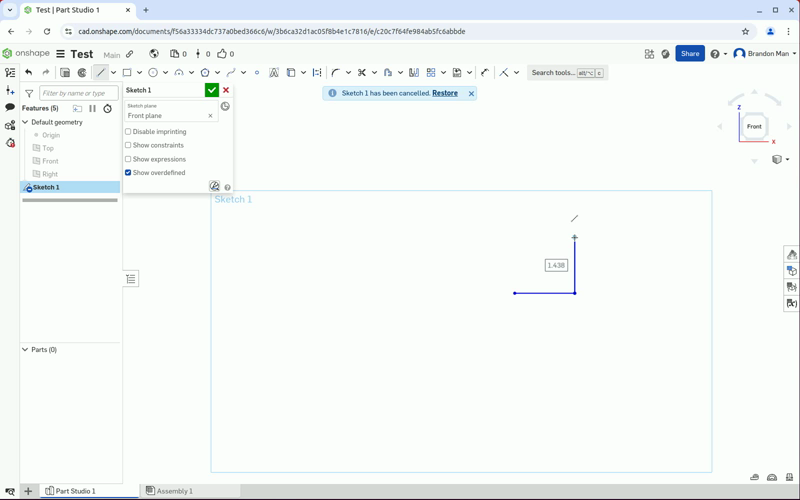
scroll(-6)
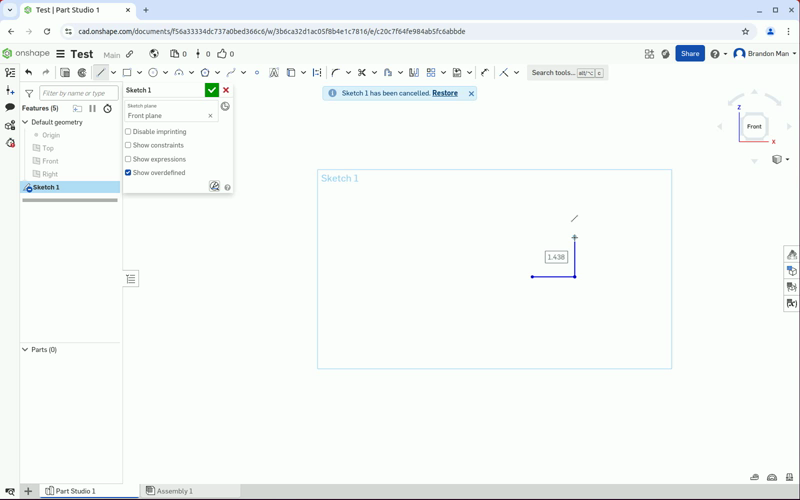
scroll(-6)
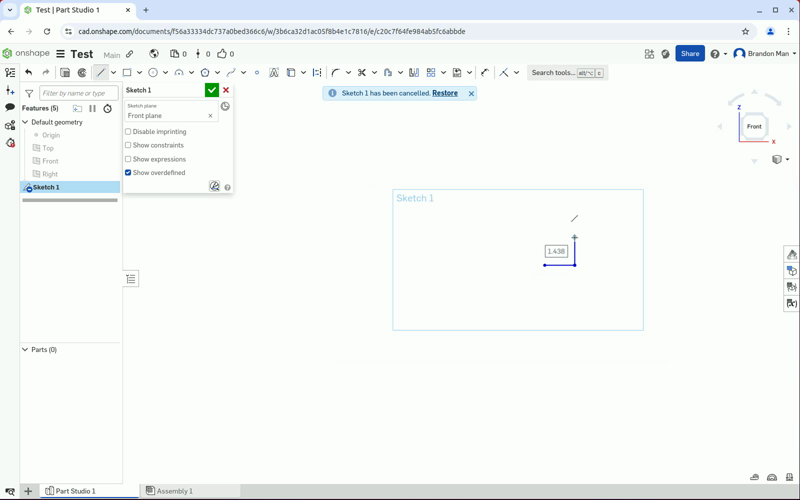
scroll(-6)
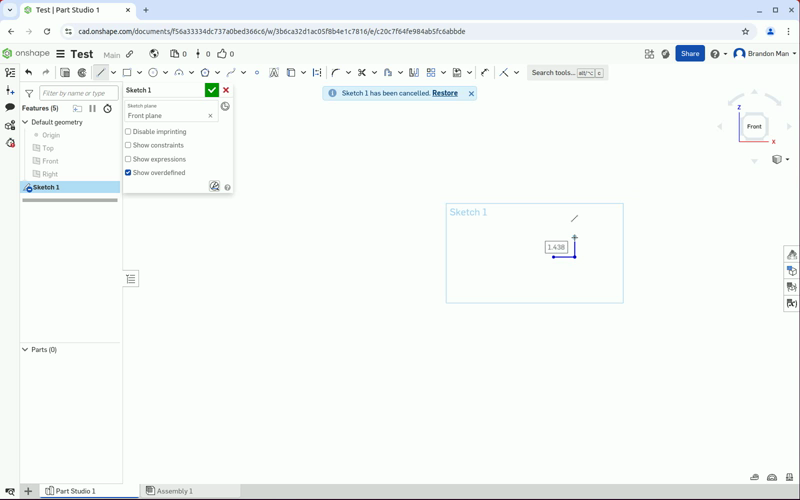
scroll(-6)
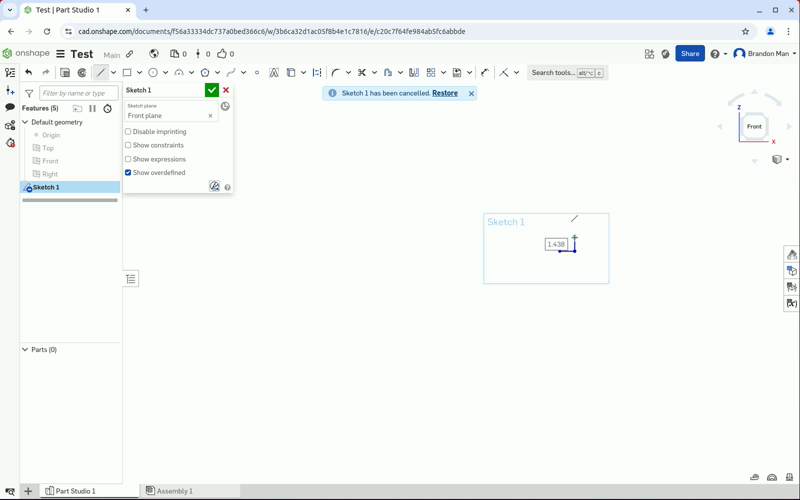
scroll(-6)
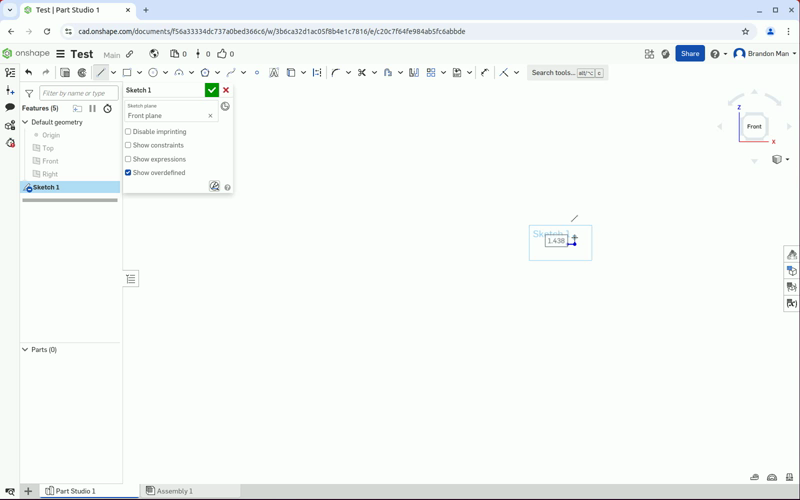
key_up(shift)
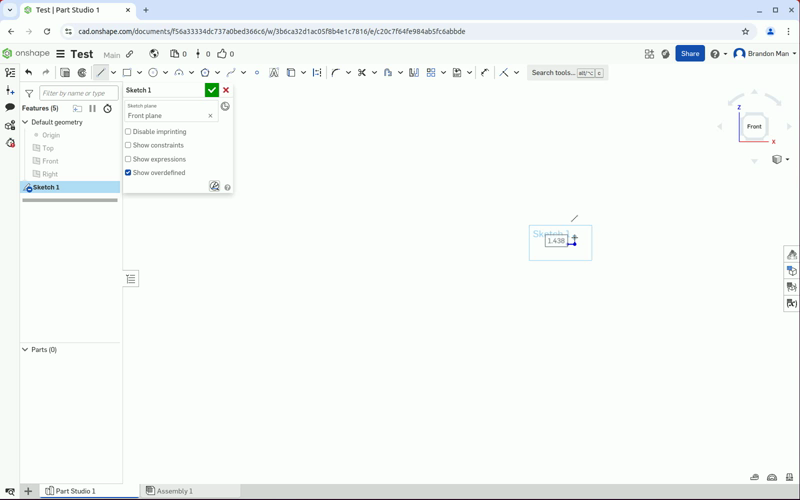
key_down(shift)
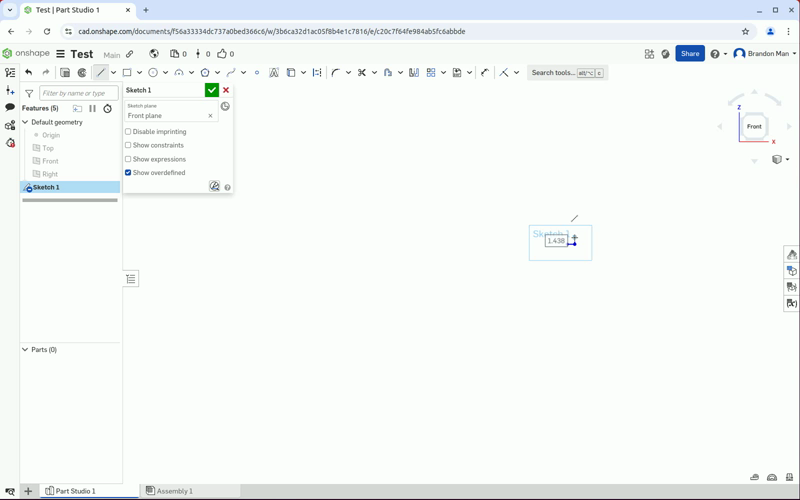
mouse_move(589, 237)
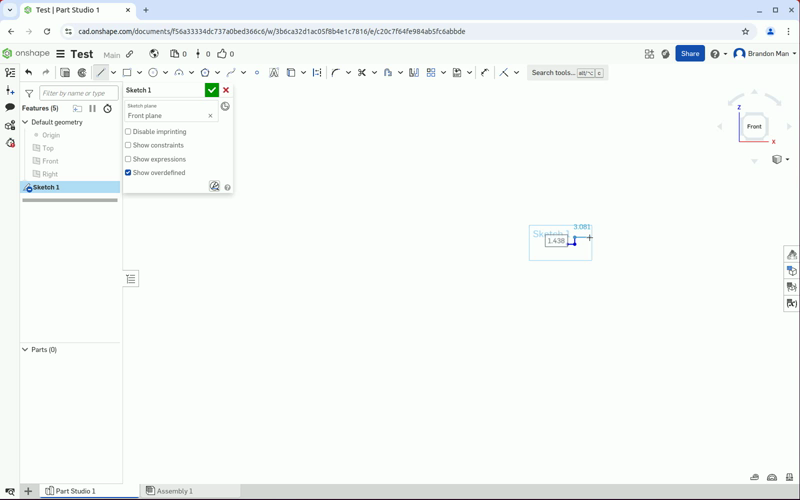
mouse_move(573, 237)
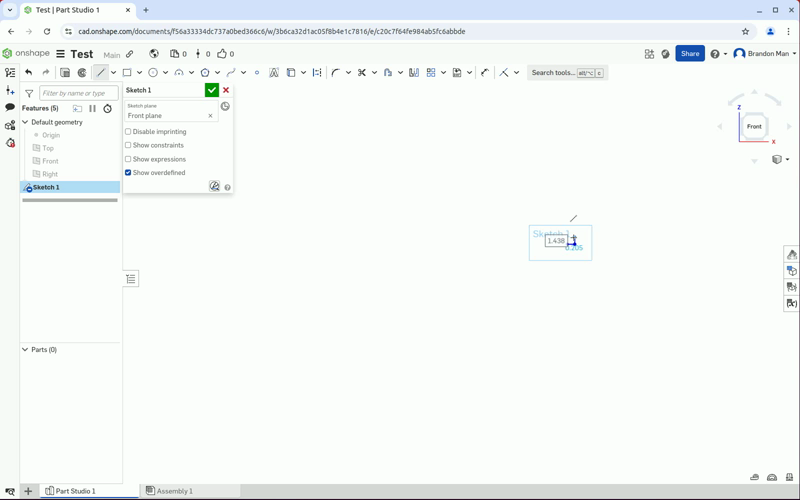
scroll(6)
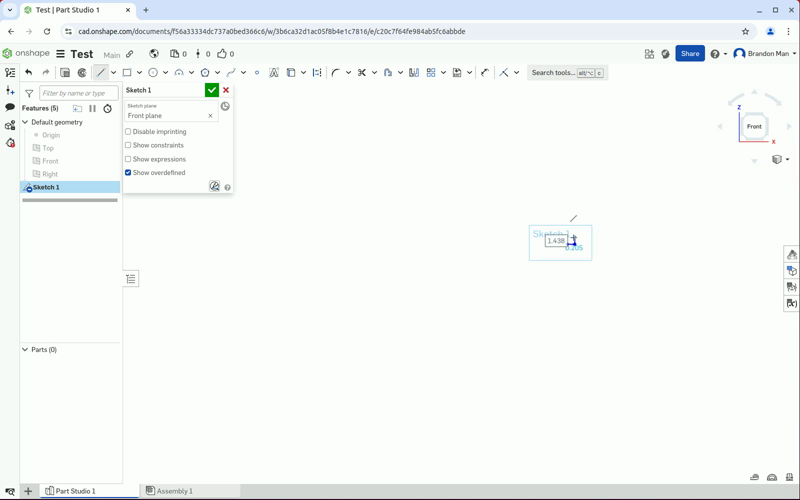
scroll(6)
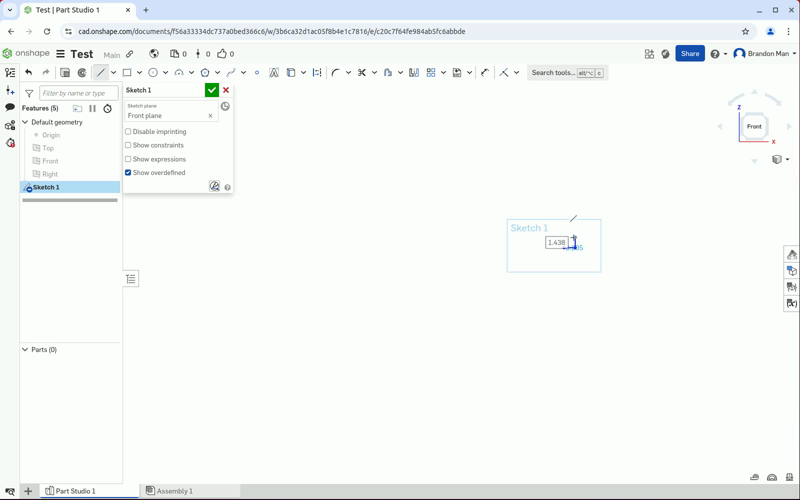
scroll(6)
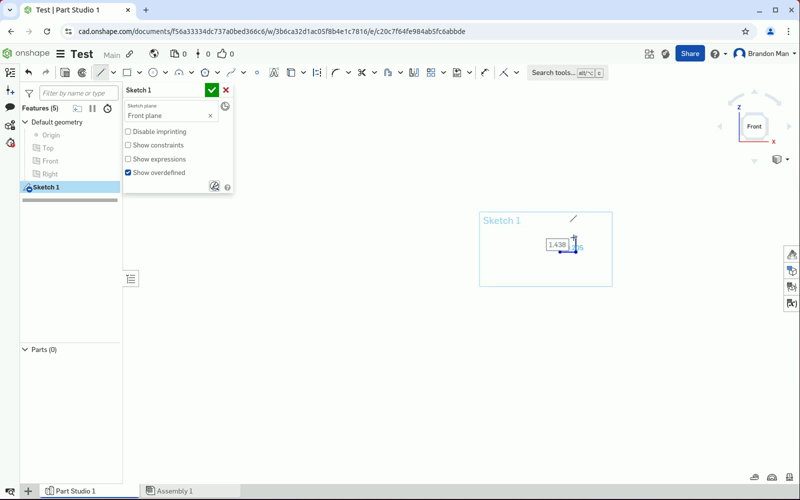
scroll(6)
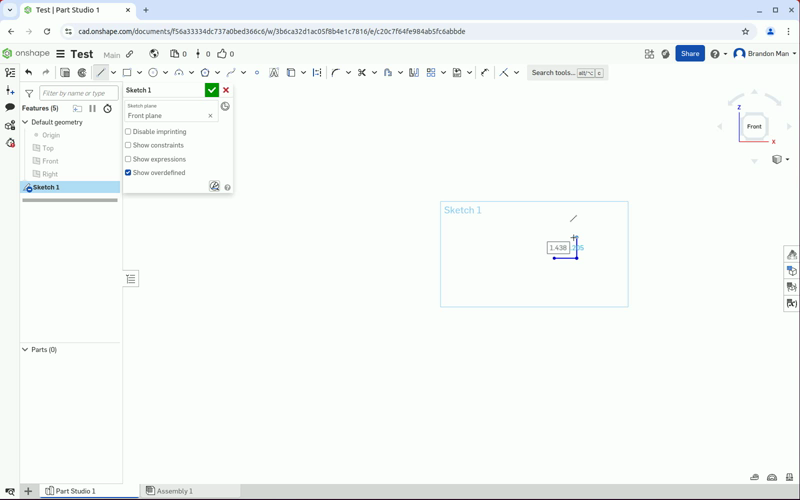
scroll(6)
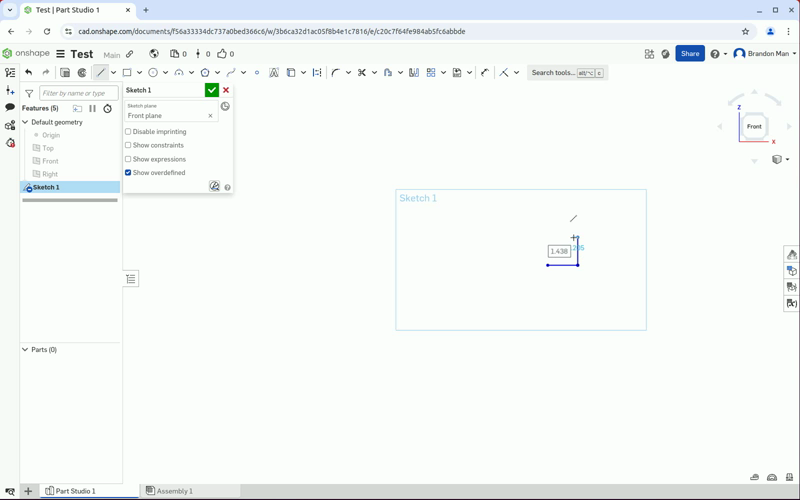
scroll(6)
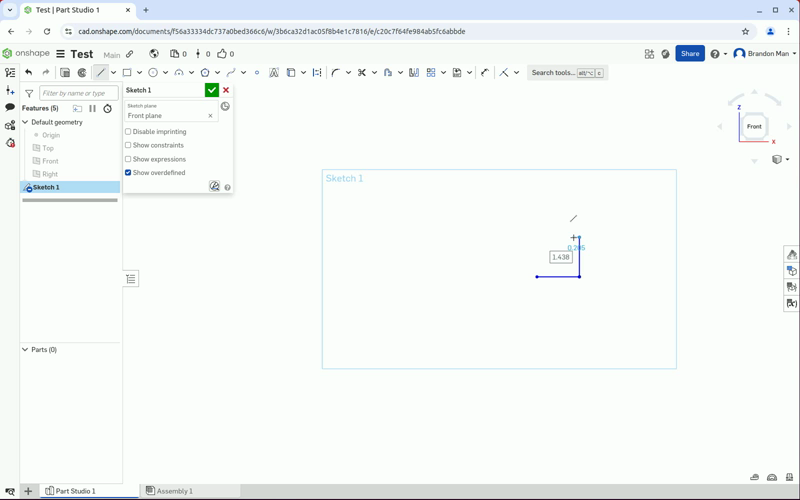
scroll(6)
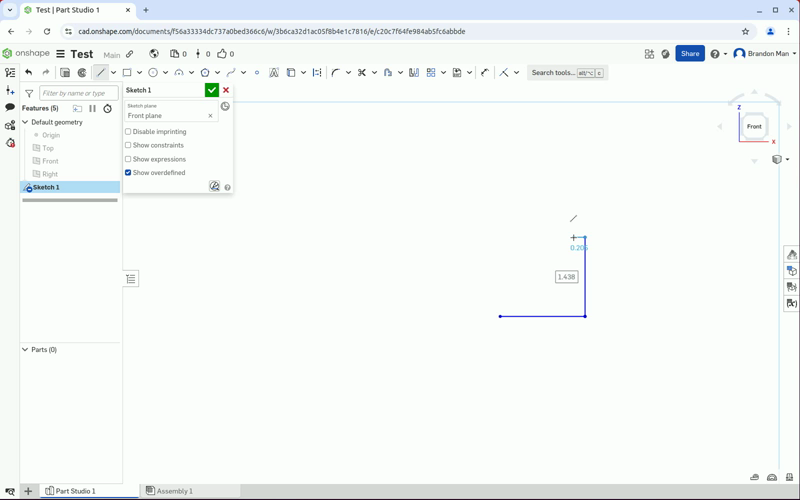
click(573, 237)
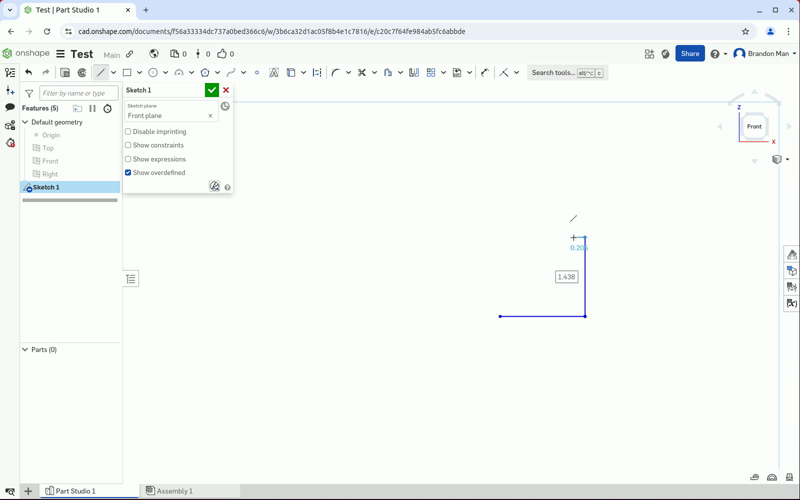
scroll(-6)
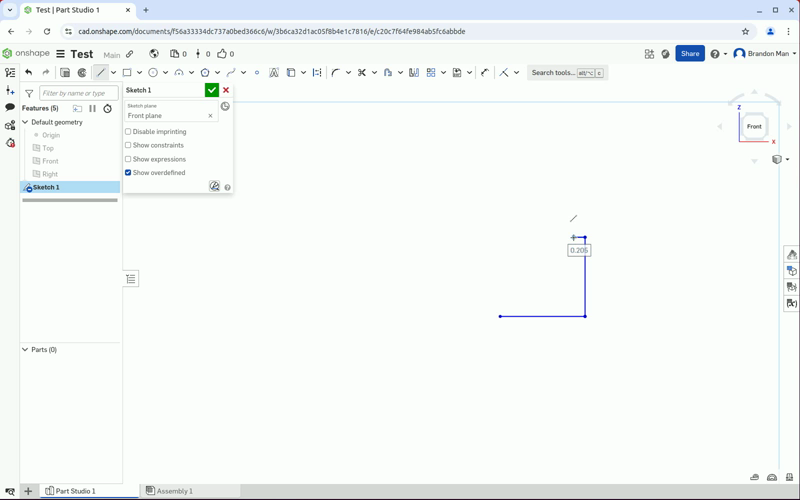
scroll(-6)
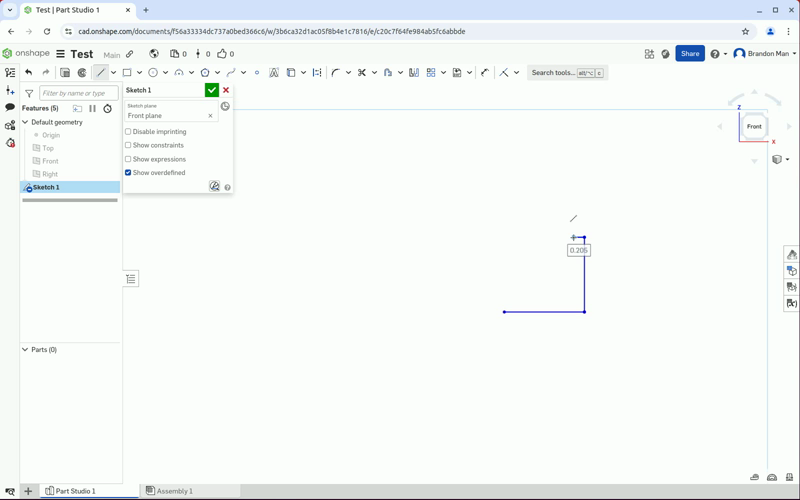
scroll(-6)
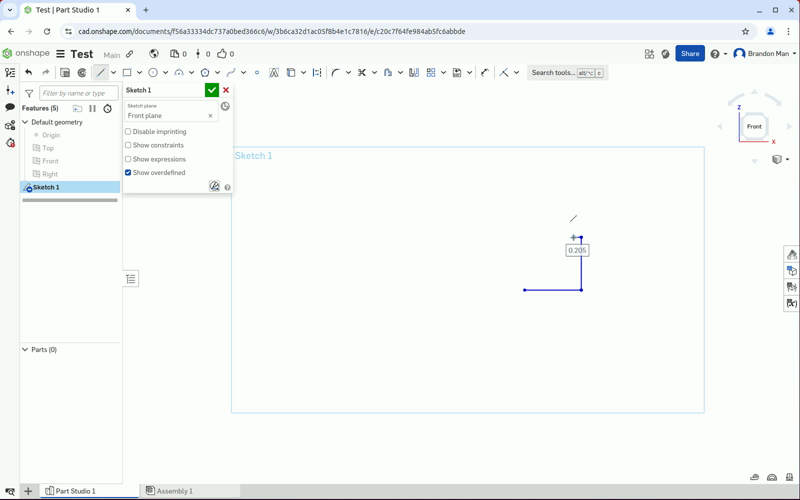
scroll(-6)
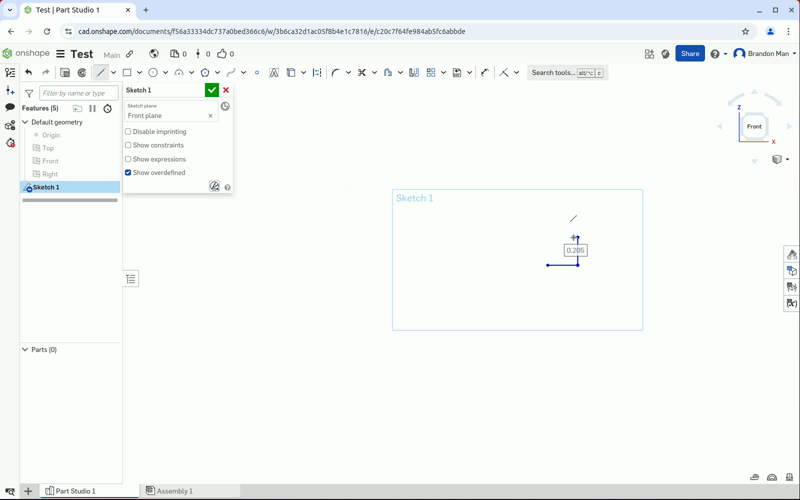
scroll(-6)
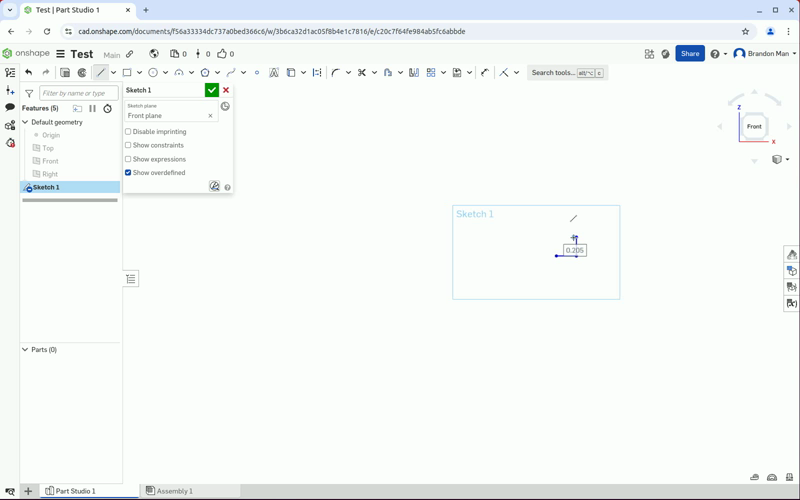
scroll(-6)
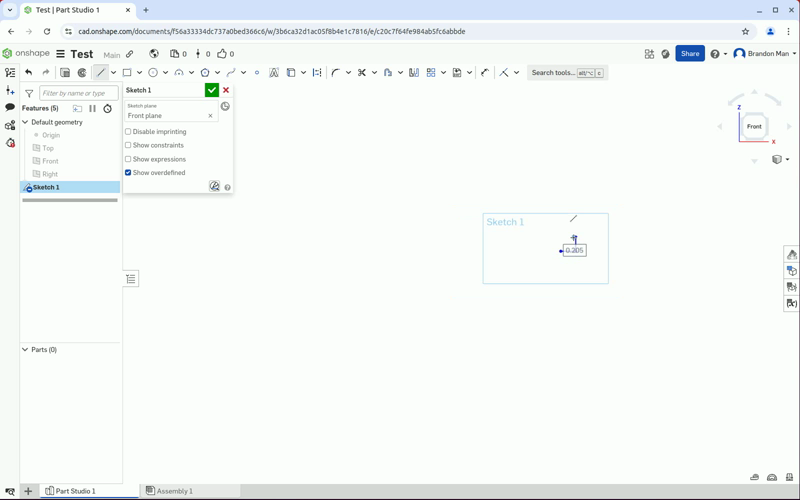
scroll(-6)
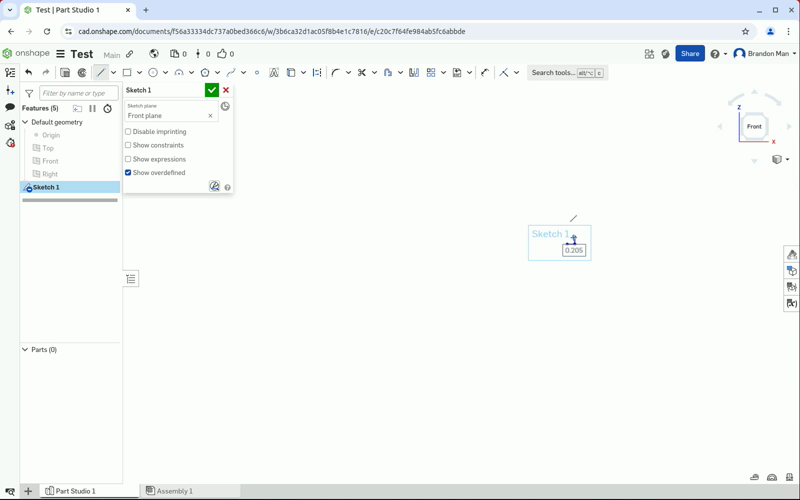
key_up(shift)
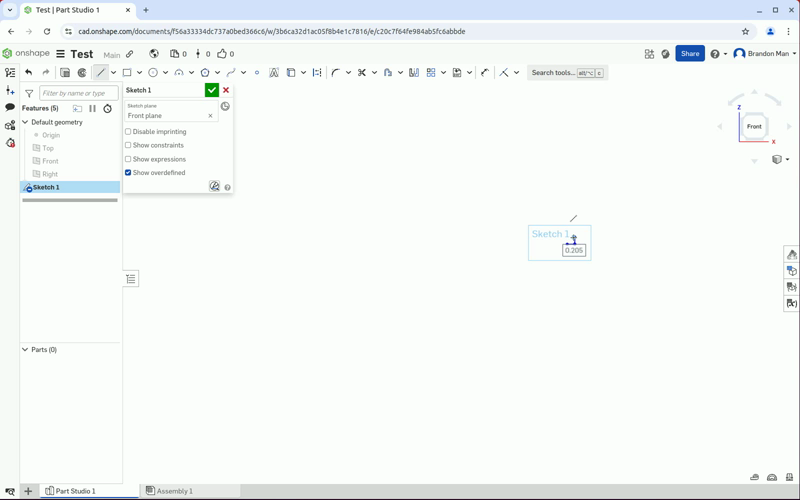
key_down(shift)
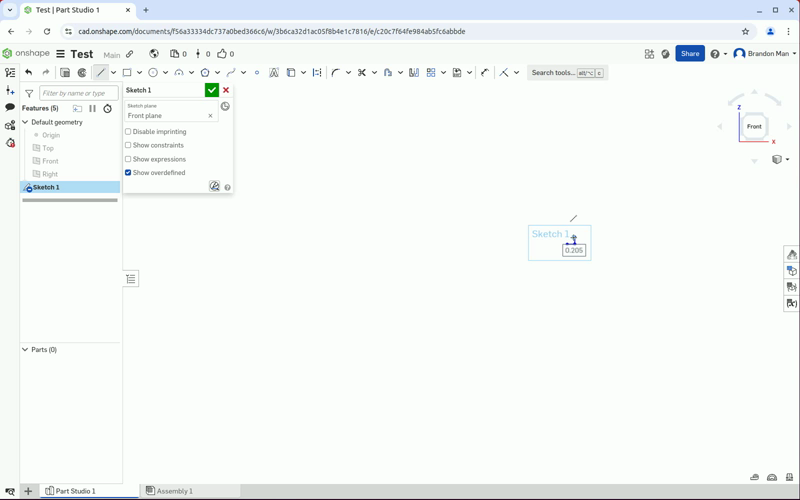
mouse_move(589, 237)
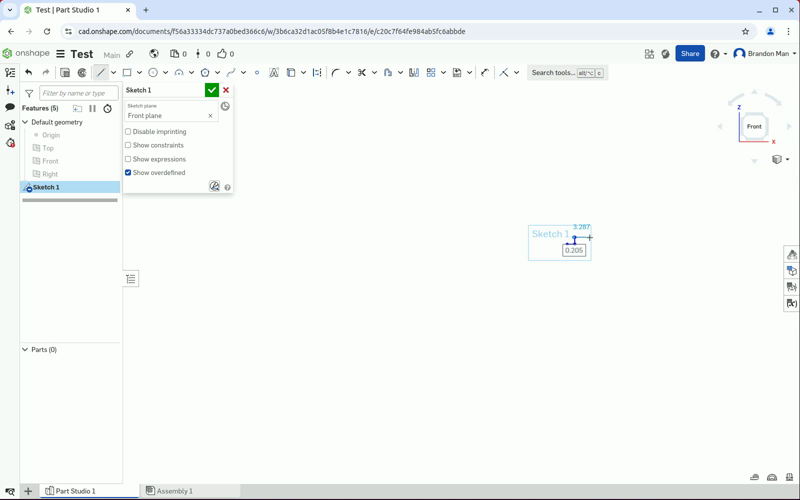
mouse_move(573, 243)
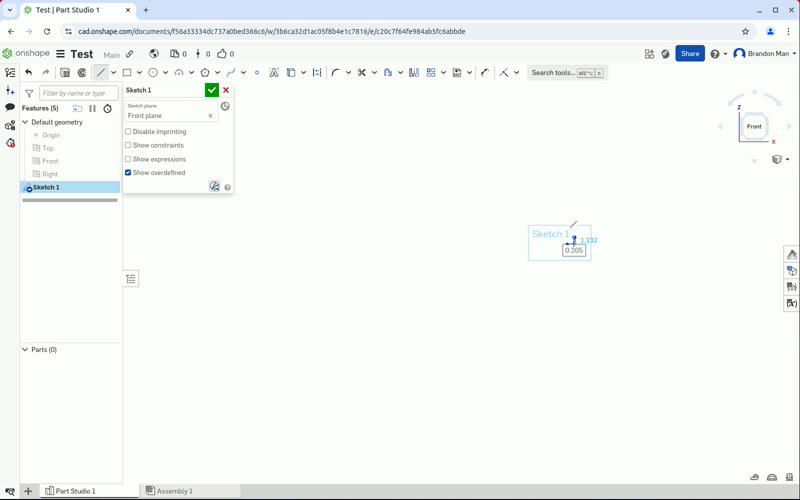
scroll(6)
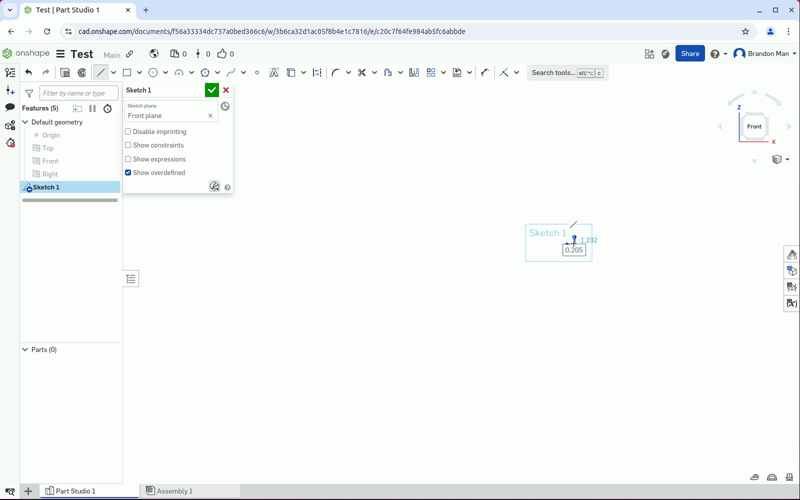
scroll(6)
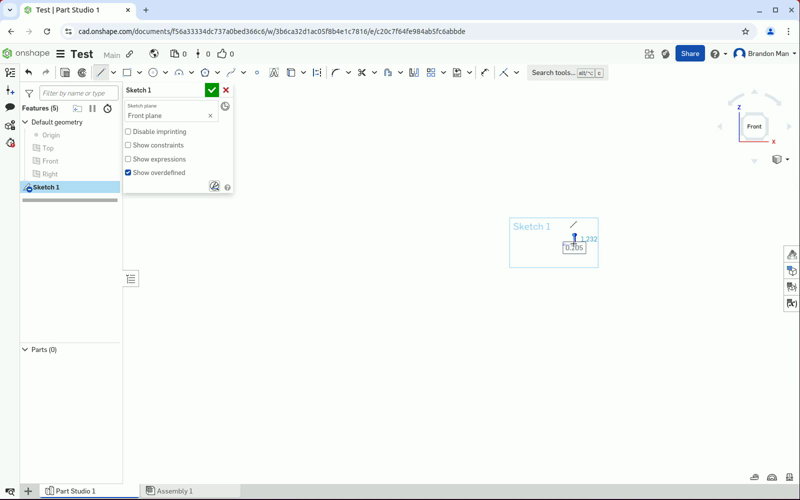
scroll(6)
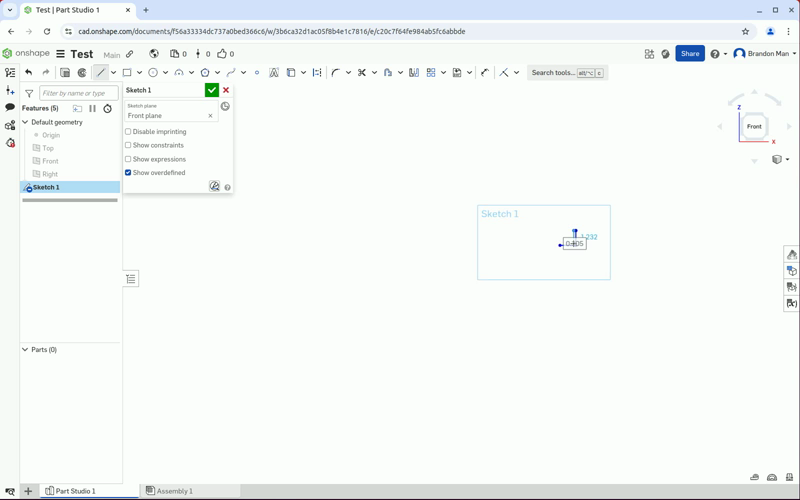
scroll(6)
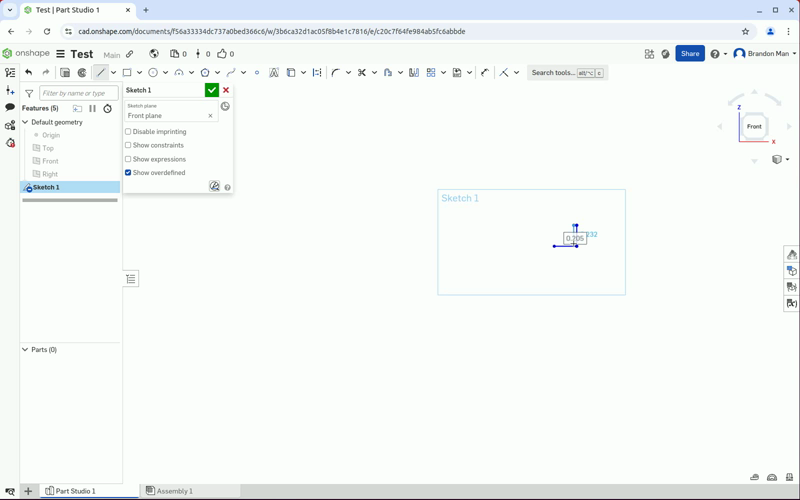
scroll(6)
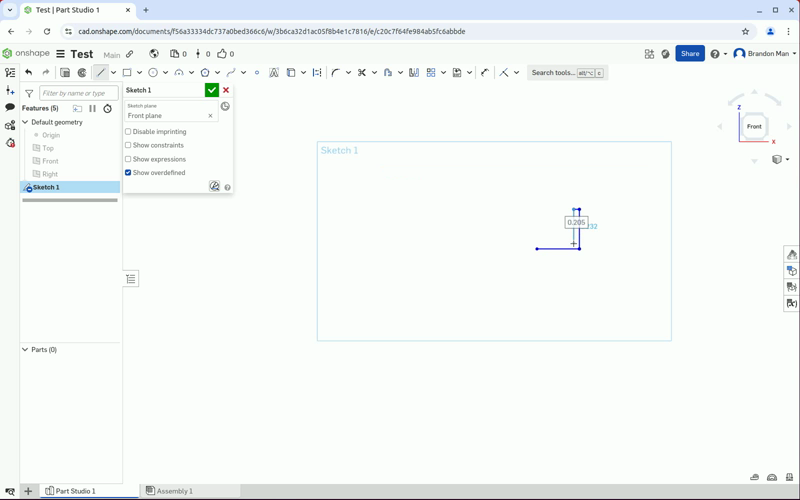
scroll(6)
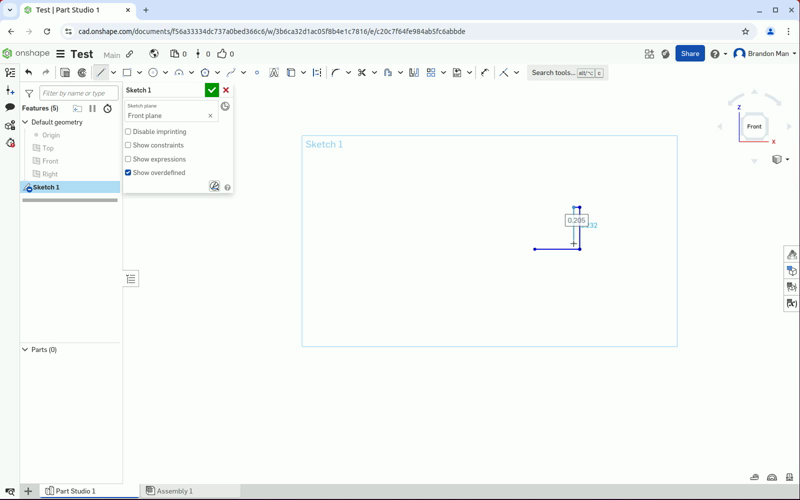
scroll(6)
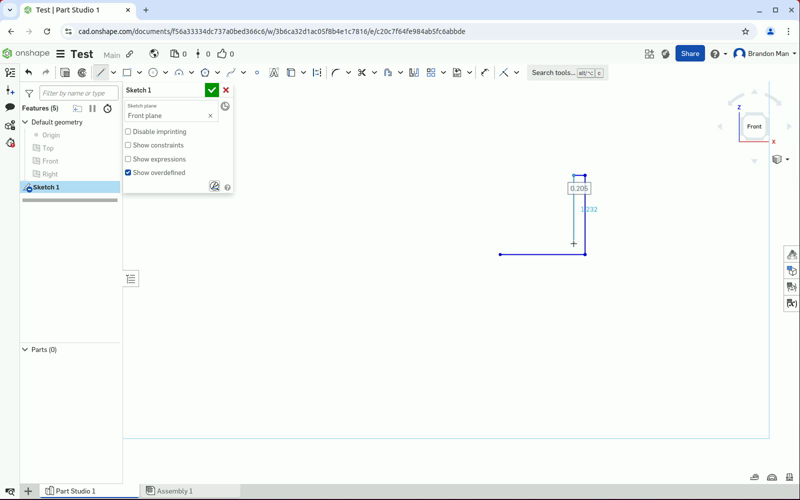
click(573, 243)
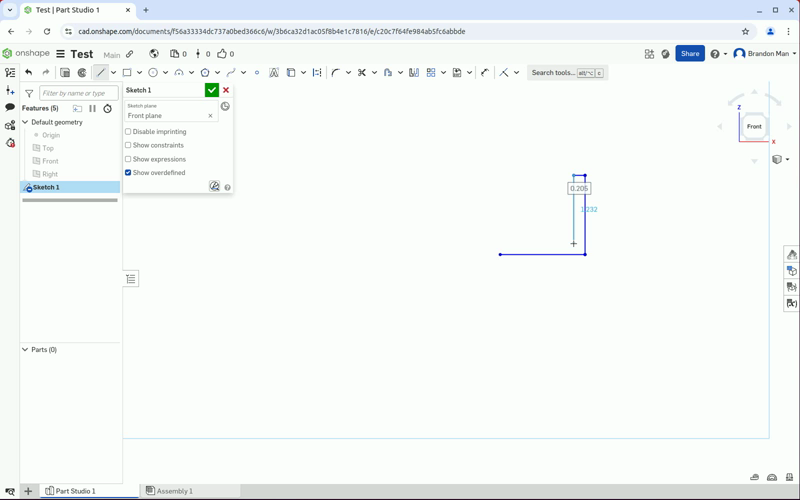
scroll(-6)
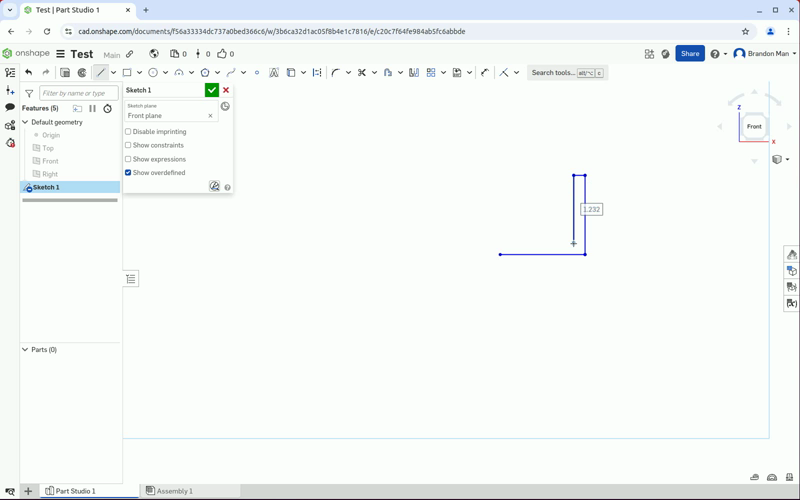
scroll(-6)
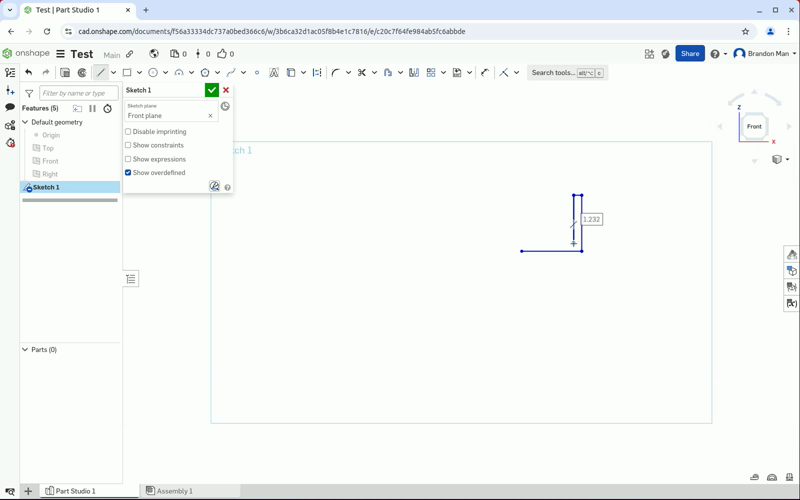
scroll(-6)
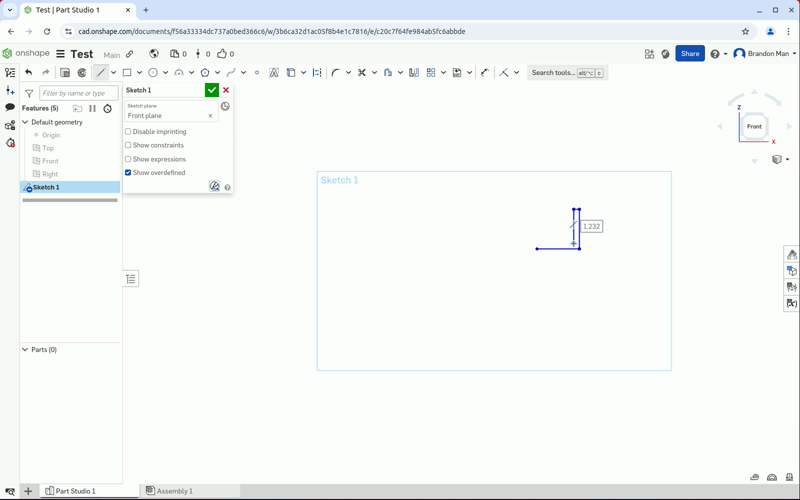
scroll(-6)
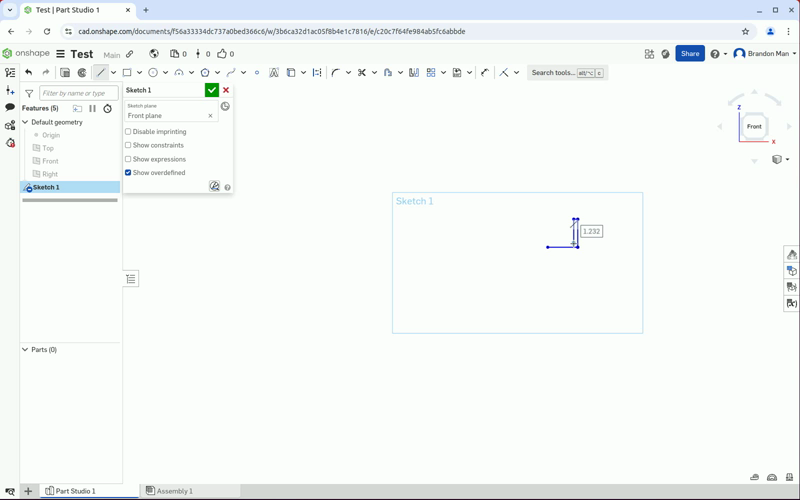
scroll(-6)
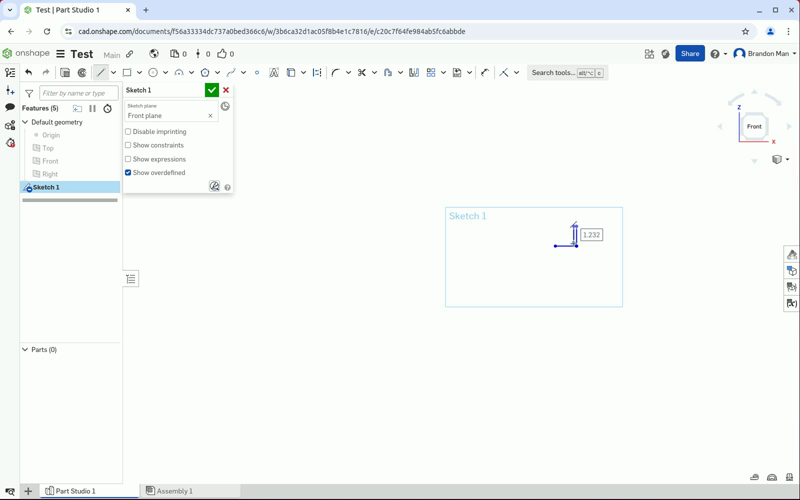
scroll(-6)
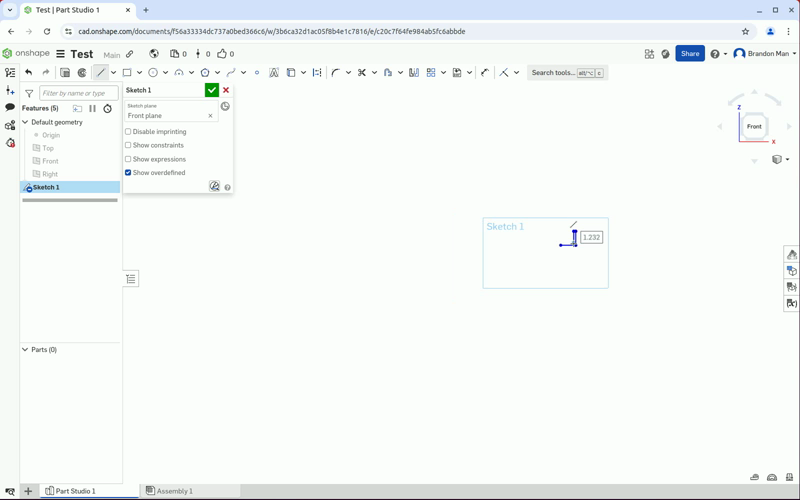
scroll(-6)
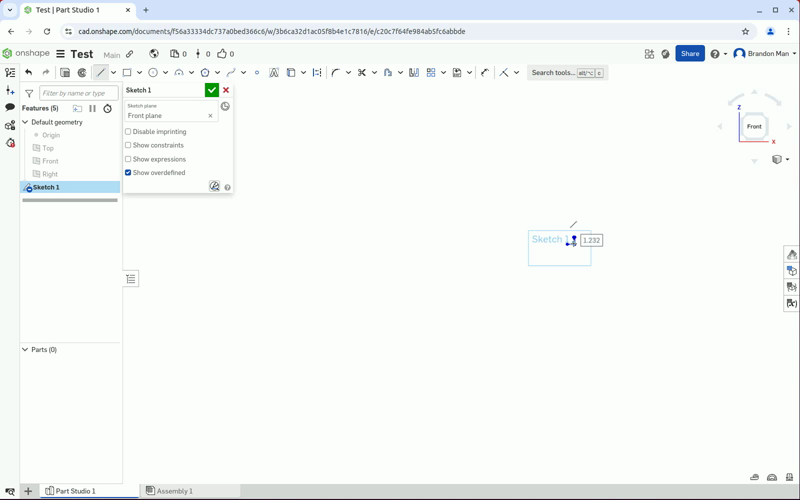
key_up(shift)
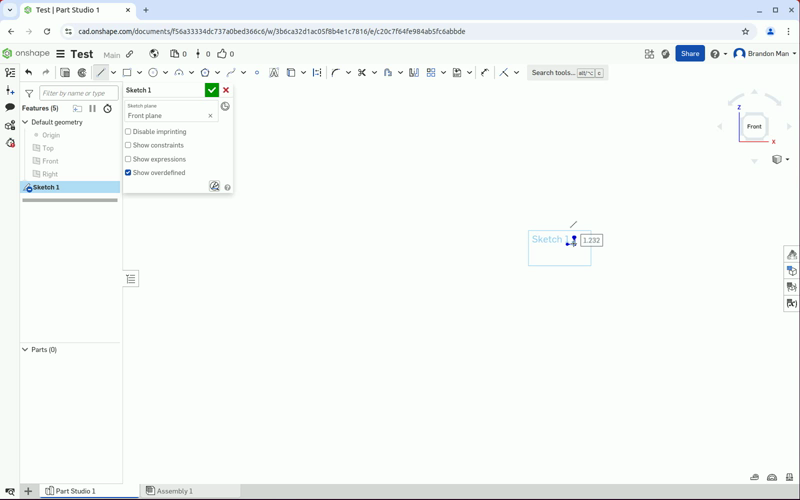
key_down(shift)
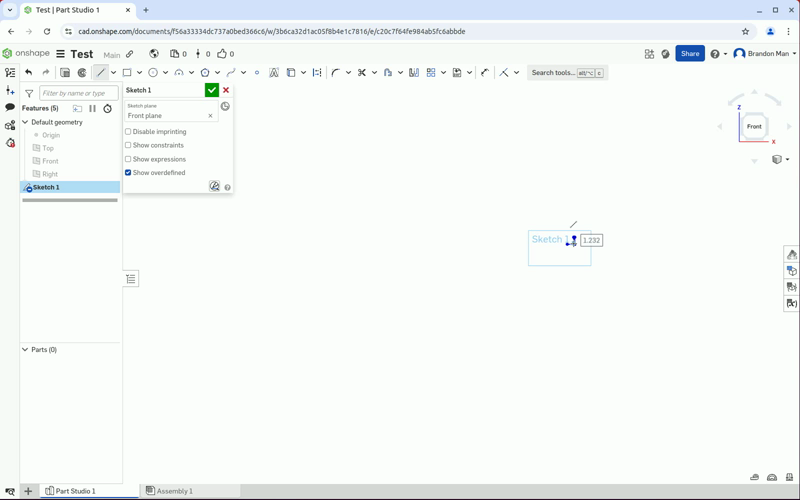
mouse_move(589, 243)
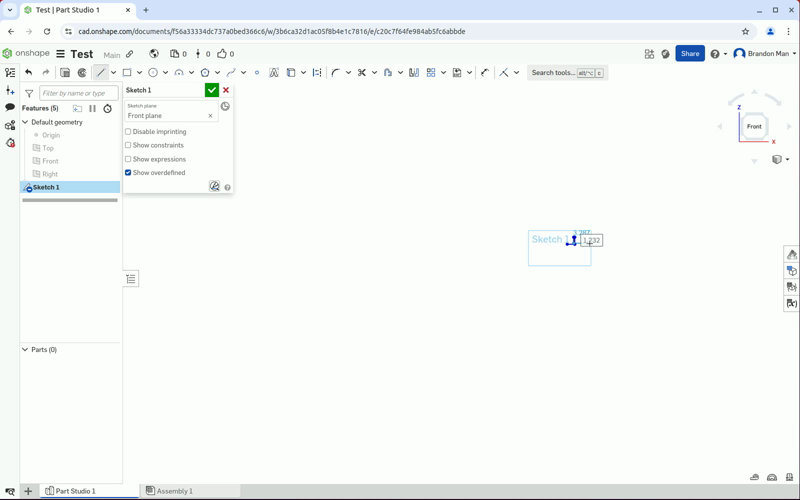
mouse_move(567, 243)
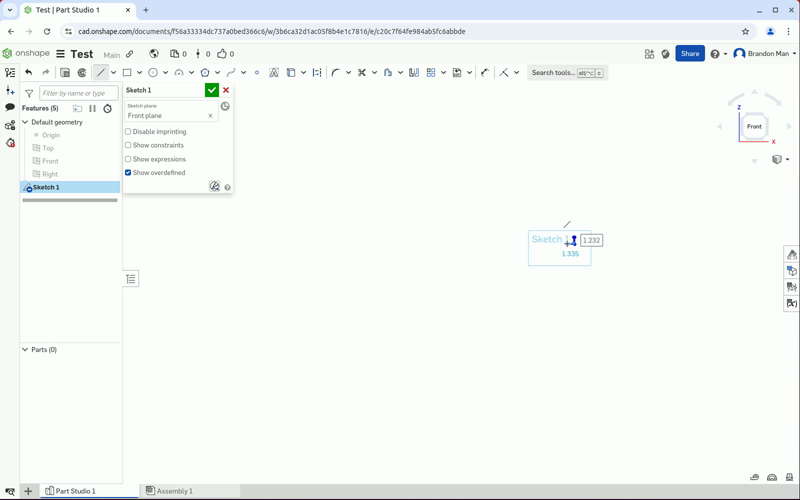
scroll(6)
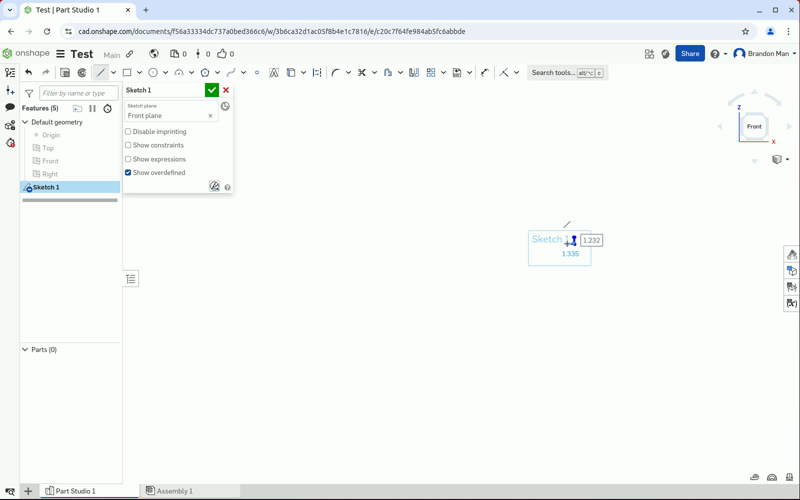
scroll(6)
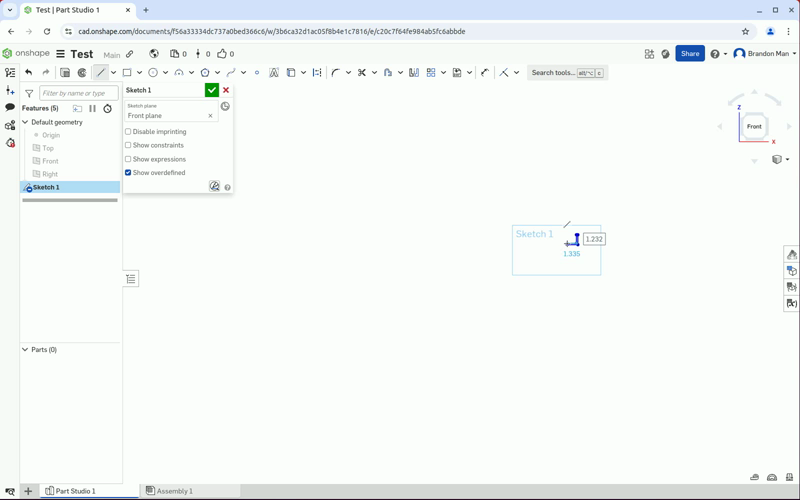
scroll(6)
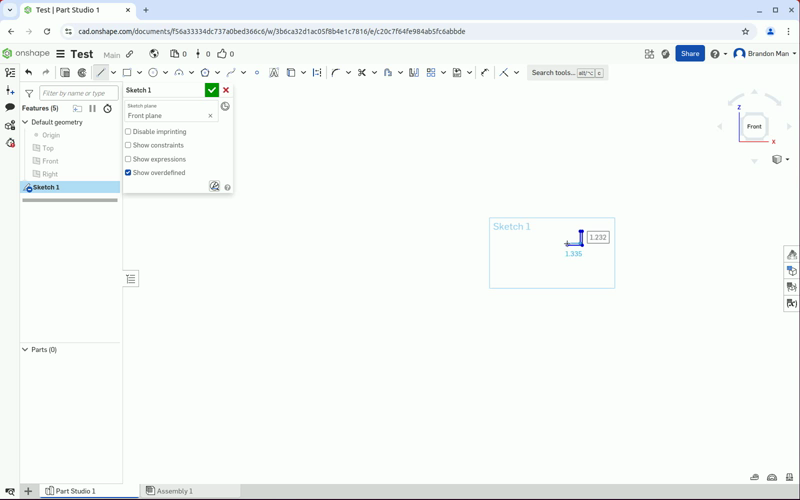
scroll(6)
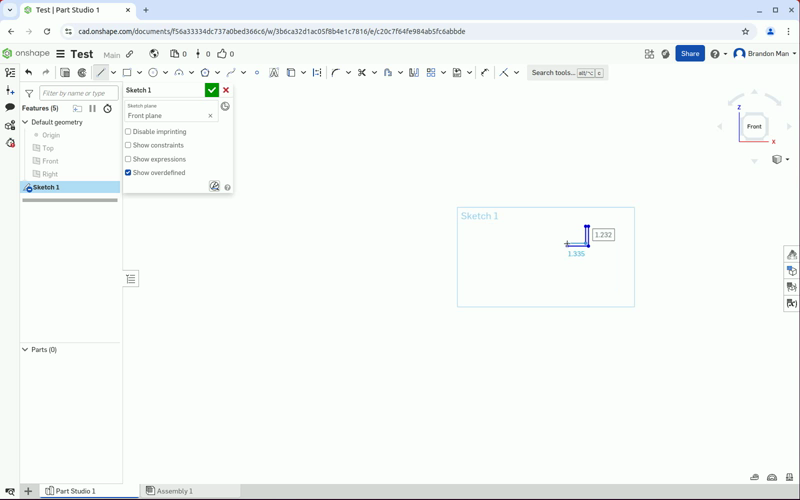
scroll(6)
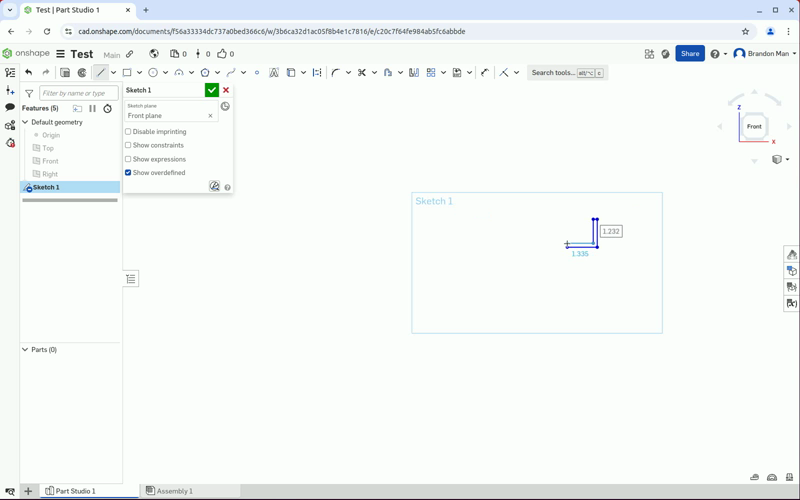
scroll(6)
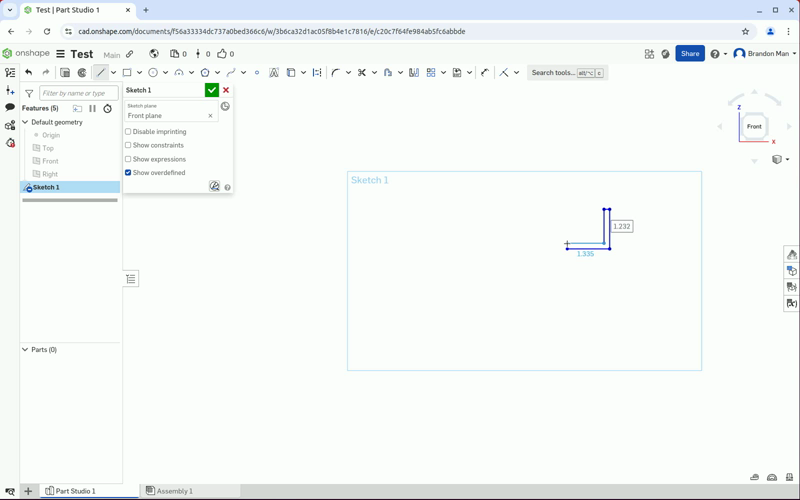
scroll(6)
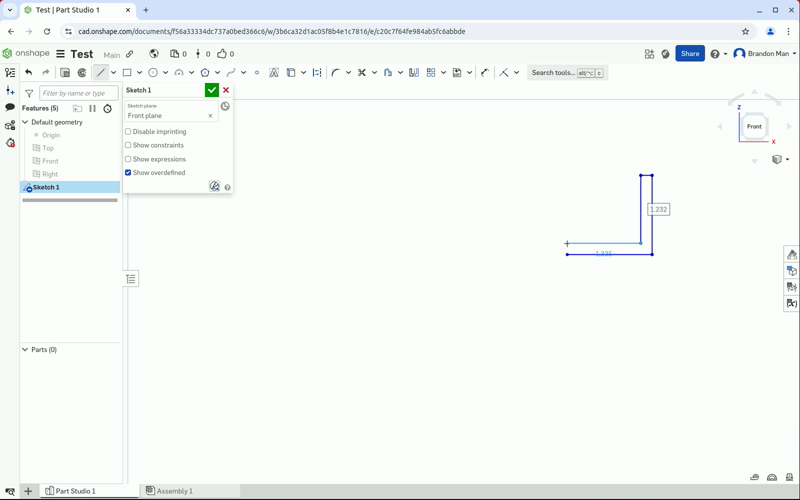
click(567, 243)
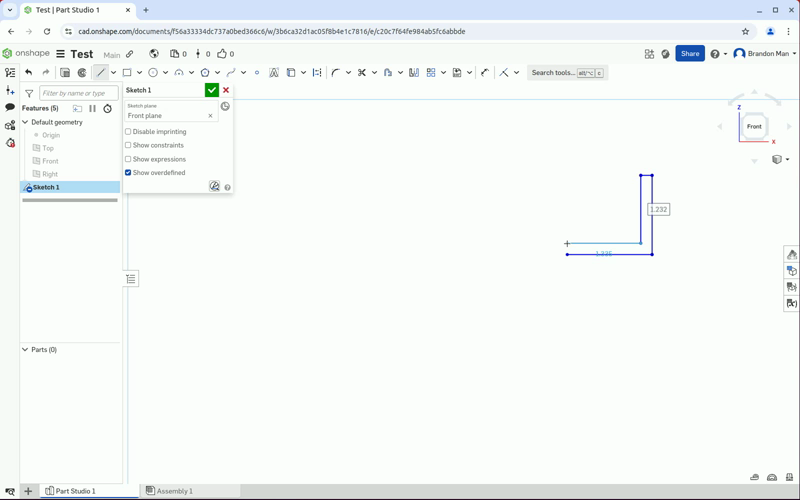
scroll(-6)
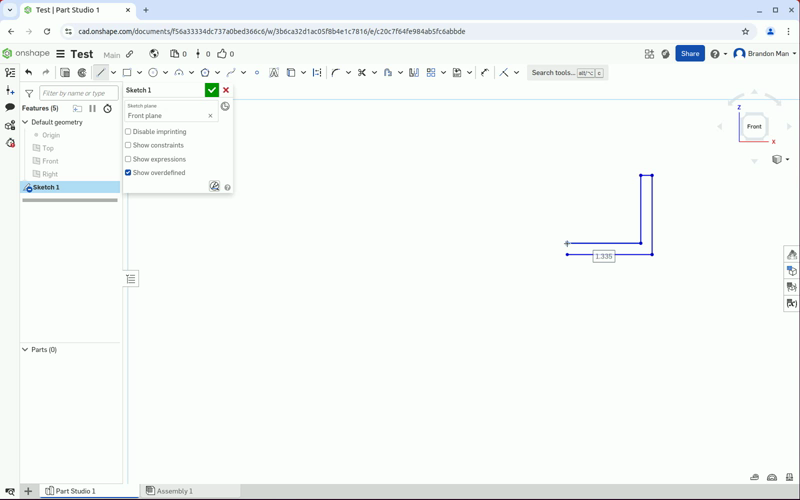
scroll(-6)
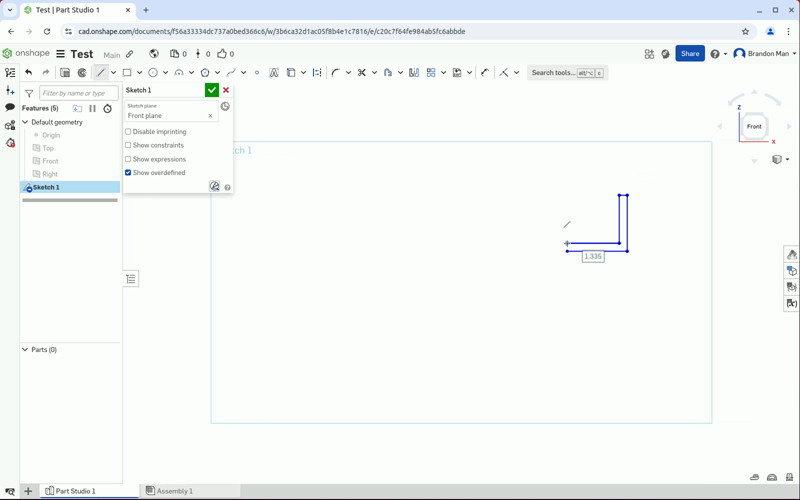
scroll(-6)
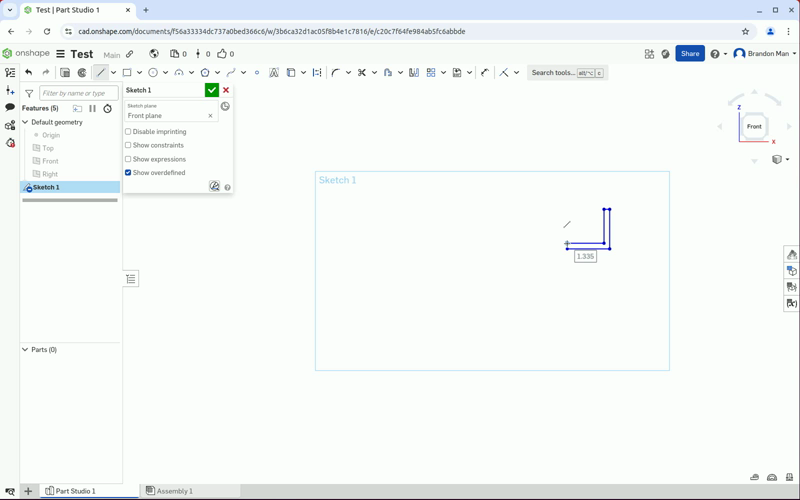
scroll(-6)
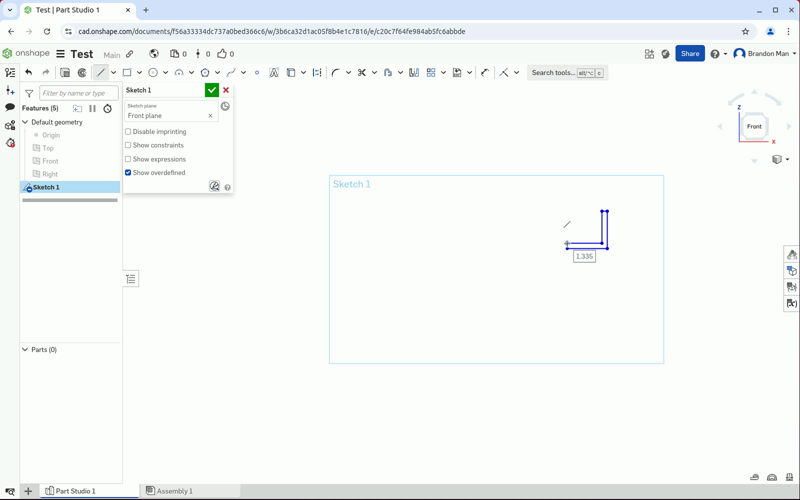
scroll(-6)
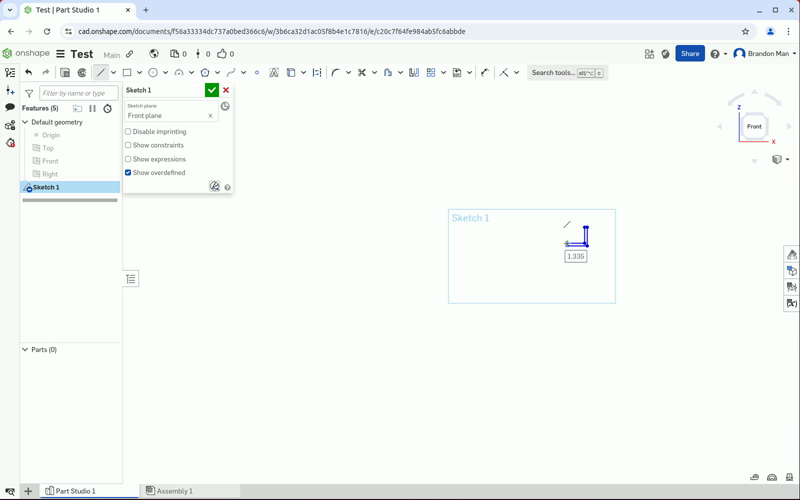
scroll(-6)
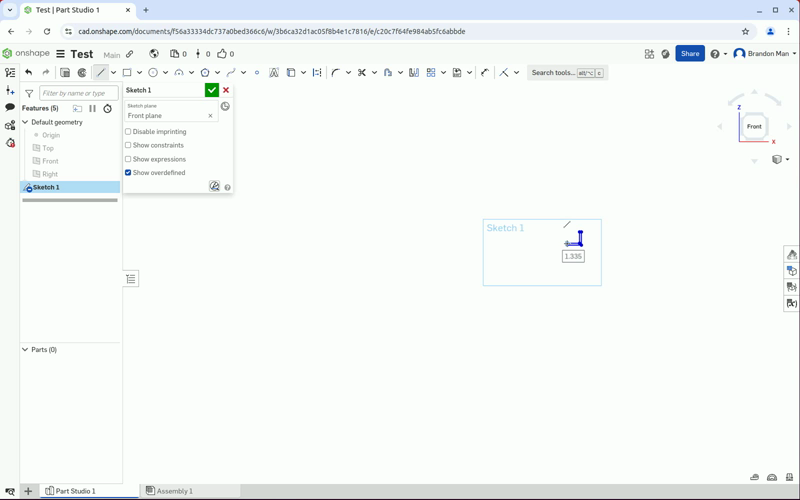
scroll(-6)
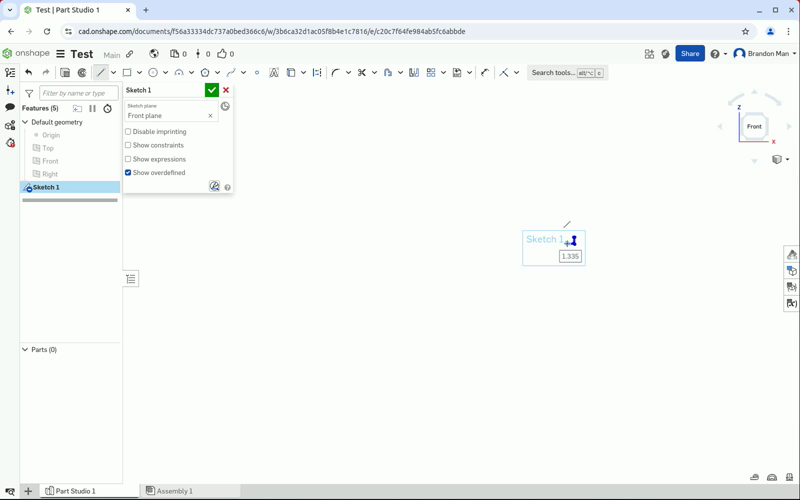
key_up(shift)
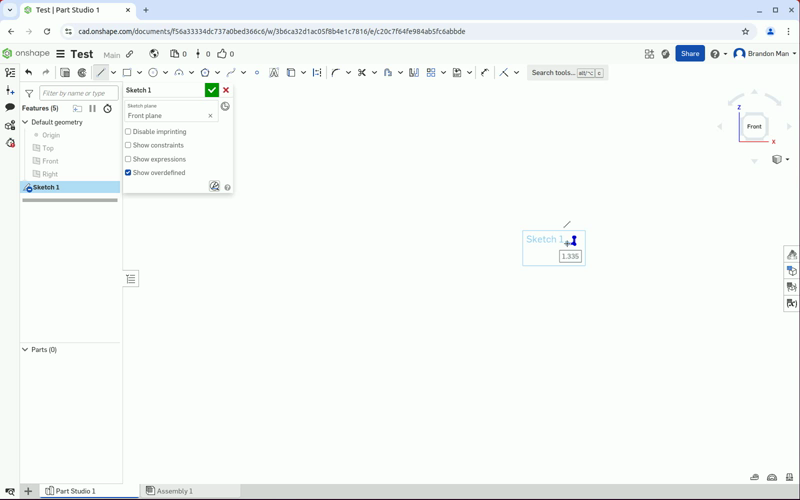
mouse_move(589, 243)
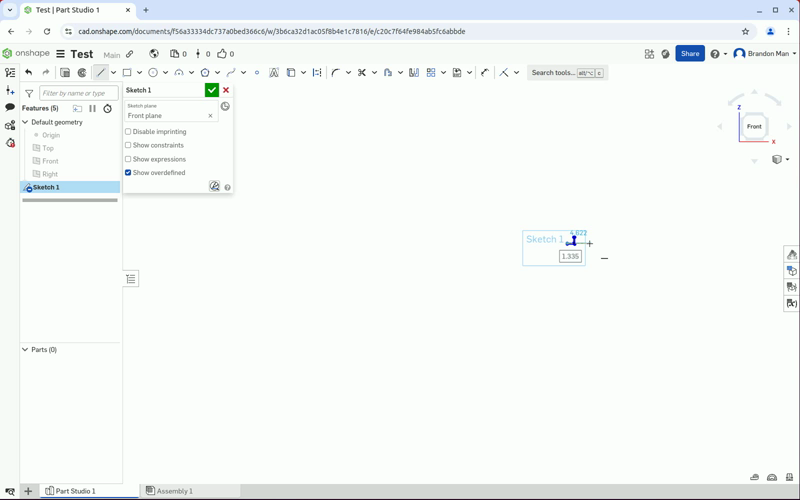
key_down(shift)
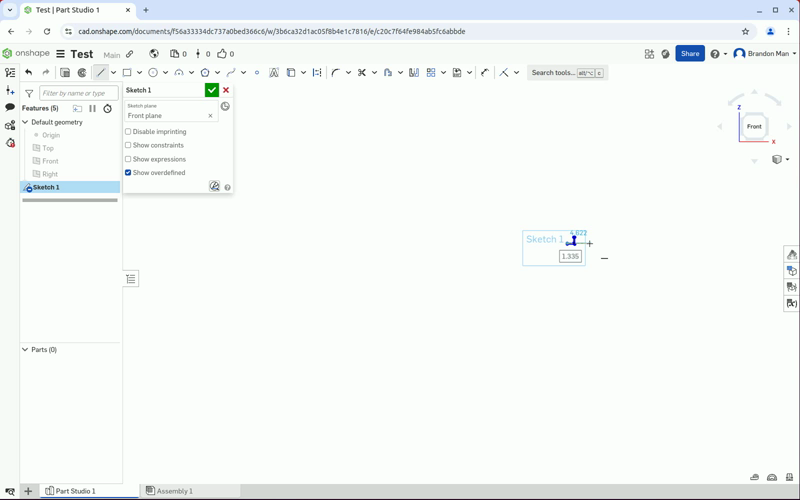
mouse_move(567, 244)
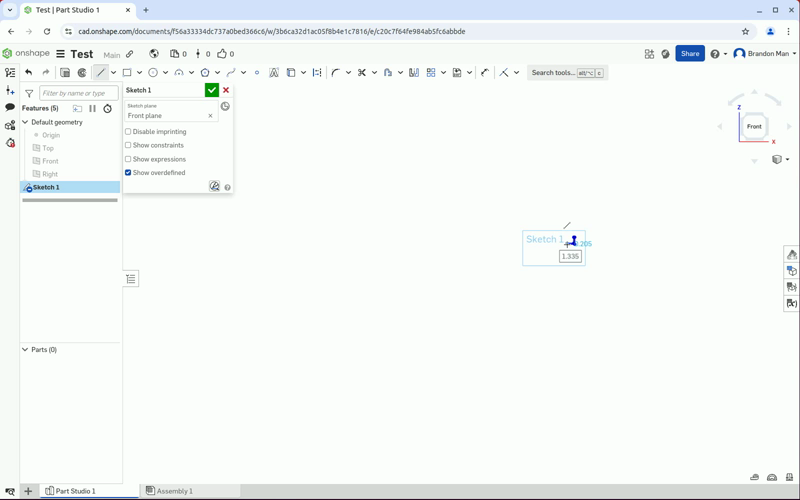
scroll(6)
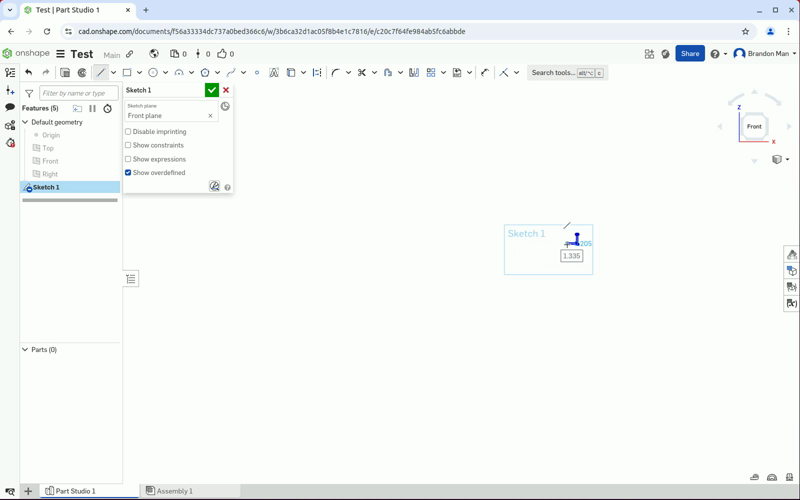
scroll(6)
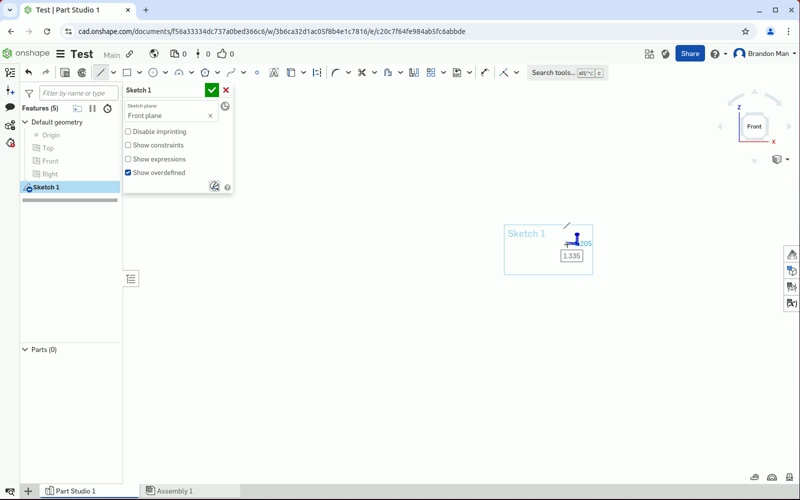
scroll(6)
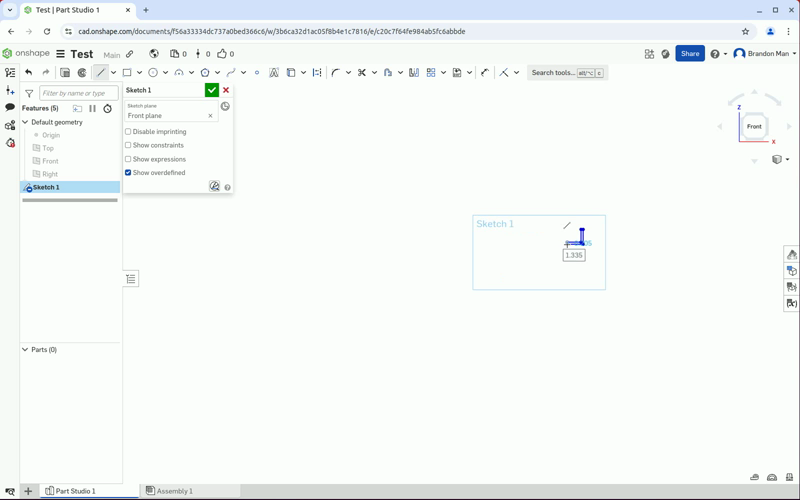
scroll(6)
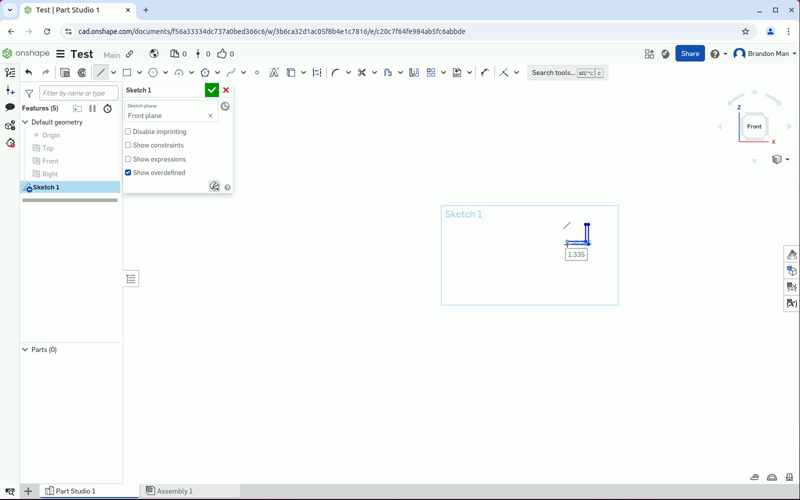
scroll(6)
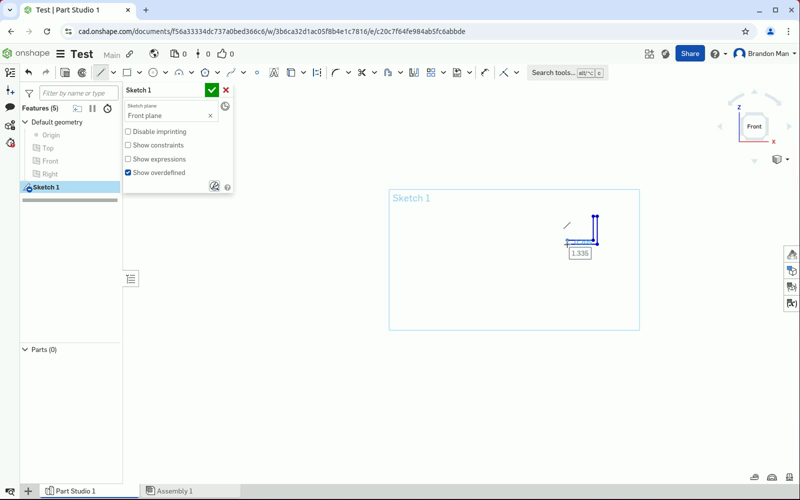
scroll(6)
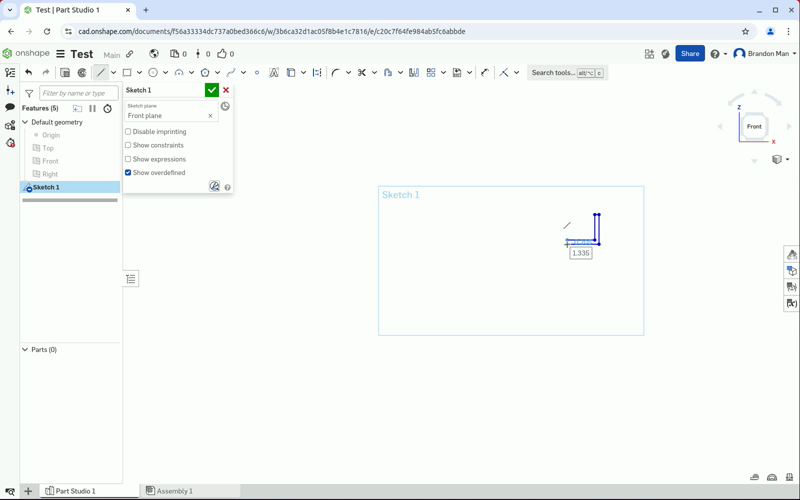
scroll(6)
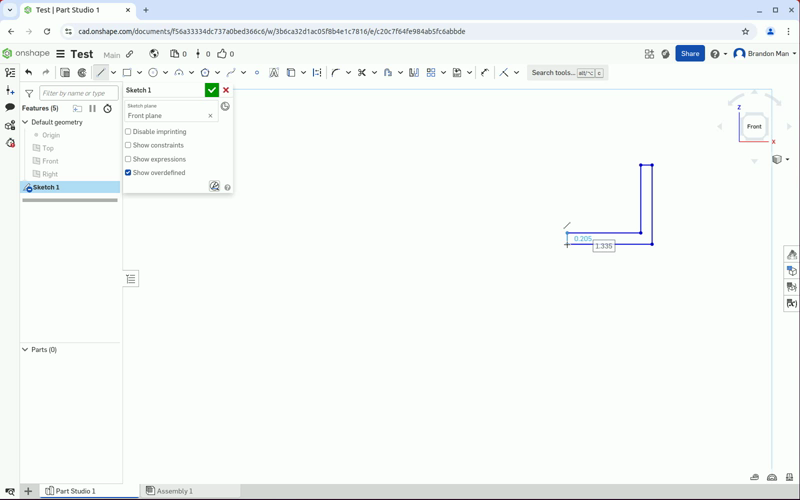
key_up(shift)
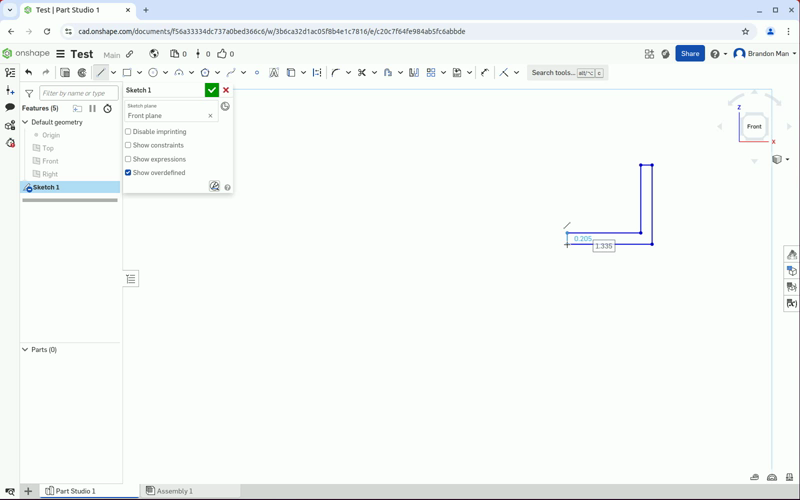
click(567, 244)
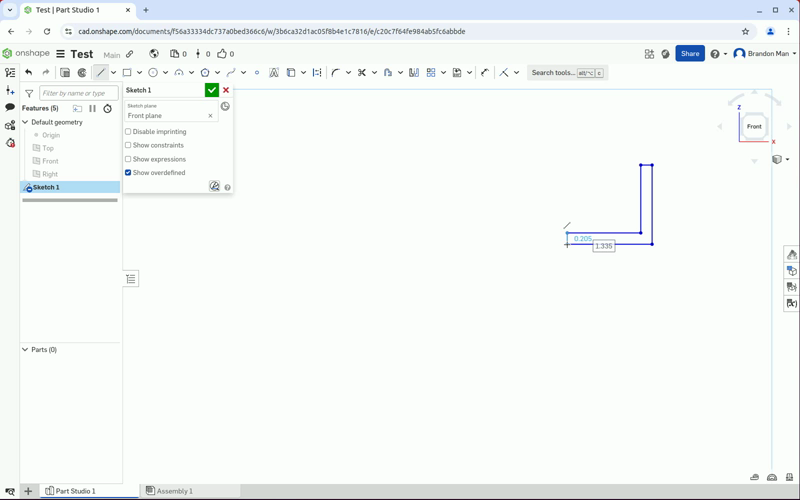
scroll(-6)
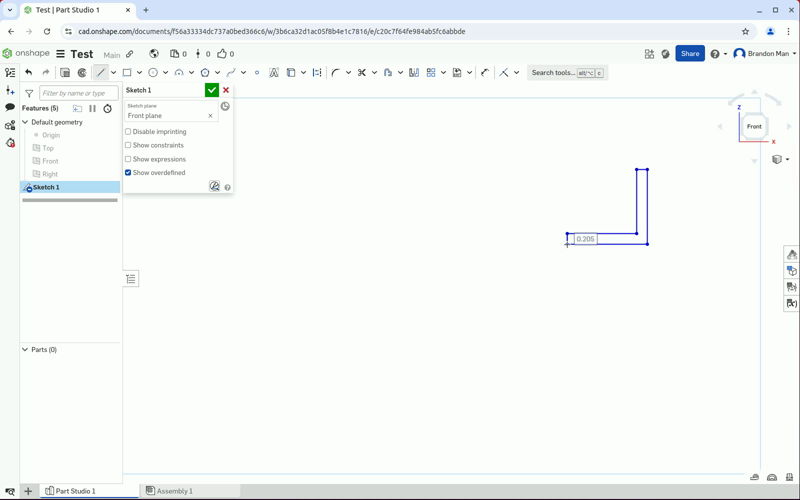
scroll(-6)
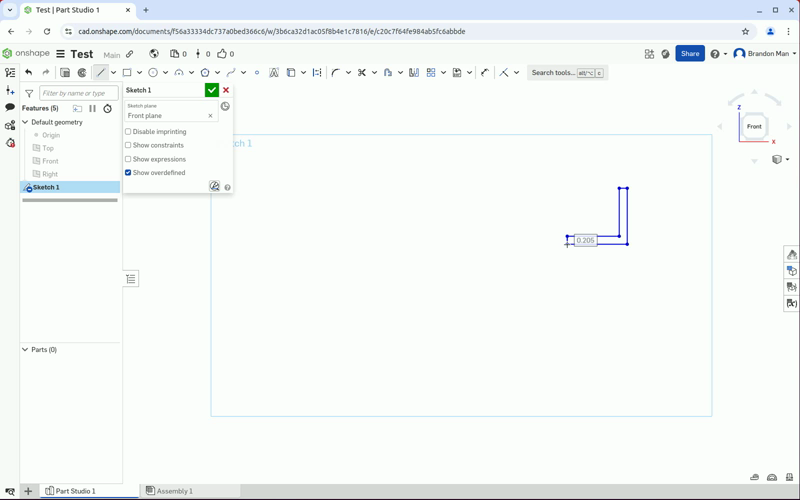
scroll(-6)
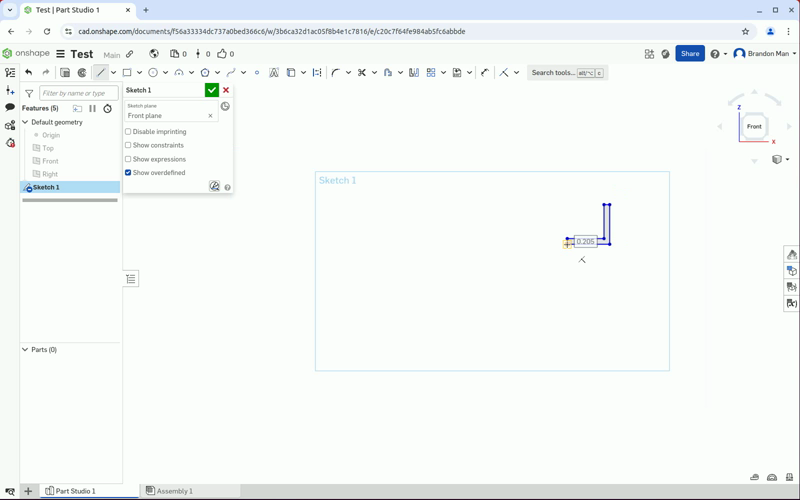
scroll(-6)
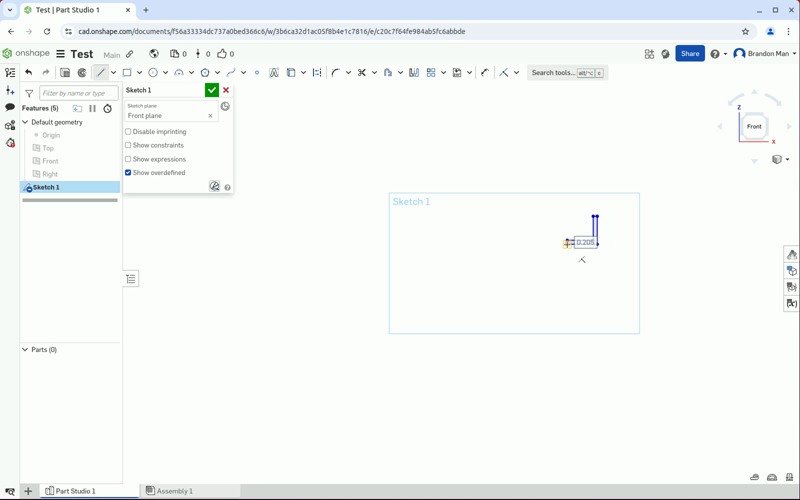
scroll(-6)
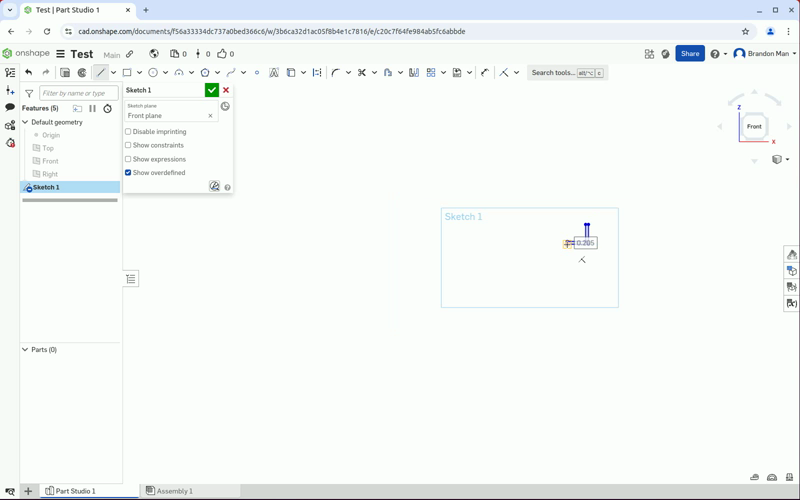
scroll(-6)
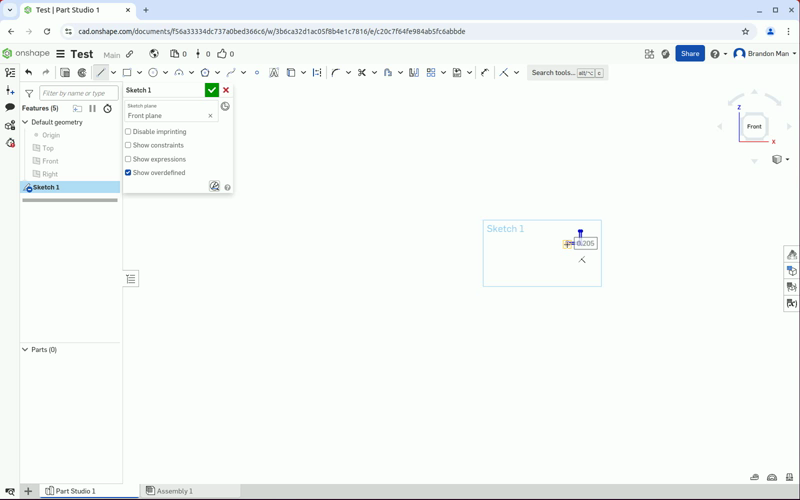
scroll(-6)
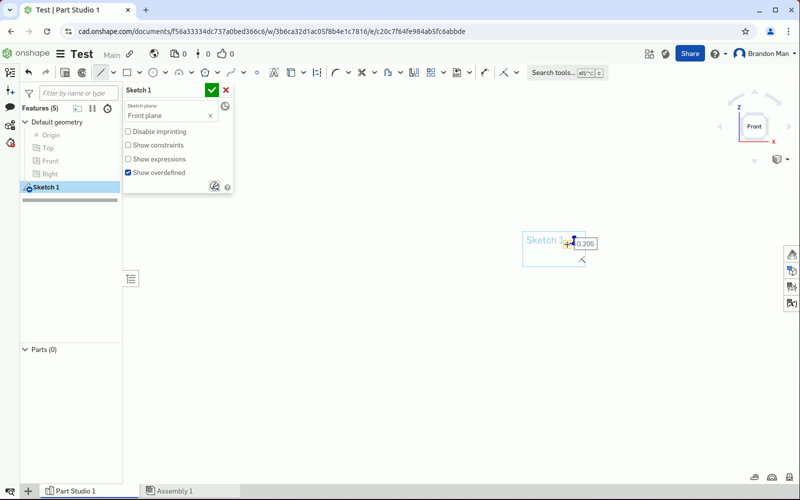
key(esc)
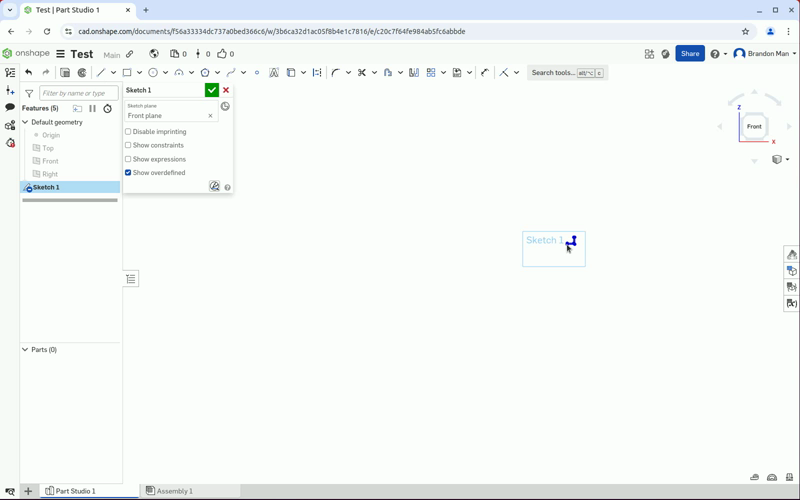
mouse_move(574, 242)
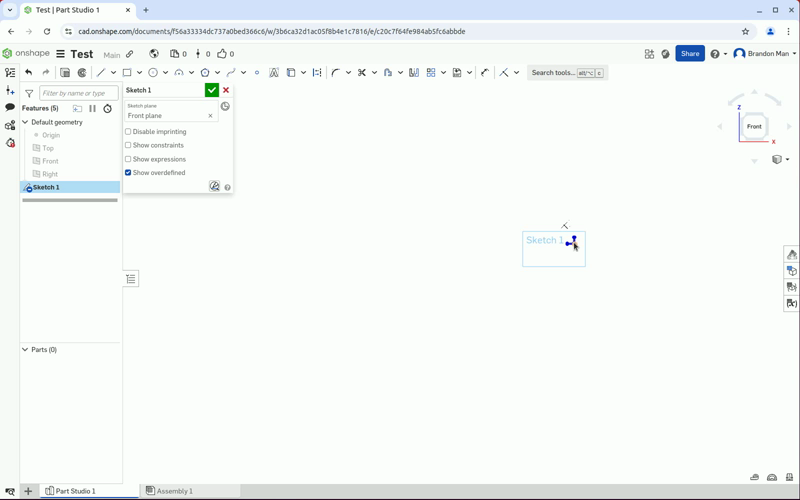
scroll(6)
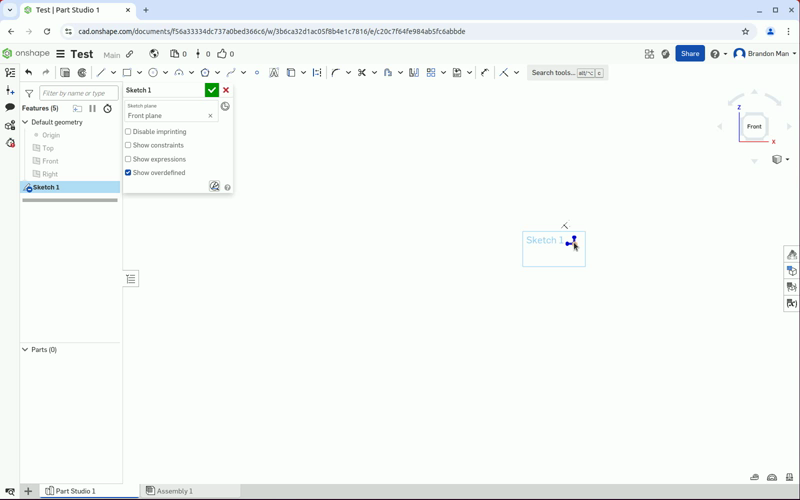
scroll(6)
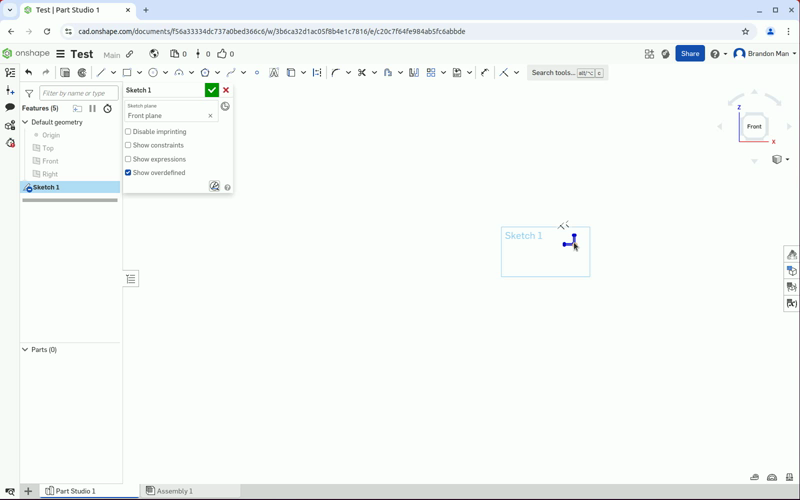
scroll(6)
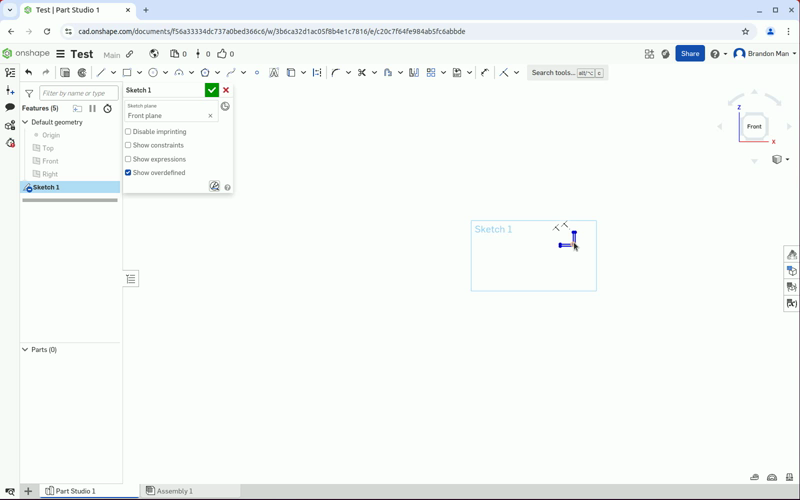
scroll(6)
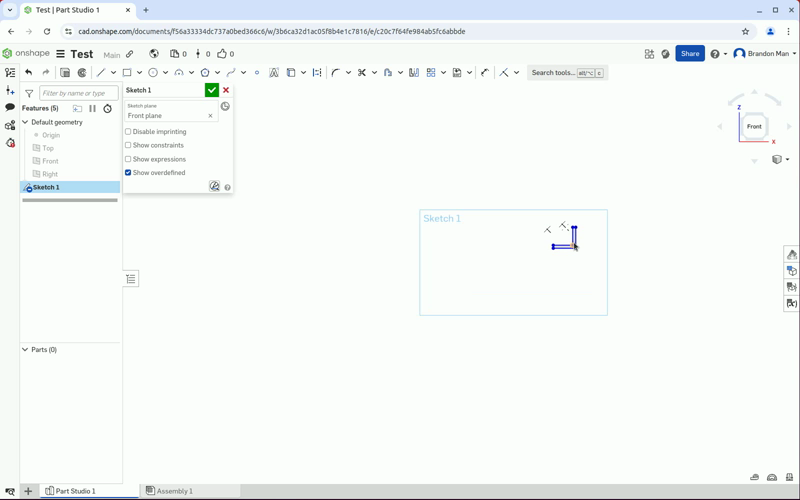
scroll(6)
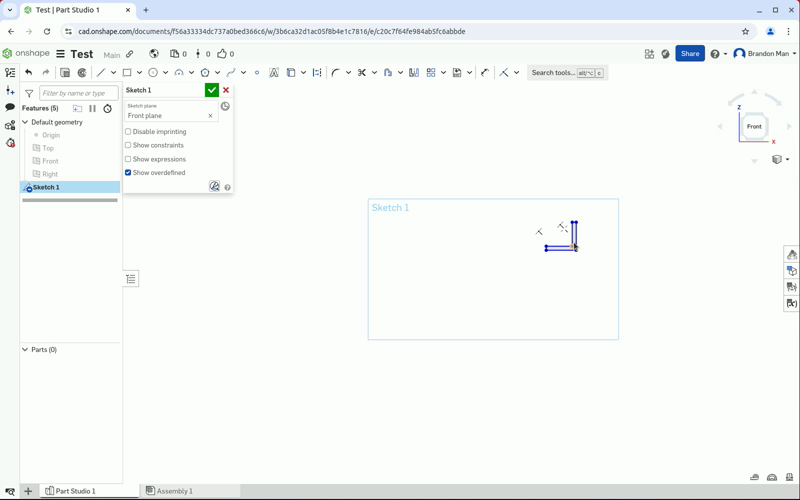
scroll(6)
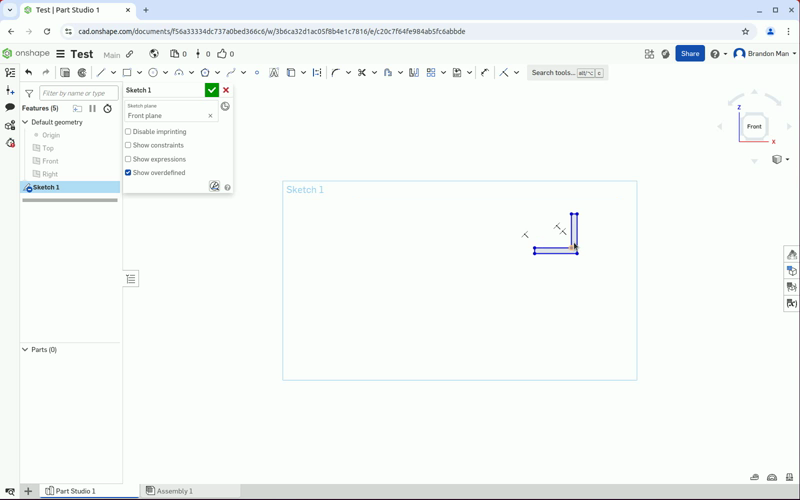
scroll(6)
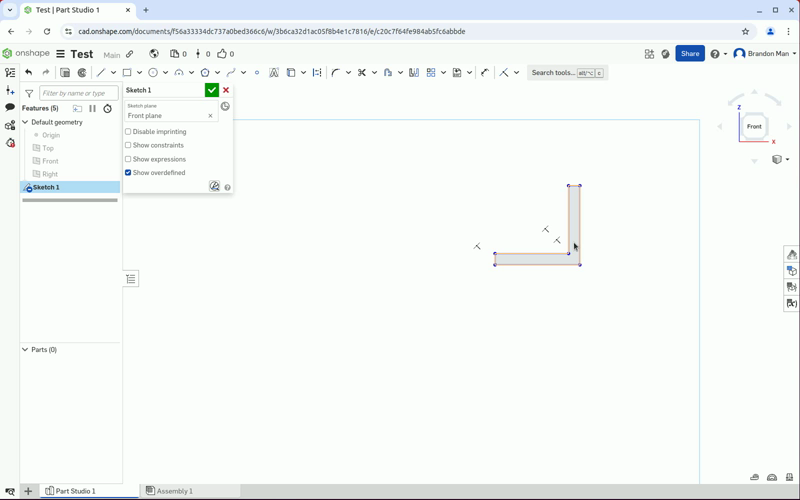
click(574, 242)
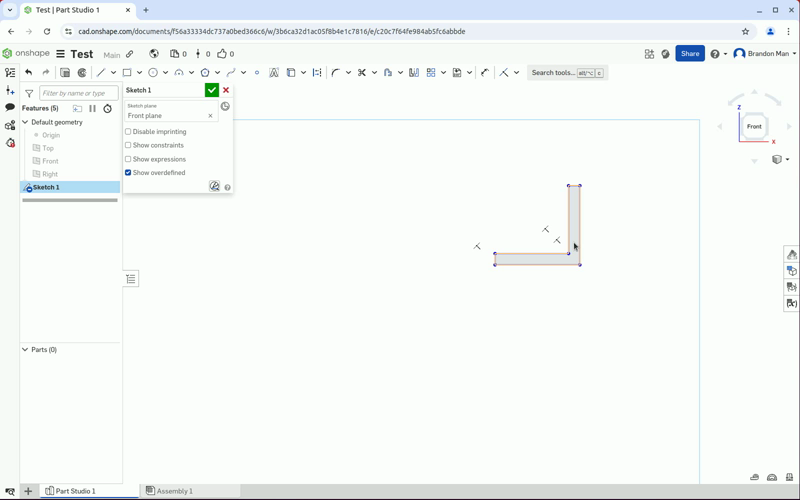
scroll(-6)
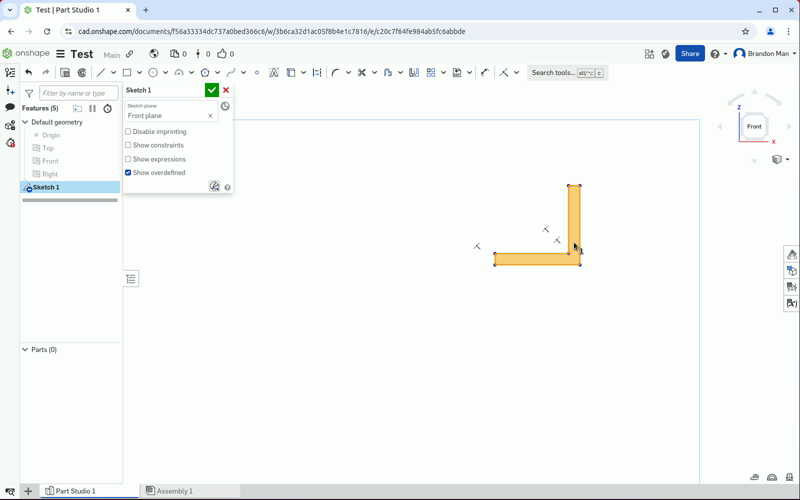
scroll(-6)
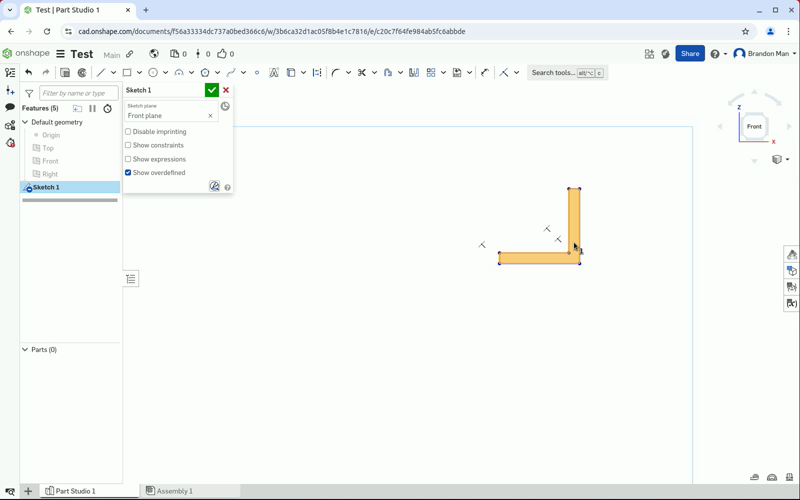
scroll(-6)
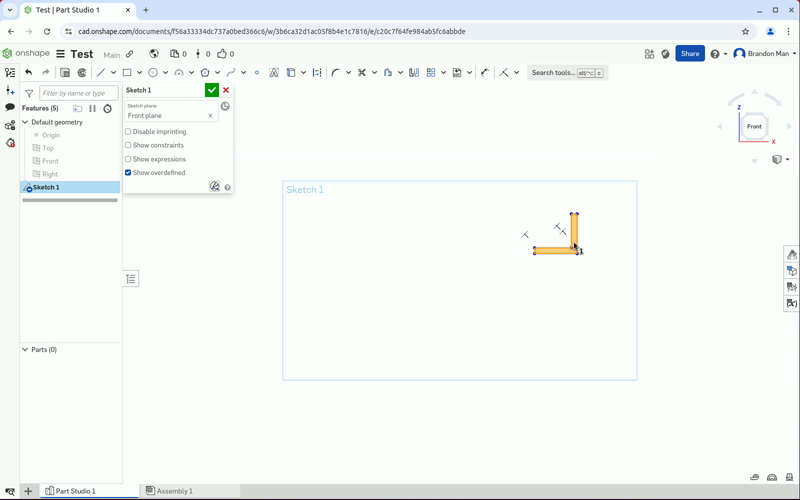
scroll(-6)
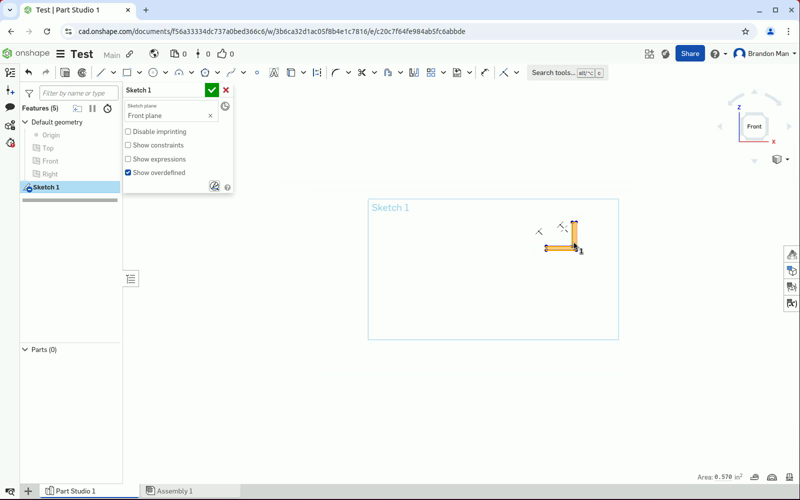
scroll(-6)
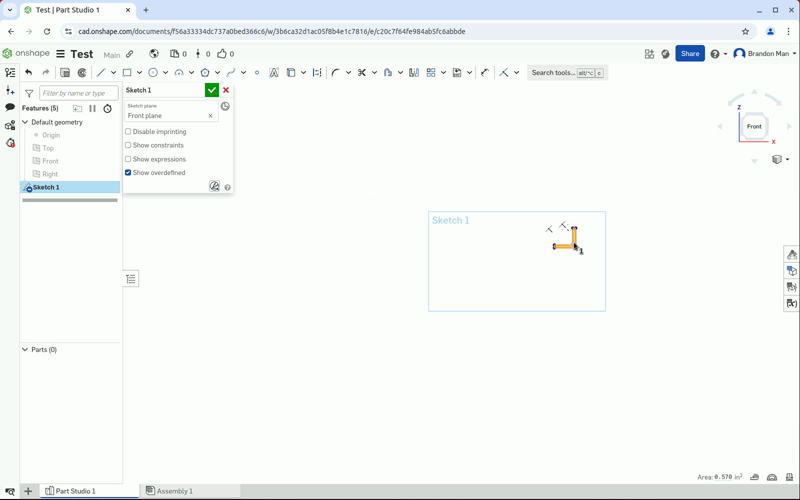
scroll(-6)
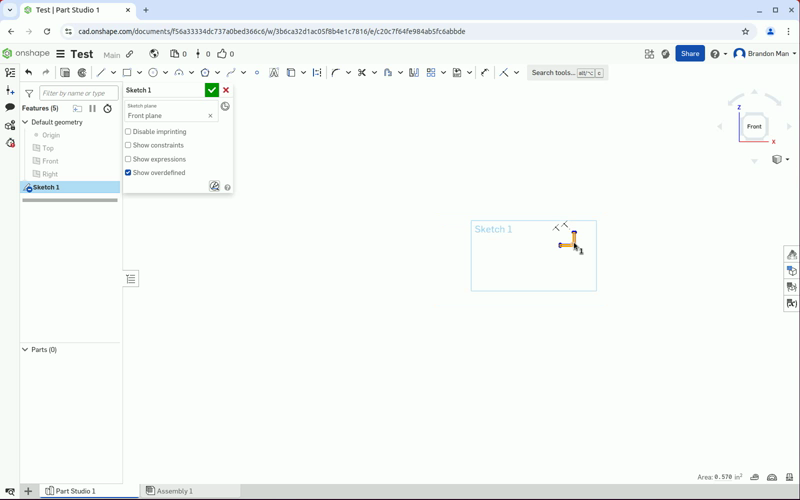
scroll(-6)
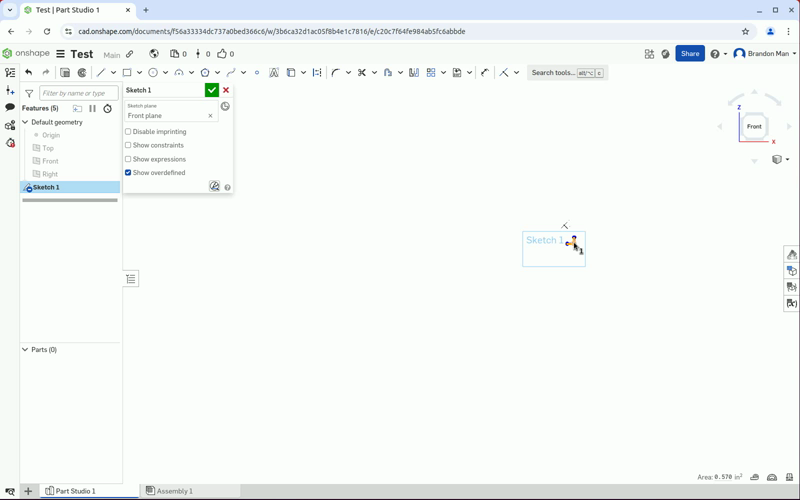
mouse_move(73, 352)
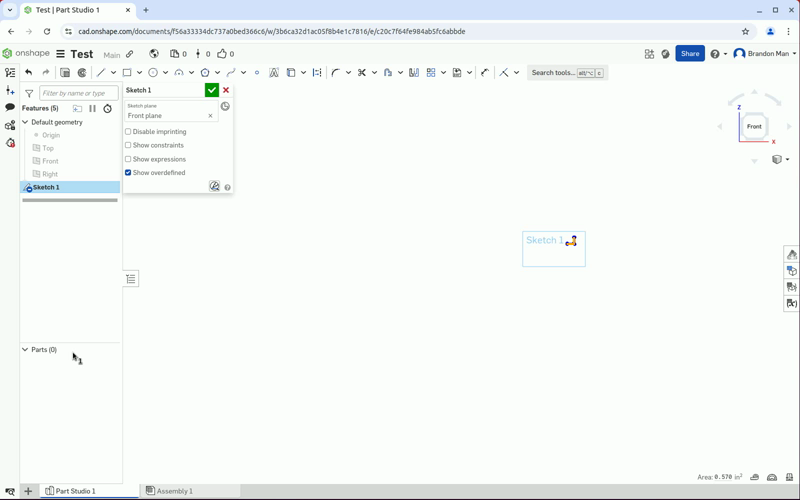
key(shift+y)
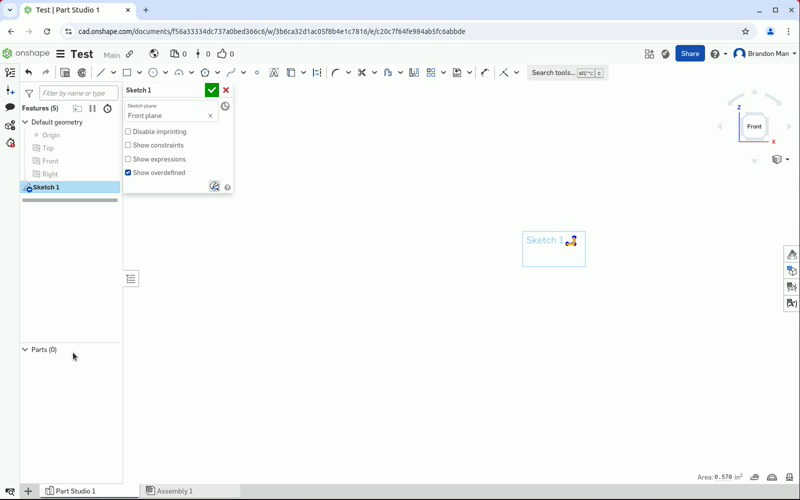
key(shift+e)
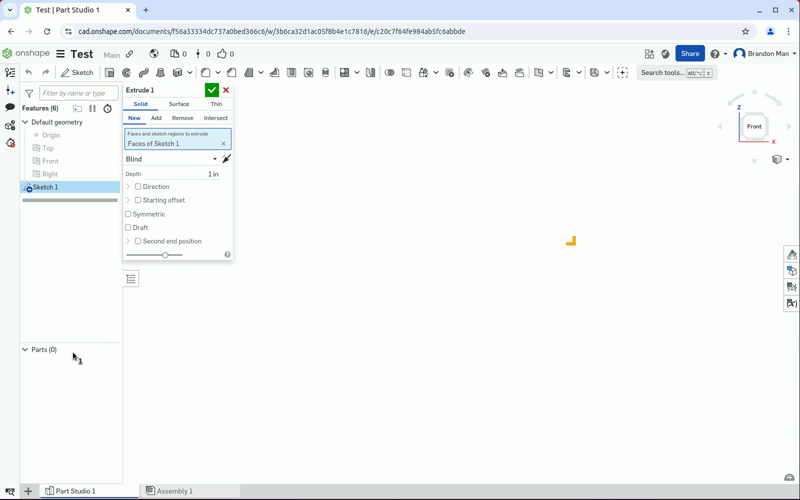
mouse_move(143, 106)
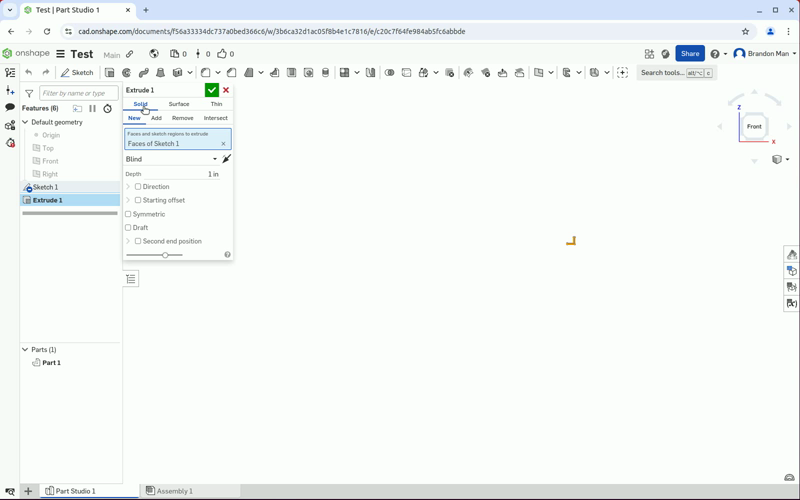
click(143, 106)
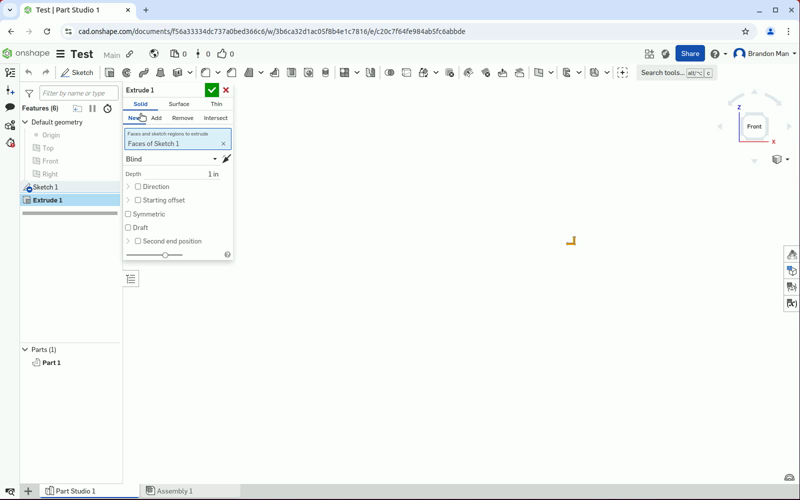
mouse_move(137, 120)
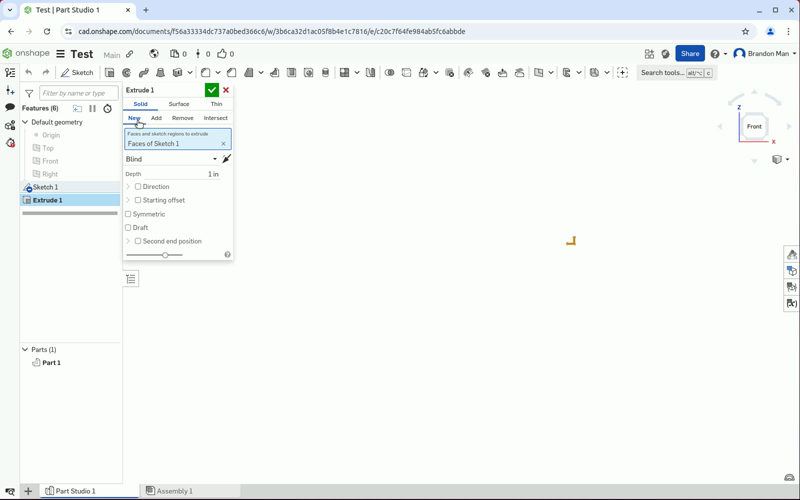
click(137, 120)
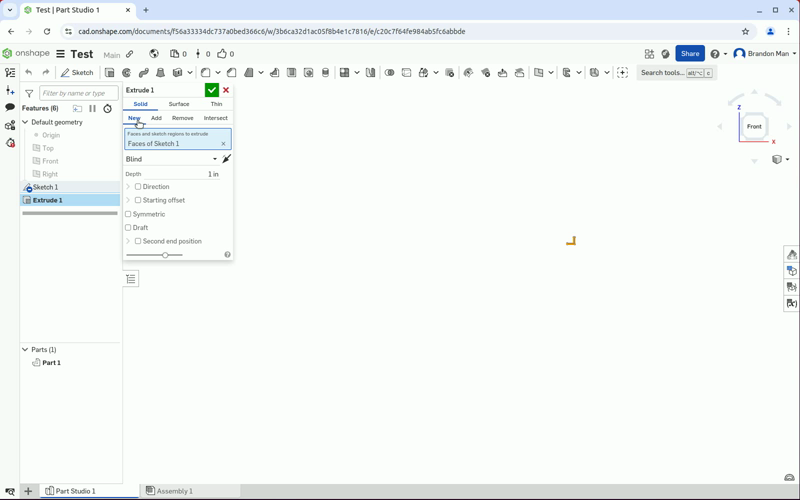
key(tab, 4)
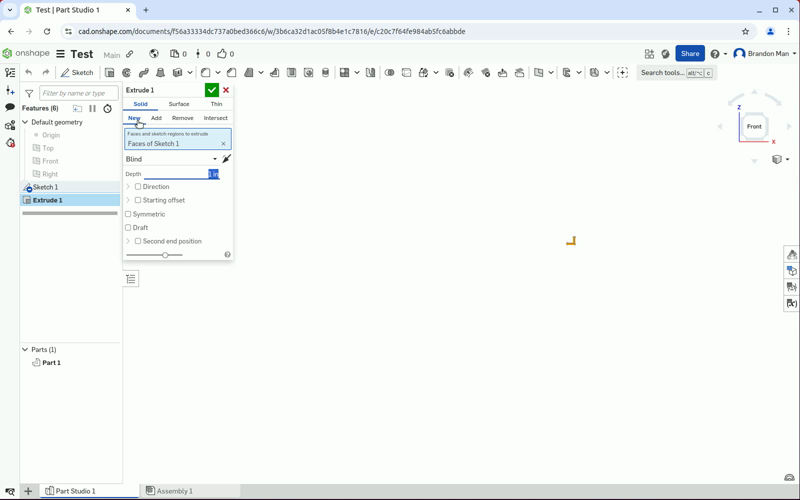
text(10.832)
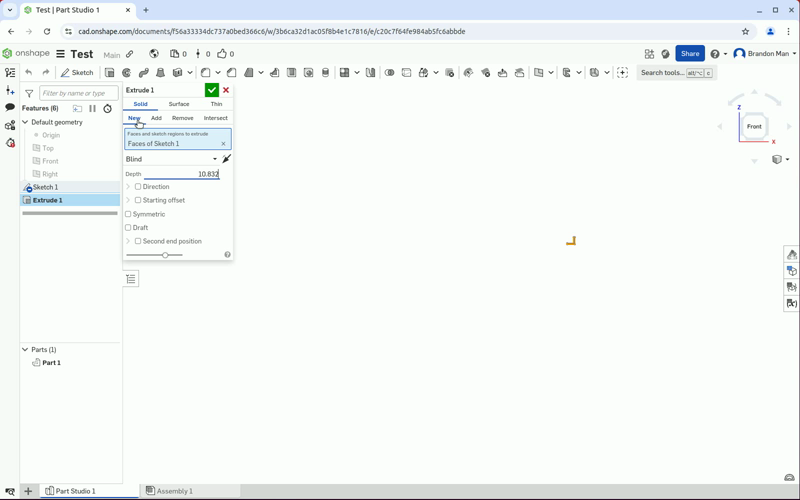
key(enter)
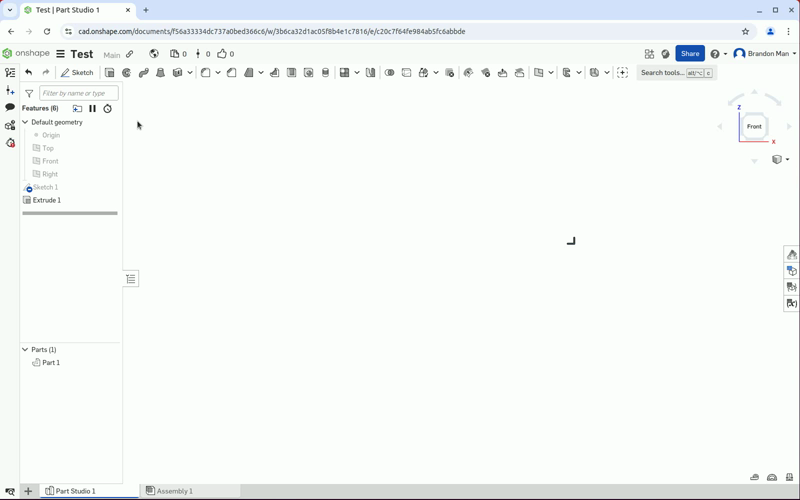
key(shift+h)
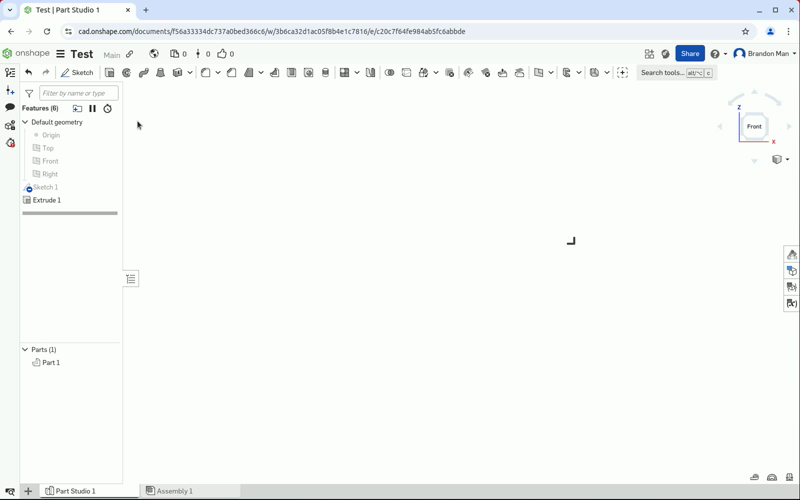
key(shift+h)
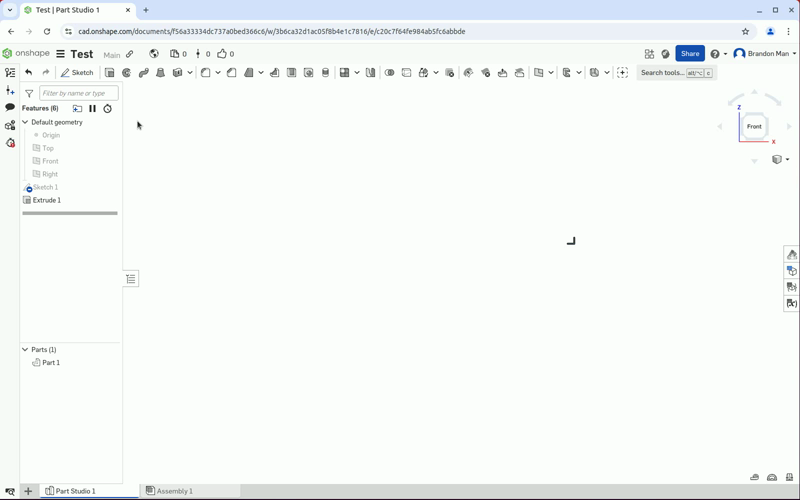
mouse_move(73, 189)
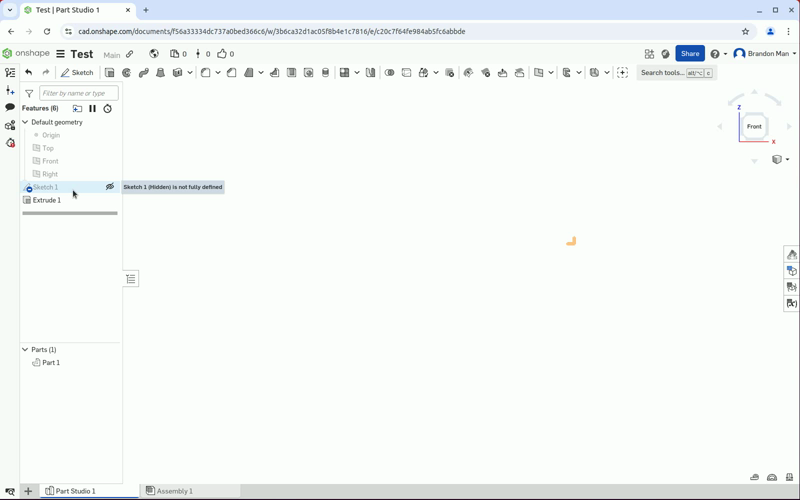
click(73, 189)
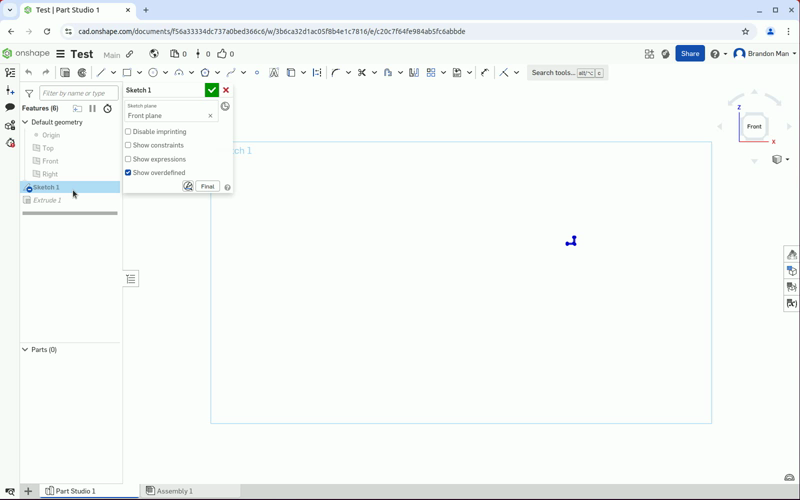
mouse_move(229, 92)
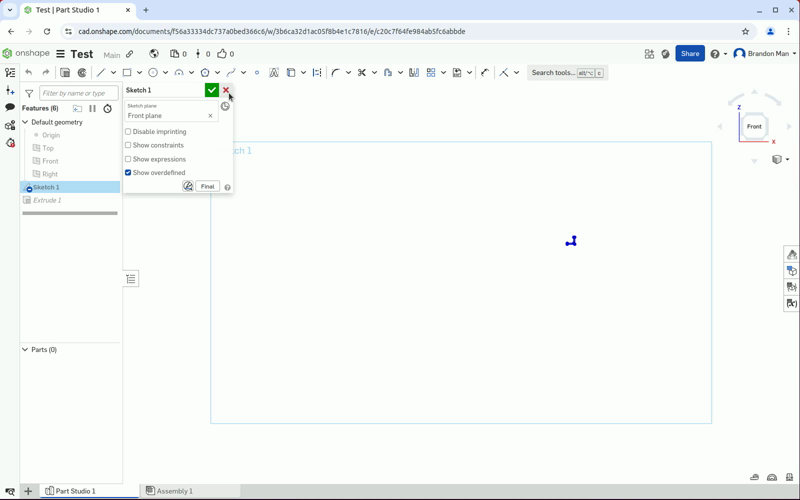
click(229, 92)
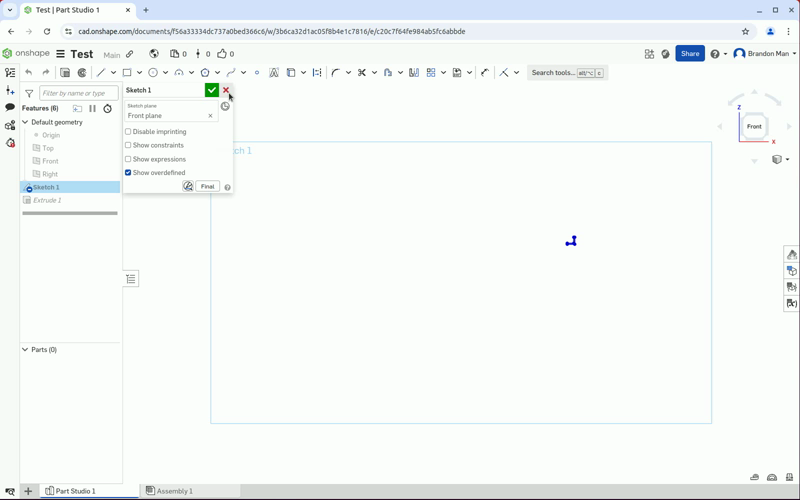
key(shift+s)
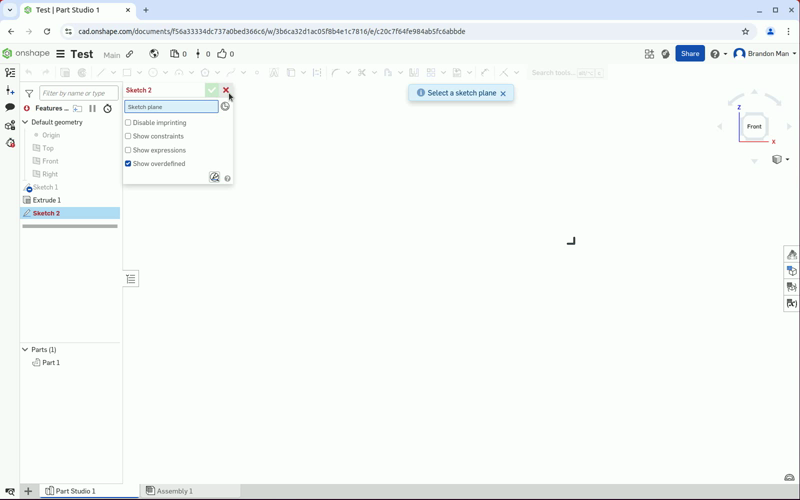
mouse_move(73, 163)
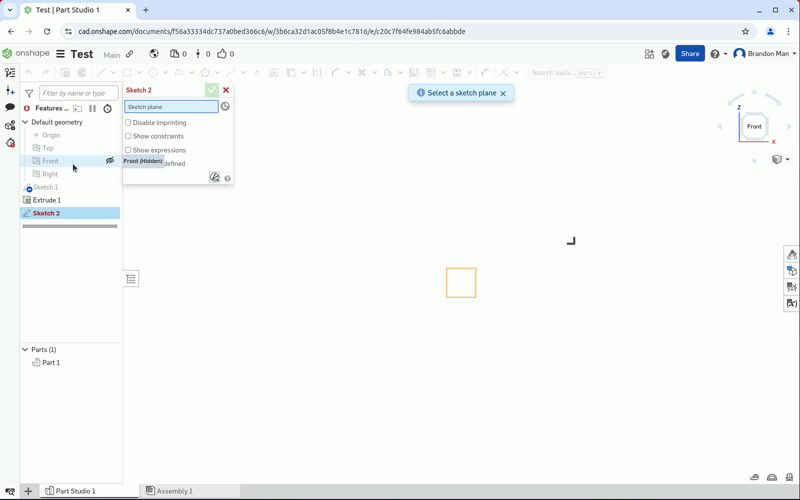
click(73, 163)
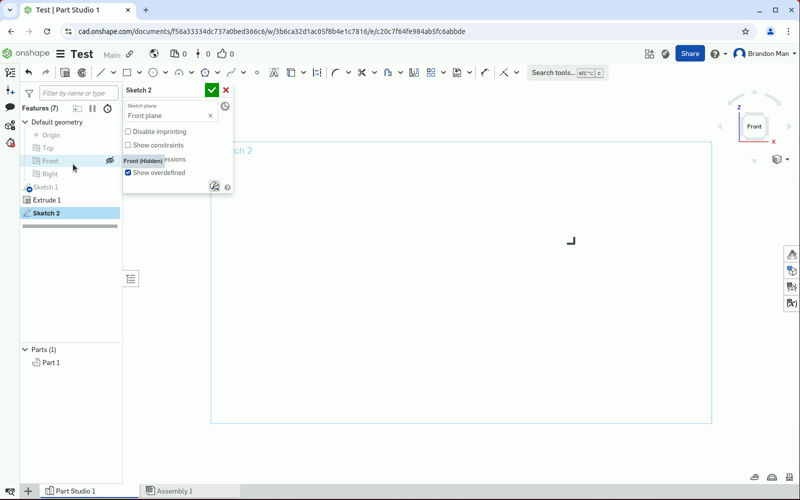
mouse_move(73, 352)
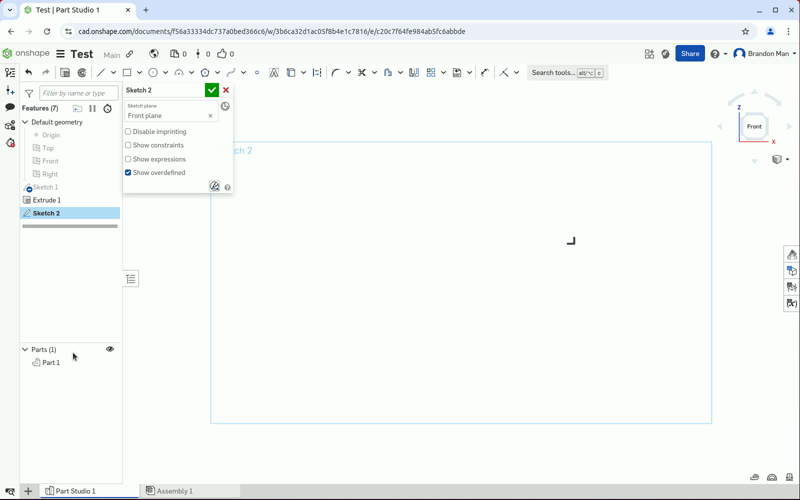
key(y)
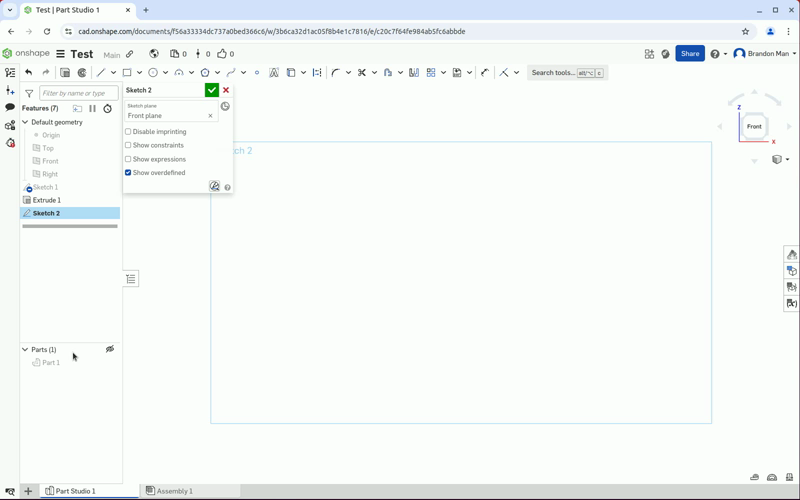
key(l)
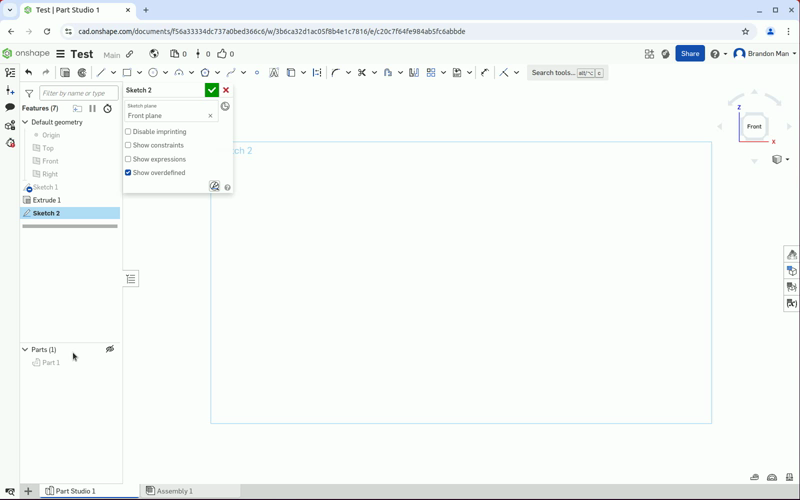
key_down(shift)
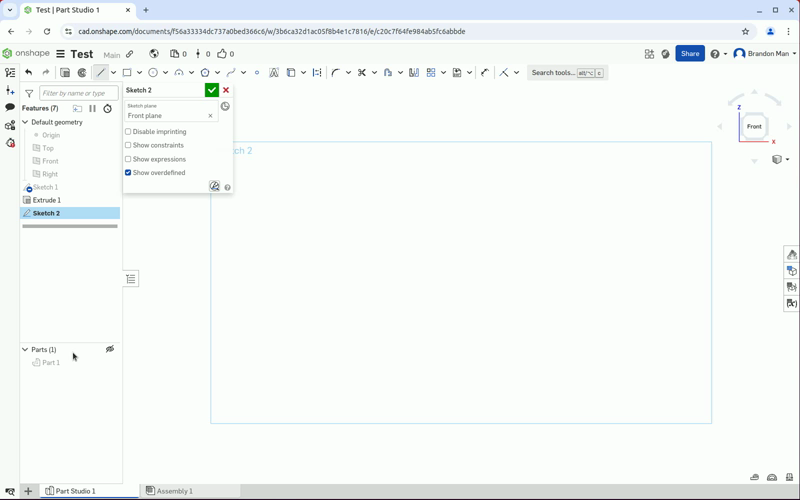
mouse_move(532, 275)
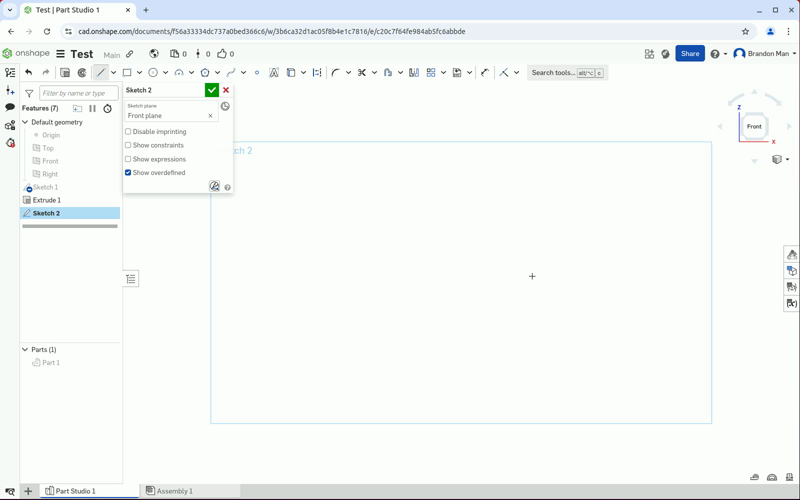
click(532, 275)
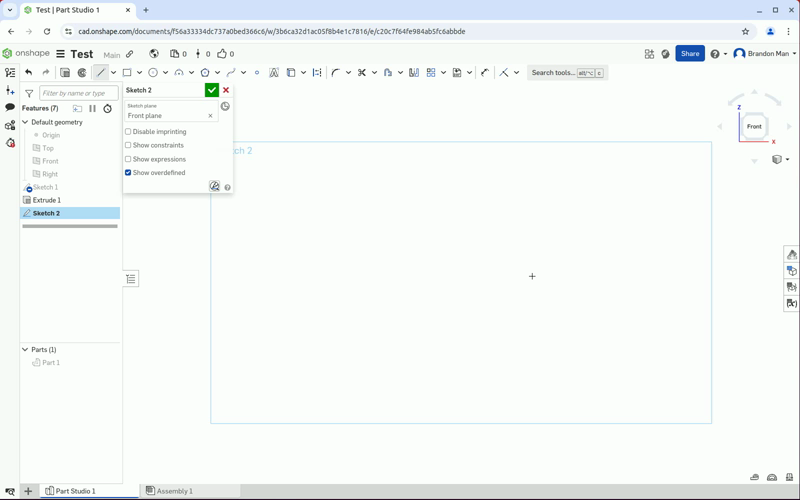
key_up(shift)
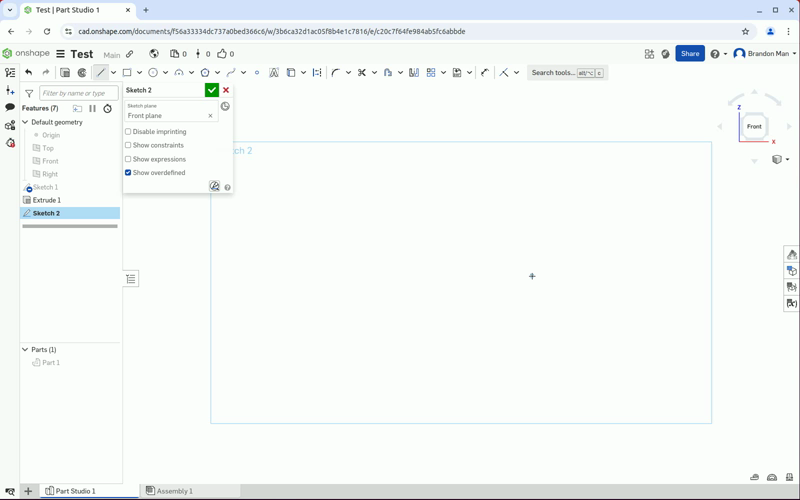
key_down(shift)
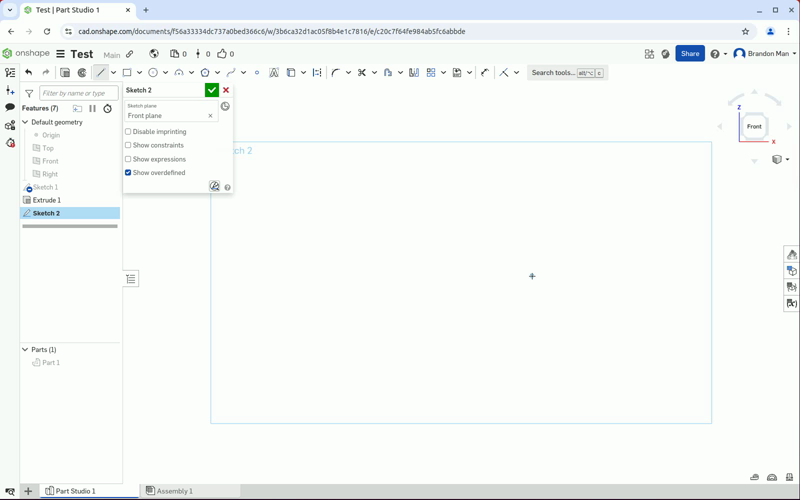
mouse_move(562, 275)
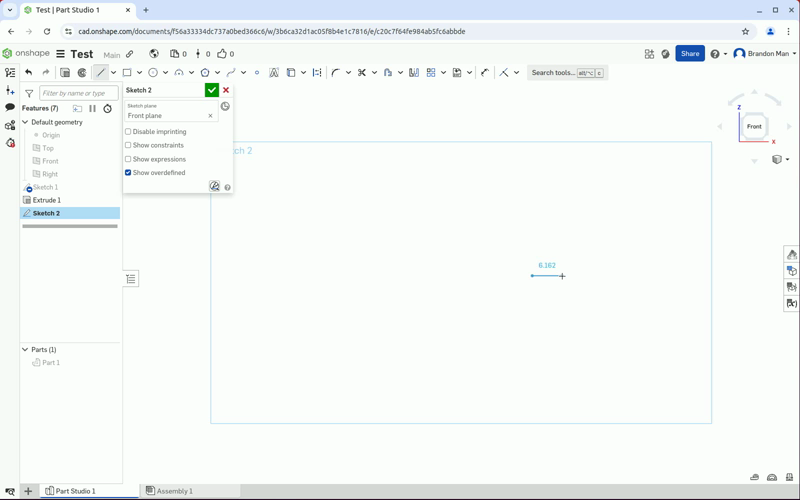
mouse_move(539, 275)
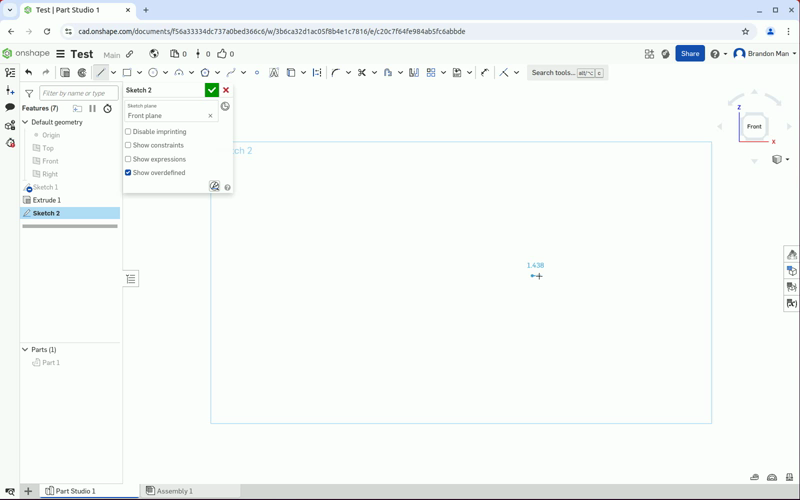
scroll(6)
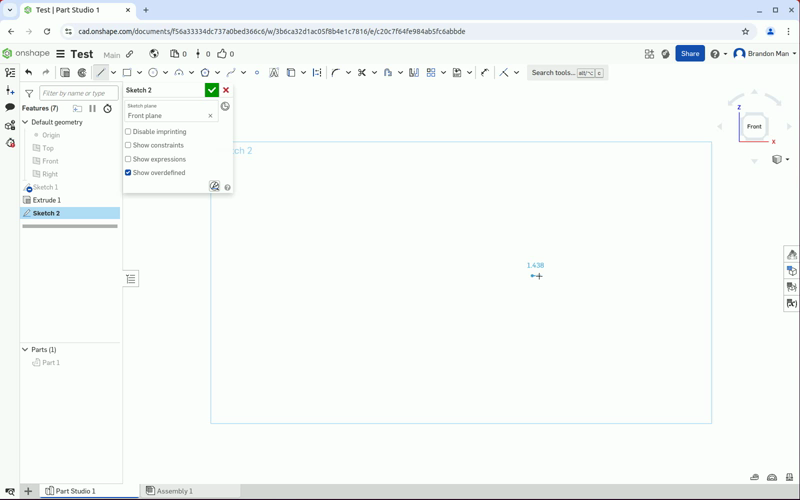
scroll(6)
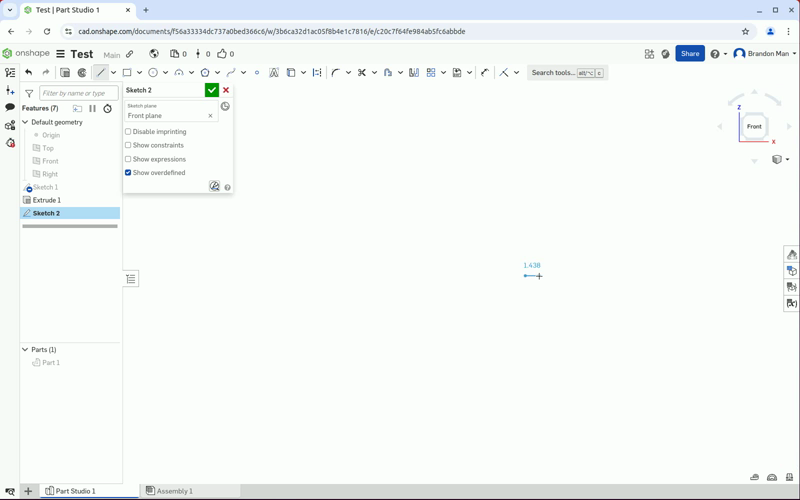
scroll(6)
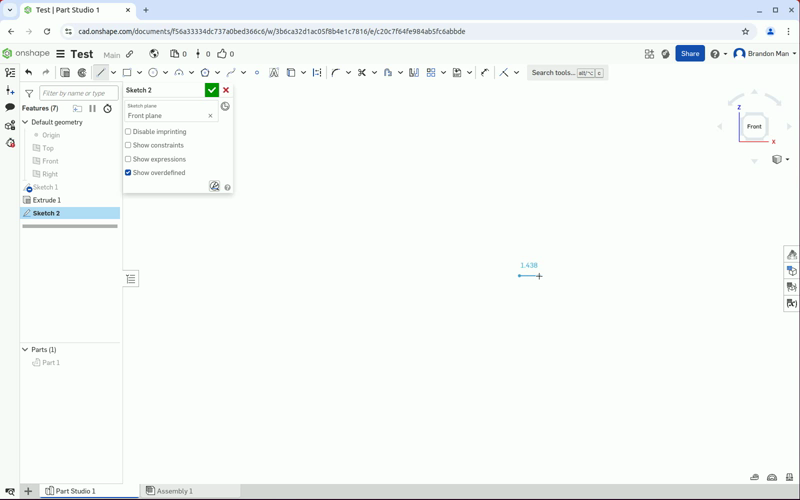
scroll(6)
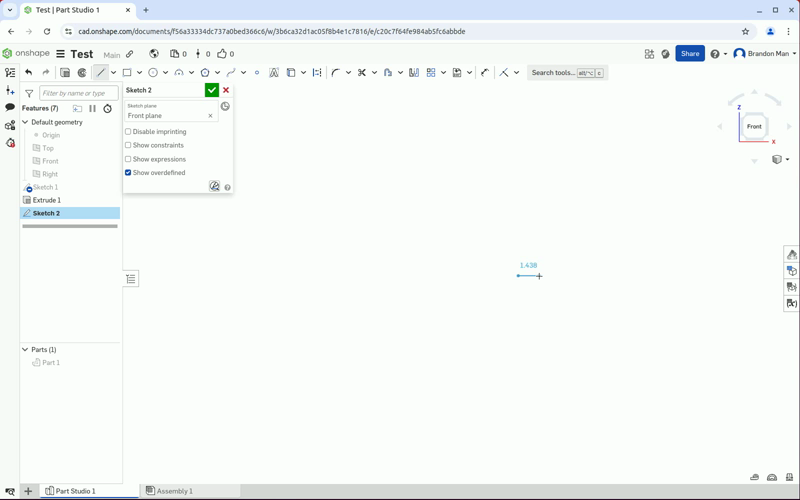
scroll(6)
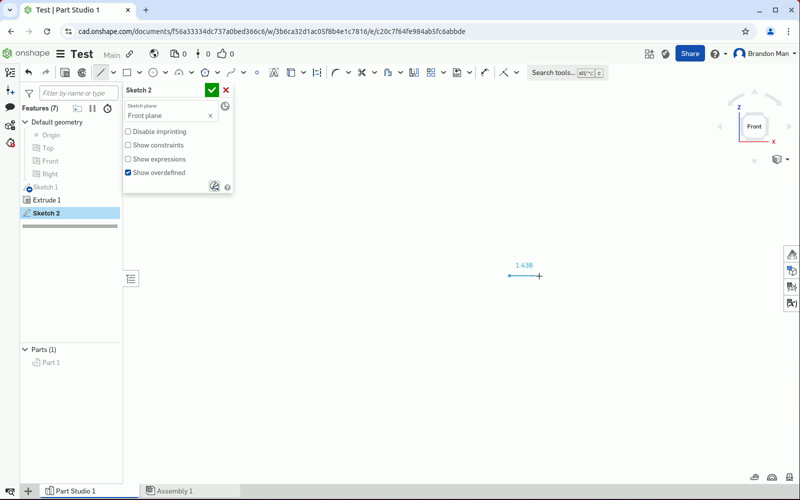
scroll(6)
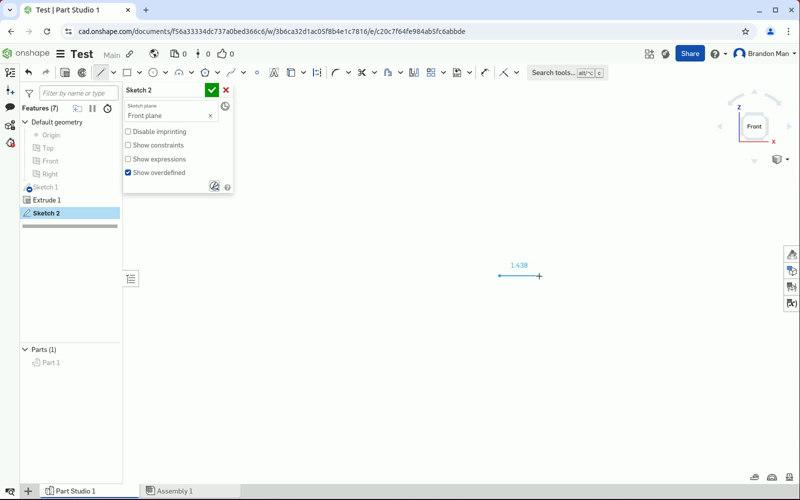
scroll(6)
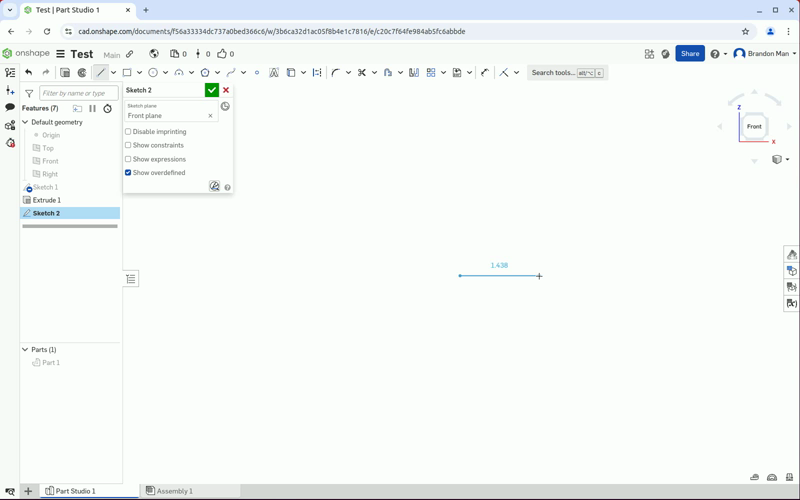
click(539, 275)
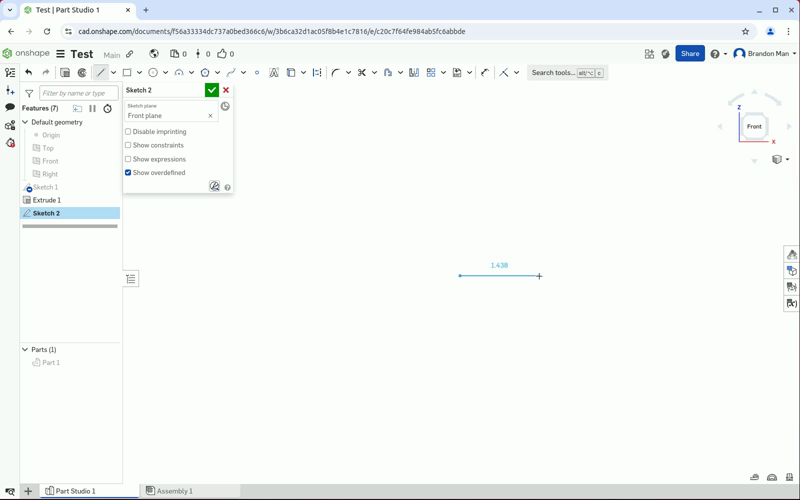
scroll(-6)
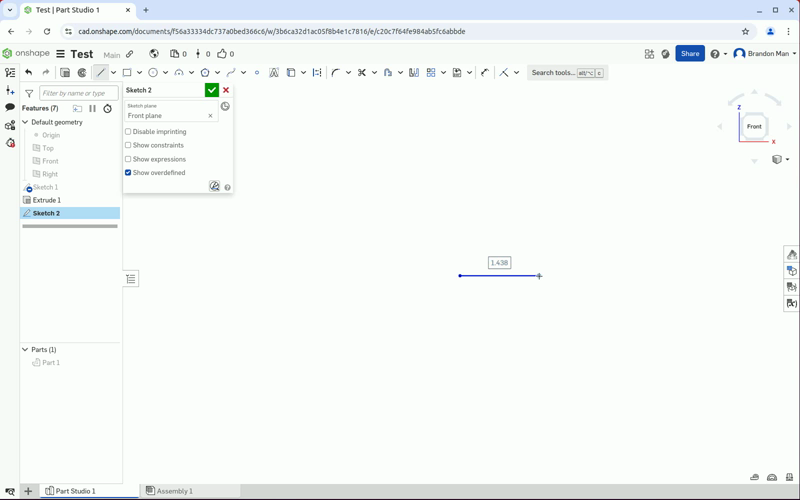
scroll(-6)
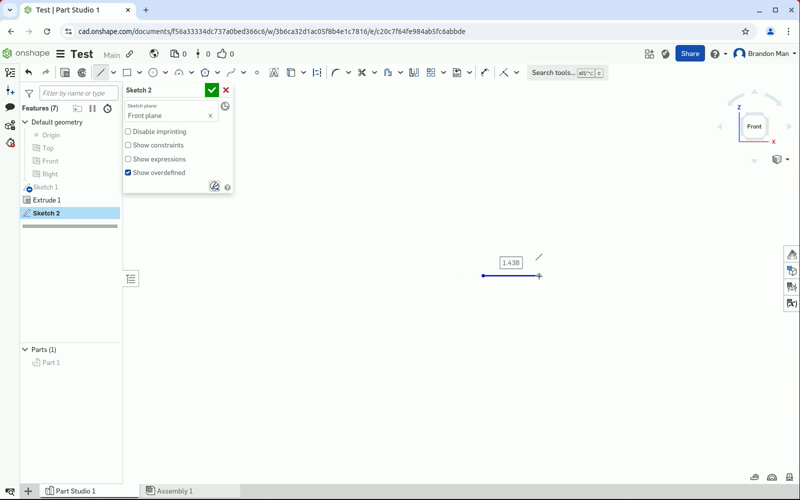
scroll(-6)
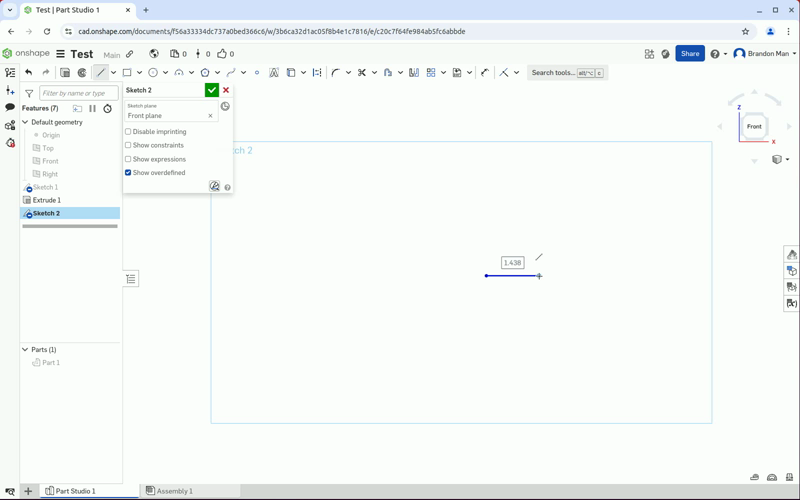
scroll(-6)
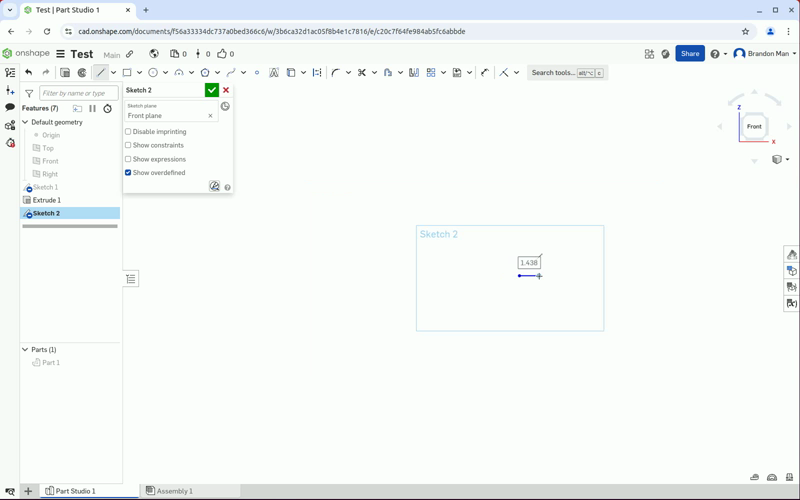
scroll(-6)
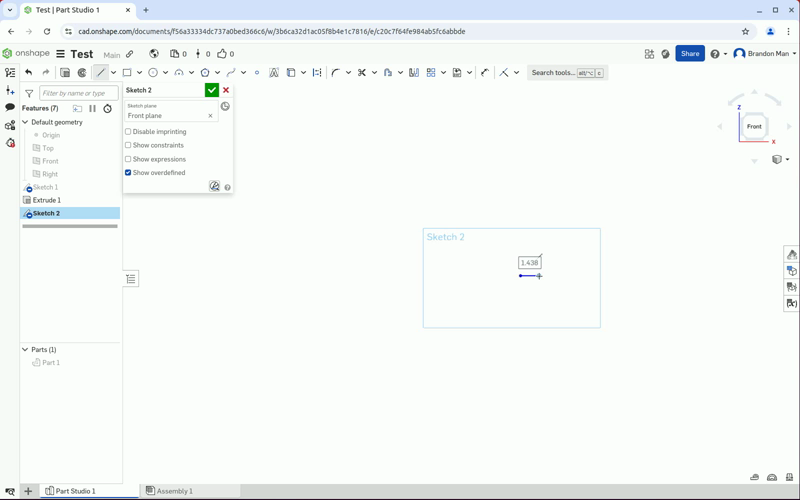
scroll(-6)
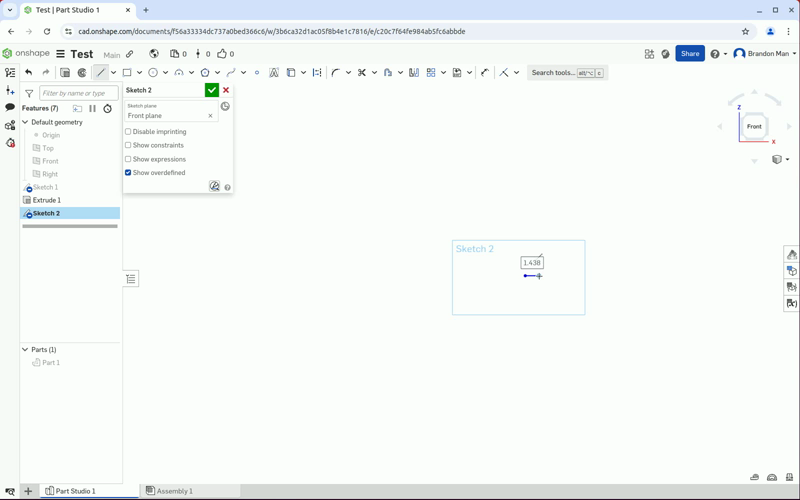
scroll(-6)
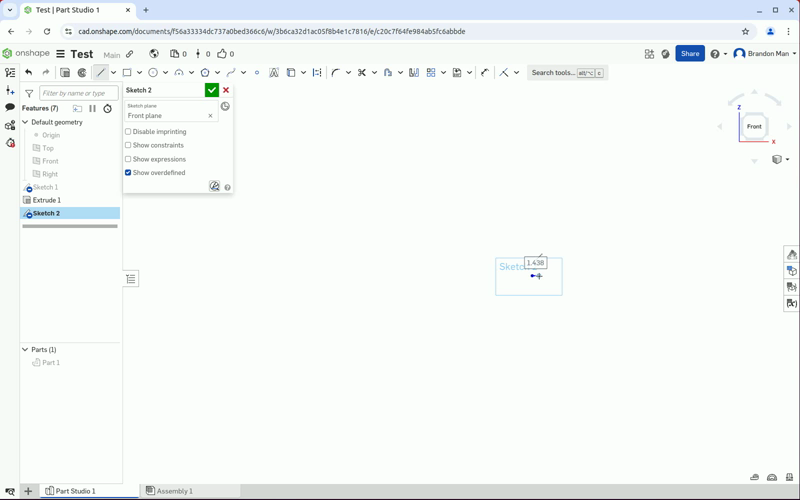
key_up(shift)
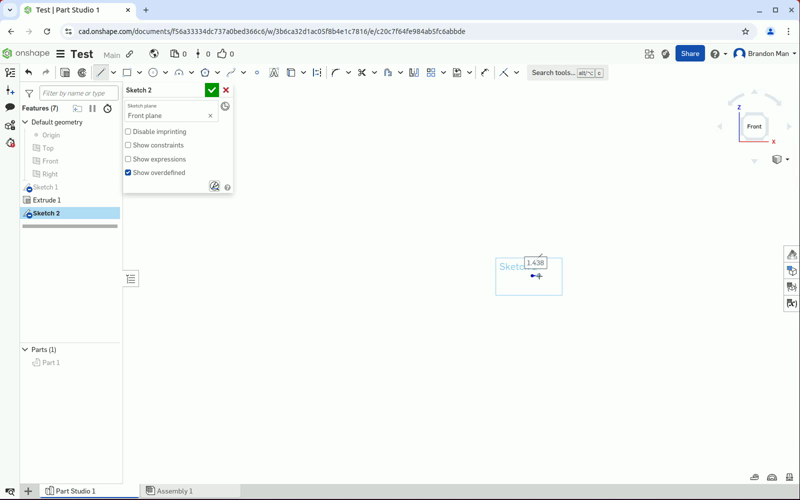
key_down(shift)
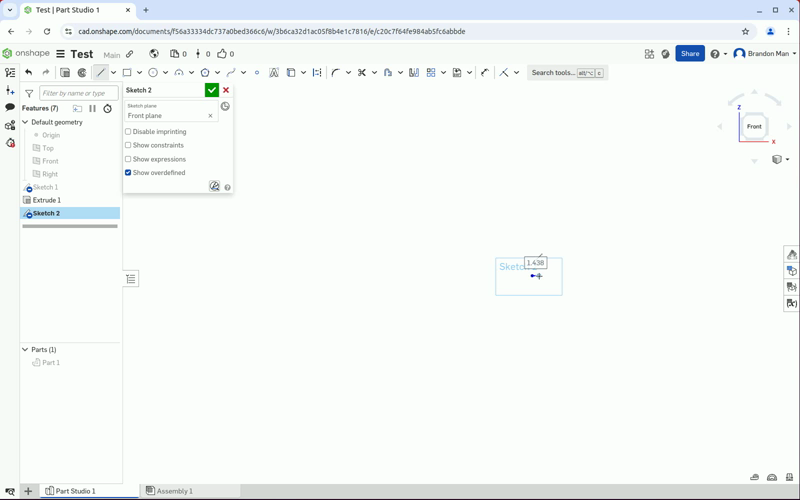
mouse_move(569, 275)
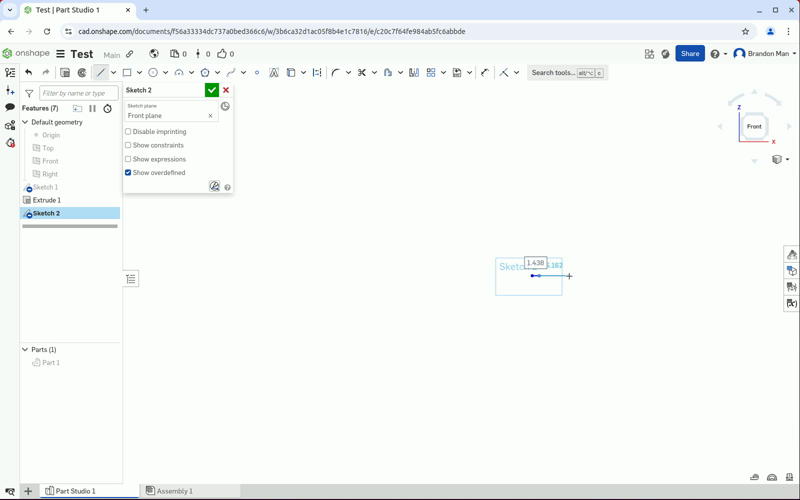
mouse_move(539, 268)
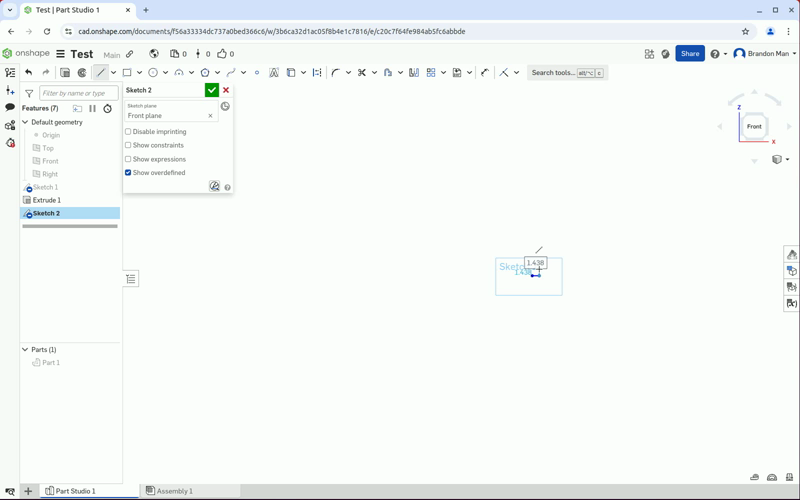
scroll(6)
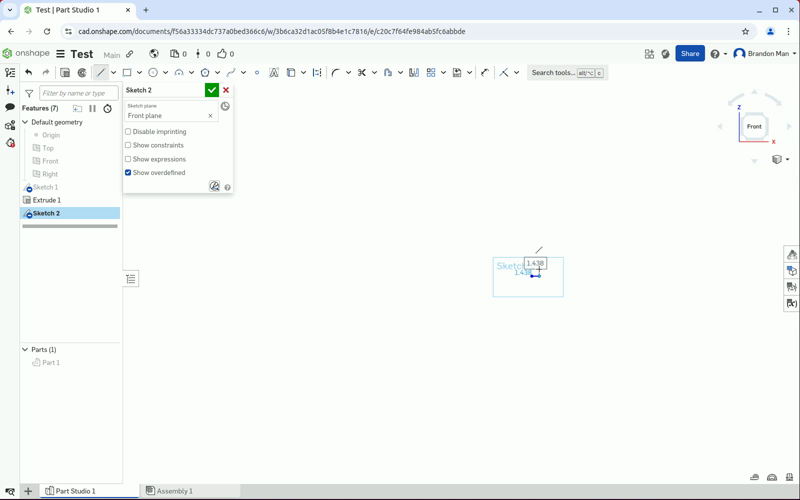
scroll(6)
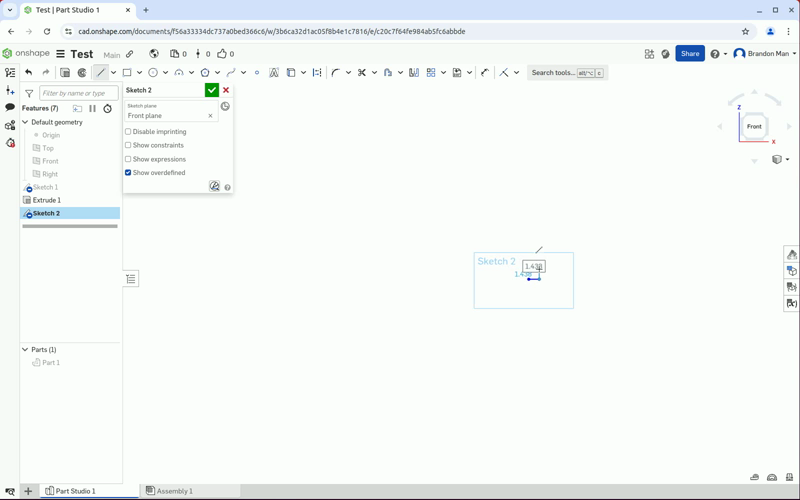
scroll(6)
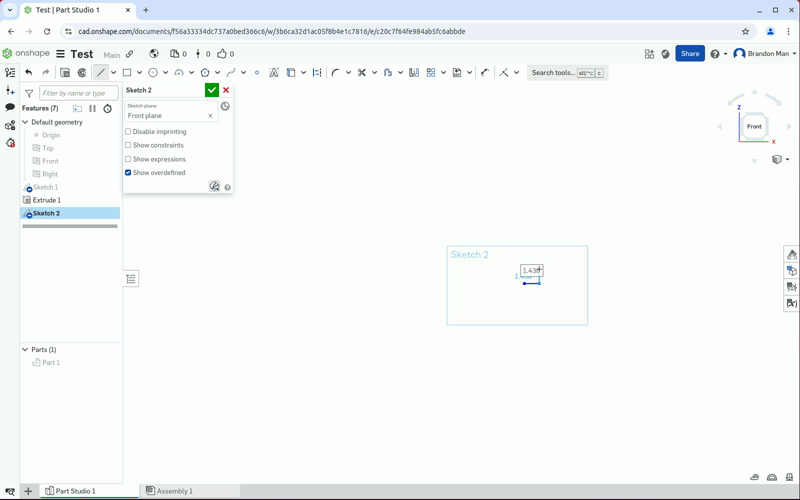
scroll(6)
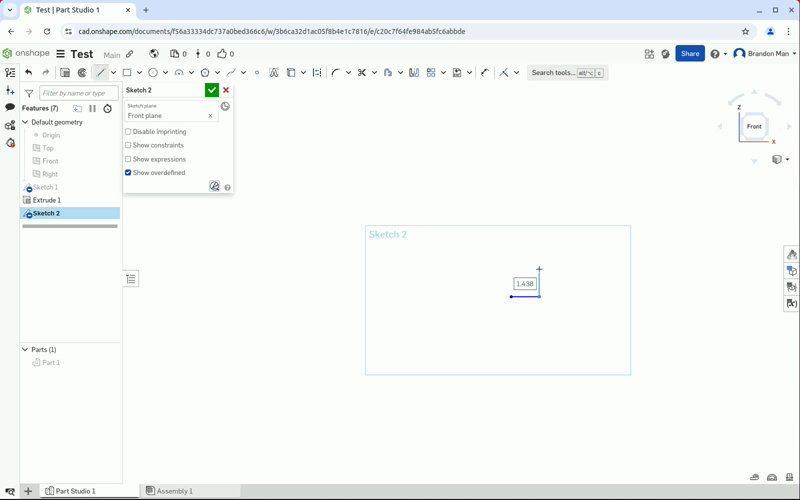
scroll(6)
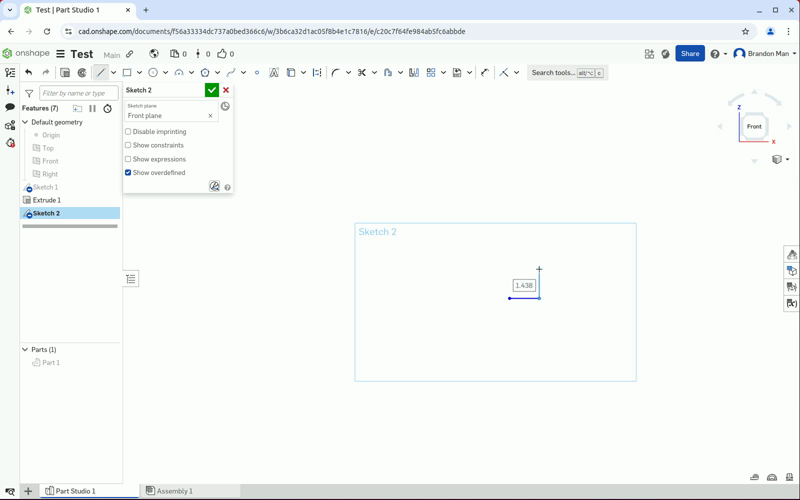
scroll(6)
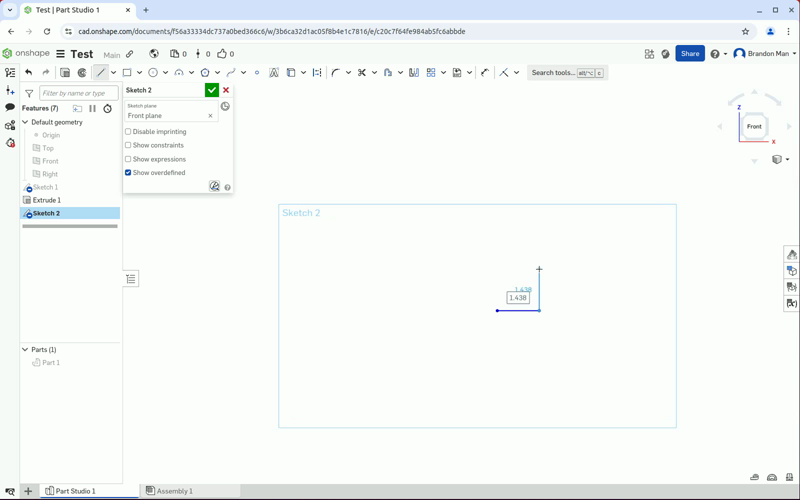
scroll(6)
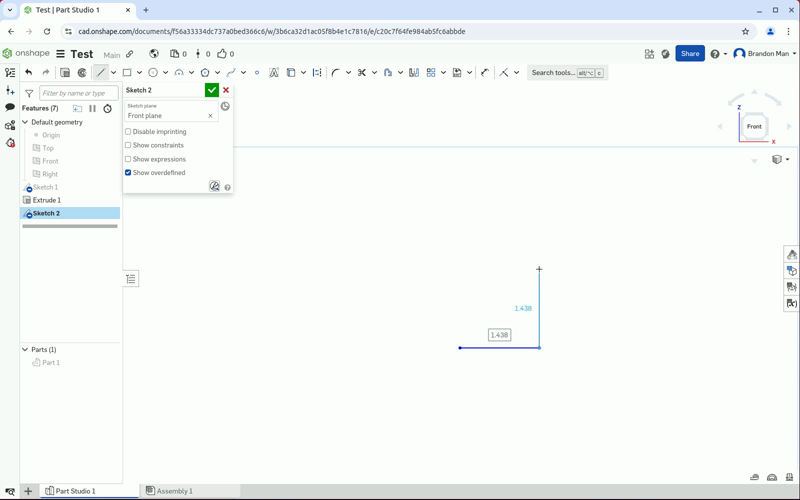
click(539, 268)
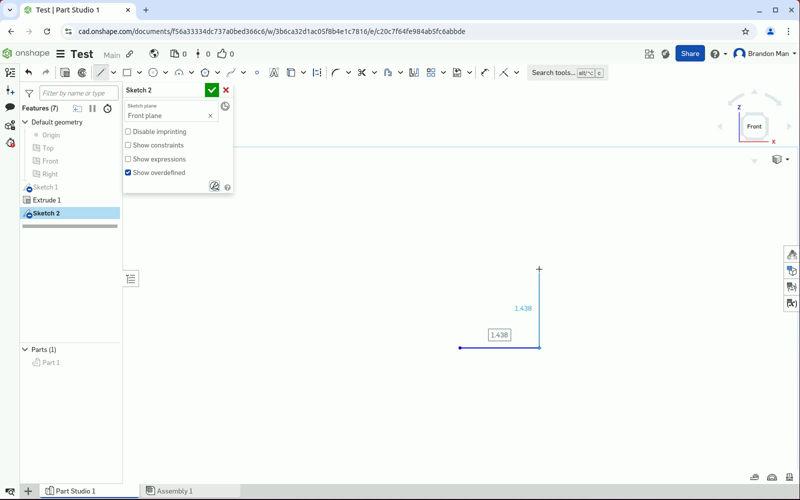
scroll(-6)
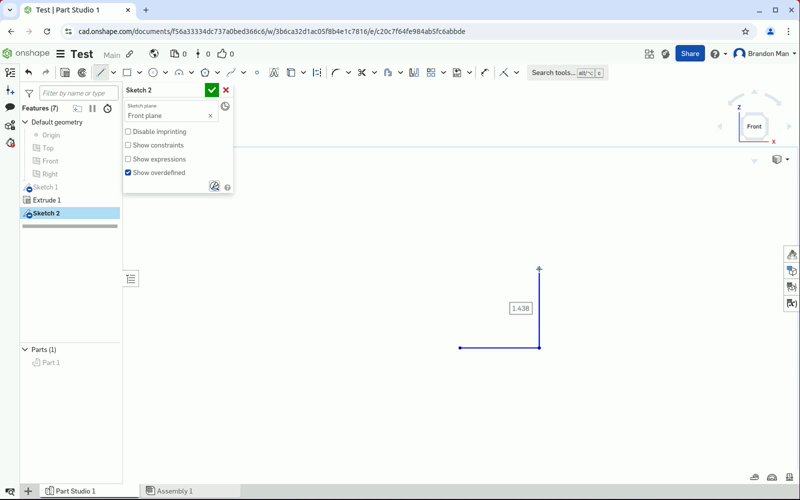
scroll(-6)
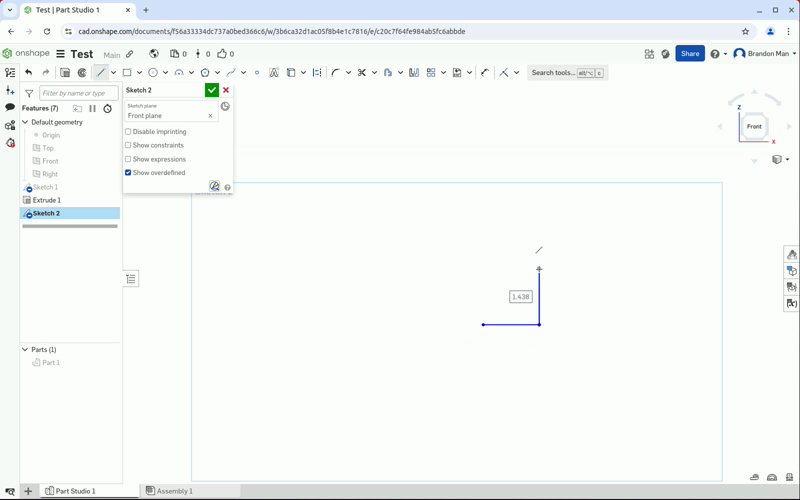
scroll(-6)
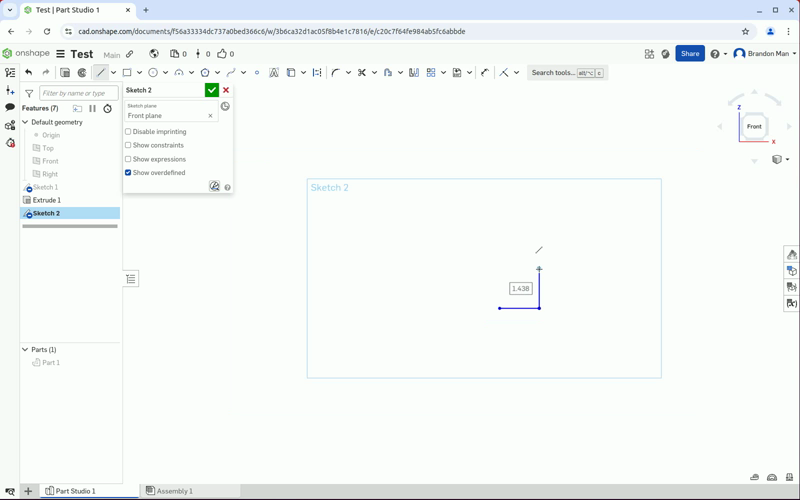
scroll(-6)
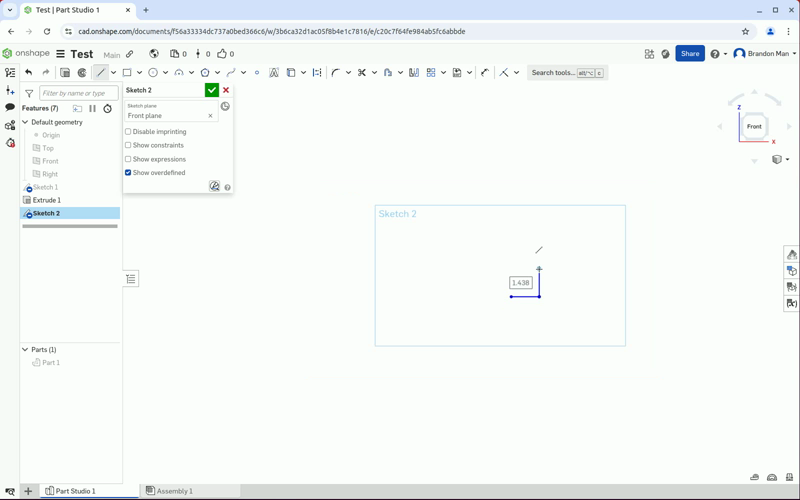
scroll(-6)
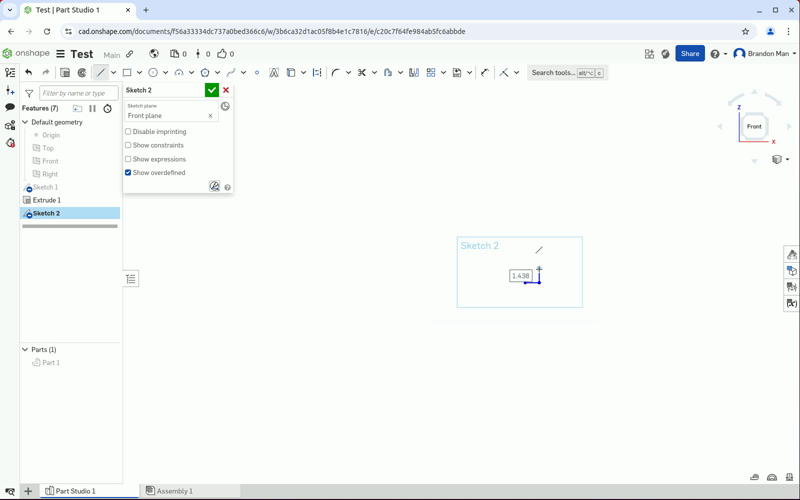
scroll(-6)
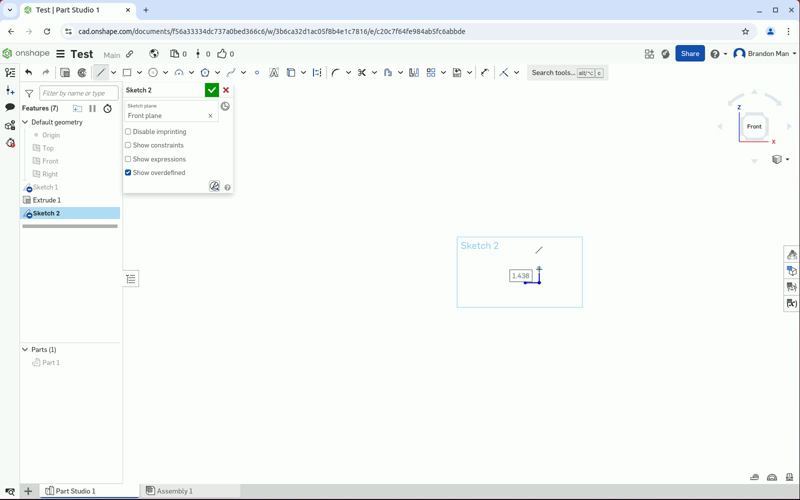
scroll(-6)
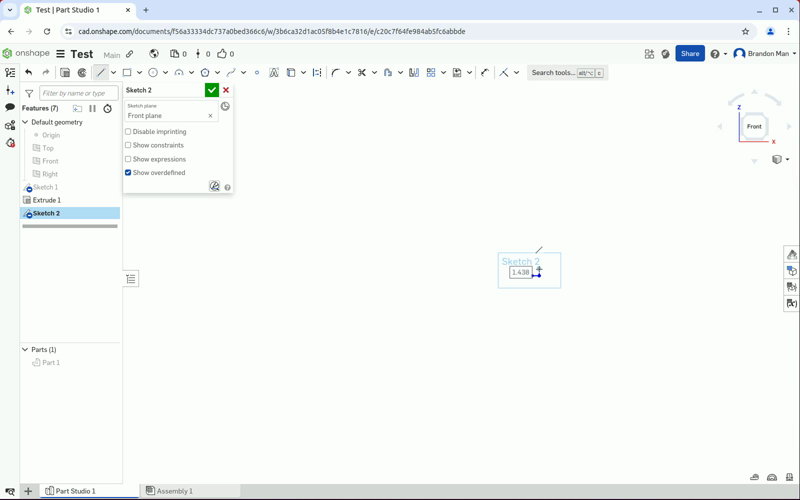
key_up(shift)
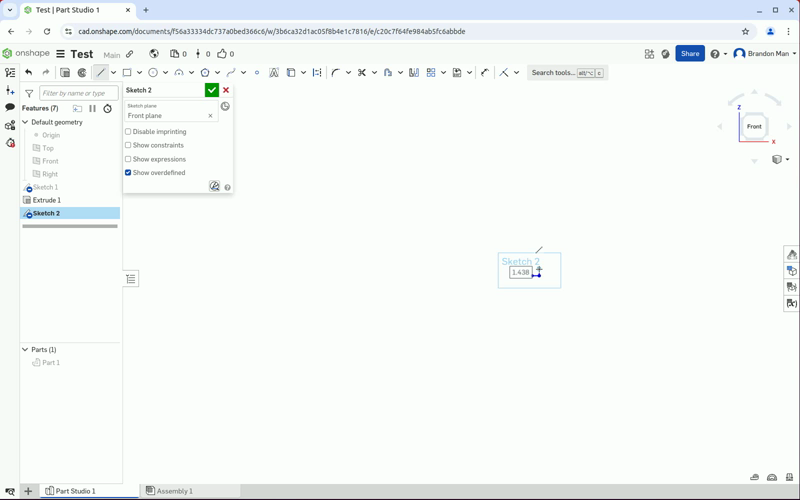
key_down(shift)
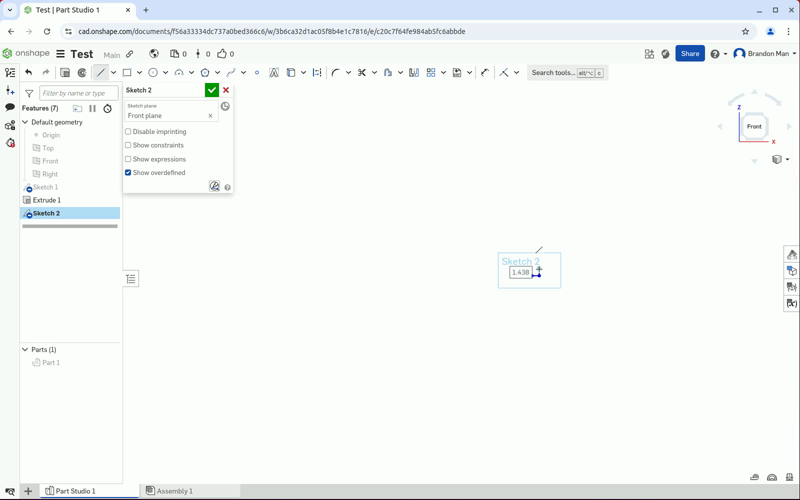
mouse_move(569, 268)
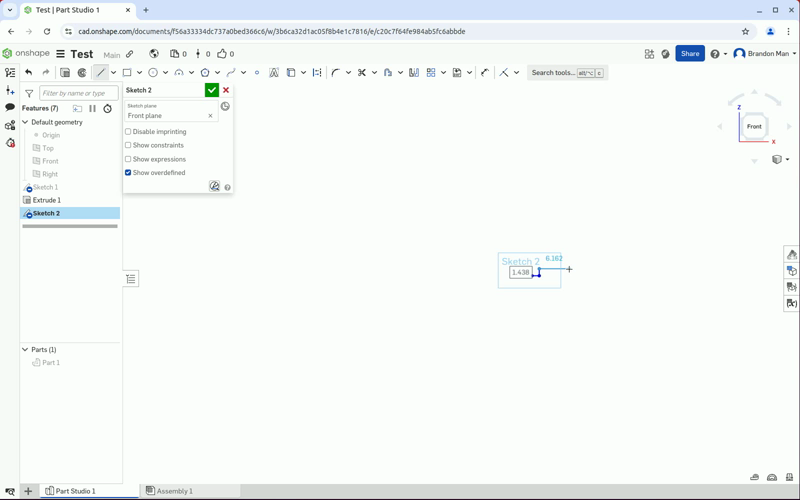
mouse_move(538, 268)
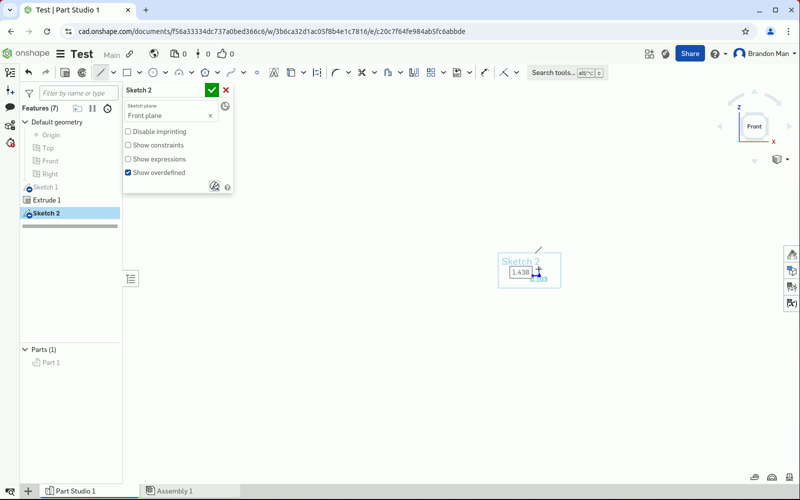
scroll(6)
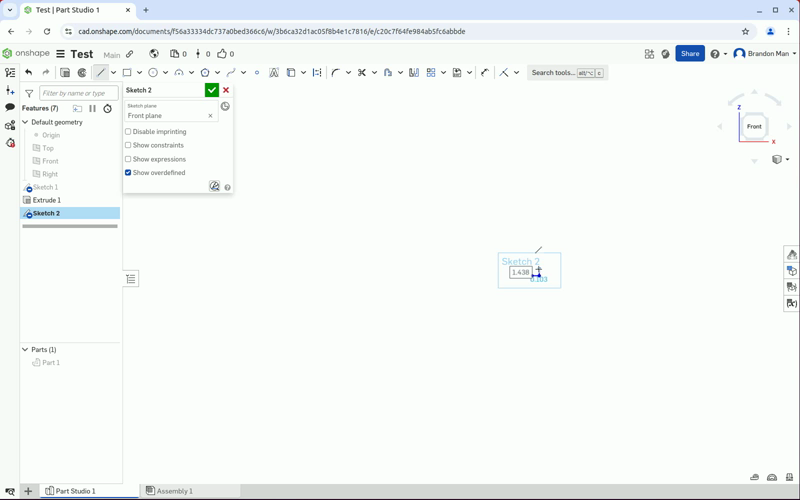
scroll(6)
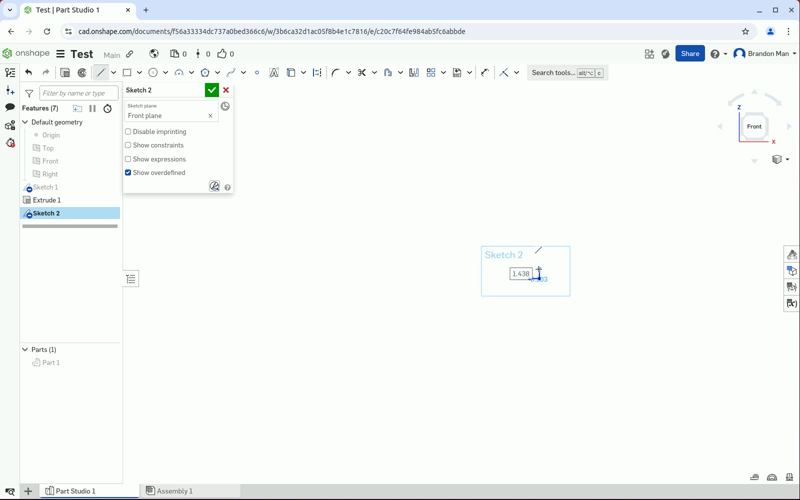
scroll(6)
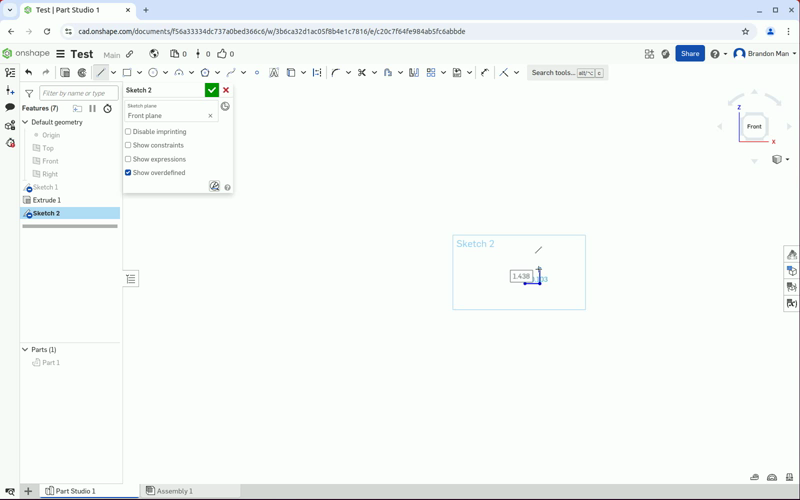
scroll(6)
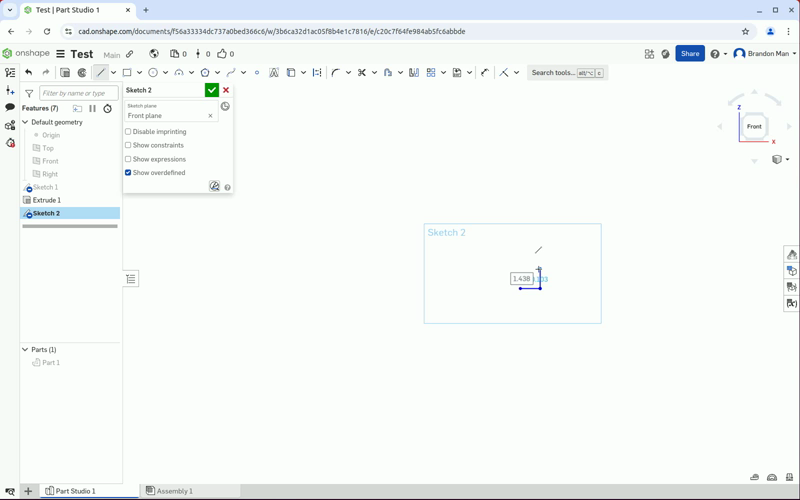
scroll(6)
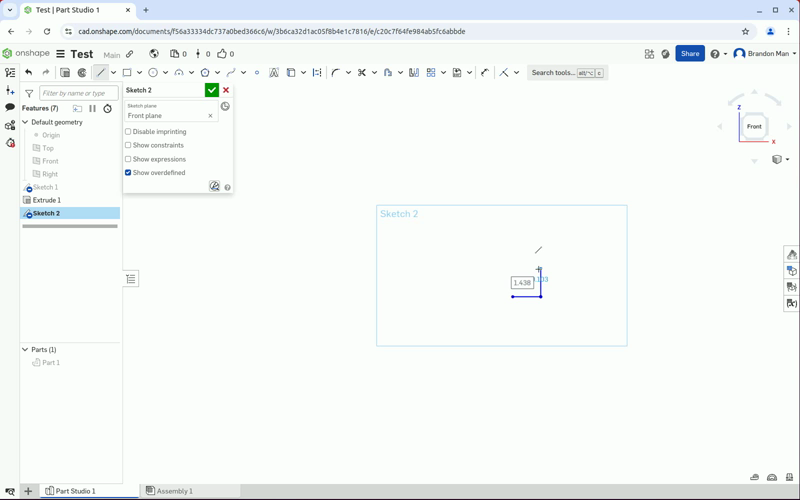
scroll(6)
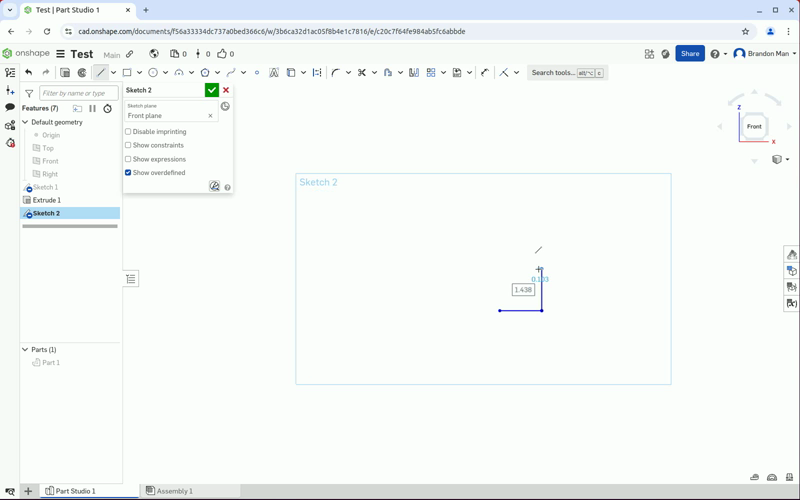
scroll(6)
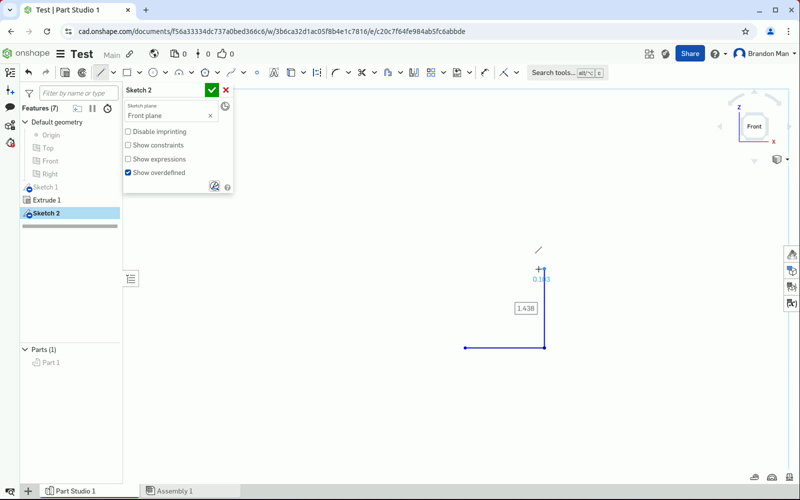
click(538, 268)
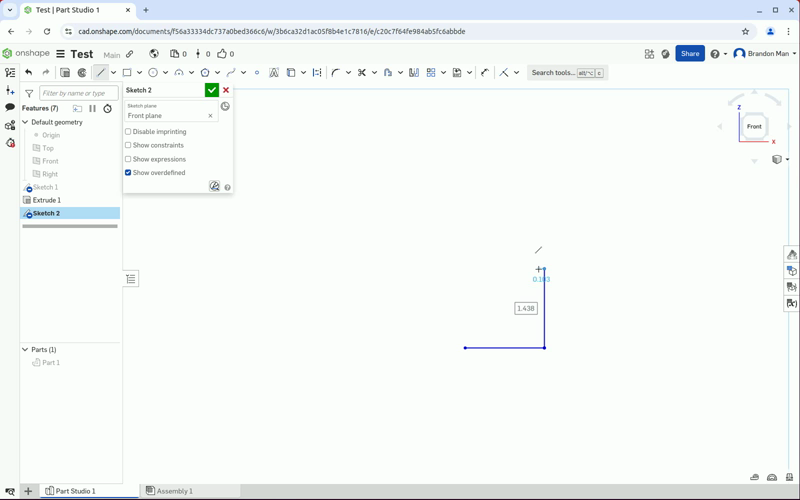
scroll(-6)
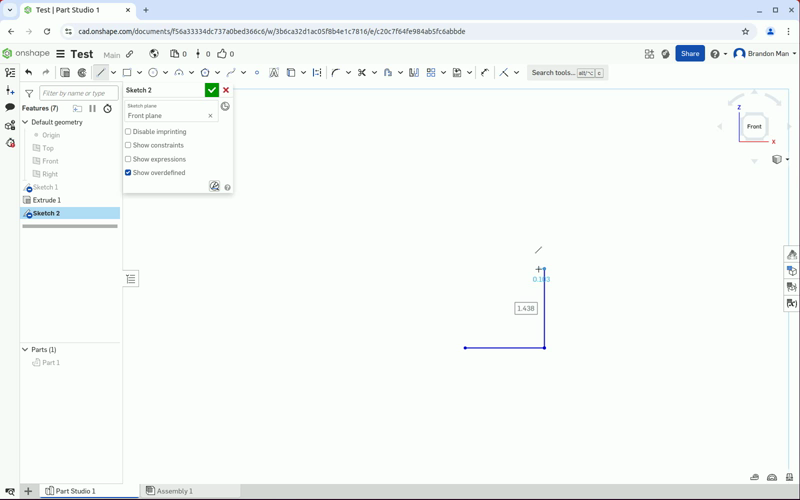
scroll(-6)
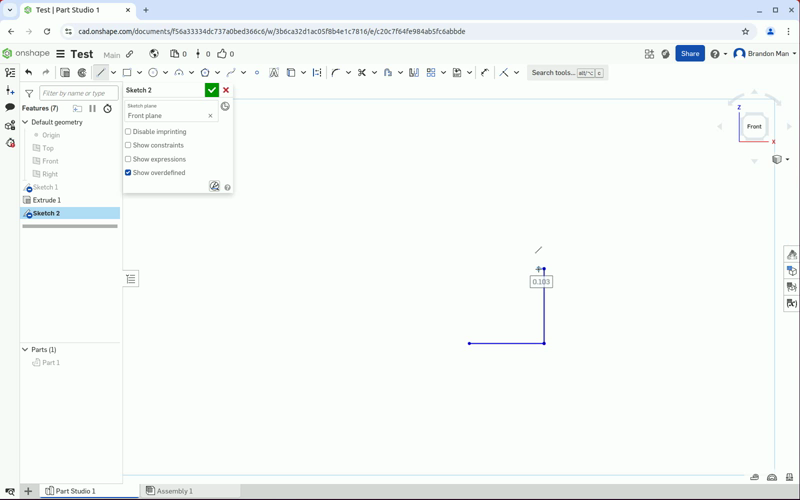
scroll(-6)
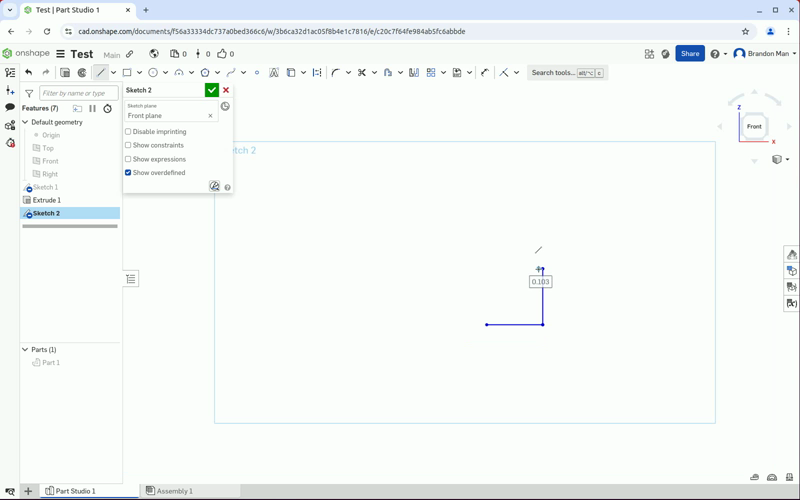
scroll(-6)
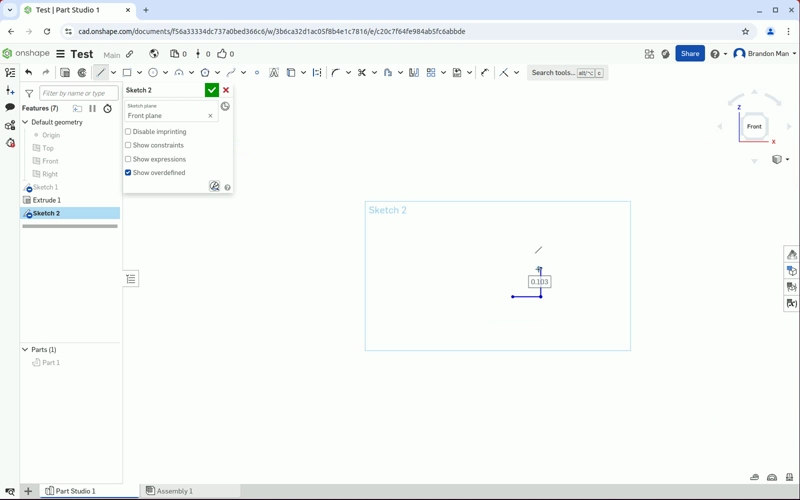
scroll(-6)
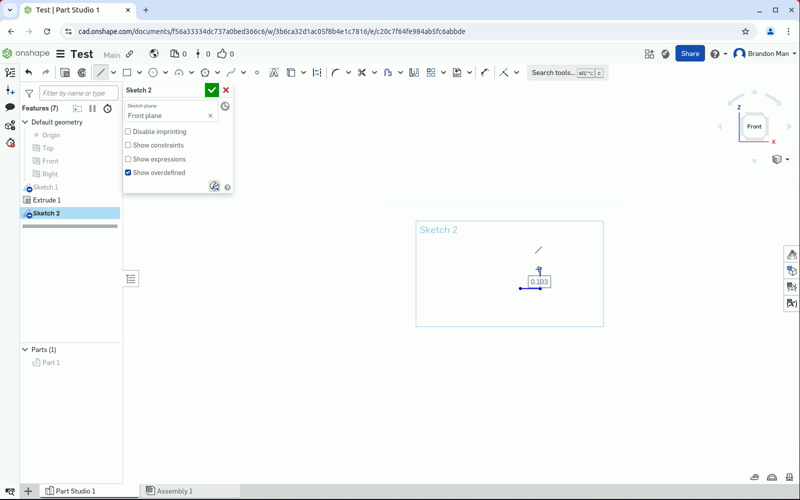
scroll(-6)
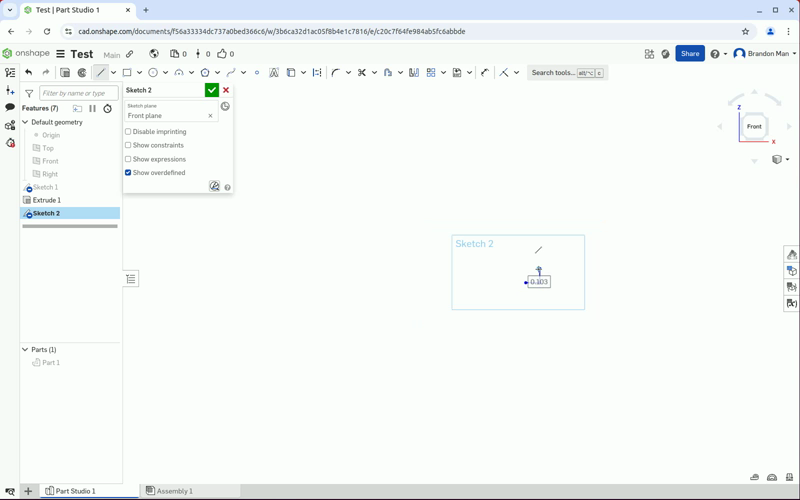
scroll(-6)
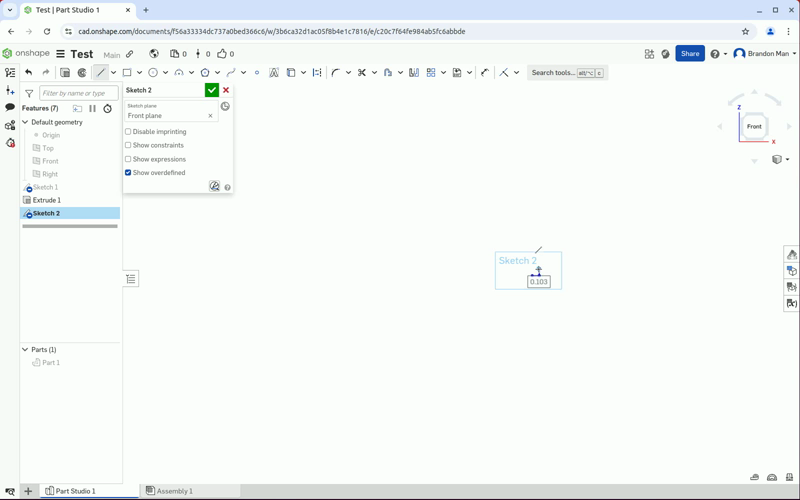
key_up(shift)
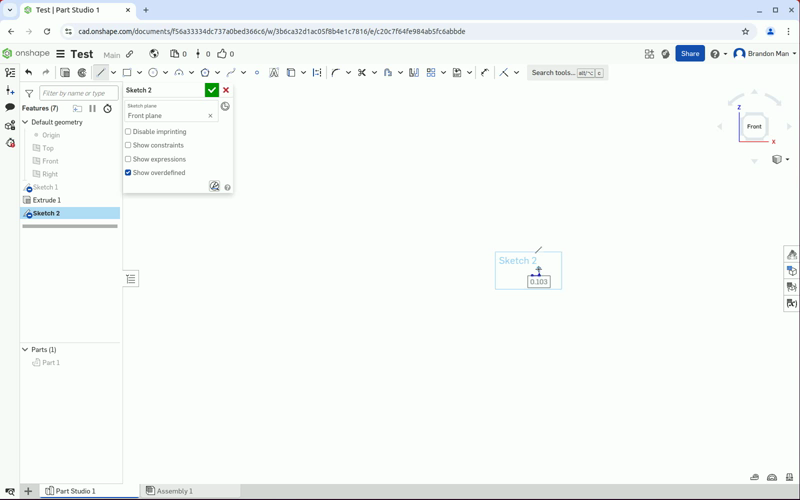
key_down(shift)
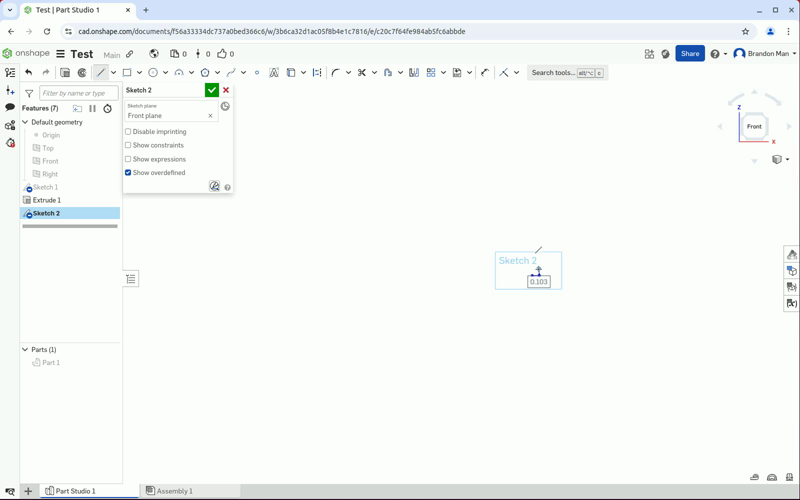
mouse_move(568, 268)
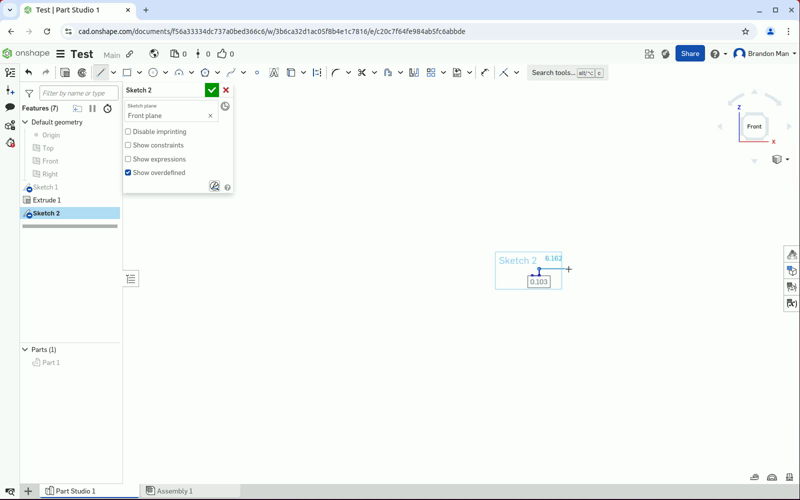
mouse_move(538, 275)
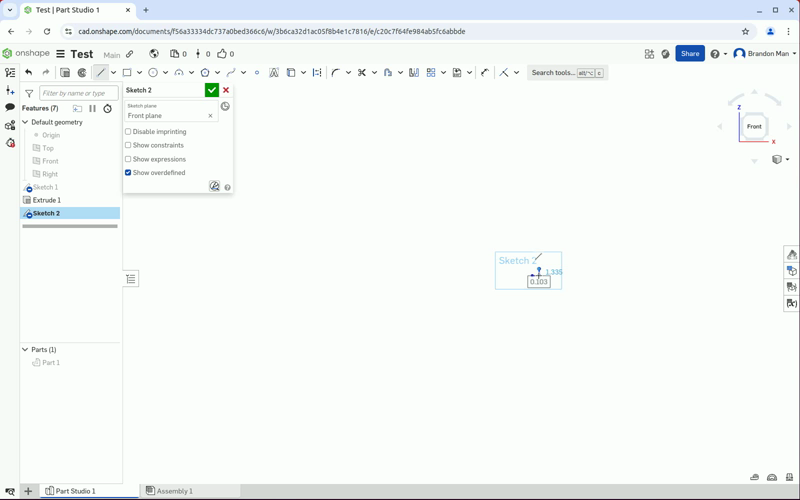
scroll(6)
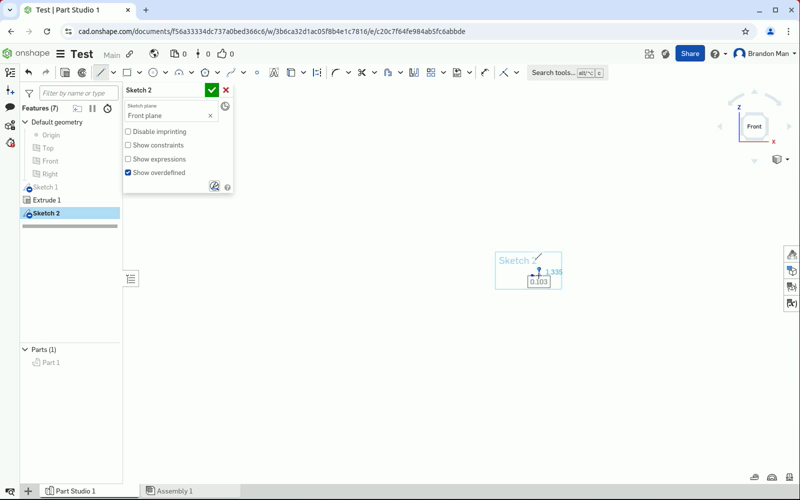
scroll(6)
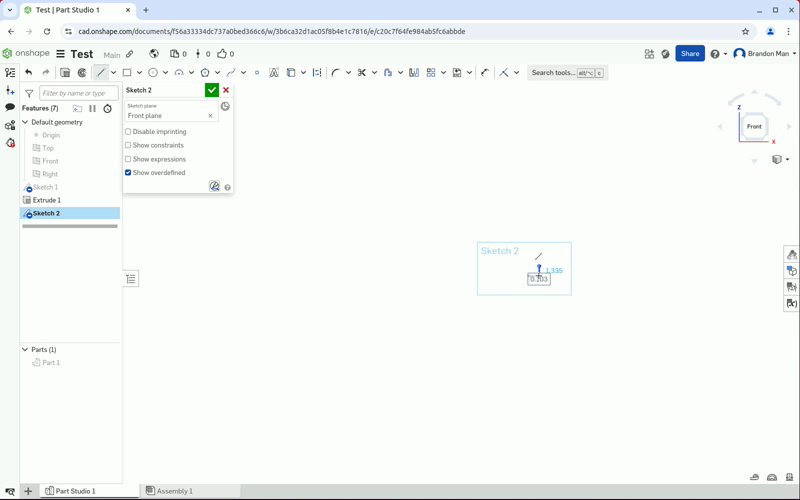
scroll(6)
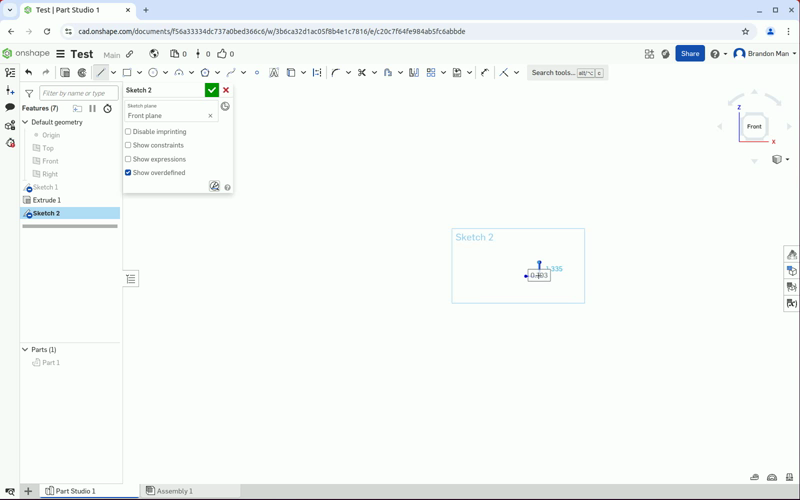
scroll(6)
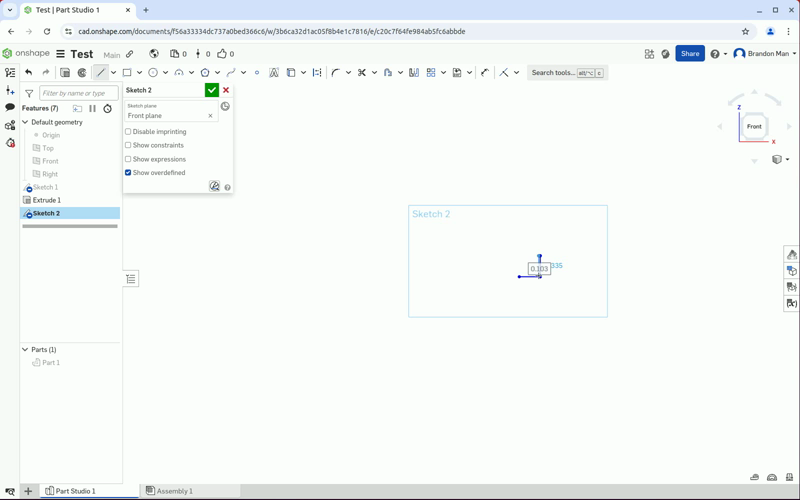
scroll(6)
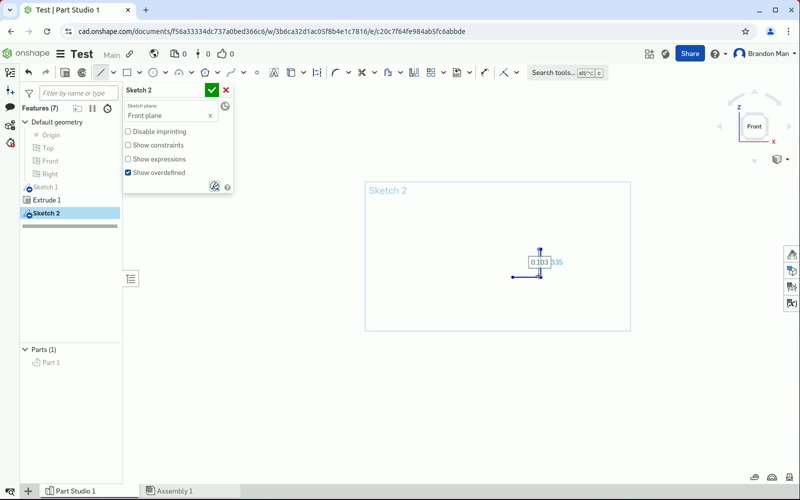
scroll(6)
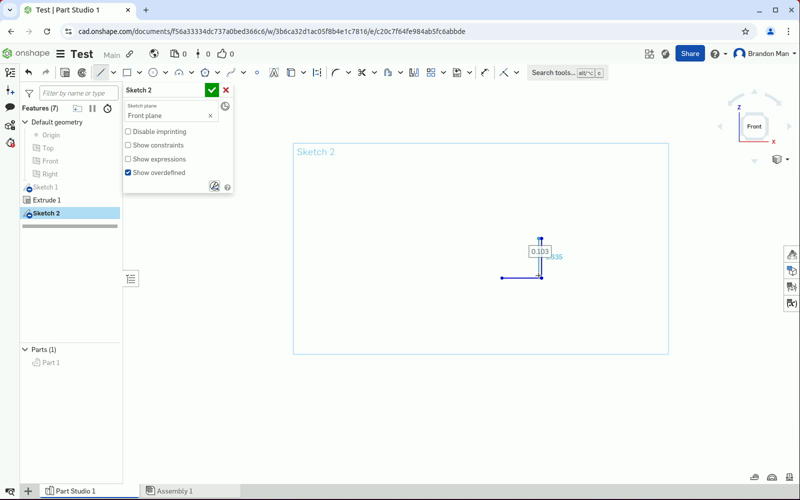
scroll(6)
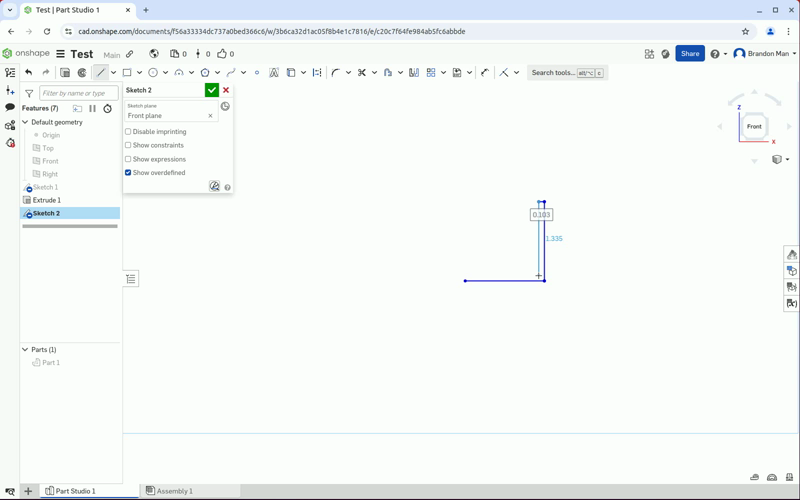
click(538, 275)
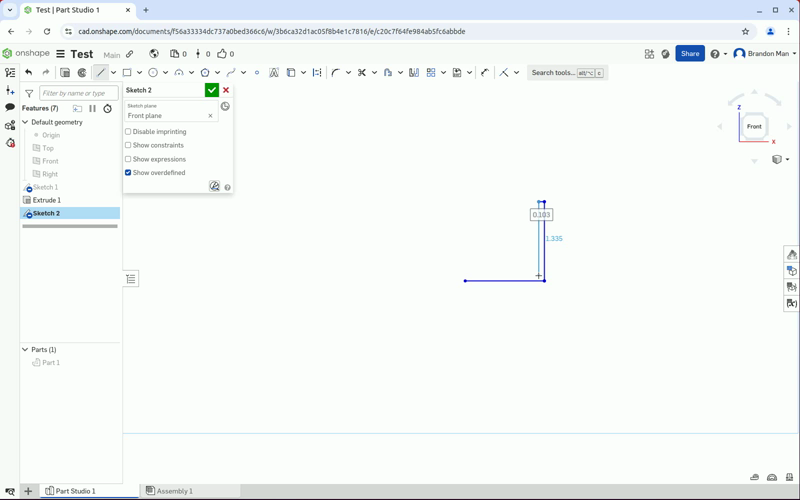
scroll(-6)
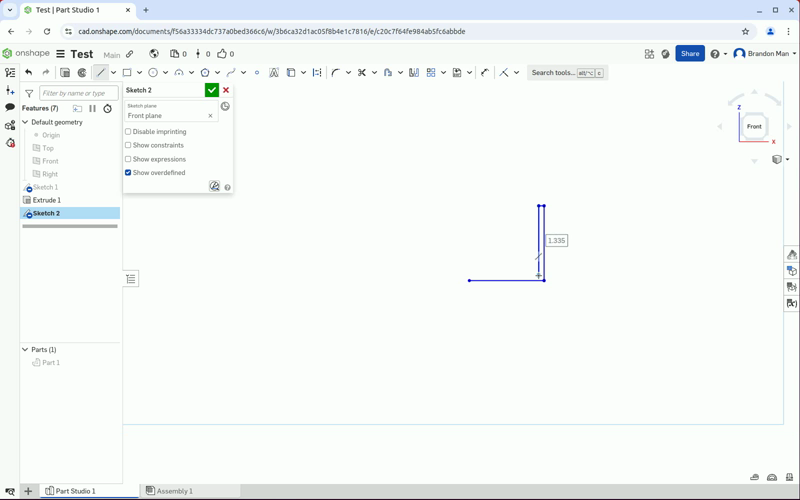
scroll(-6)
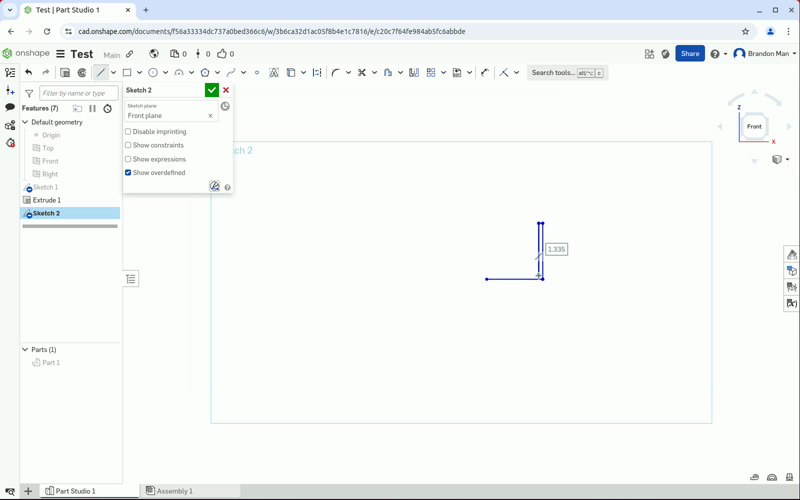
scroll(-6)
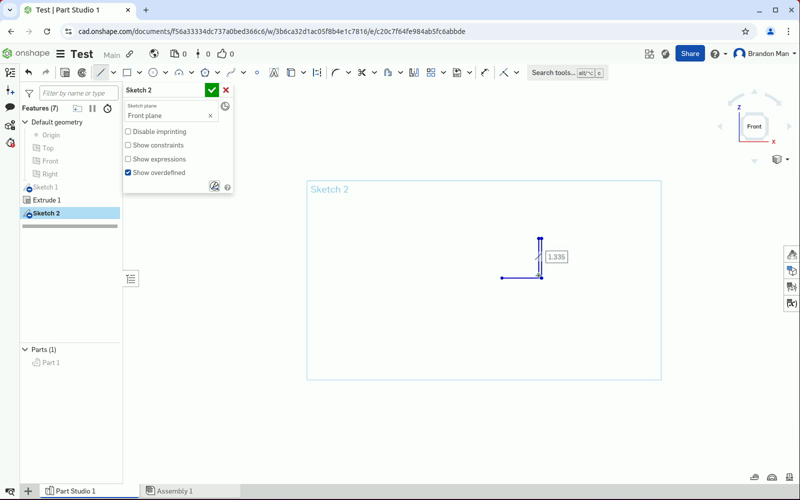
scroll(-6)
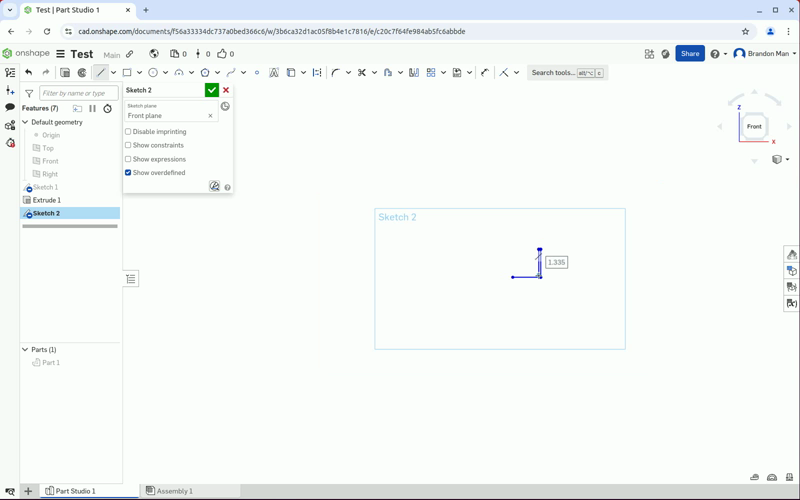
scroll(-6)
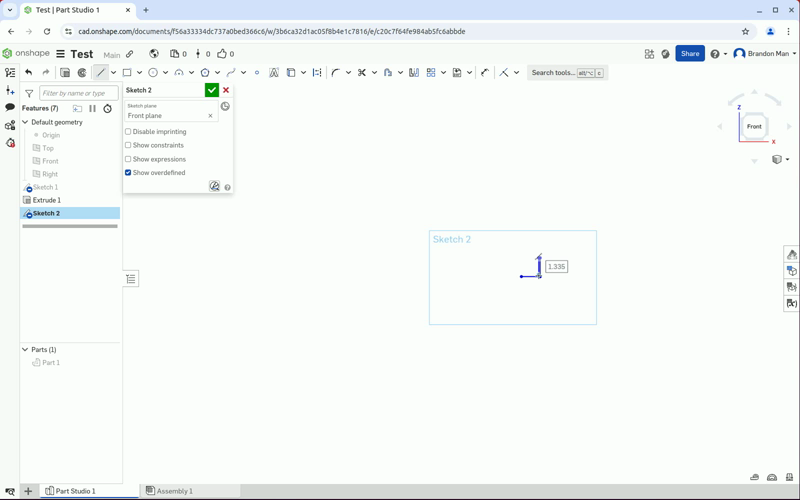
scroll(-6)
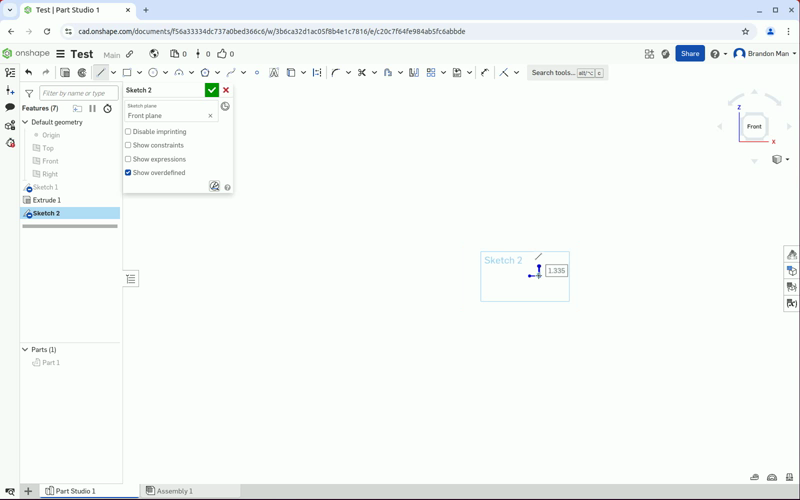
scroll(-6)
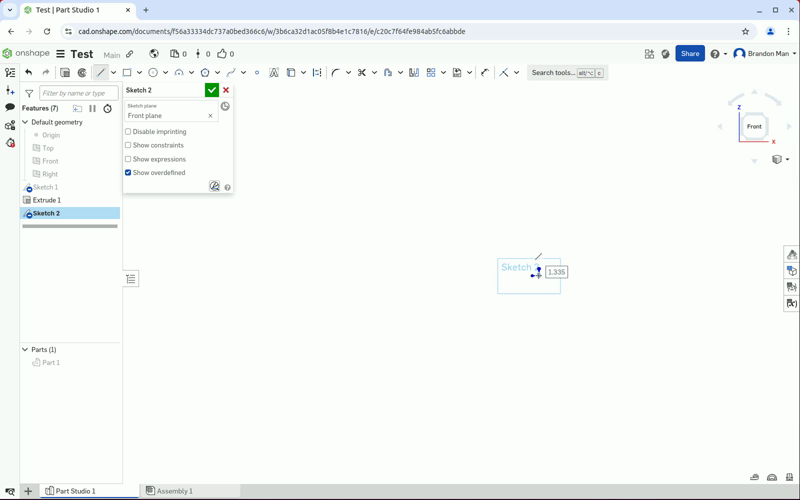
key_up(shift)
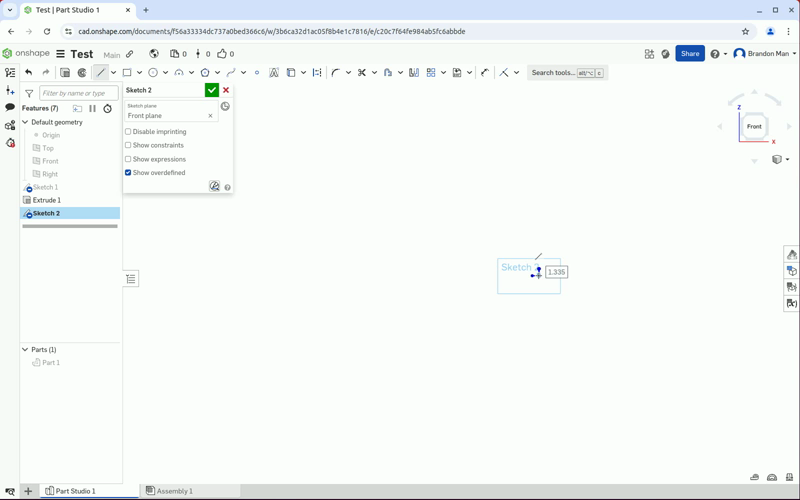
key_down(shift)
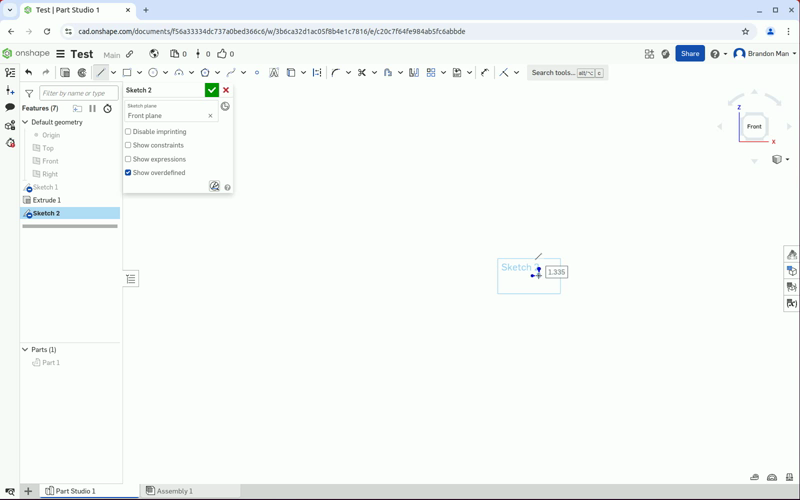
mouse_move(568, 275)
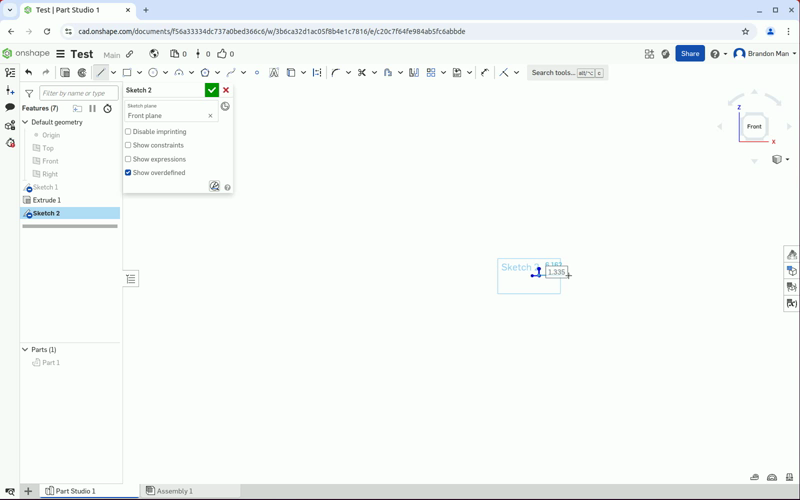
mouse_move(532, 275)
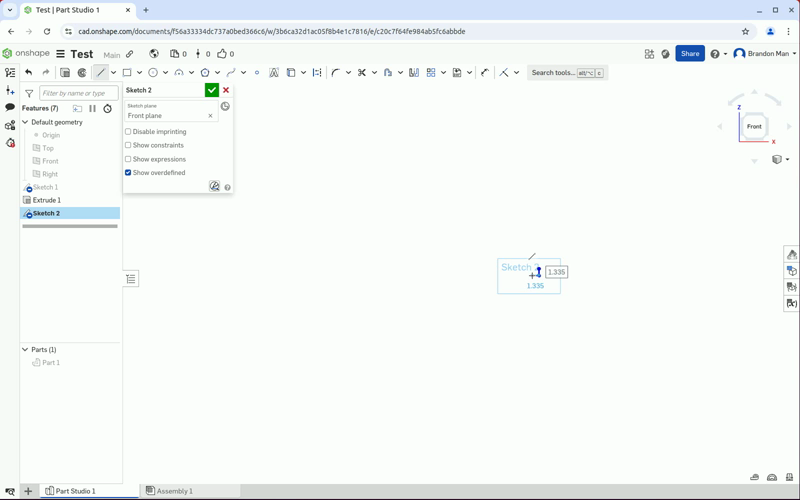
scroll(6)
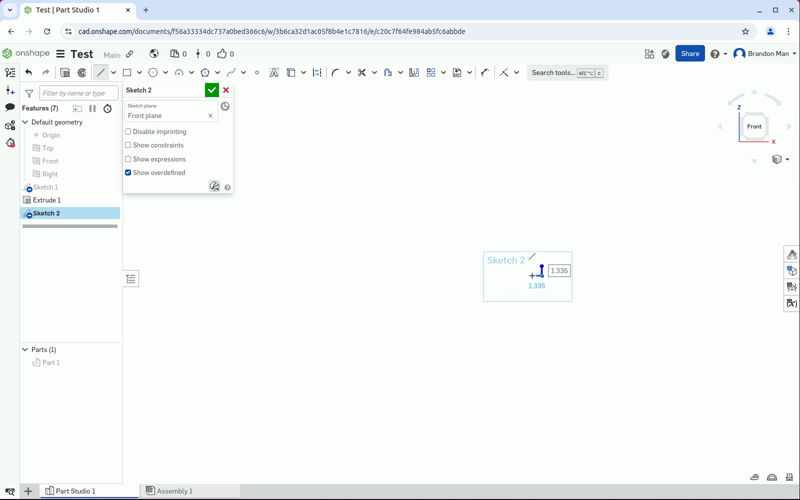
scroll(6)
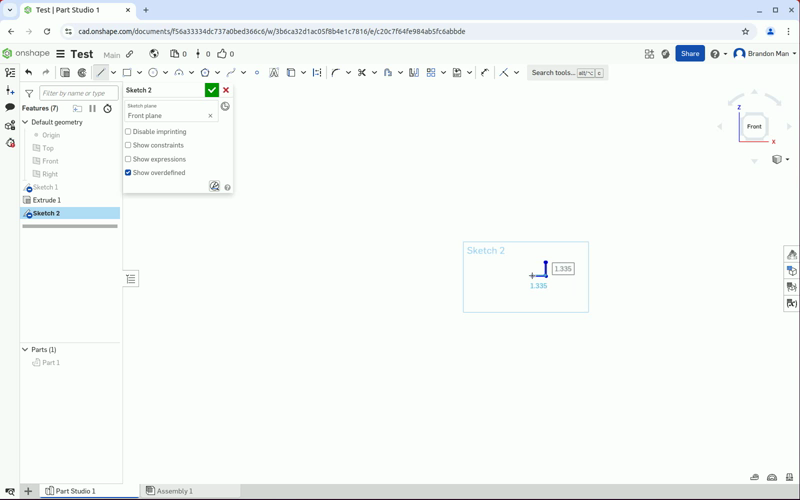
scroll(6)
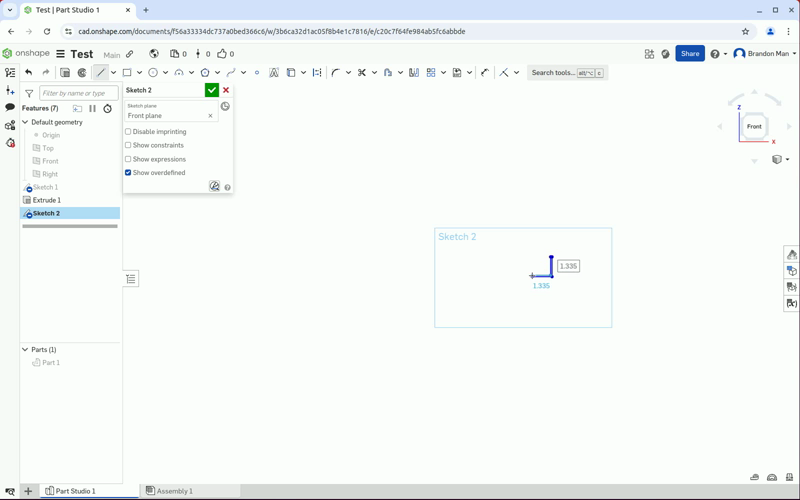
scroll(6)
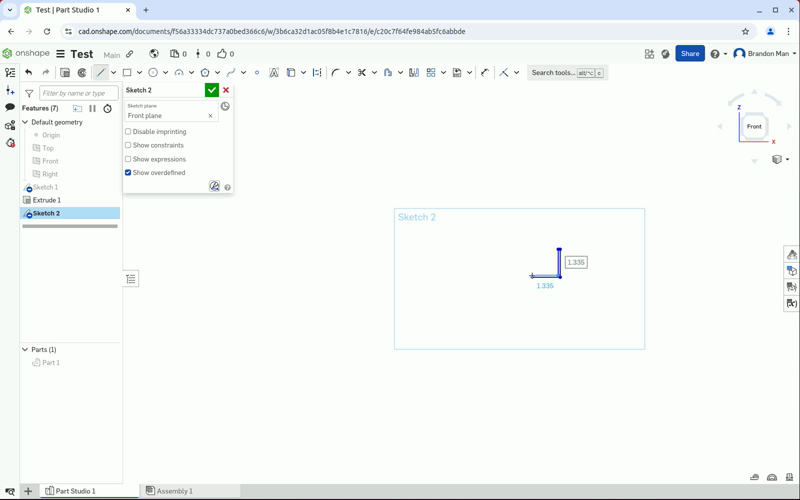
scroll(6)
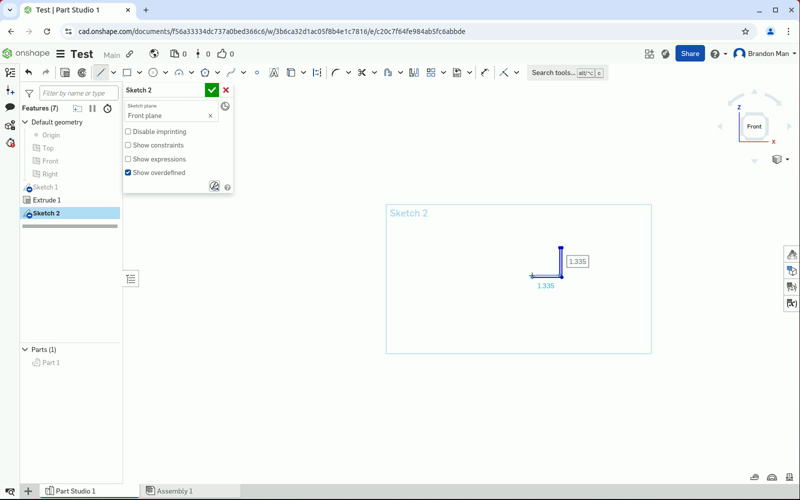
scroll(6)
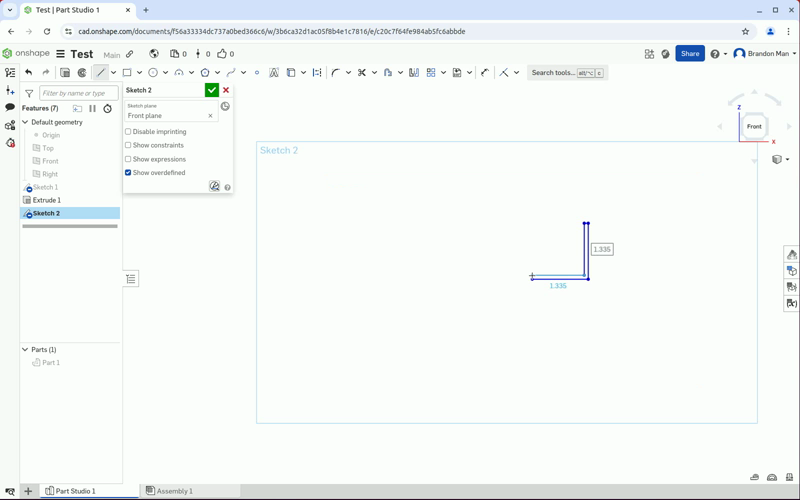
scroll(6)
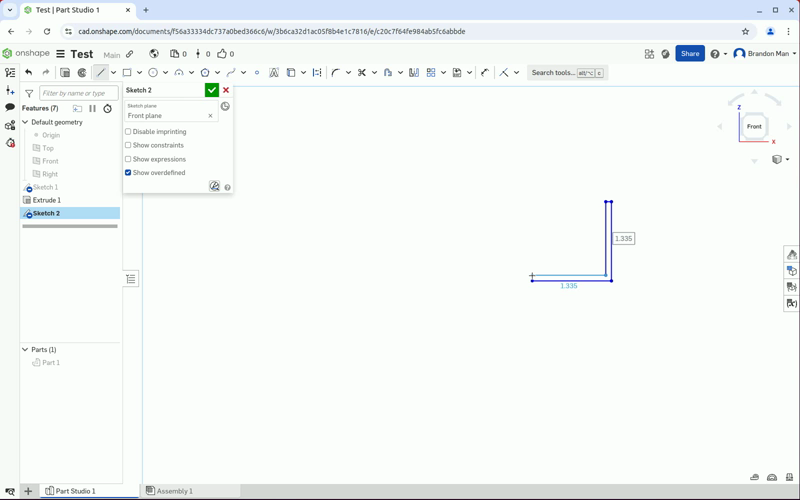
click(532, 275)
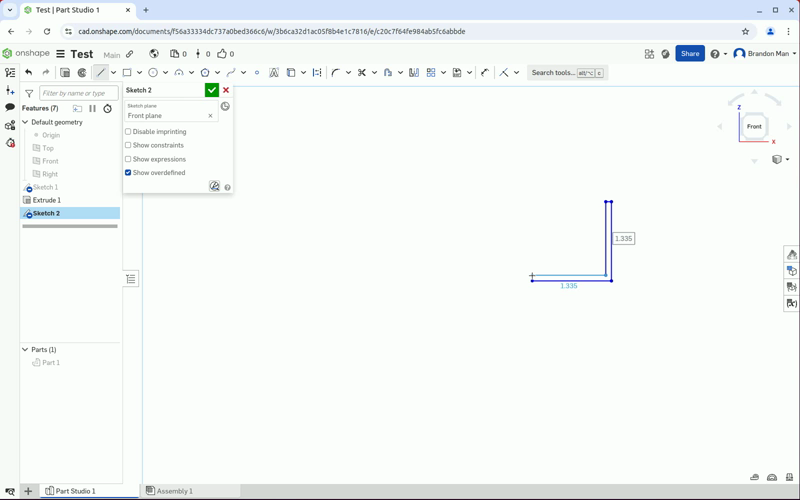
scroll(-6)
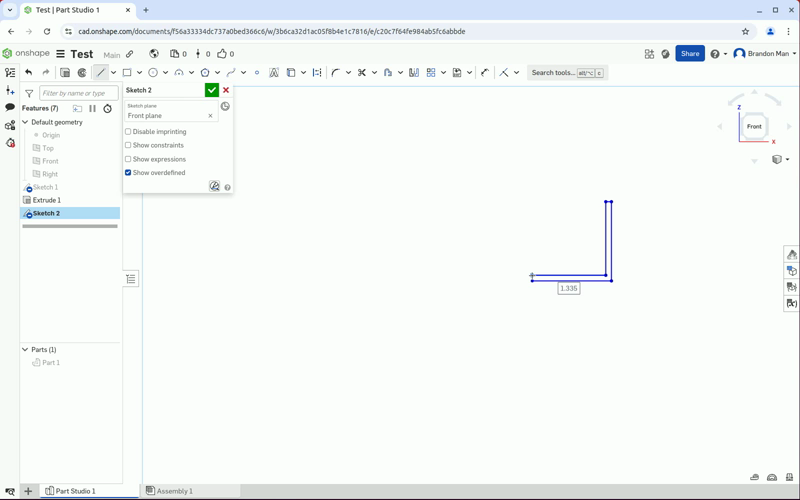
scroll(-6)
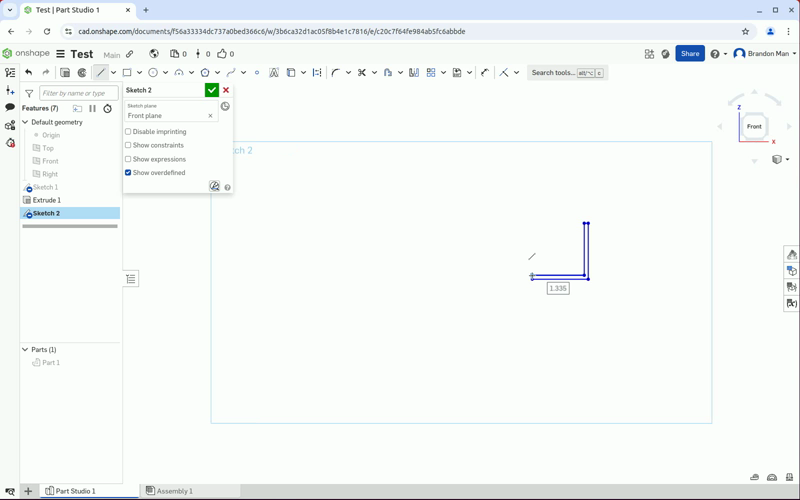
scroll(-6)
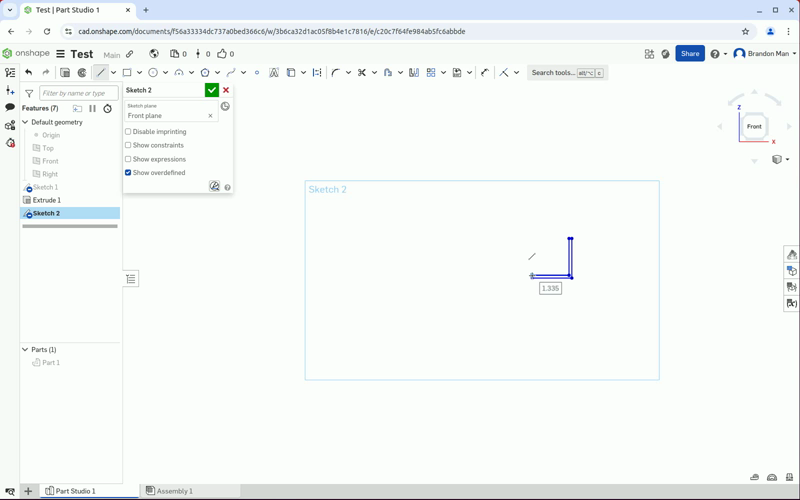
scroll(-6)
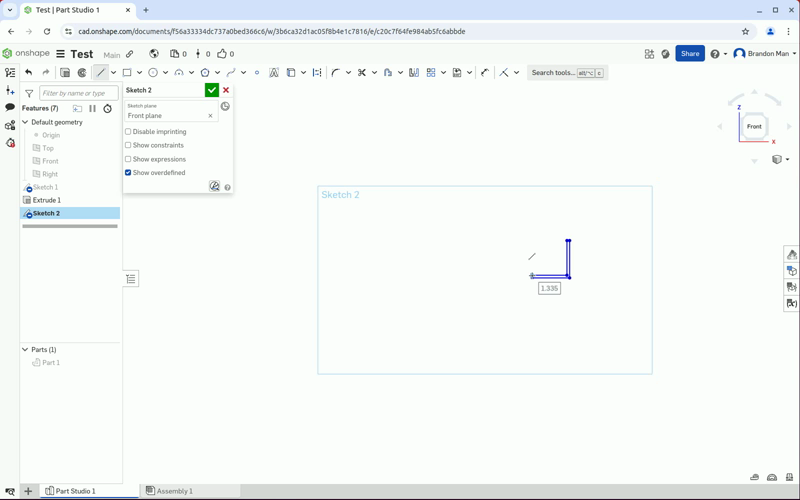
scroll(-6)
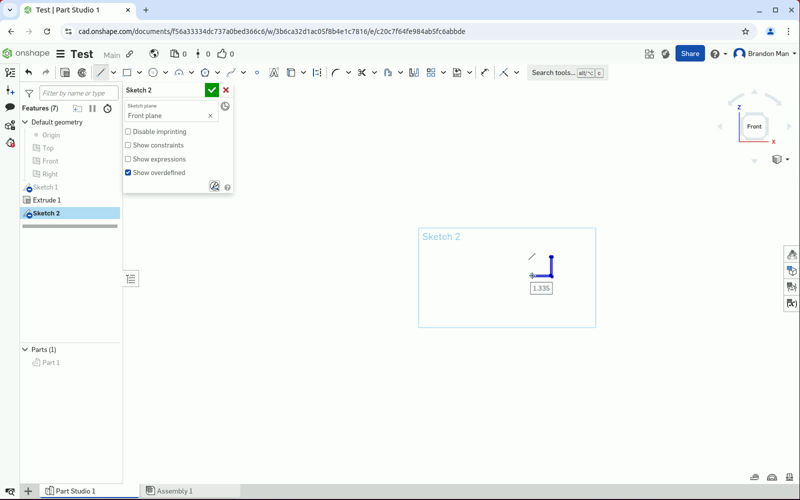
scroll(-6)
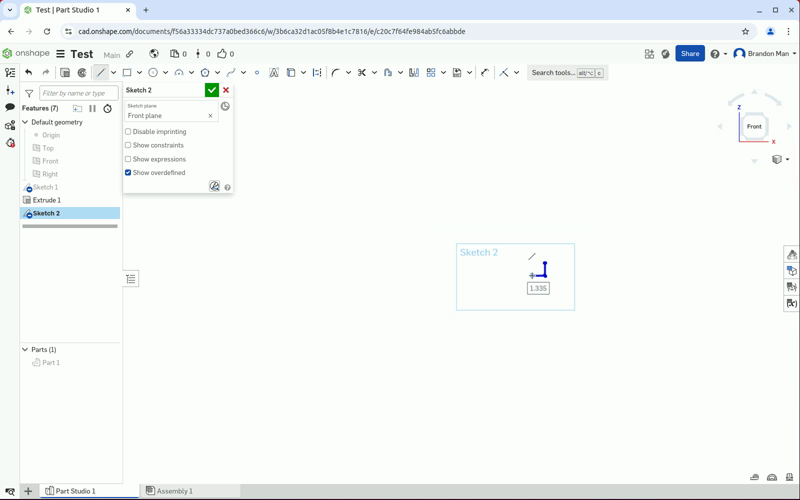
scroll(-6)
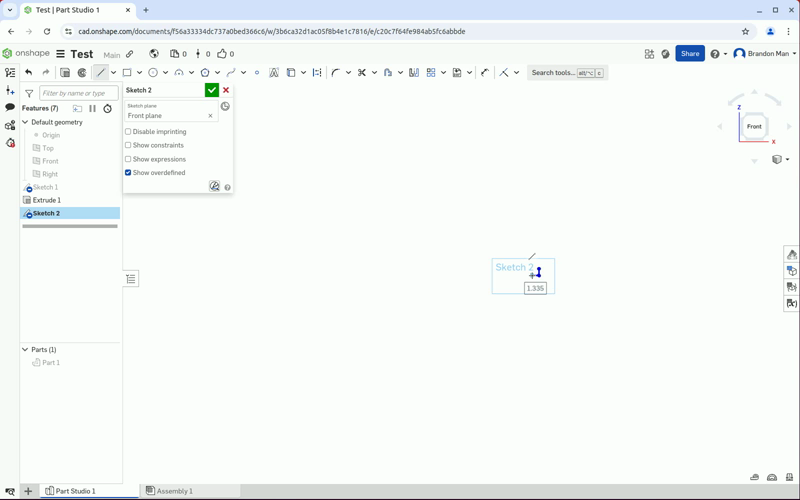
key_up(shift)
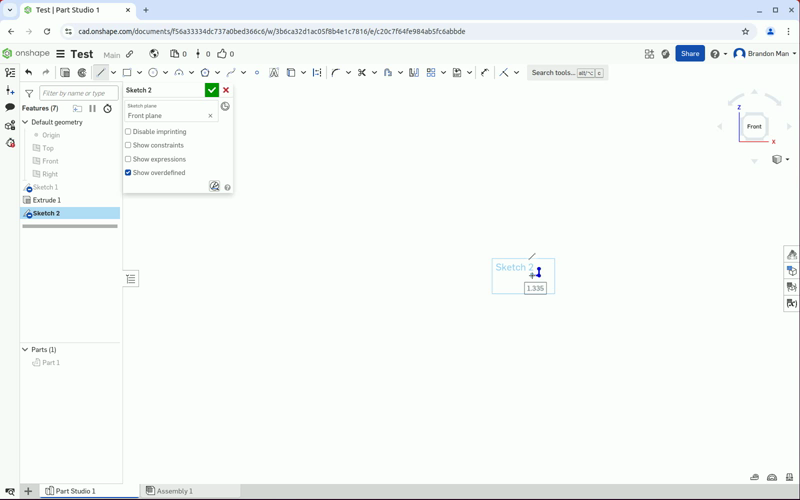
mouse_move(562, 275)
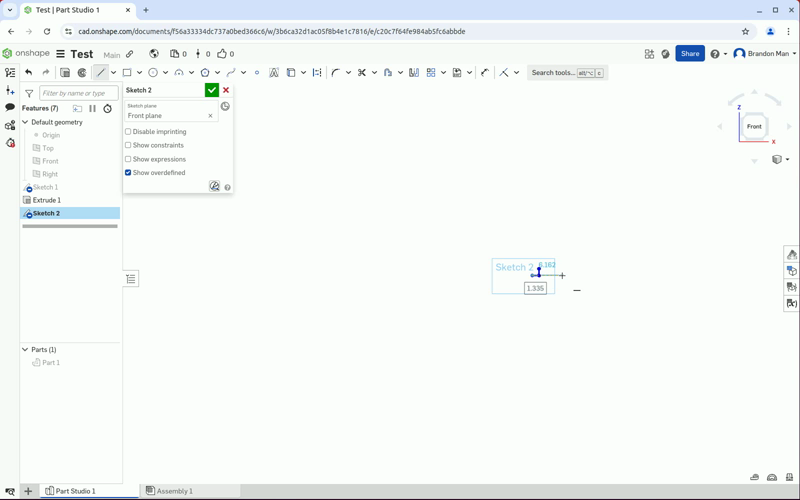
key_down(shift)
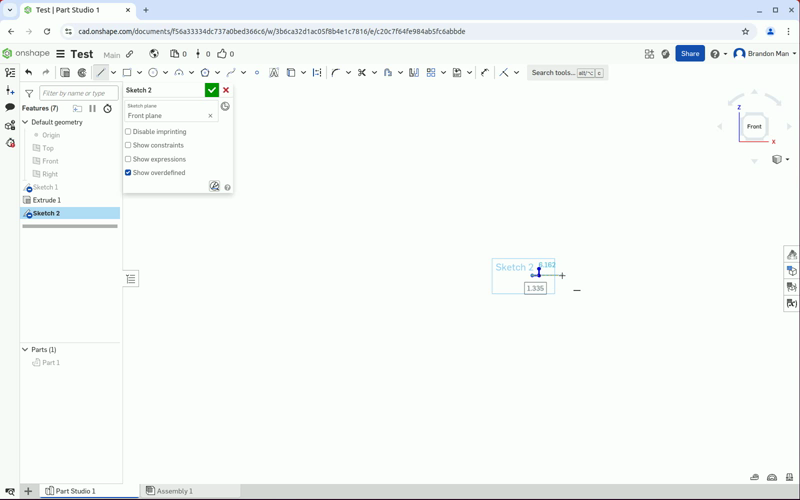
mouse_move(532, 275)
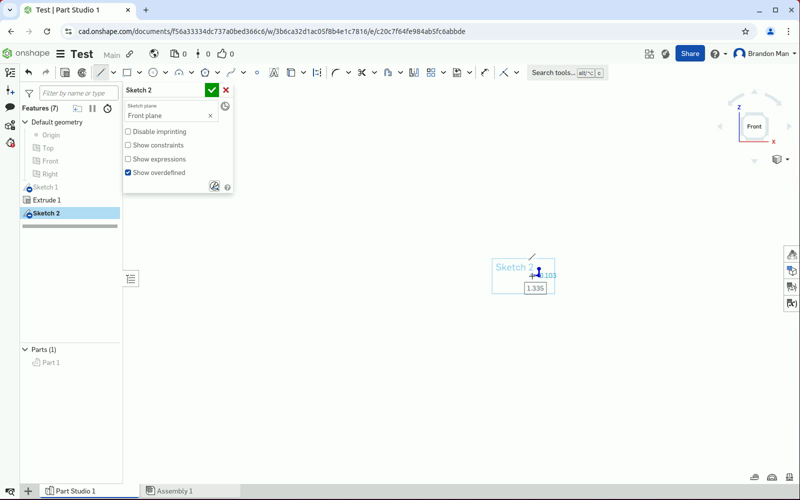
scroll(6)
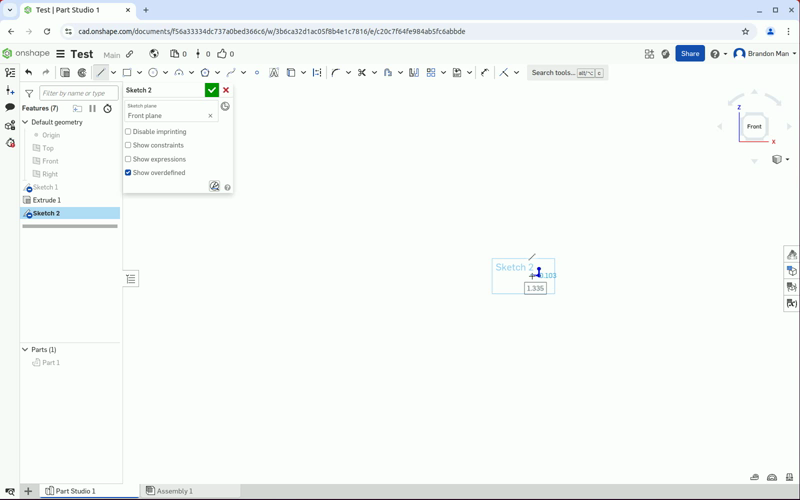
scroll(6)
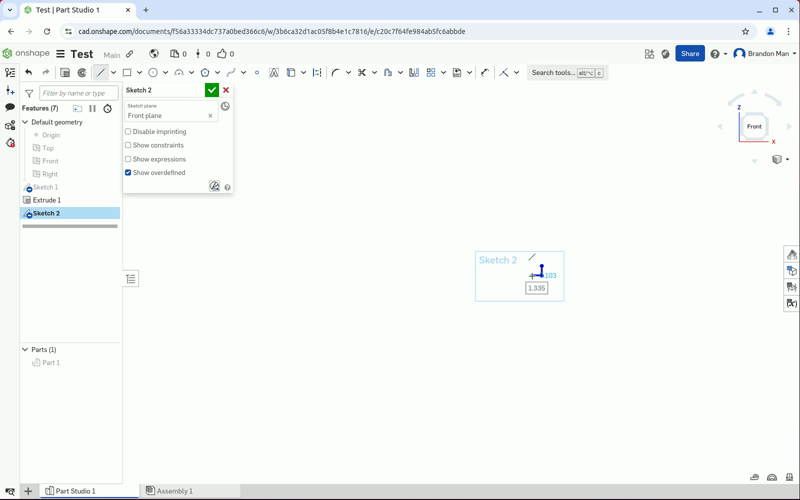
scroll(6)
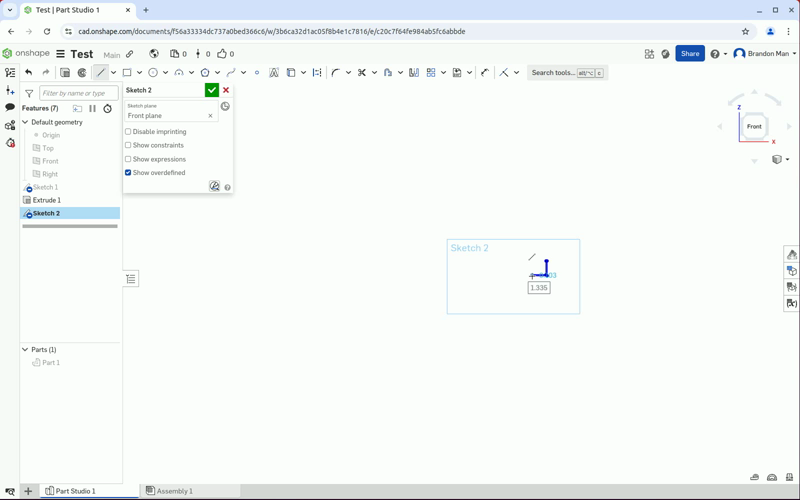
scroll(6)
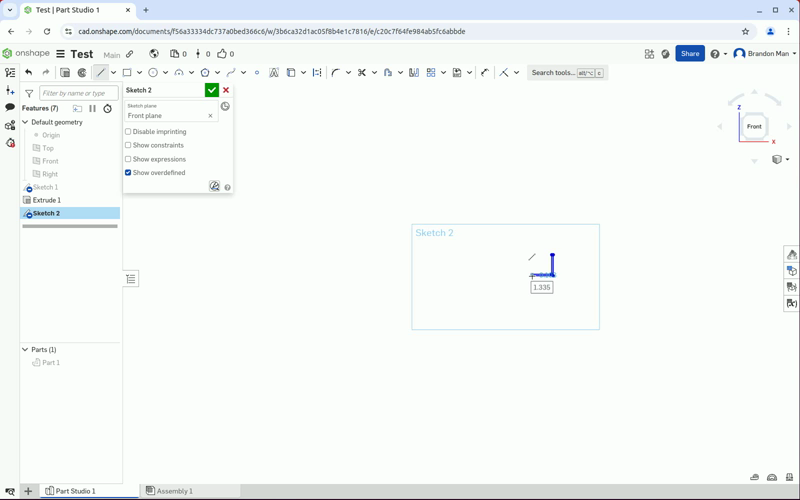
scroll(6)
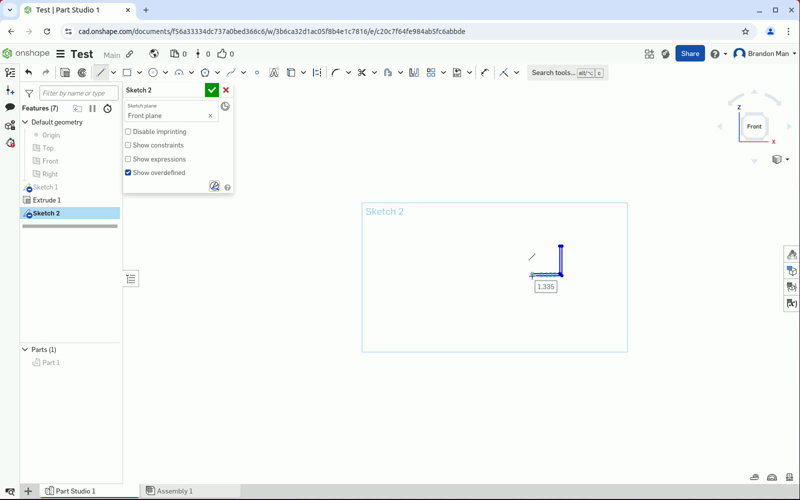
scroll(6)
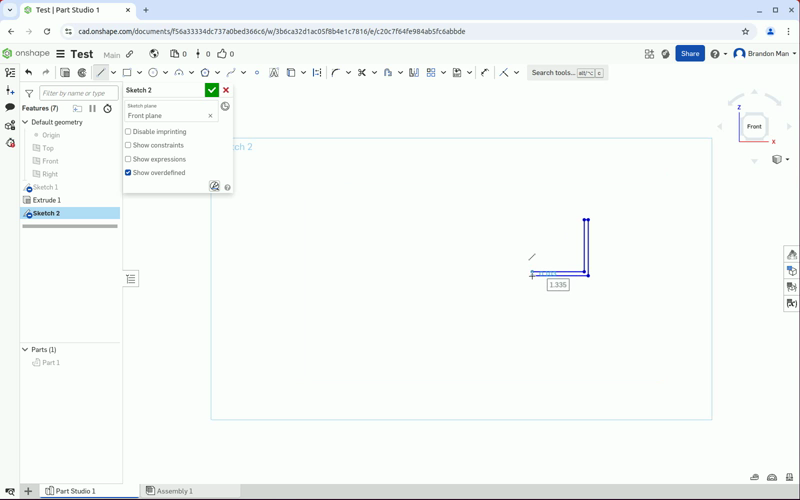
scroll(6)
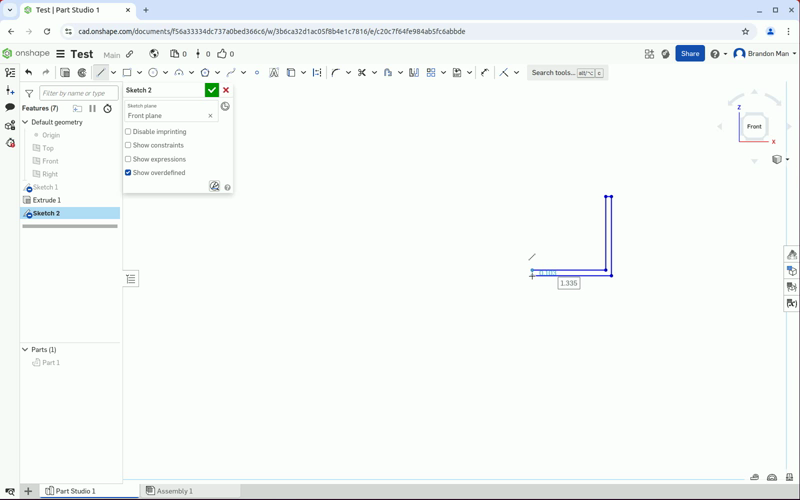
key_up(shift)
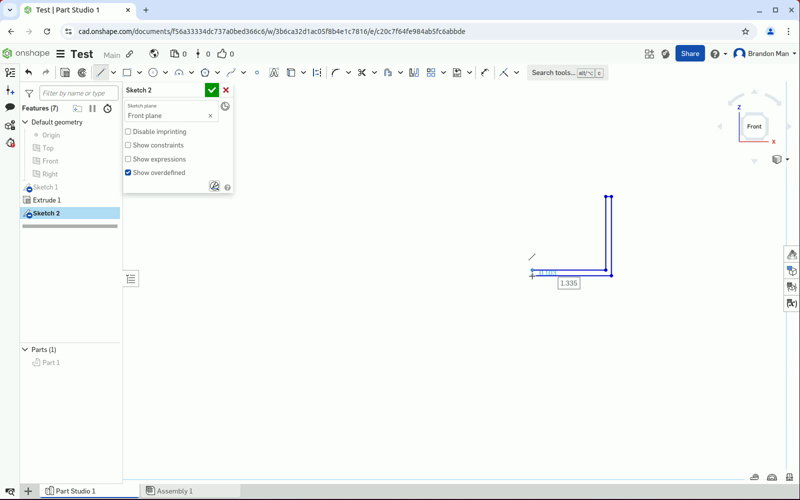
click(532, 275)
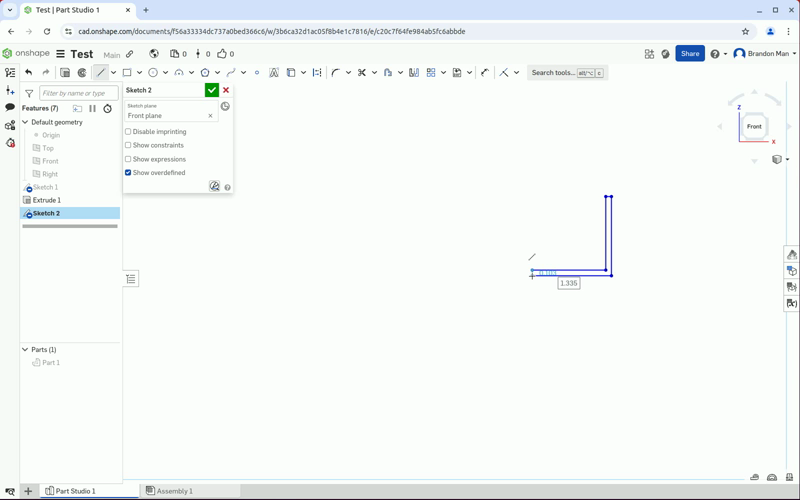
scroll(-6)
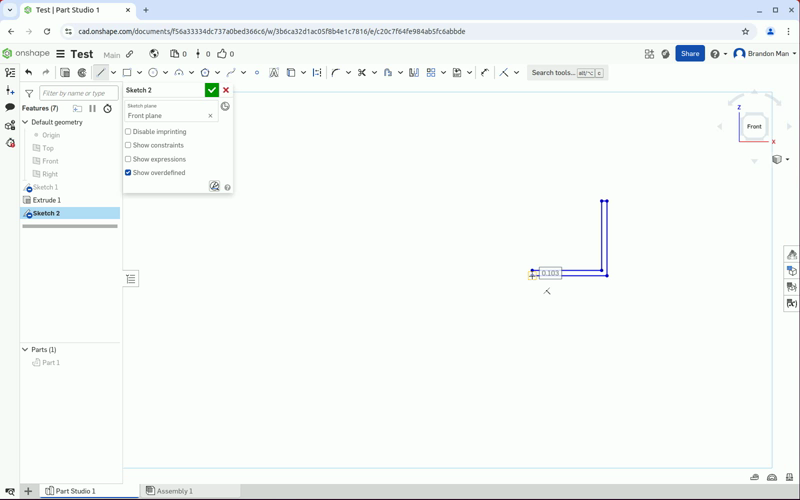
scroll(-6)
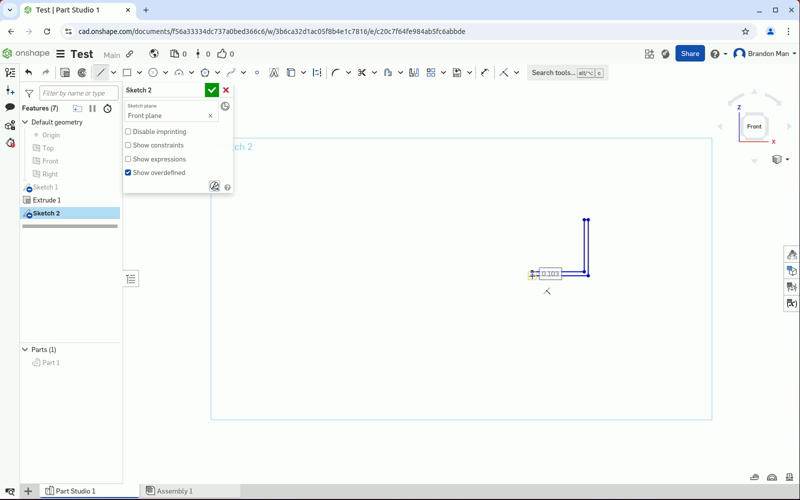
scroll(-6)
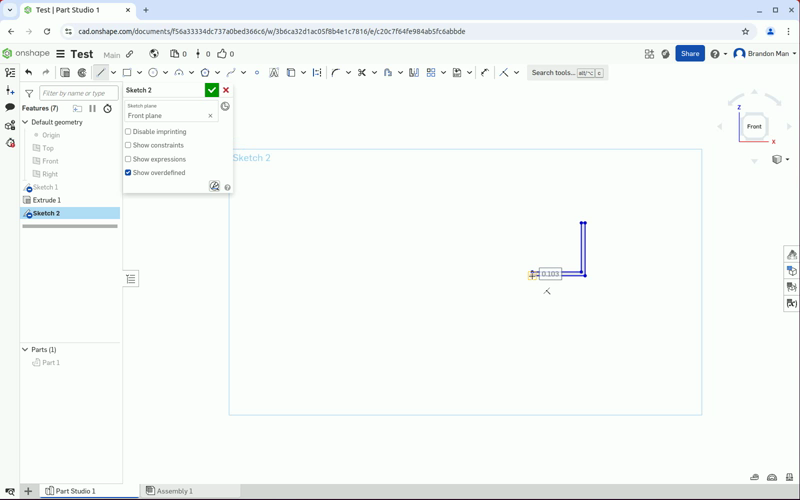
scroll(-6)
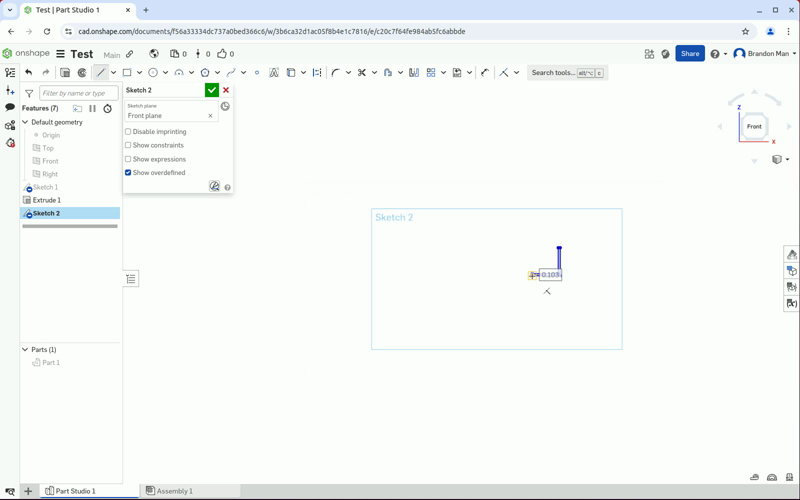
scroll(-6)
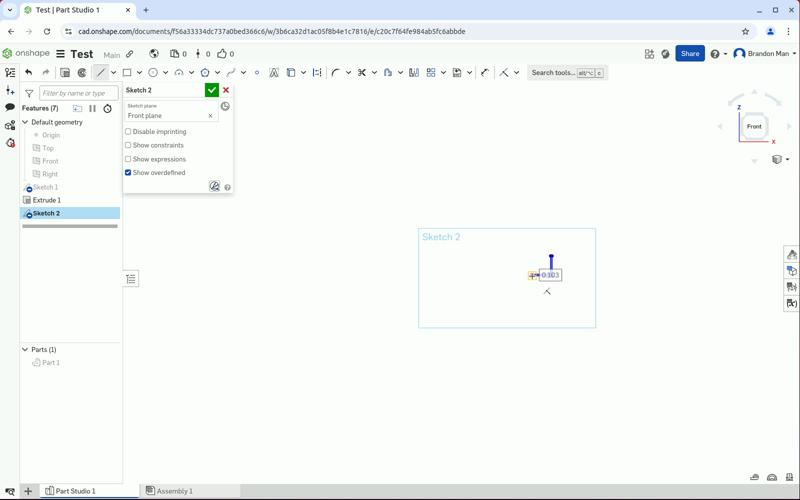
scroll(-6)
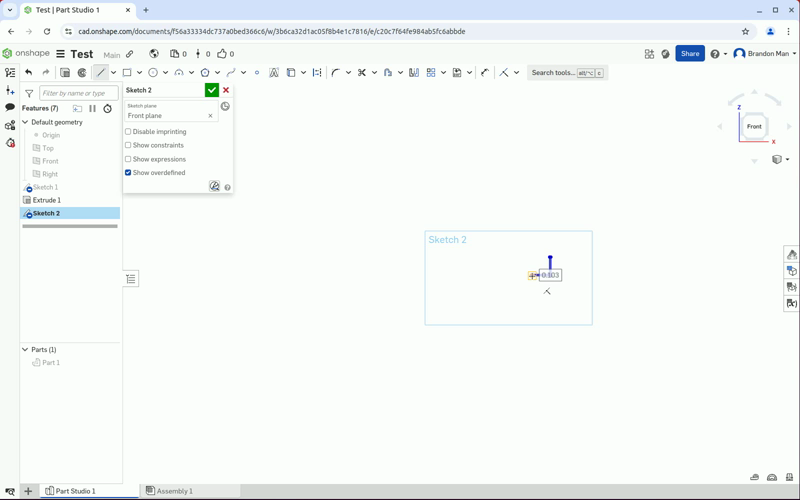
scroll(-6)
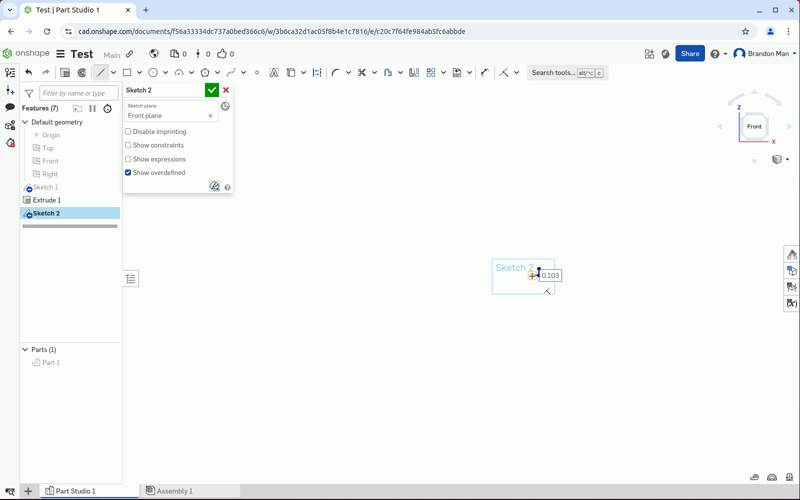
key(esc)
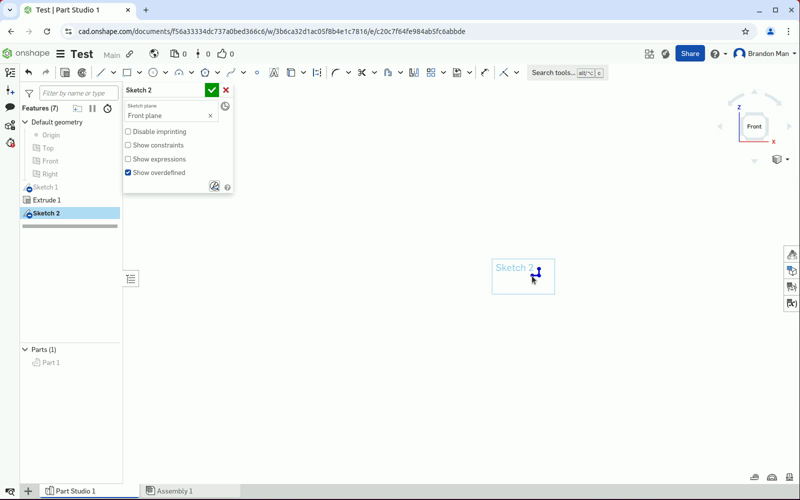
mouse_move(539, 269)
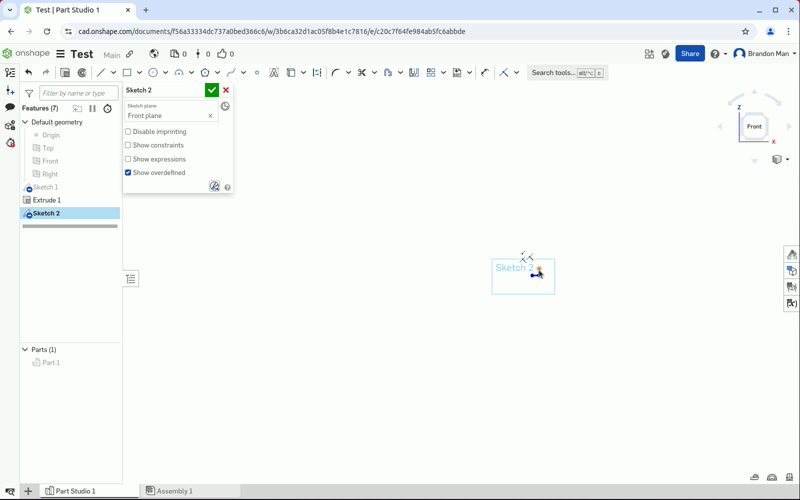
scroll(6)
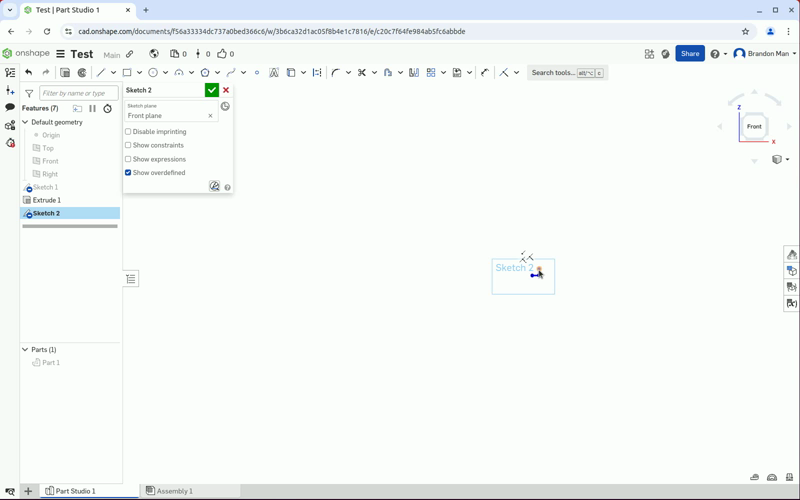
scroll(6)
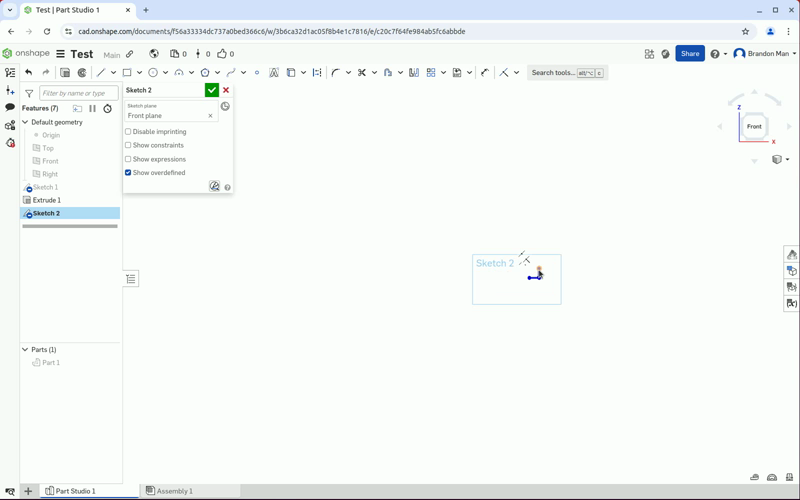
scroll(6)
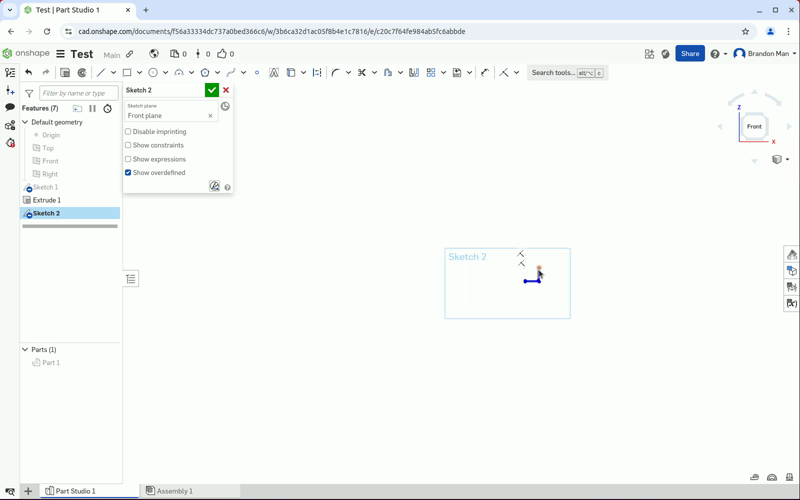
scroll(6)
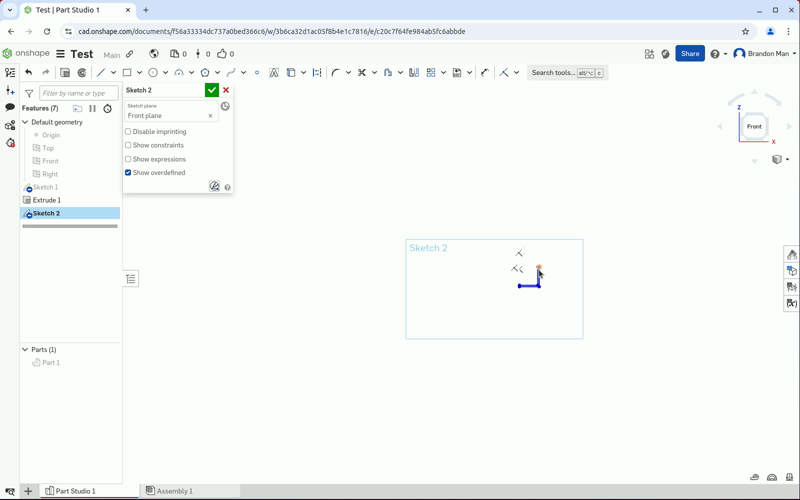
scroll(6)
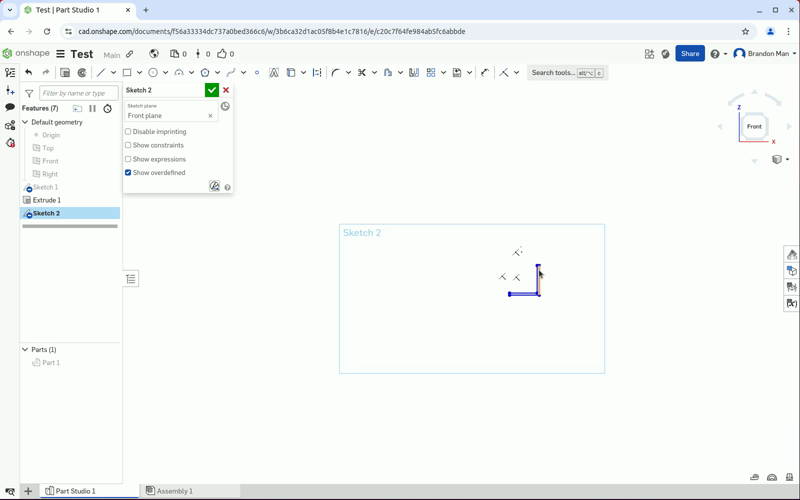
scroll(6)
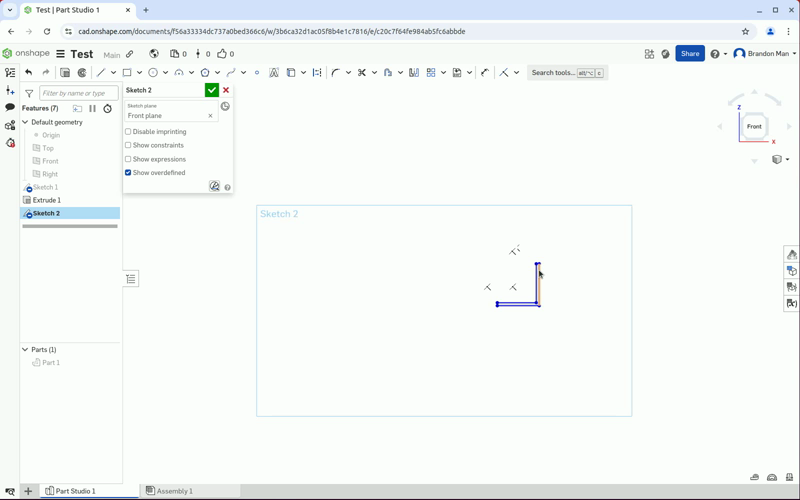
scroll(6)
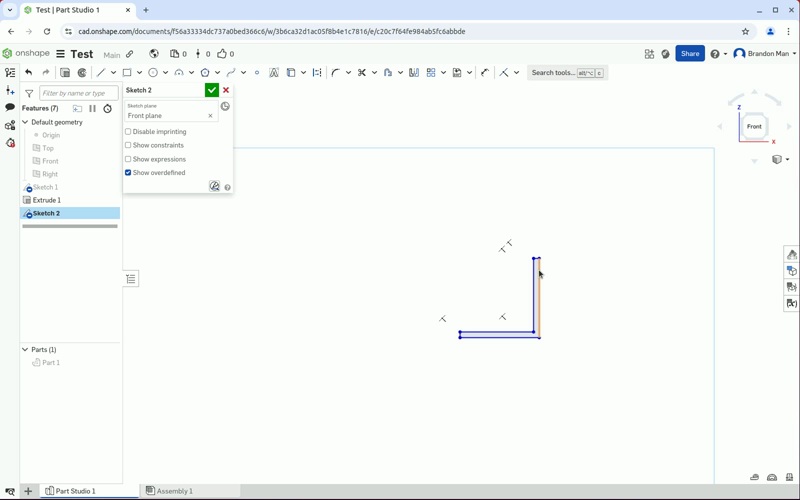
click(539, 269)
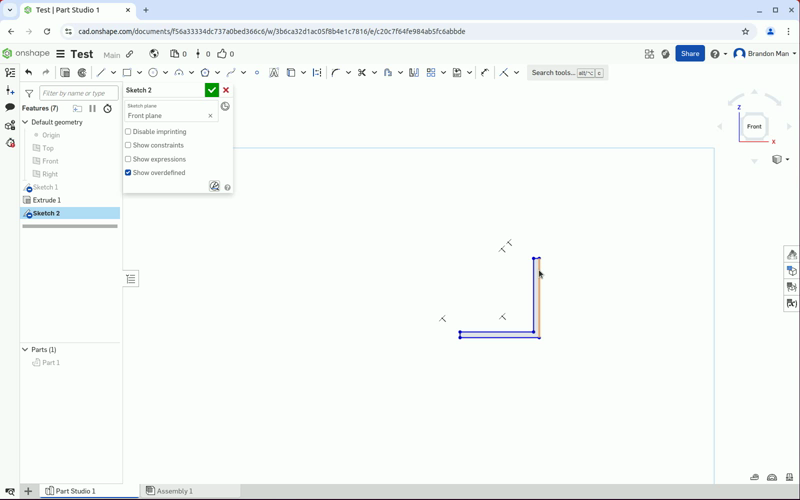
scroll(-6)
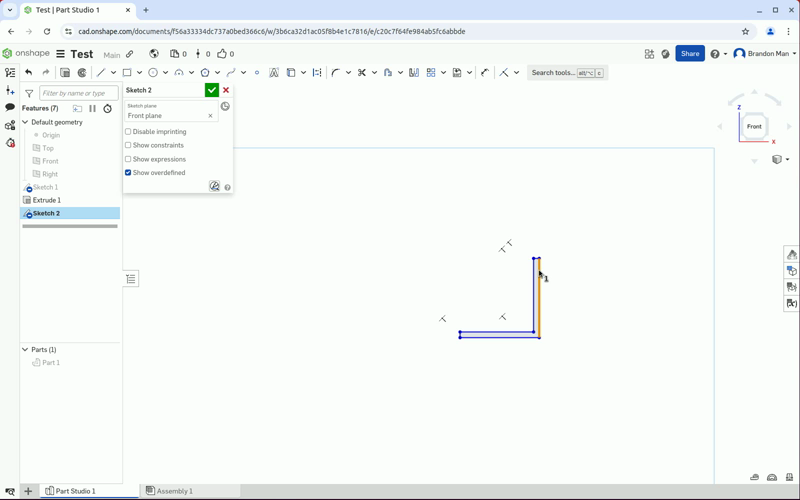
scroll(-6)
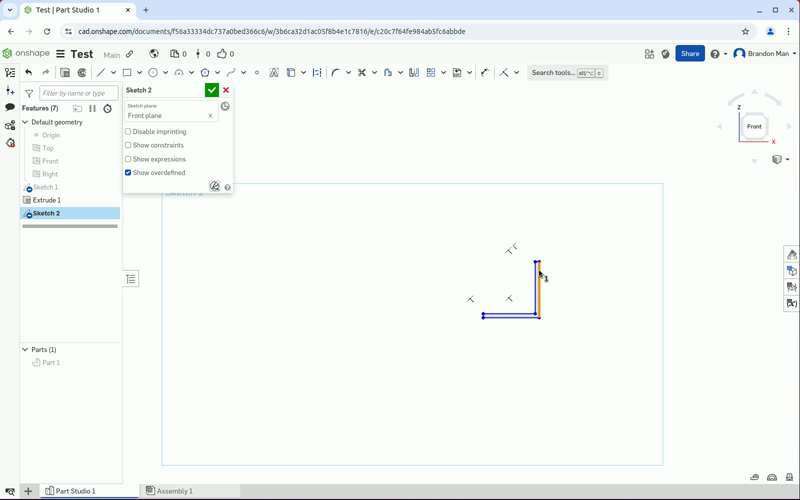
scroll(-6)
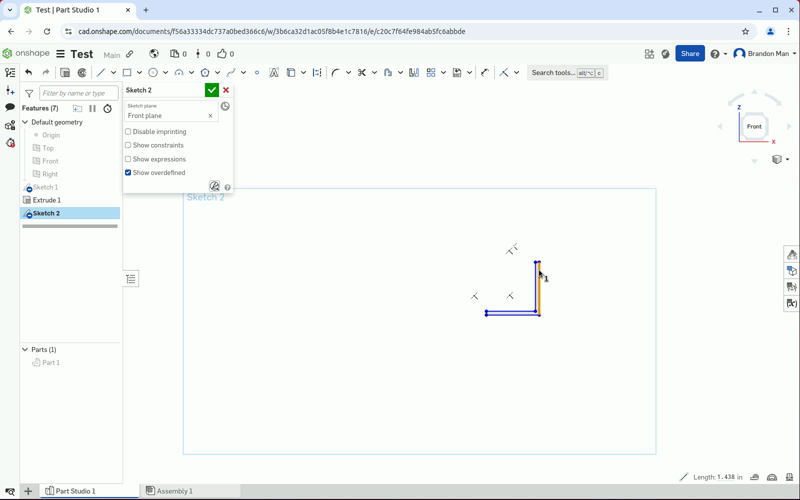
scroll(-6)
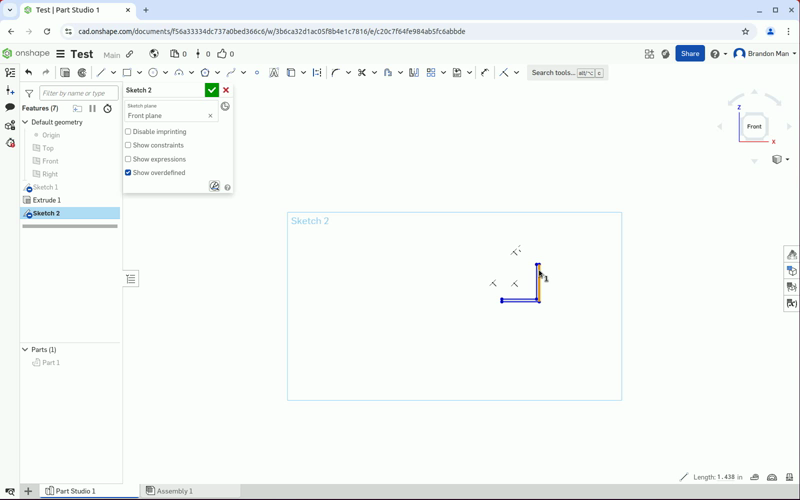
scroll(-6)
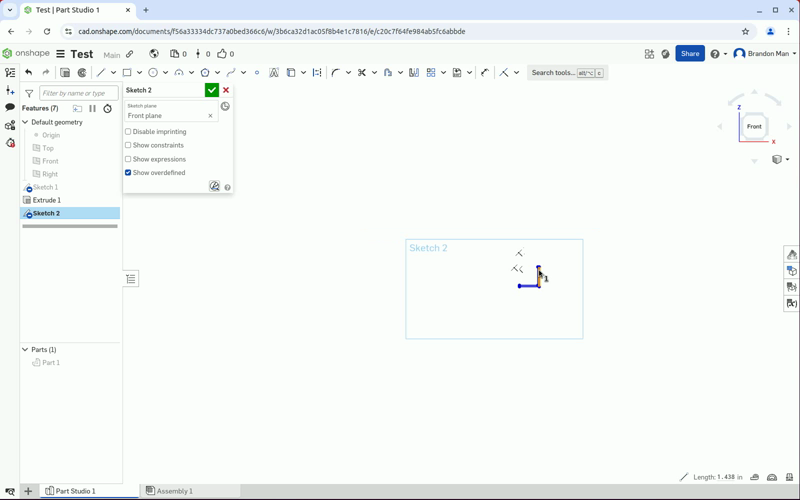
scroll(-6)
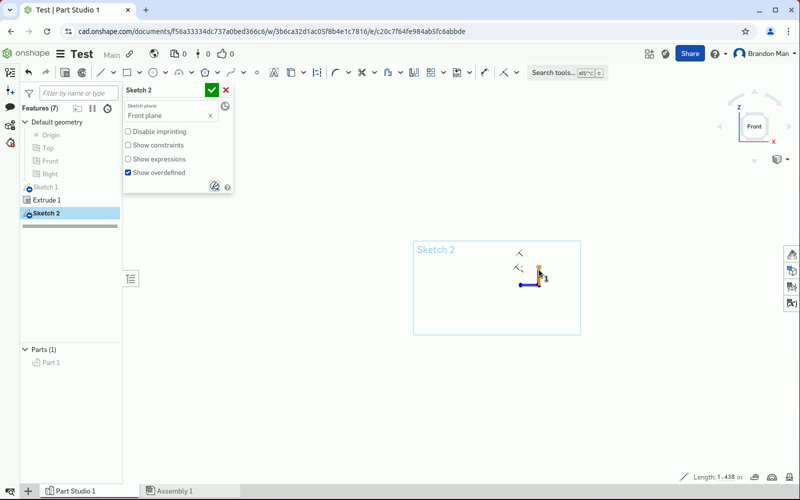
scroll(-6)
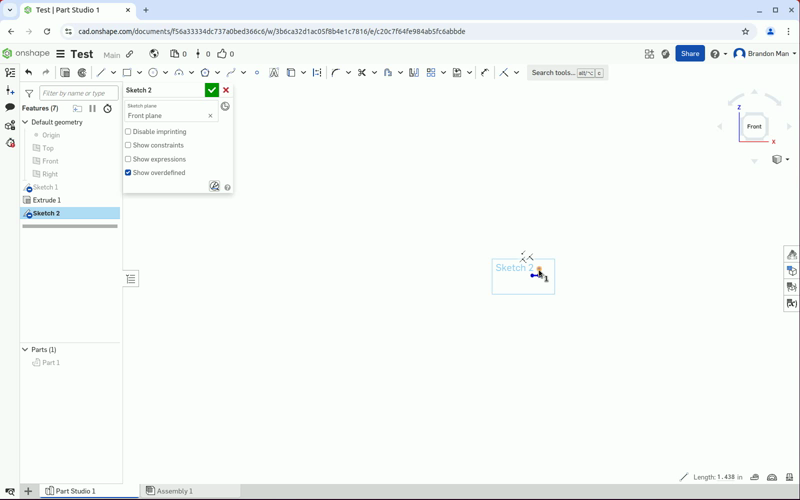
mouse_move(73, 352)
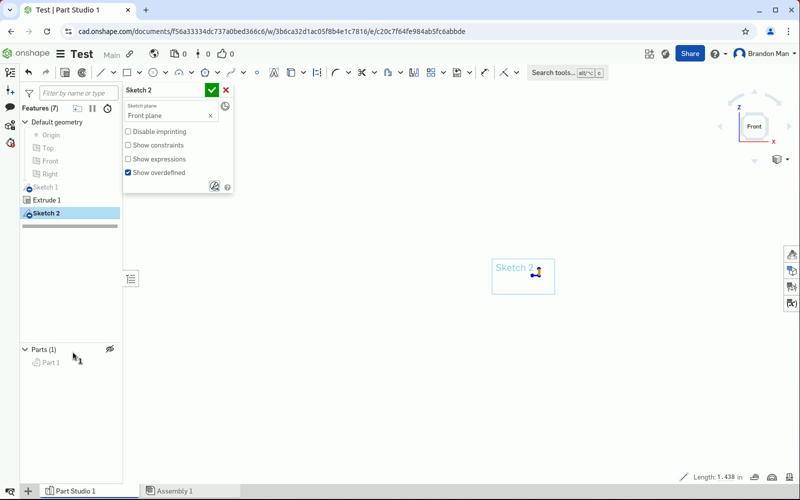
key(shift+y)
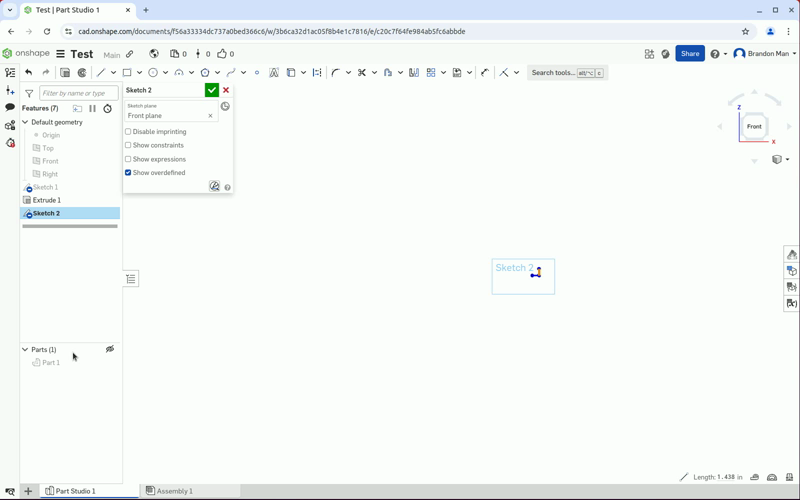
key(shift+e)
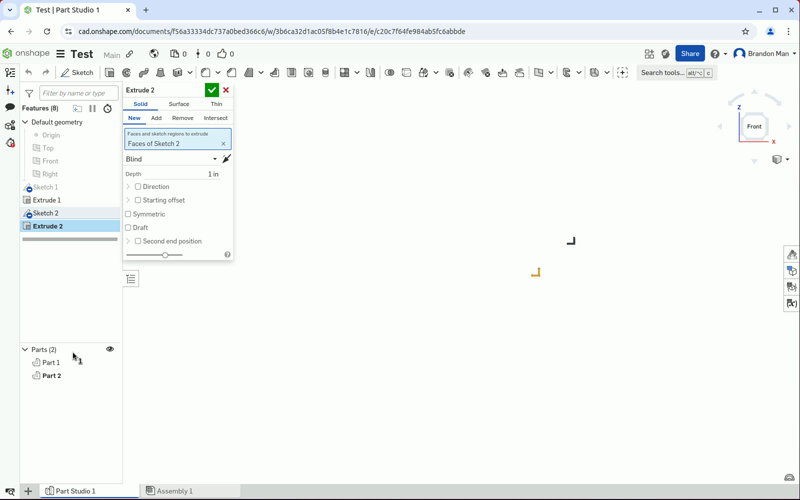
mouse_move(143, 106)
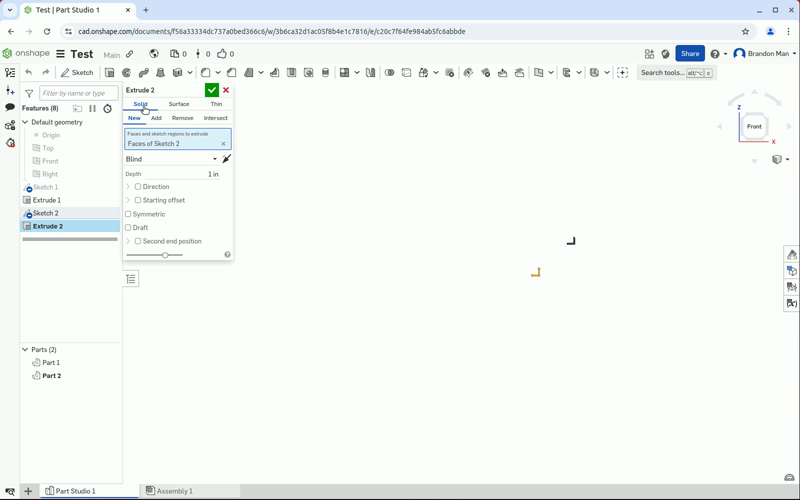
click(143, 106)
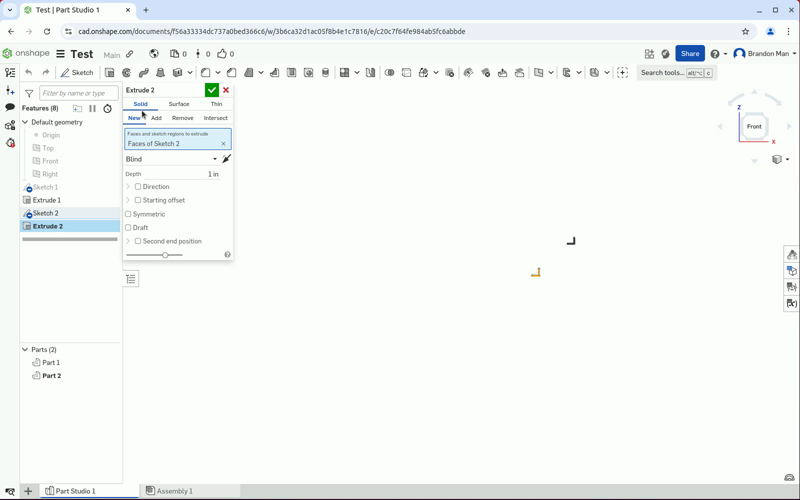
mouse_move(137, 120)
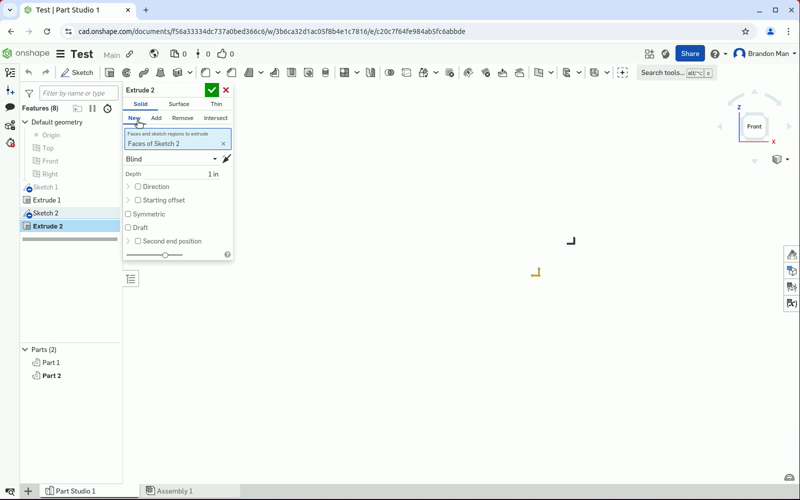
click(137, 120)
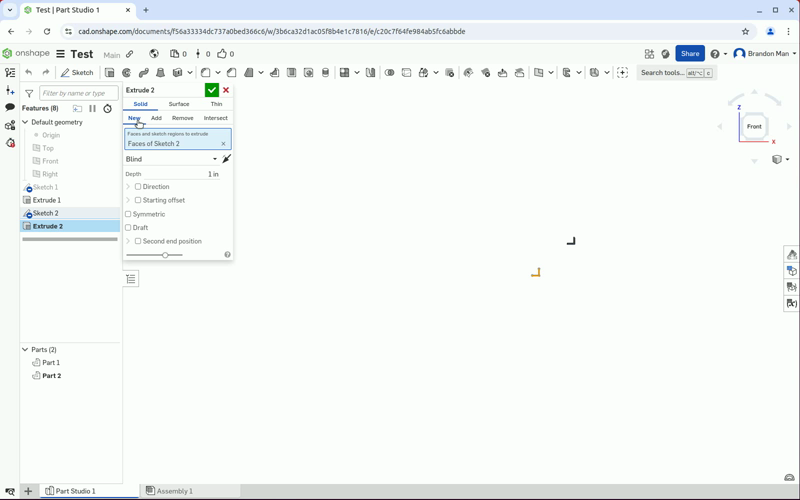
key(tab, 4)
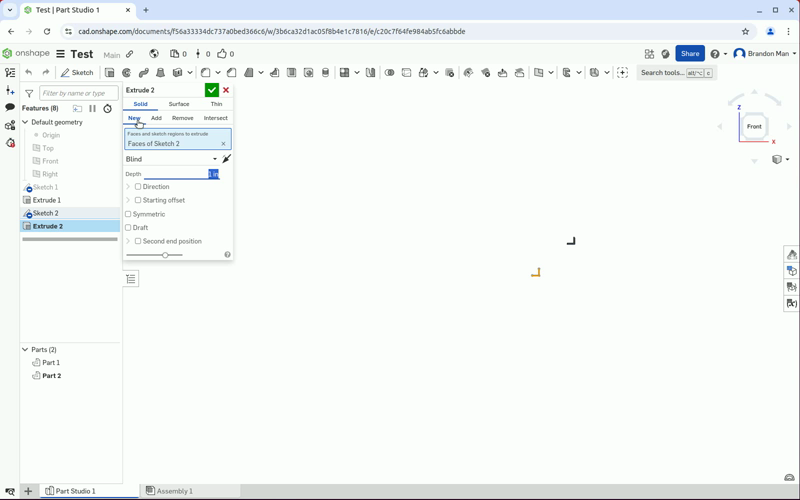
text(9.628)
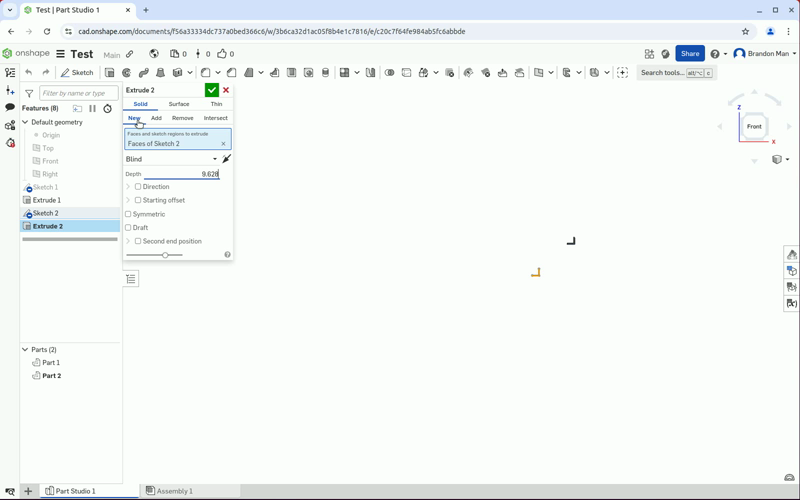
key(enter)
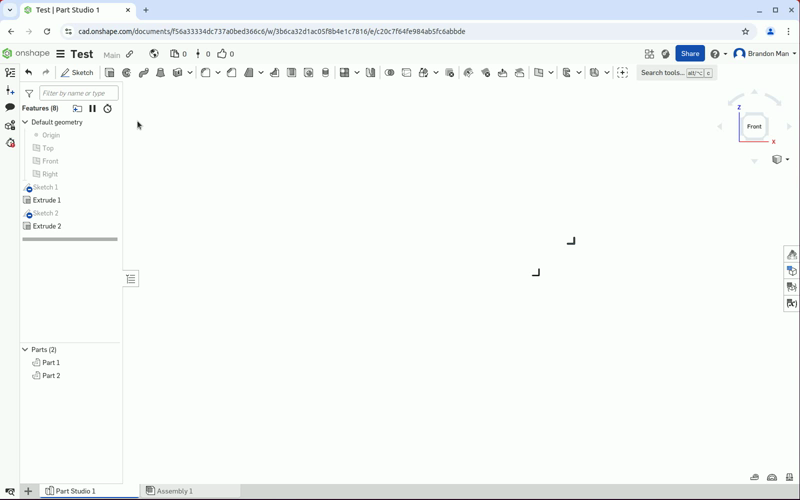
key(shift+h)
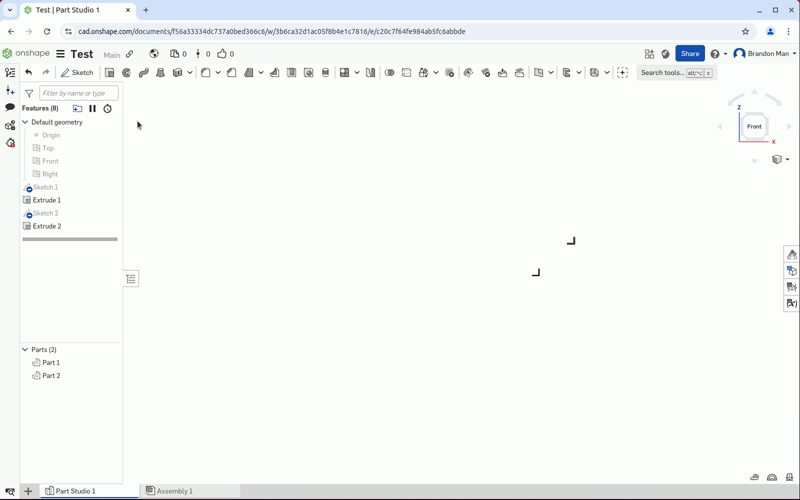
key(shift+h)
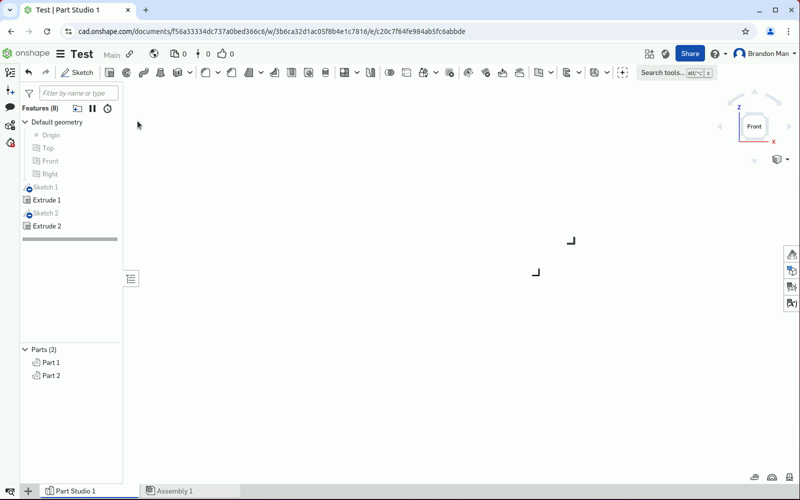
mouse_move(73, 189)
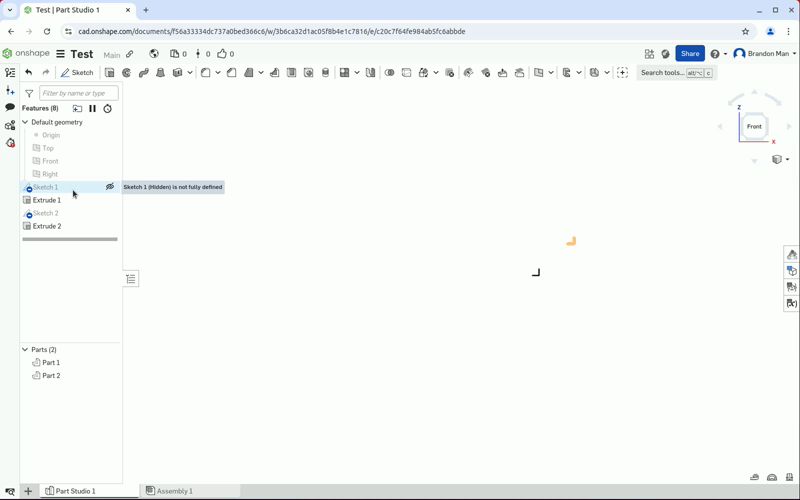
click(73, 189)
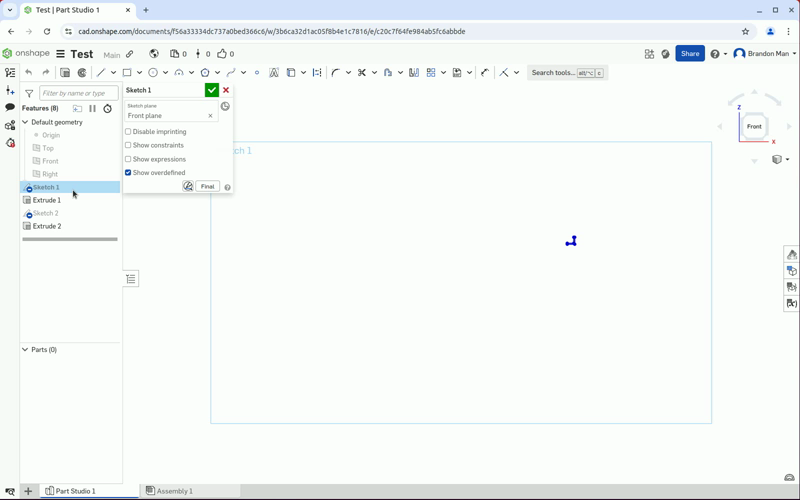
mouse_move(229, 92)
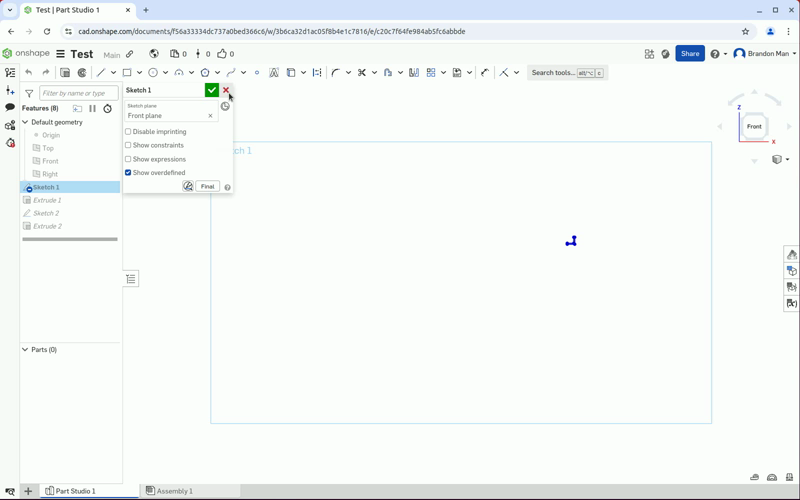
click(229, 92)
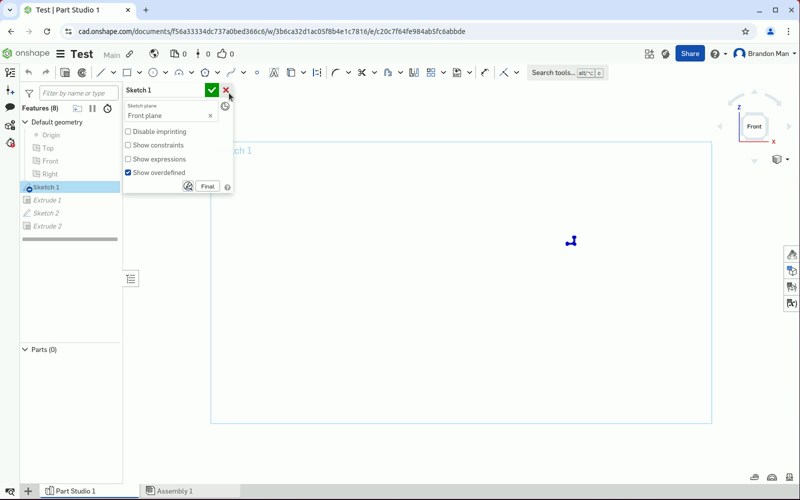
key(shift+s)
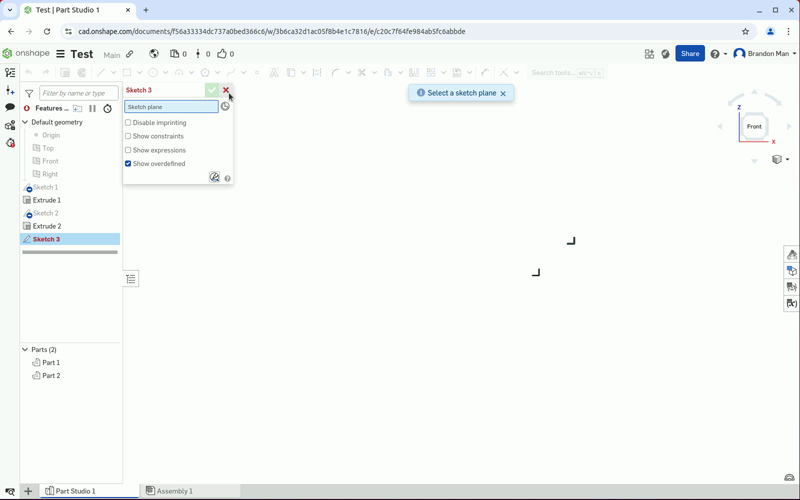
mouse_move(73, 163)
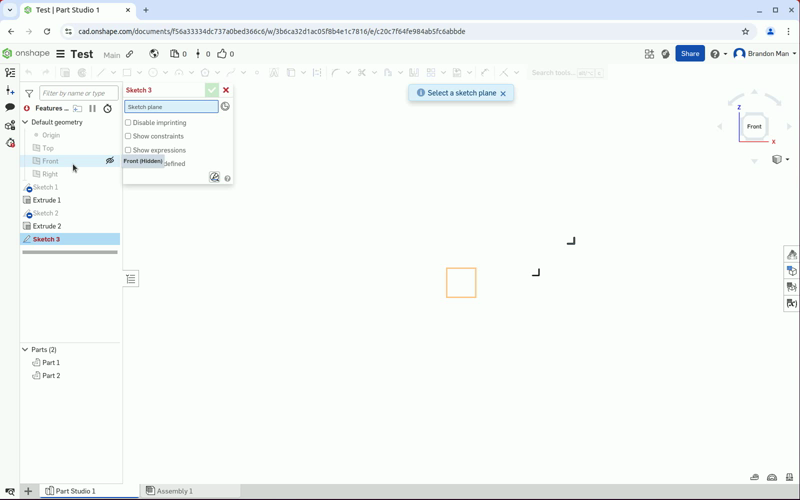
click(73, 163)
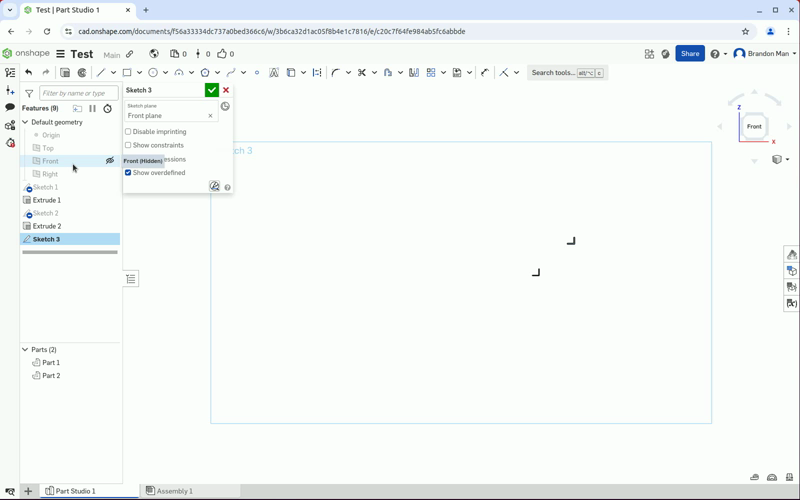
mouse_move(73, 352)
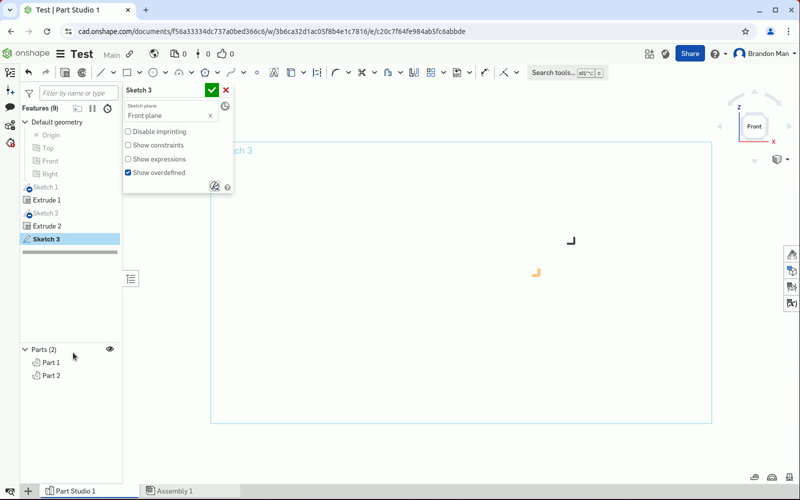
key(y)
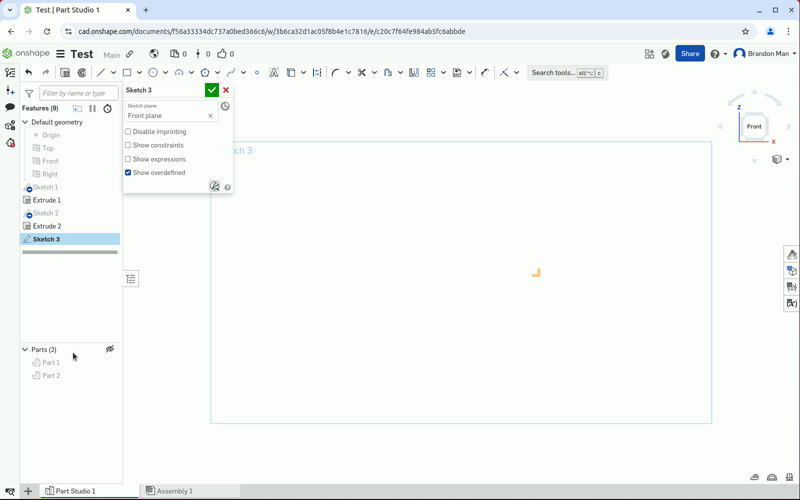
key(l)
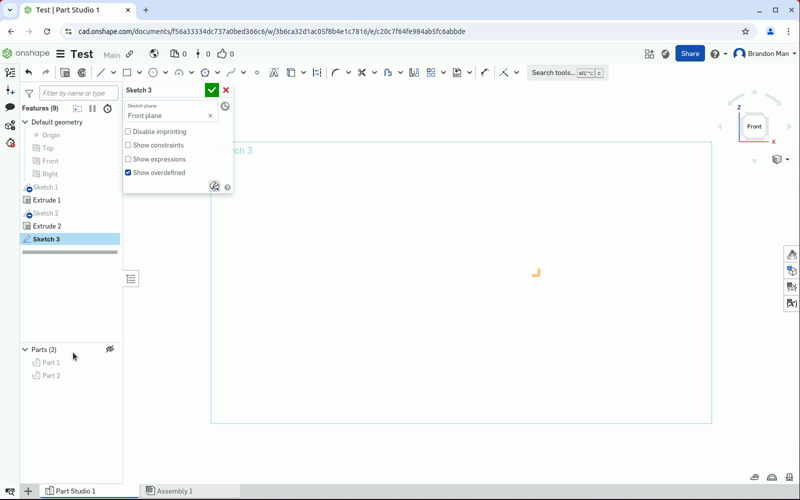
key_down(shift)
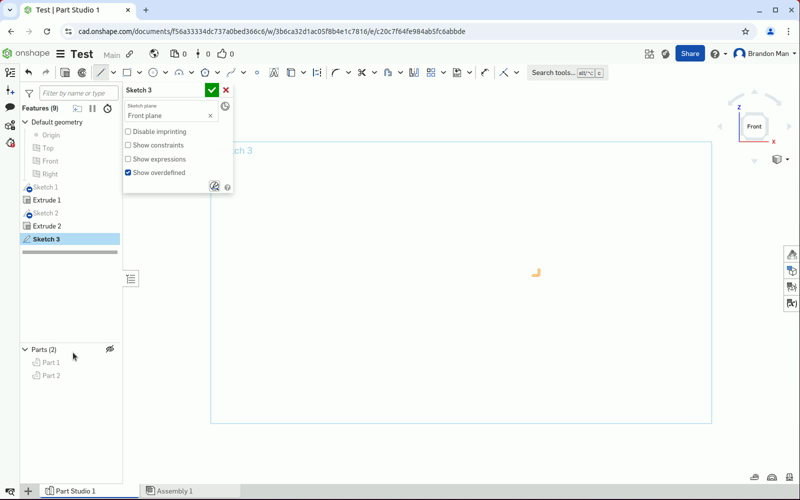
mouse_move(511, 260)
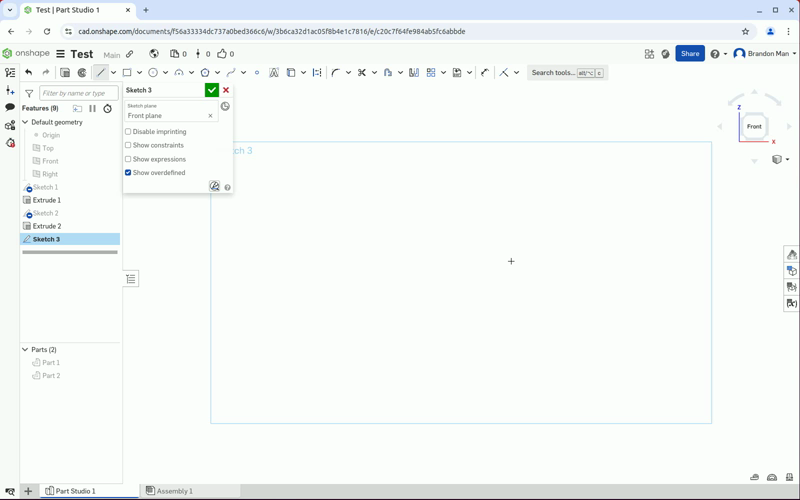
click(511, 260)
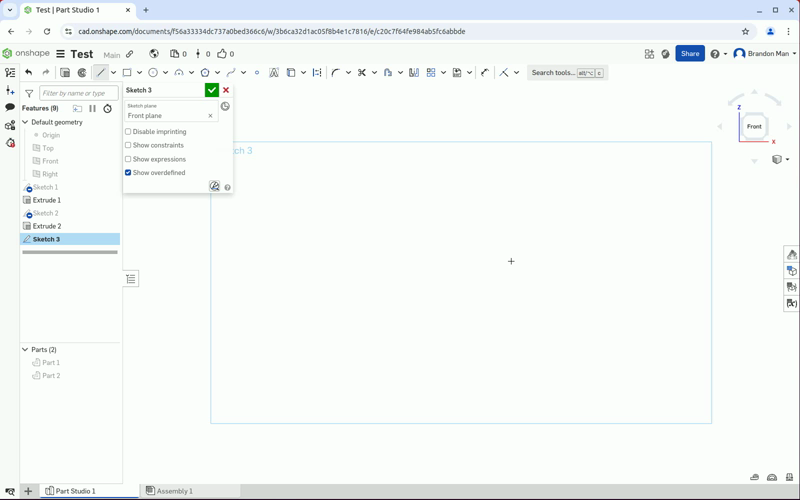
key_up(shift)
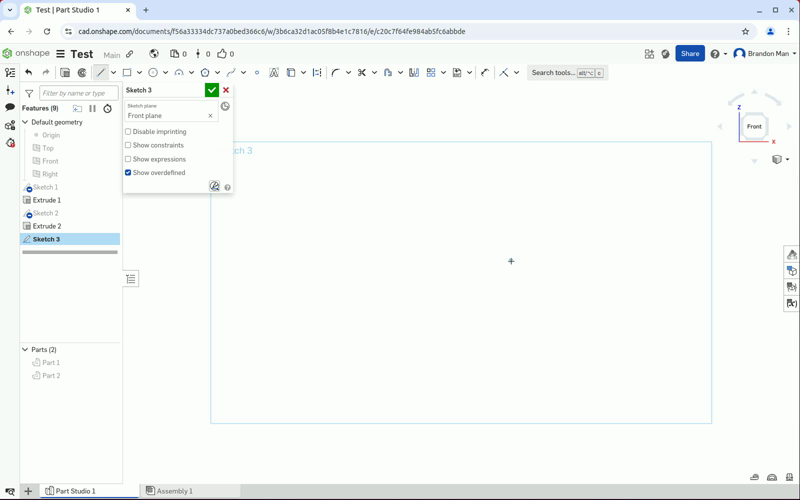
key_down(shift)
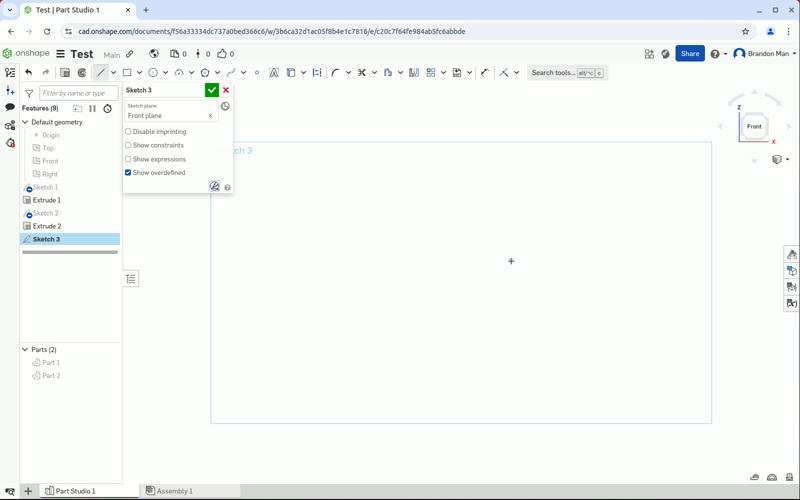
mouse_move(541, 260)
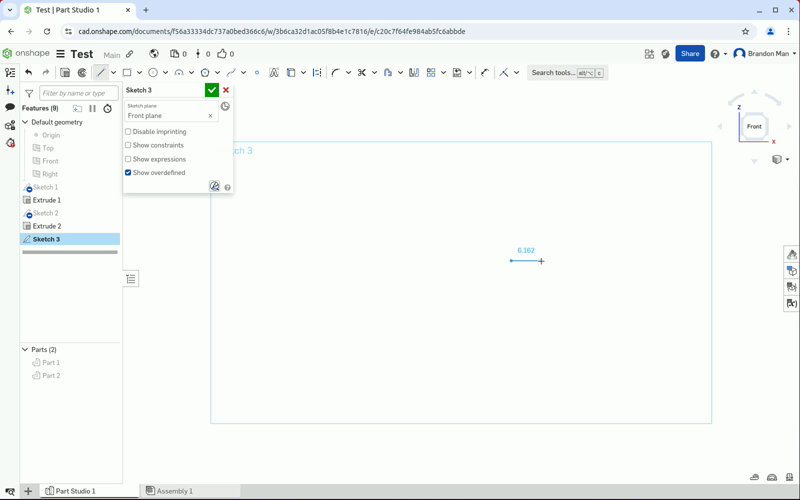
mouse_move(518, 260)
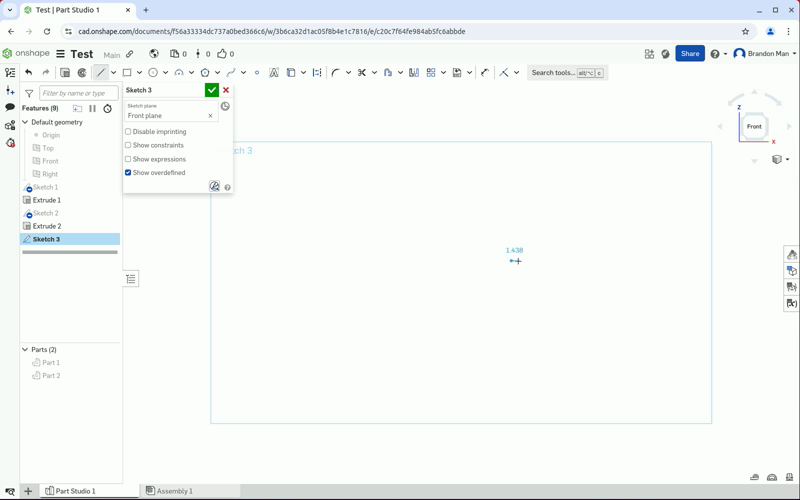
scroll(6)
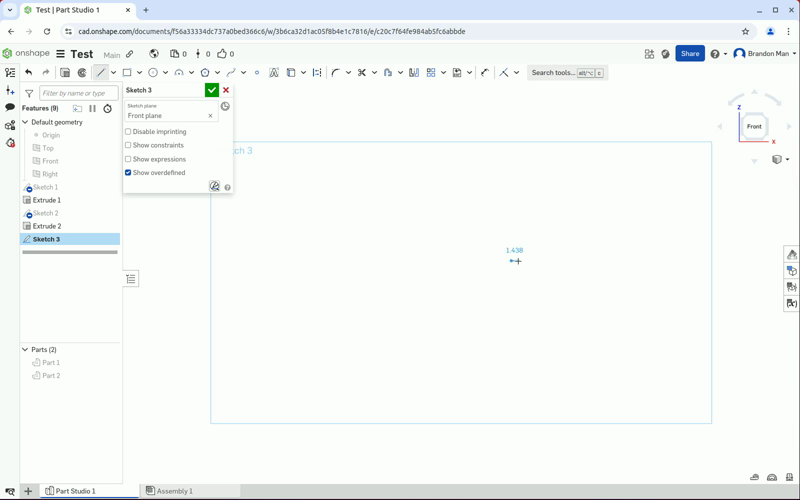
scroll(6)
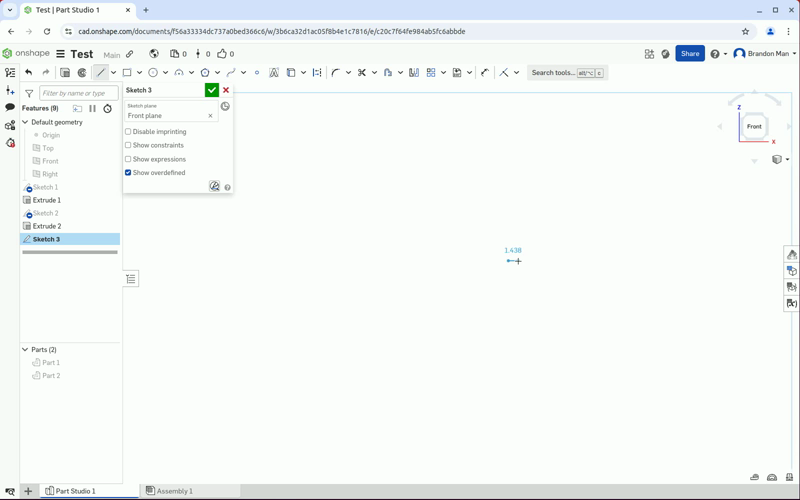
scroll(6)
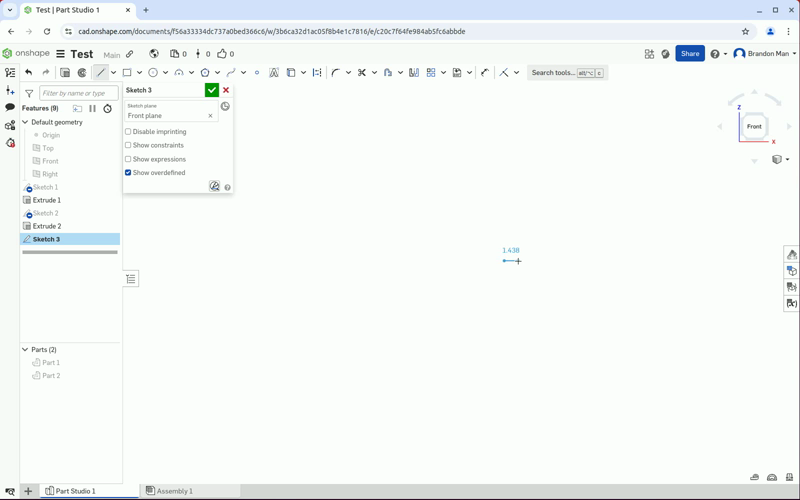
scroll(6)
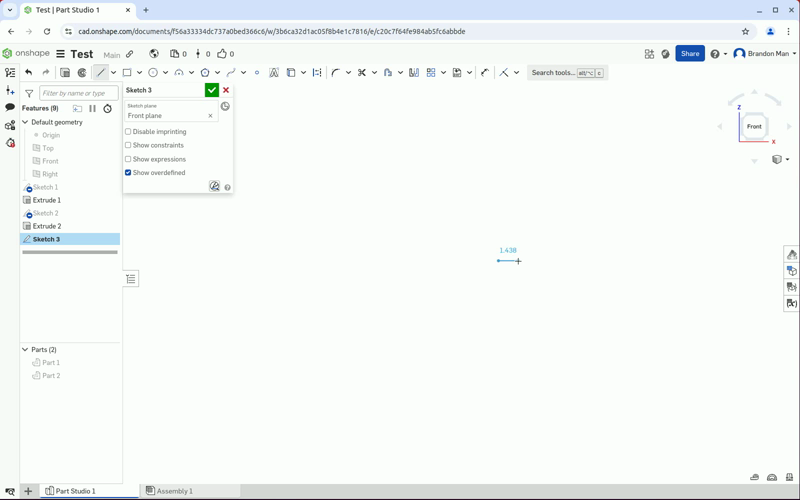
scroll(6)
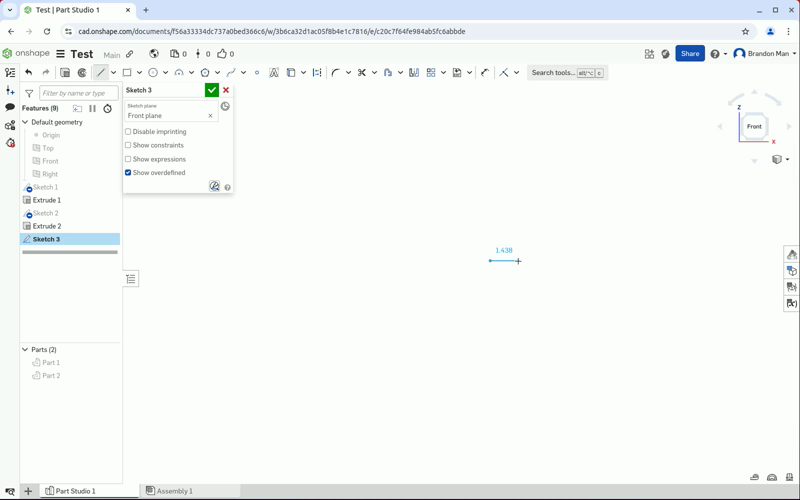
scroll(6)
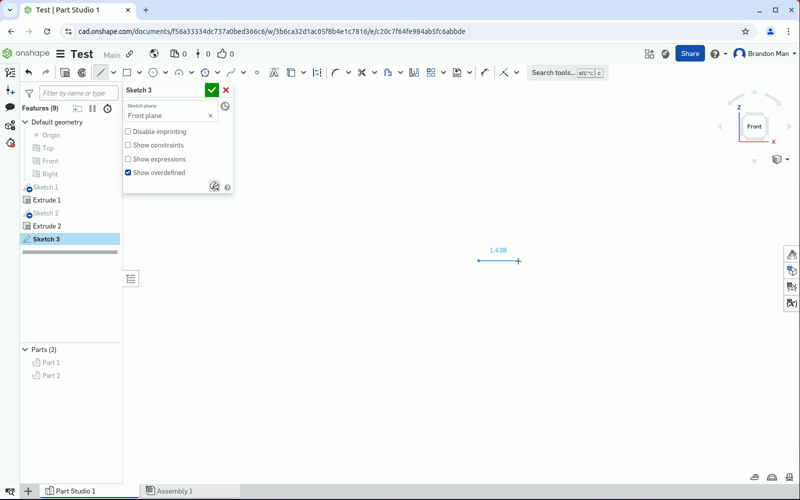
scroll(6)
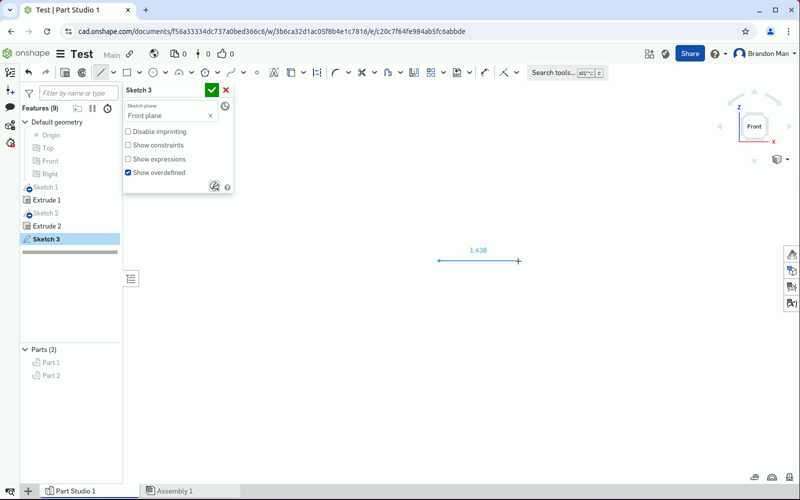
click(518, 260)
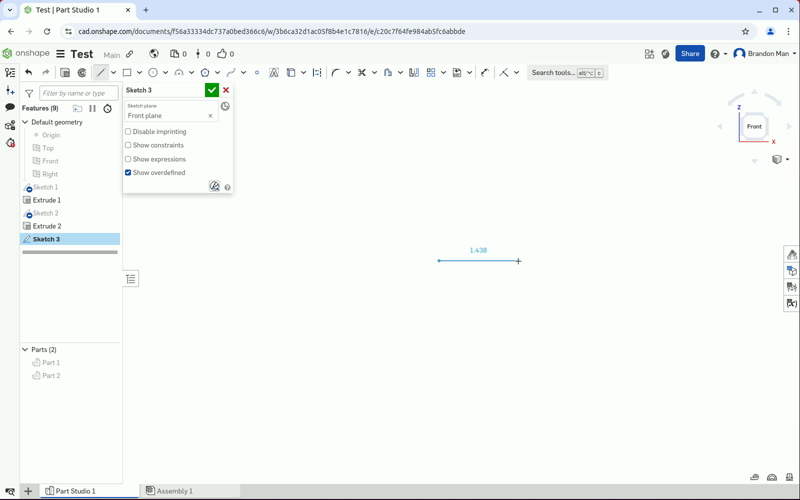
scroll(-6)
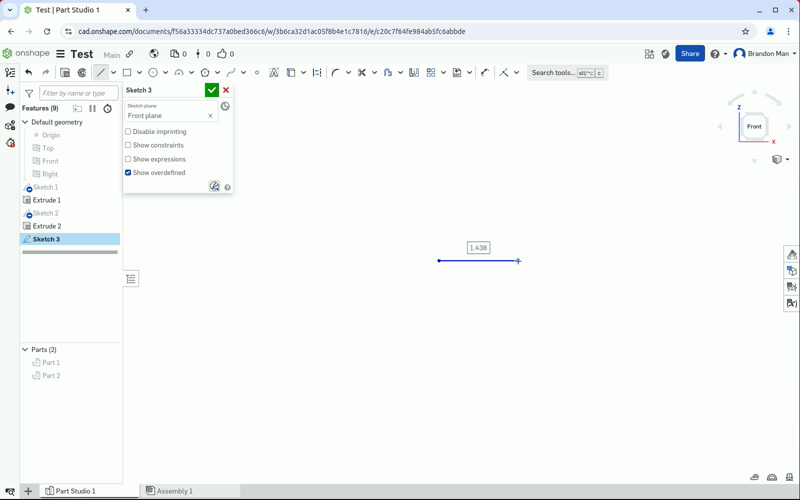
scroll(-6)
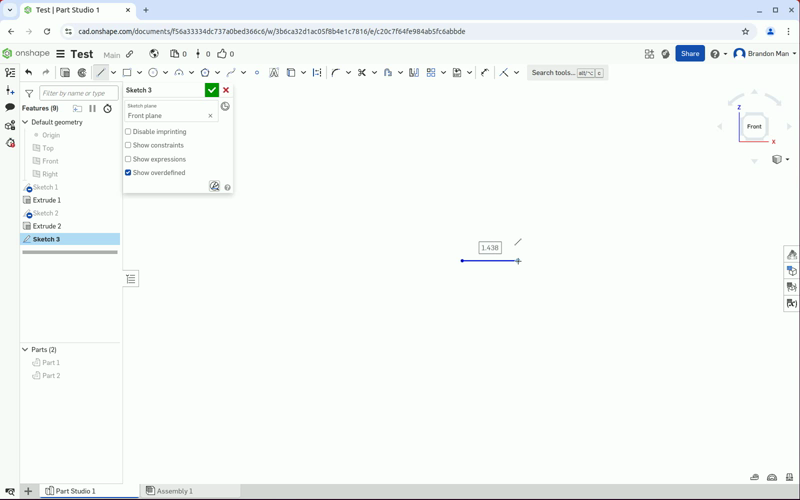
scroll(-6)
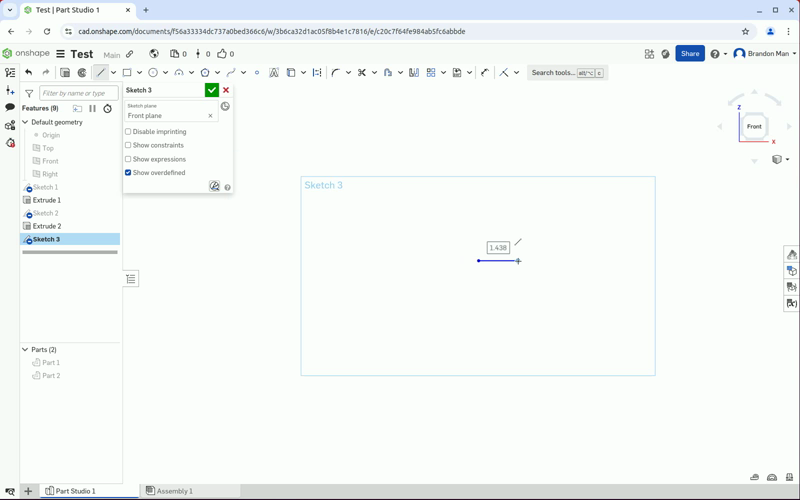
scroll(-6)
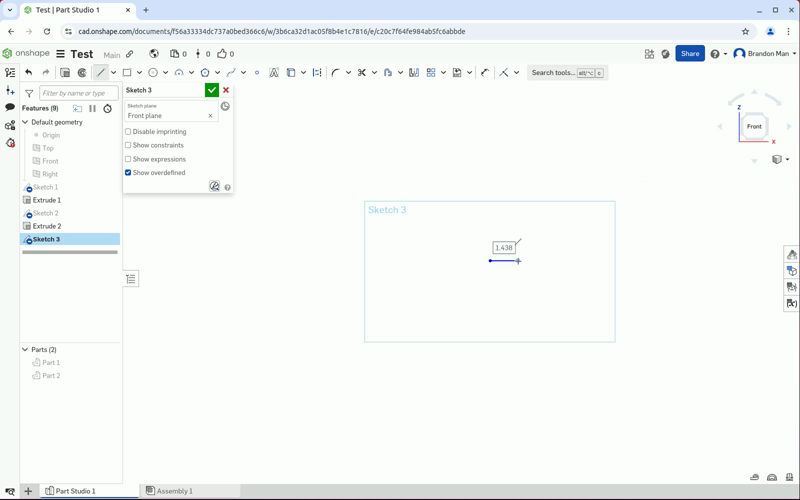
scroll(-6)
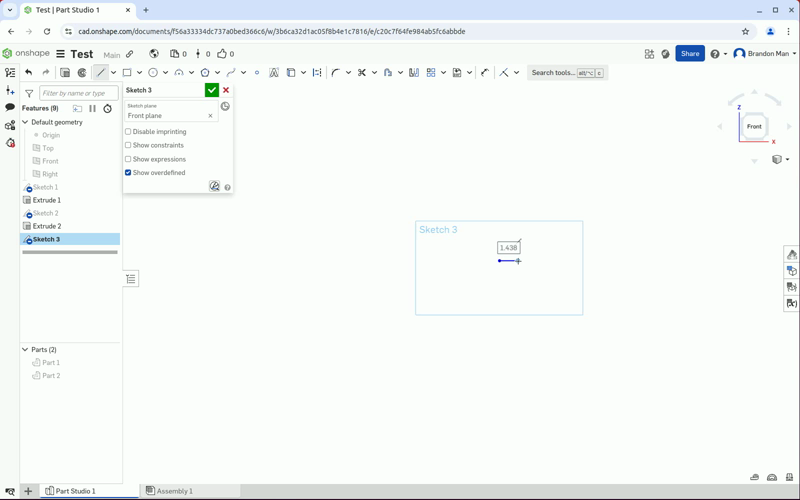
scroll(-6)
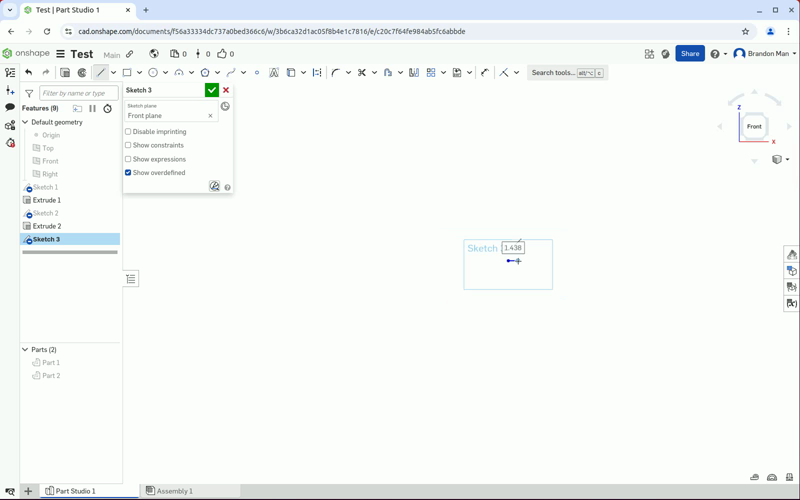
scroll(-6)
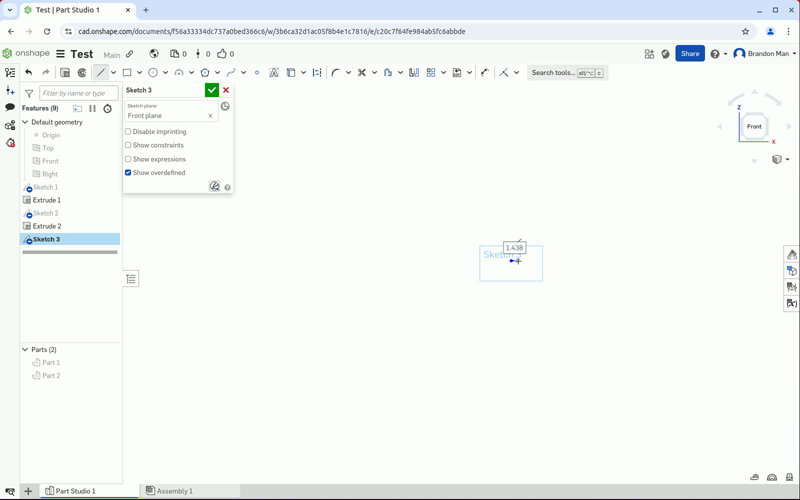
key_up(shift)
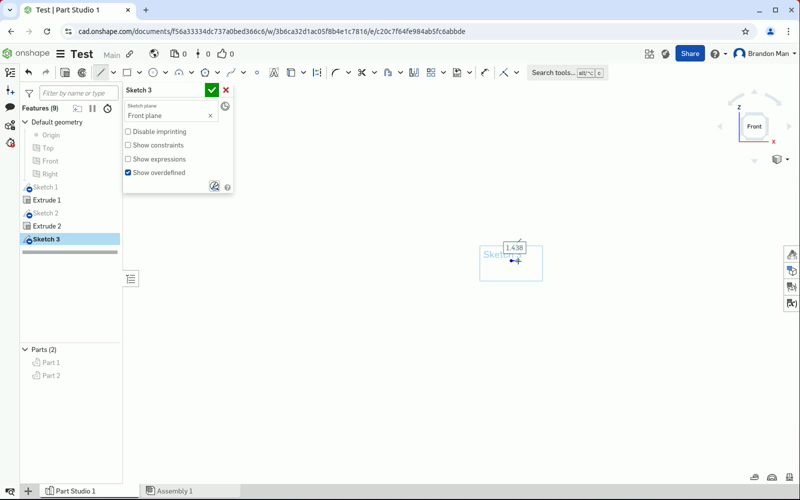
key_down(shift)
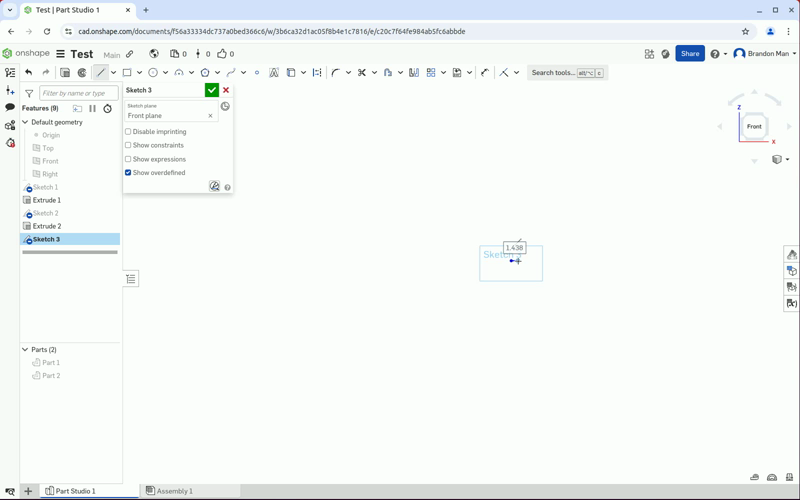
mouse_move(548, 260)
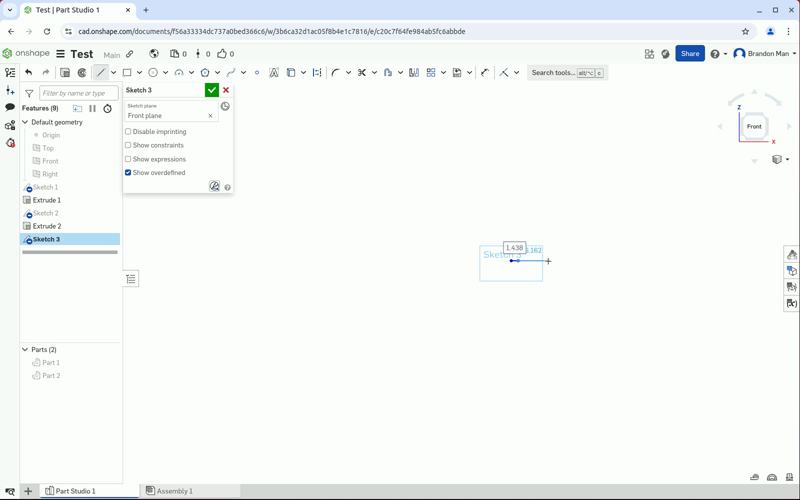
mouse_move(518, 253)
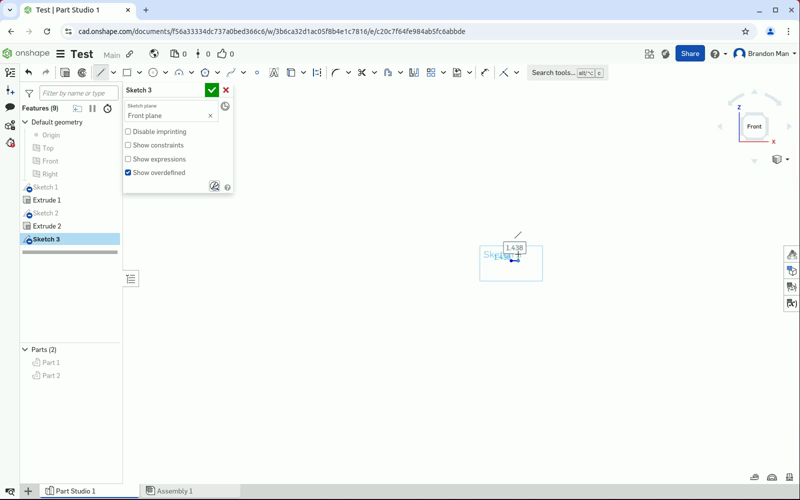
scroll(6)
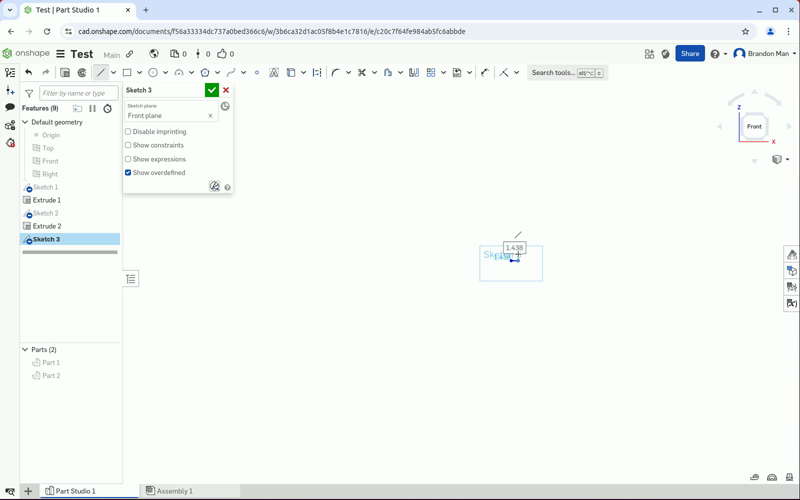
scroll(6)
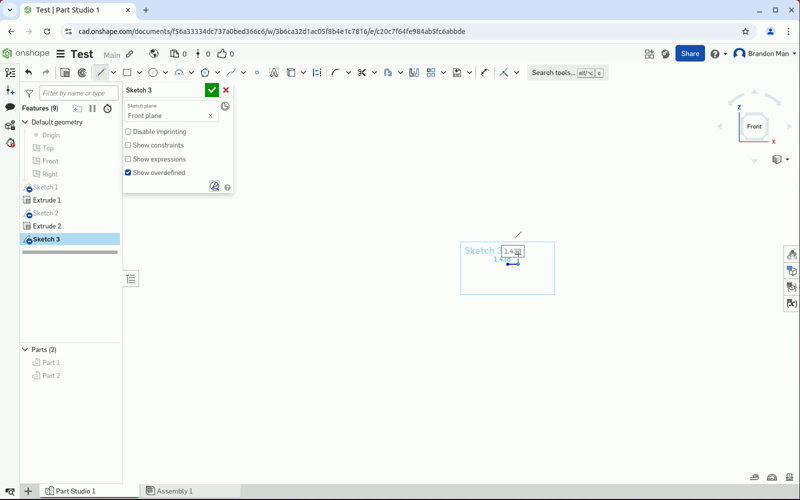
scroll(6)
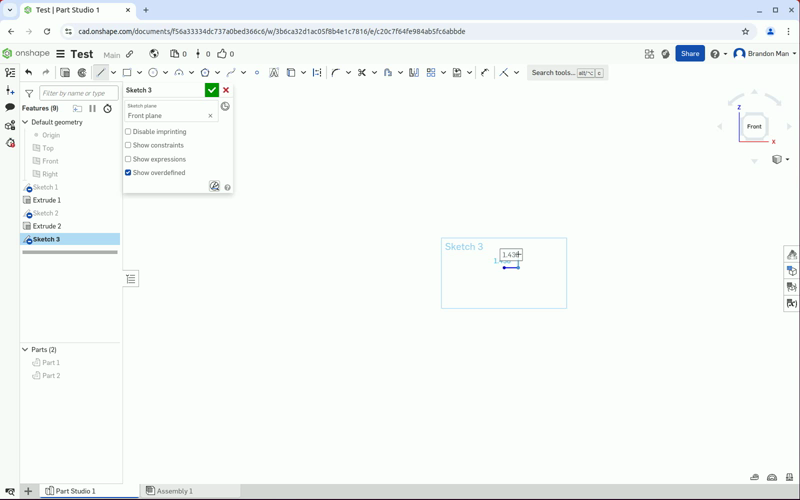
scroll(6)
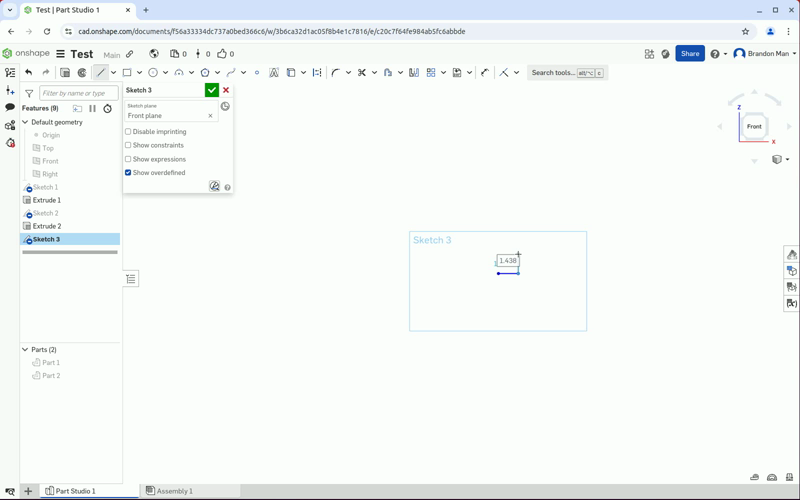
scroll(6)
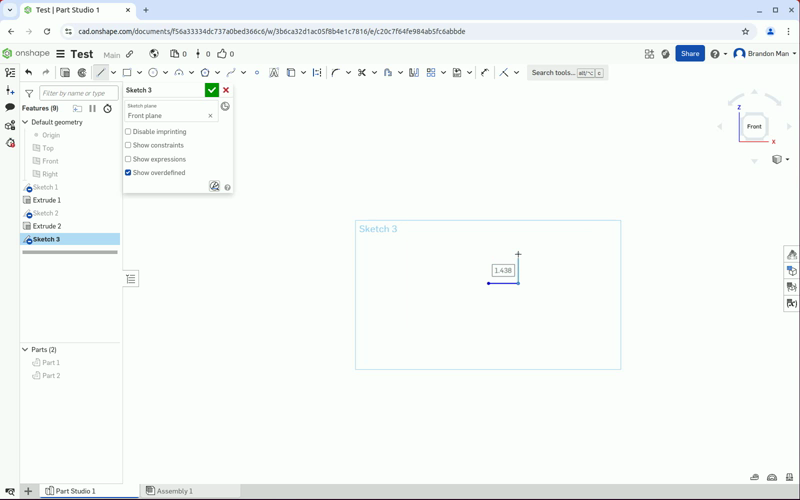
scroll(6)
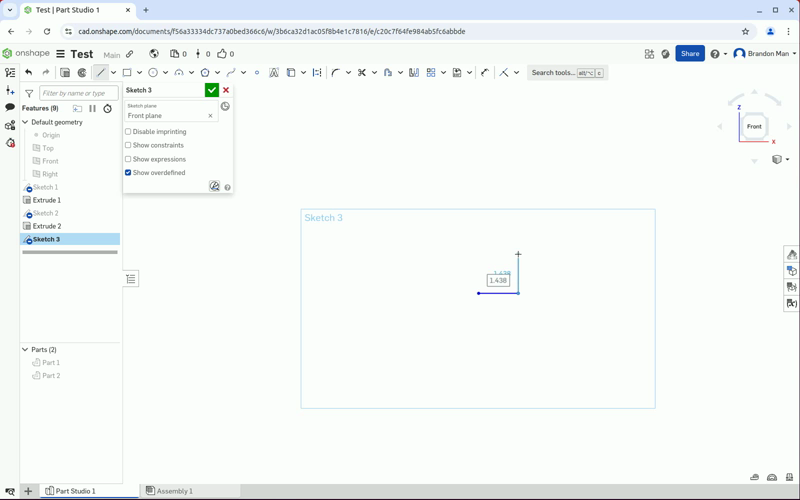
scroll(6)
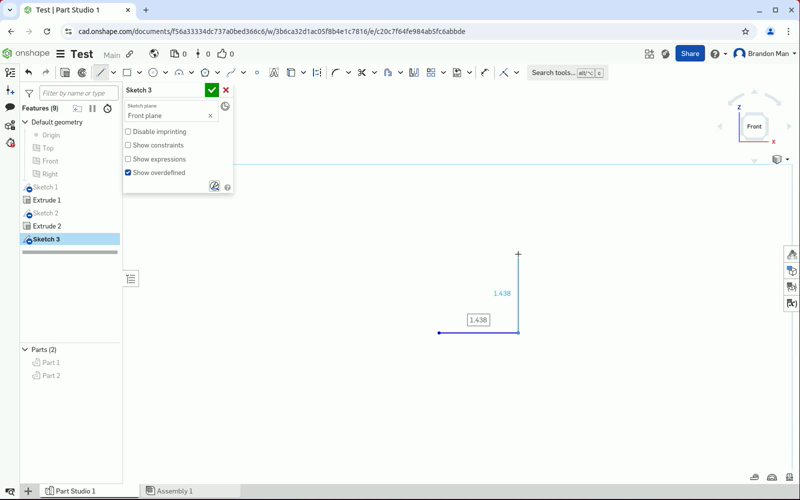
click(518, 253)
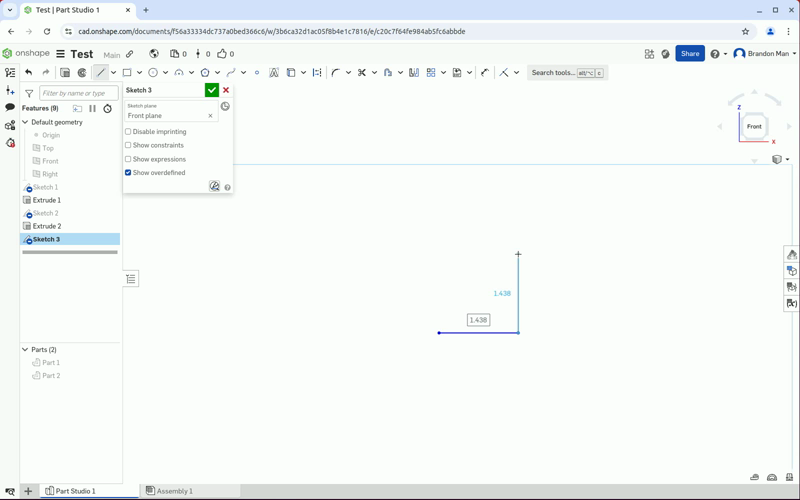
scroll(-6)
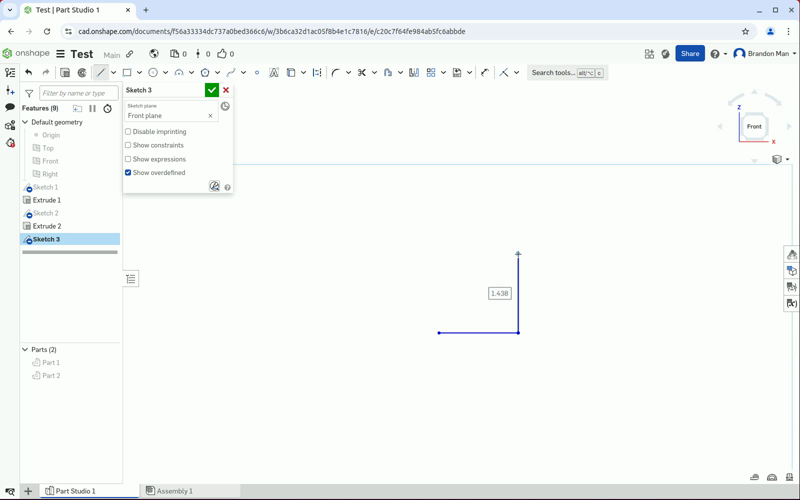
scroll(-6)
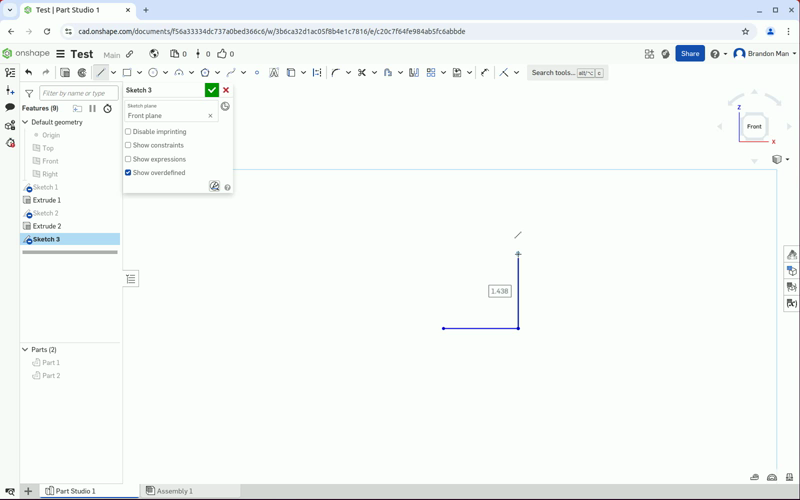
scroll(-6)
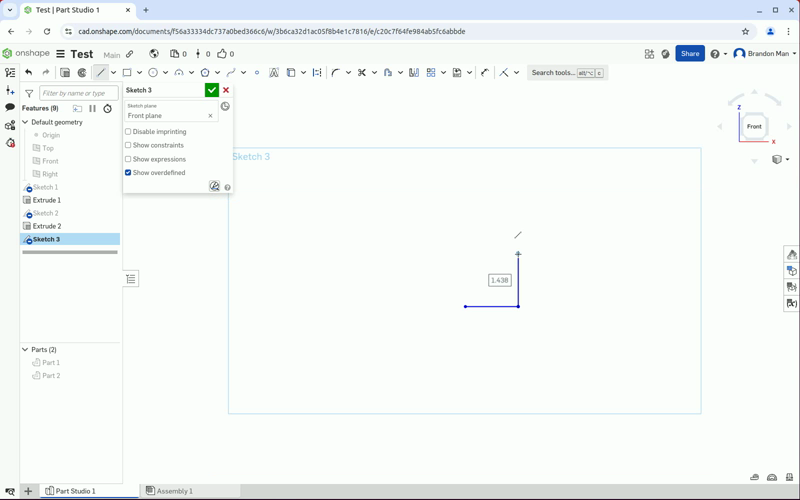
scroll(-6)
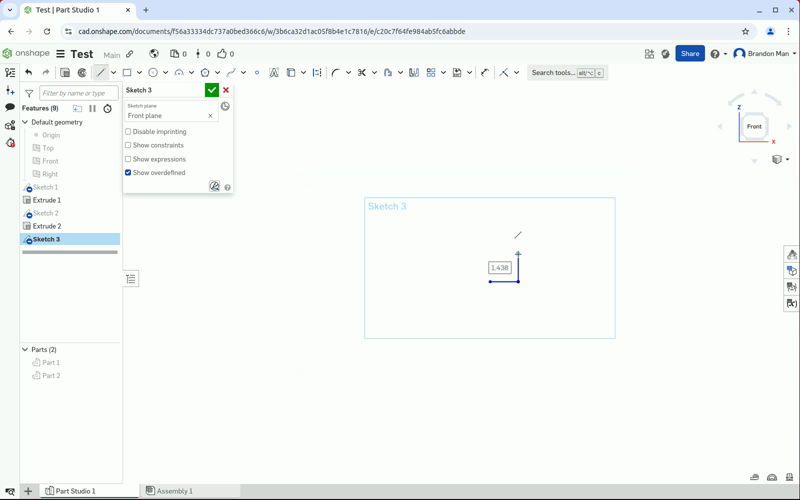
scroll(-6)
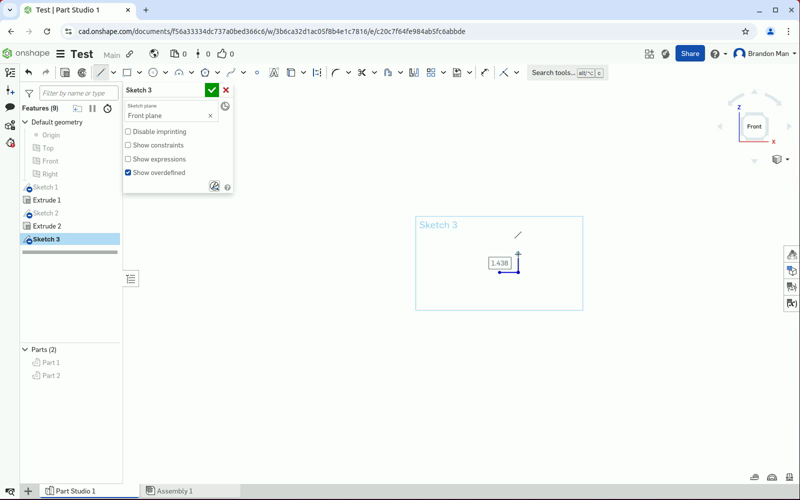
scroll(-6)
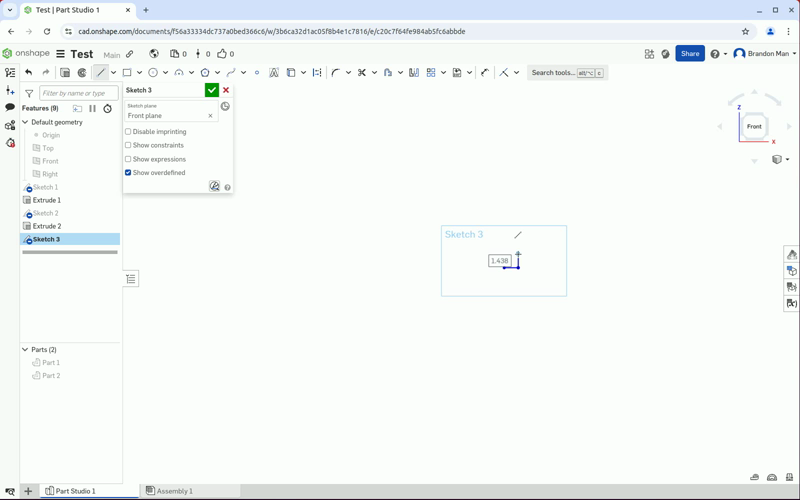
scroll(-6)
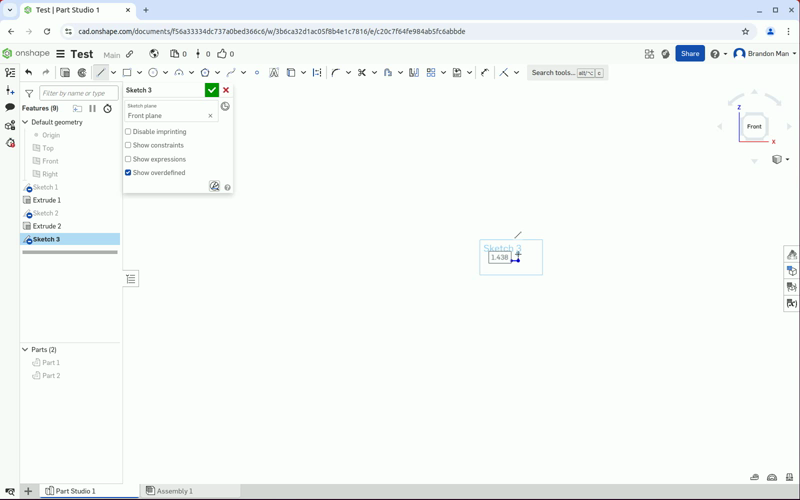
key_up(shift)
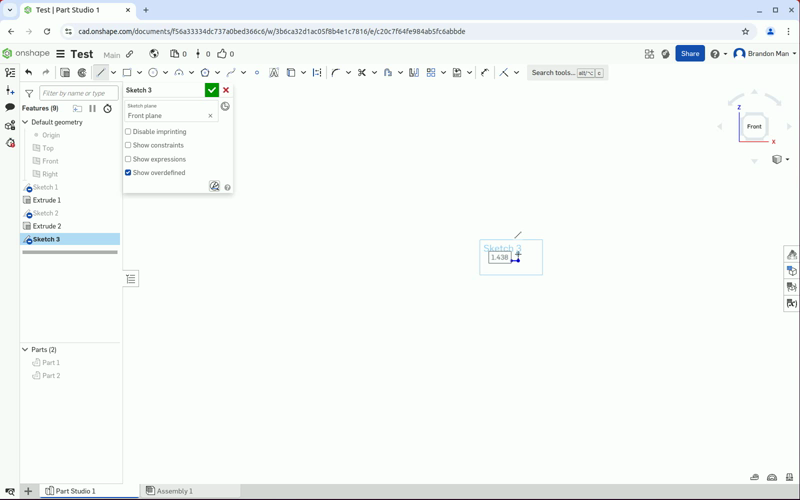
key_down(shift)
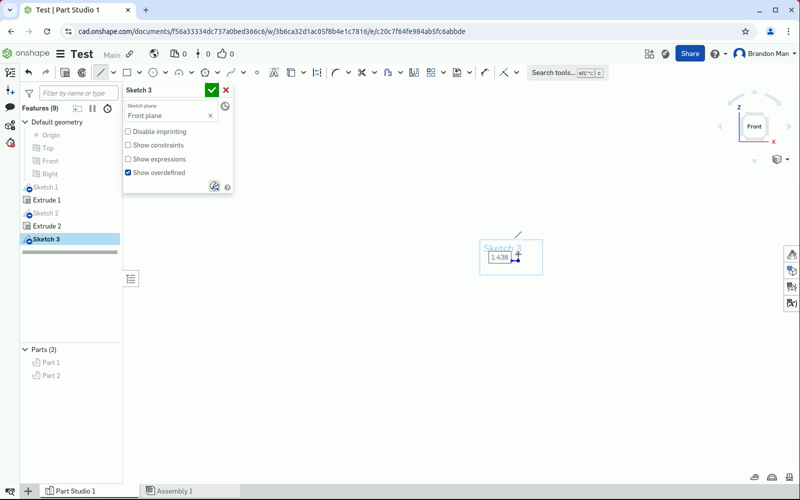
mouse_move(548, 253)
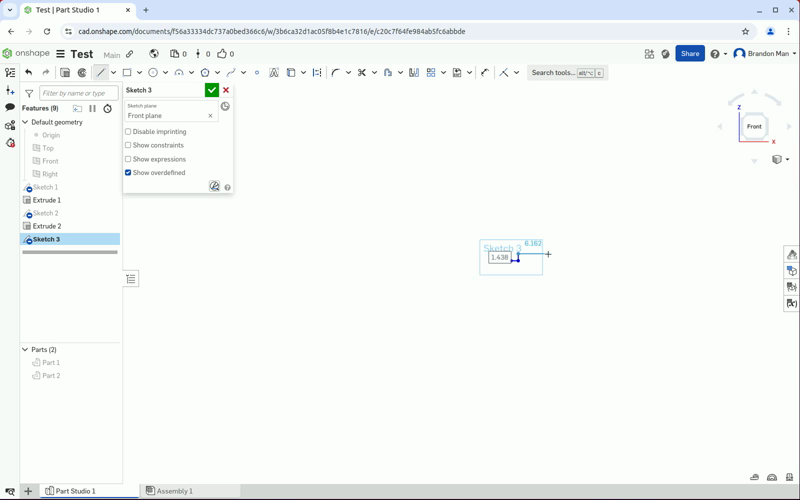
mouse_move(517, 253)
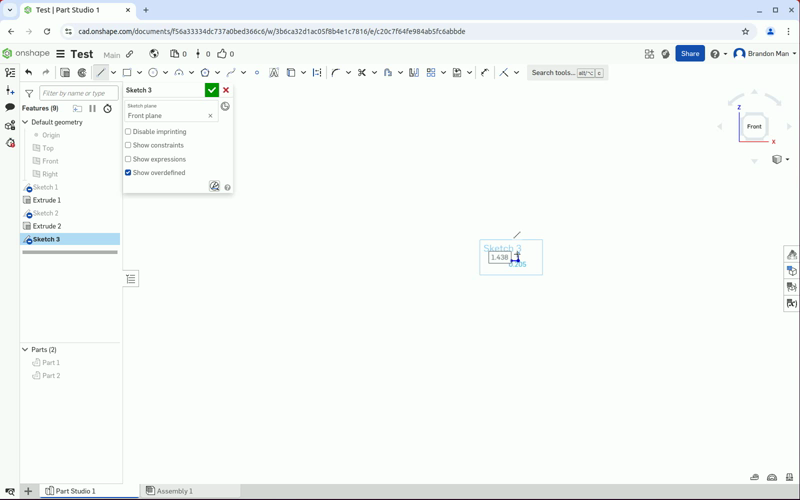
scroll(6)
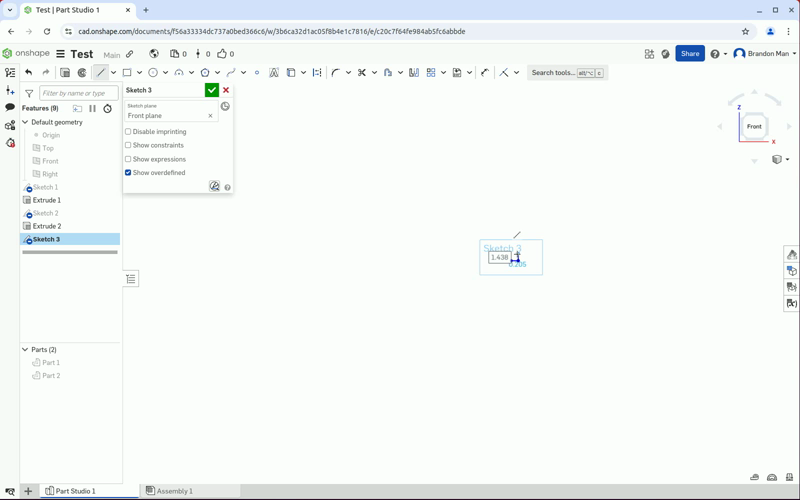
scroll(6)
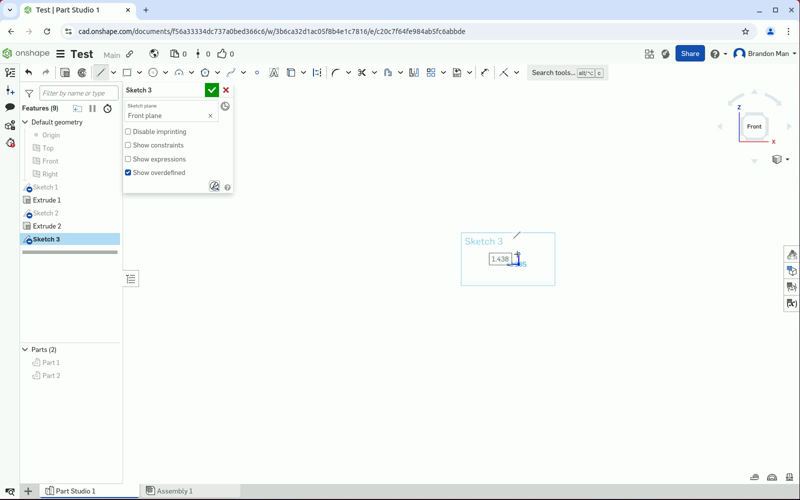
scroll(6)
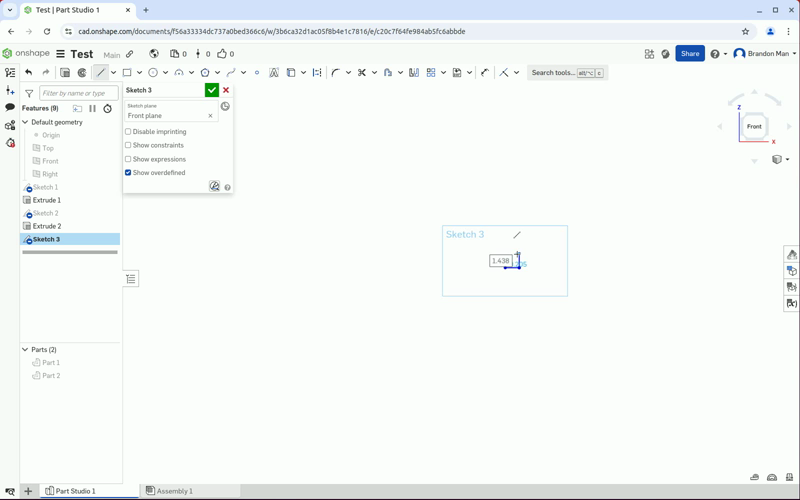
scroll(6)
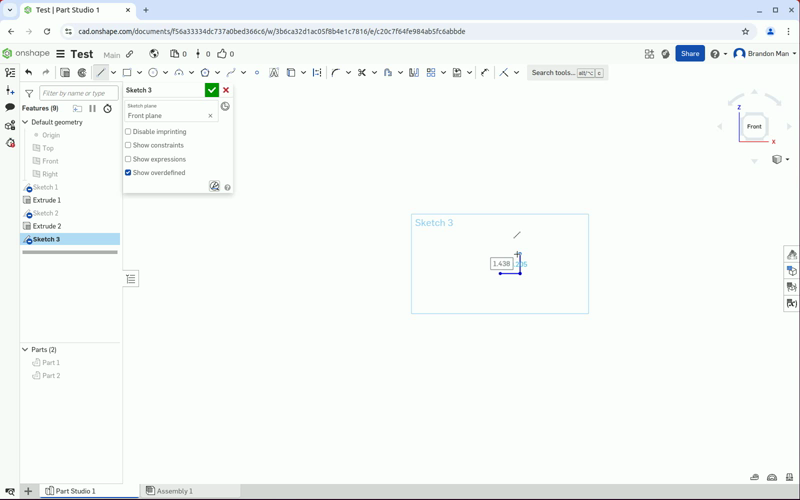
scroll(6)
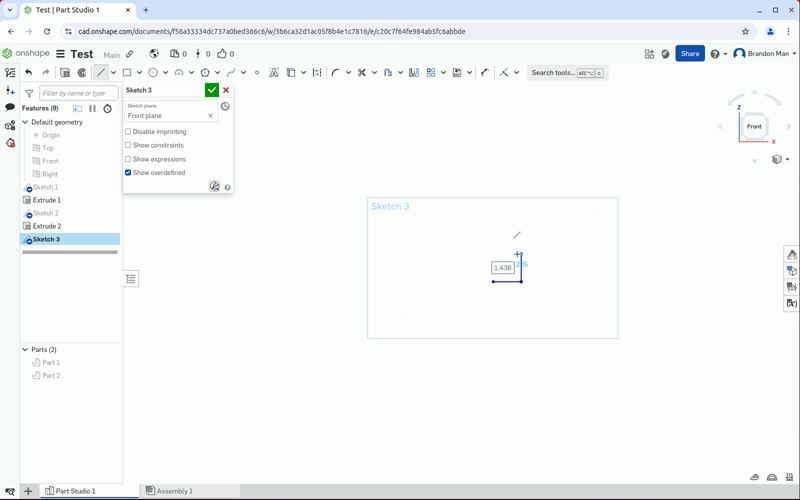
scroll(6)
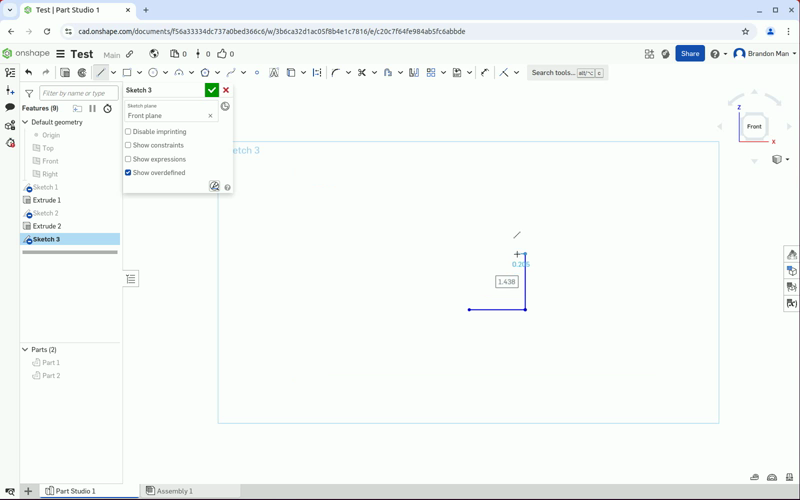
scroll(6)
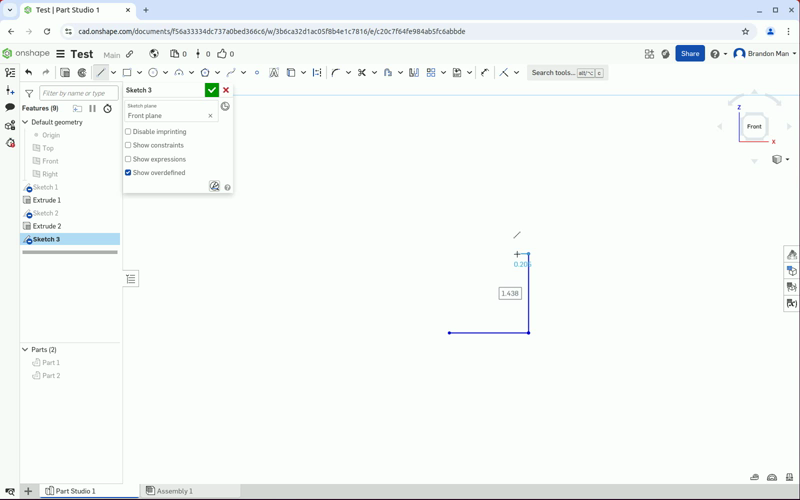
click(517, 253)
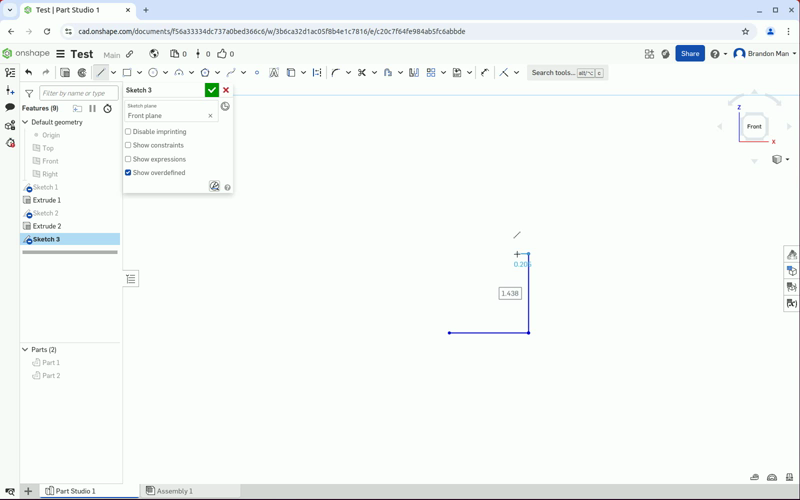
scroll(-6)
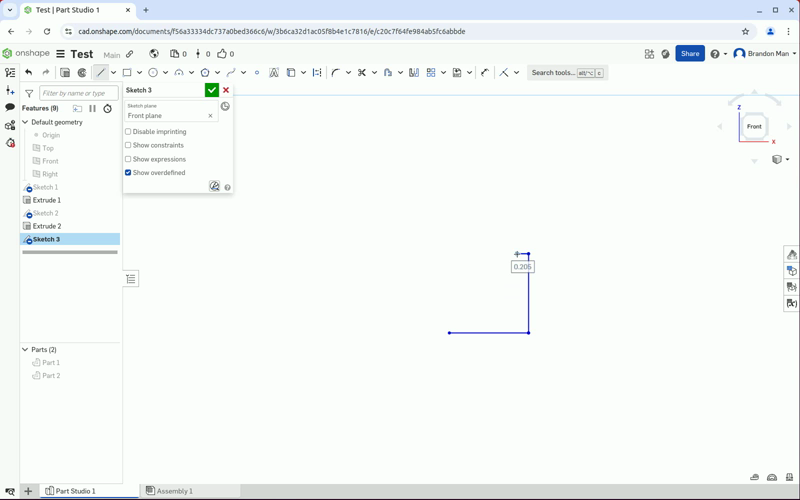
scroll(-6)
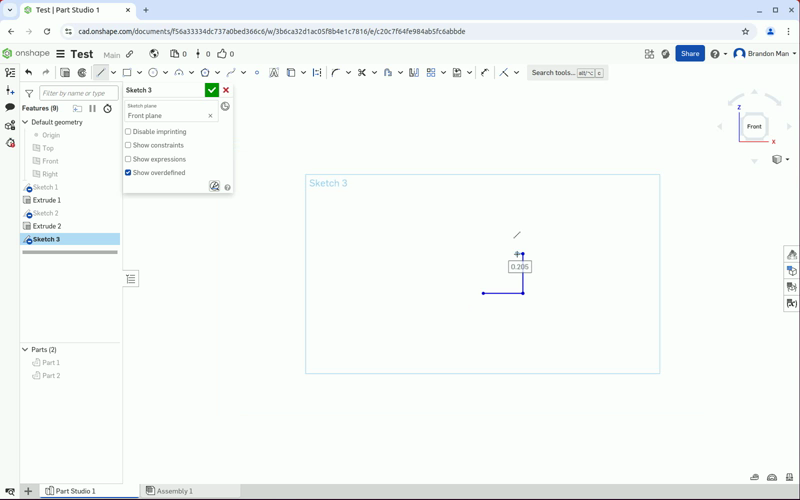
scroll(-6)
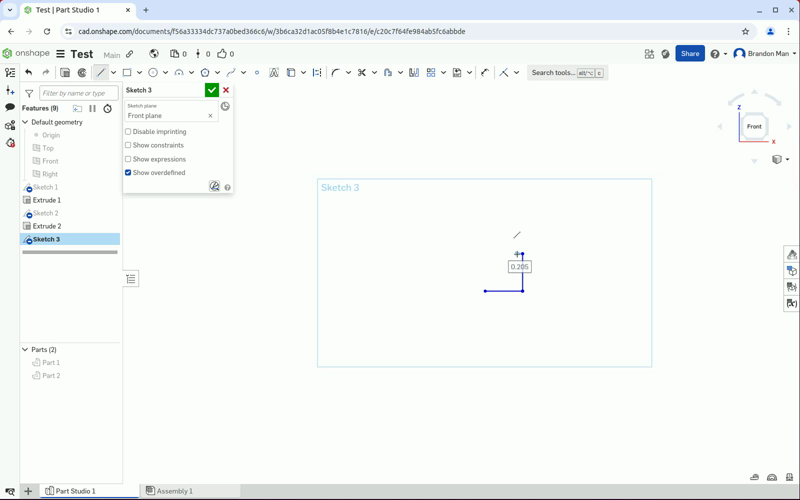
scroll(-6)
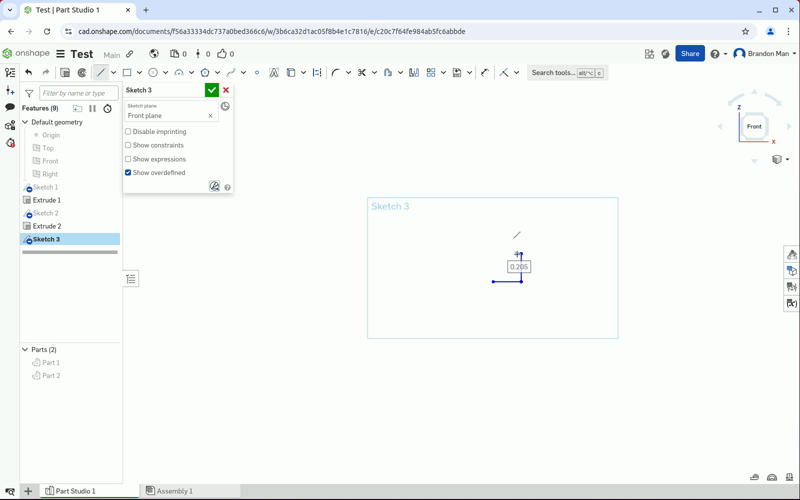
scroll(-6)
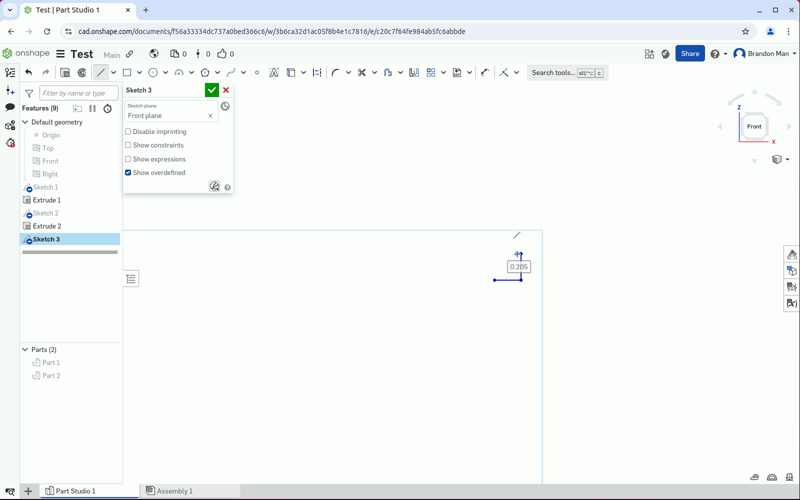
scroll(-6)
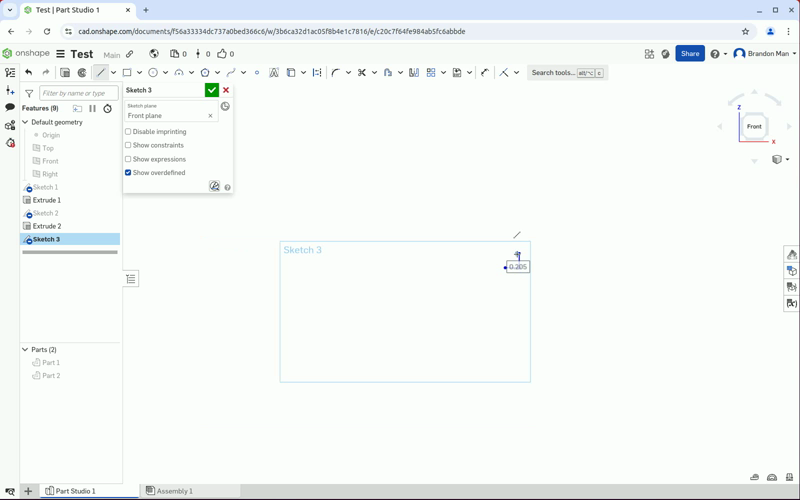
scroll(-6)
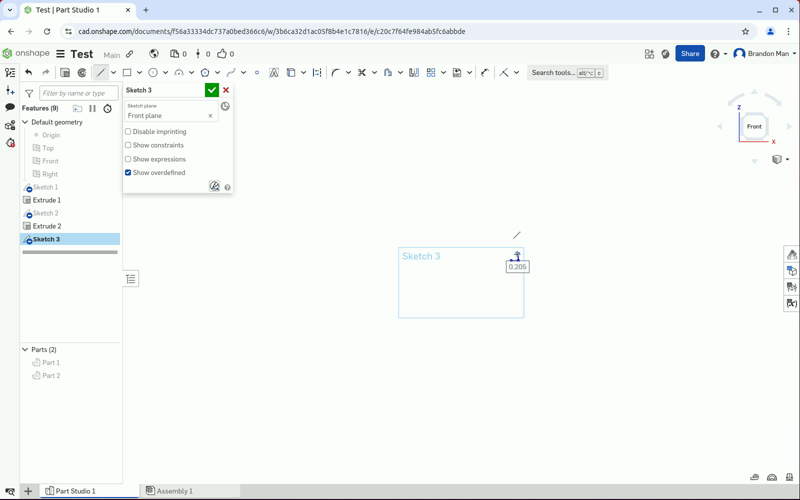
key_up(shift)
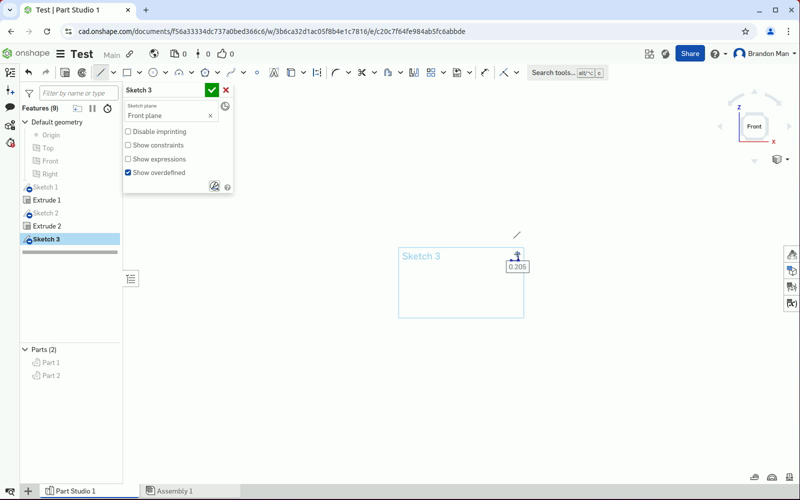
key_down(shift)
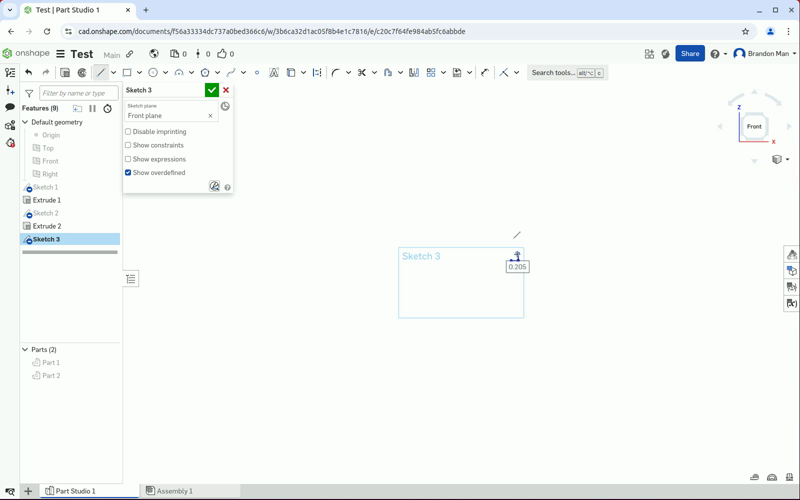
mouse_move(547, 253)
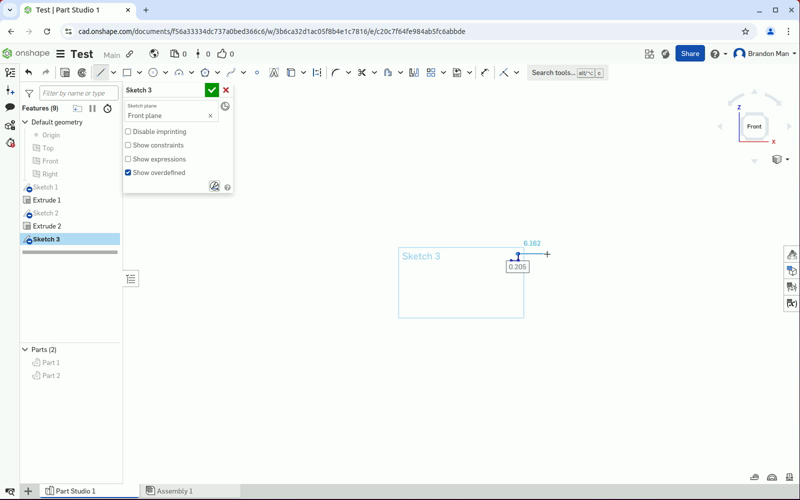
mouse_move(517, 259)
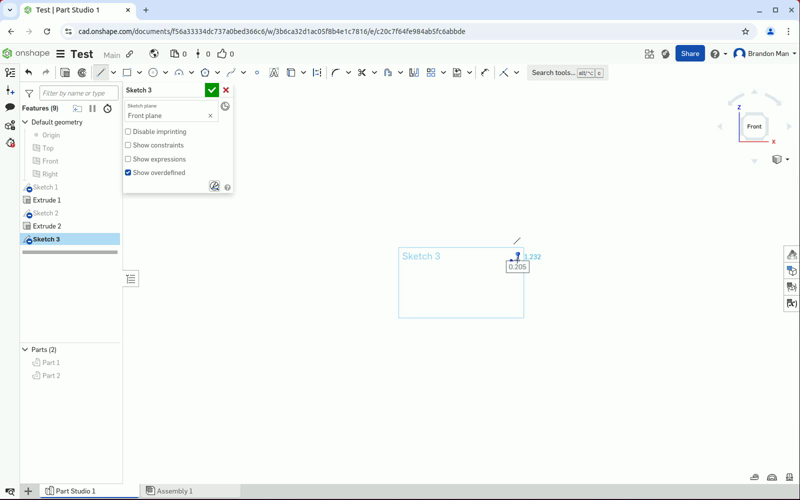
scroll(6)
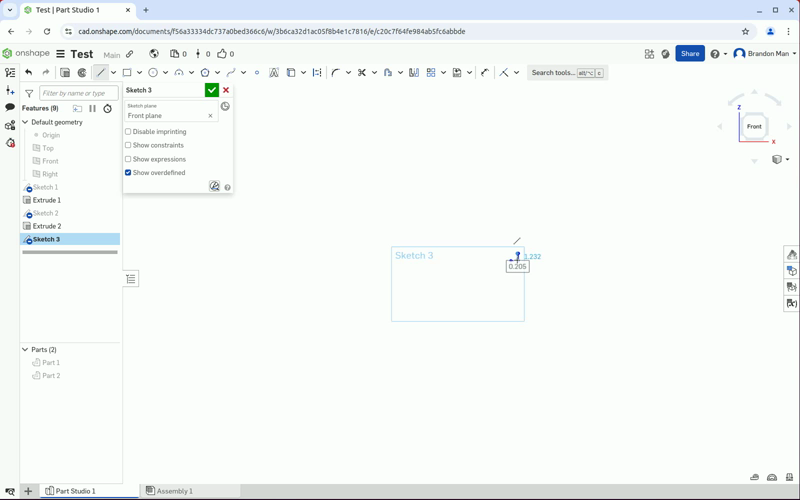
scroll(6)
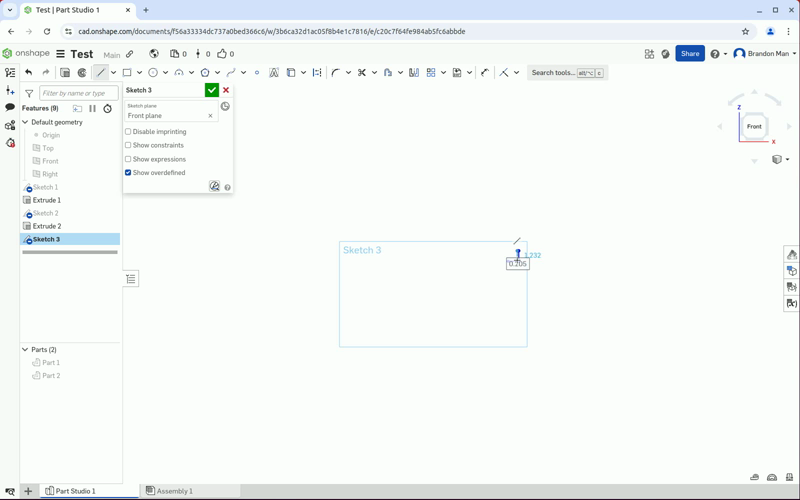
scroll(6)
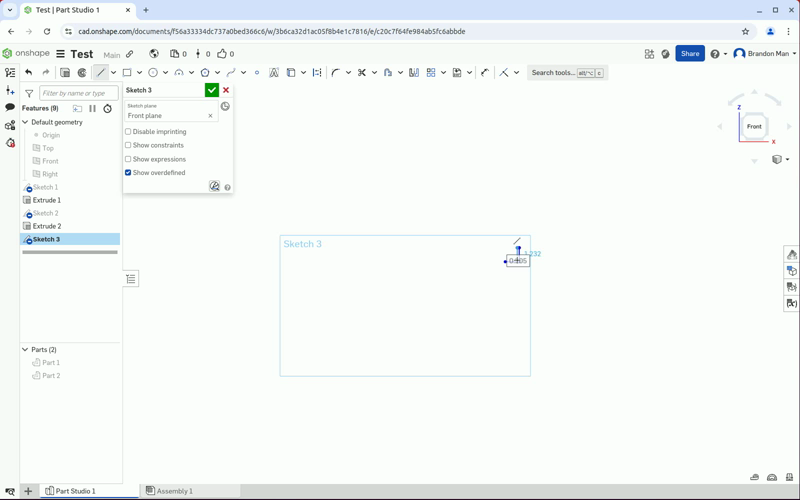
scroll(6)
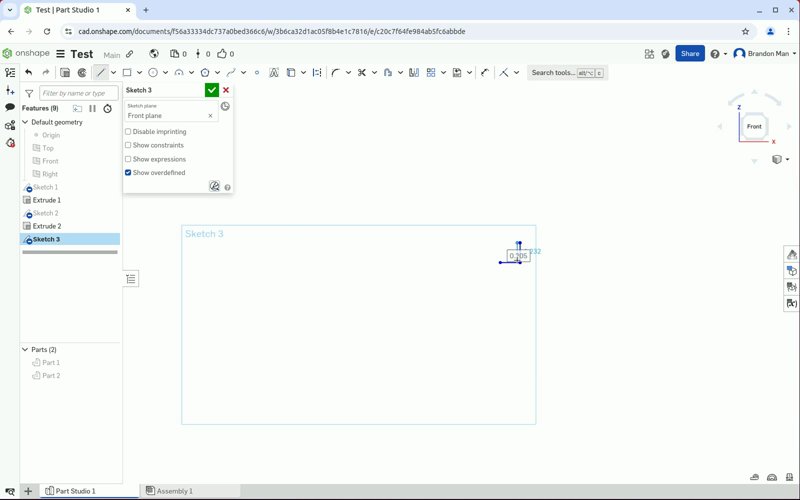
scroll(6)
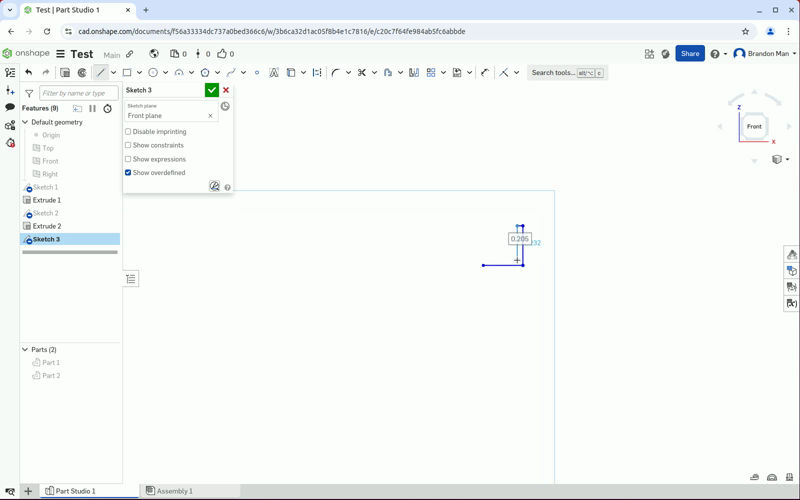
scroll(6)
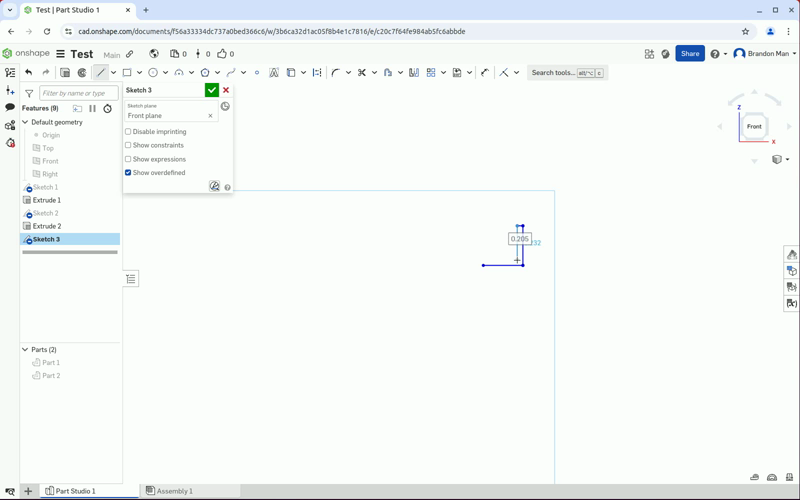
scroll(6)
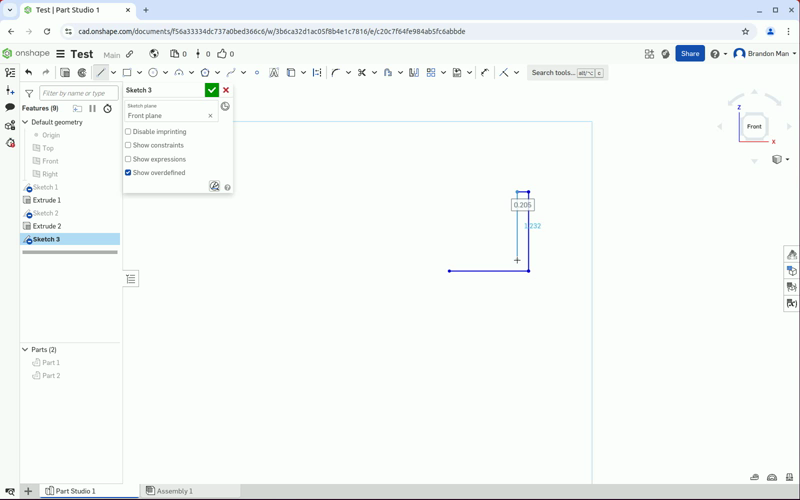
click(517, 259)
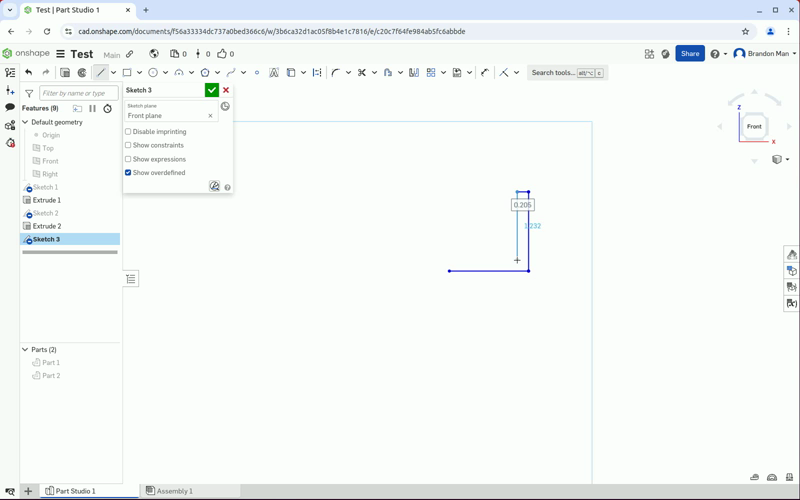
scroll(-6)
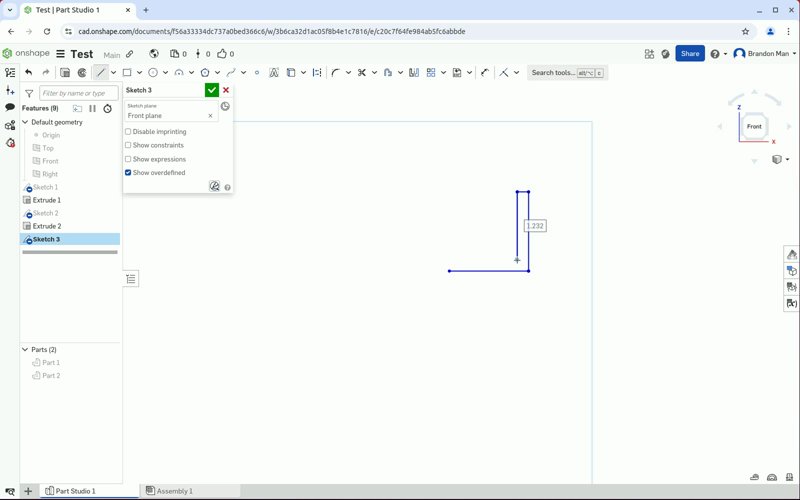
scroll(-6)
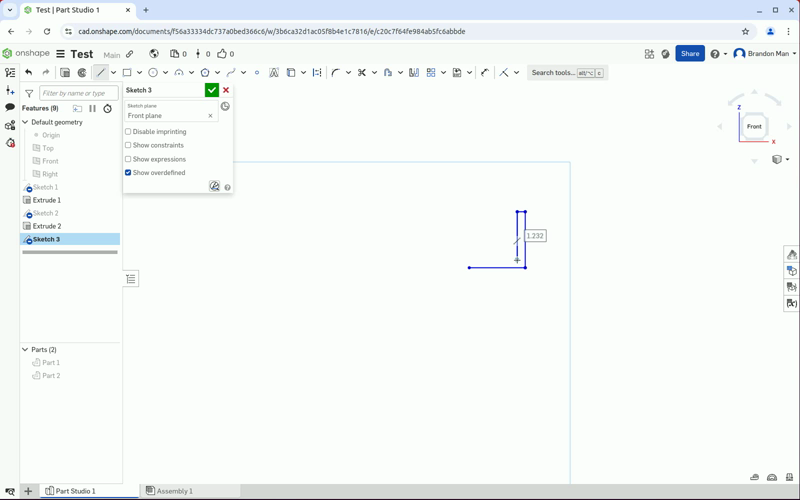
scroll(-6)
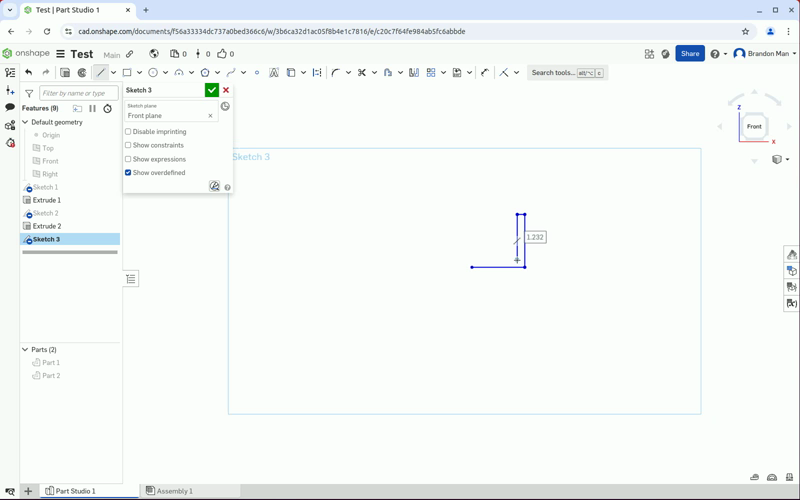
scroll(-6)
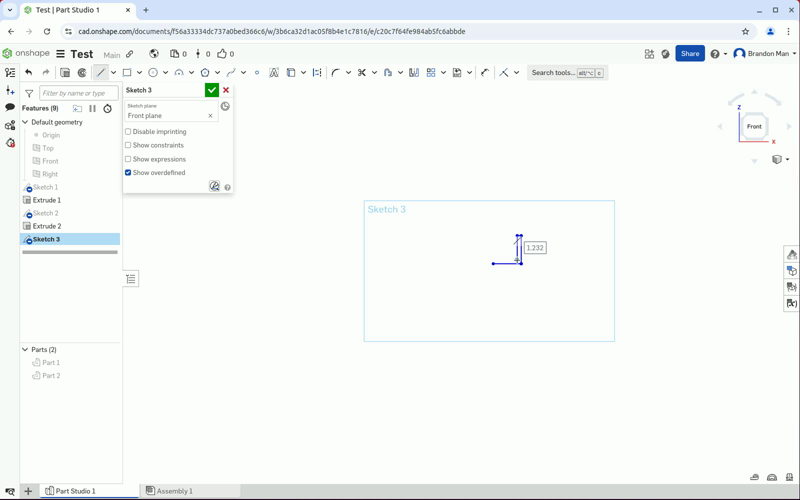
scroll(-6)
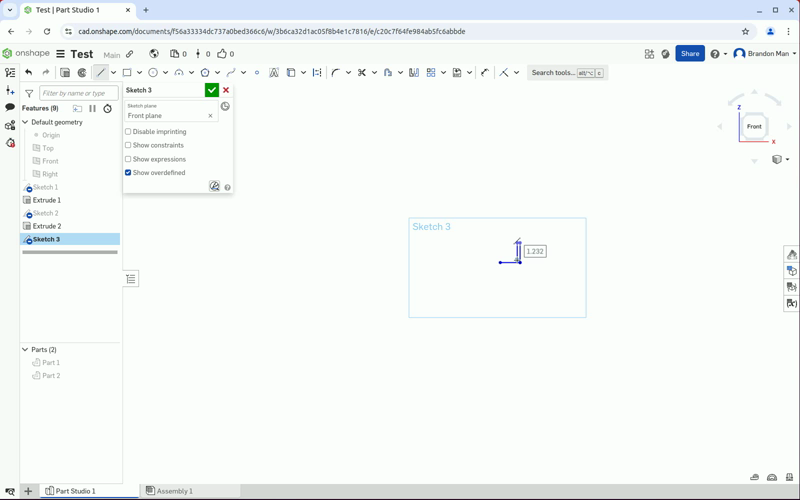
scroll(-6)
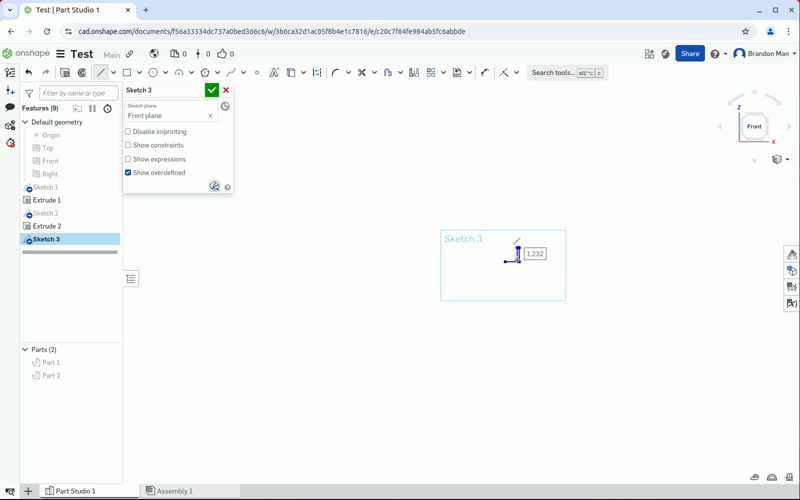
scroll(-6)
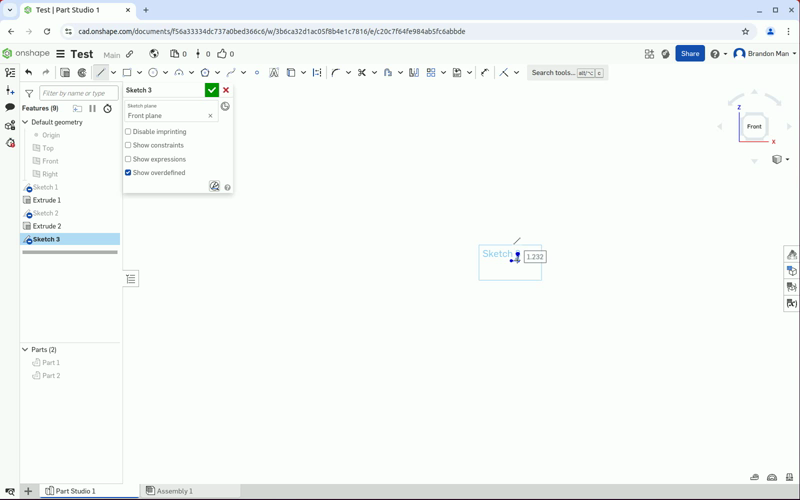
key_up(shift)
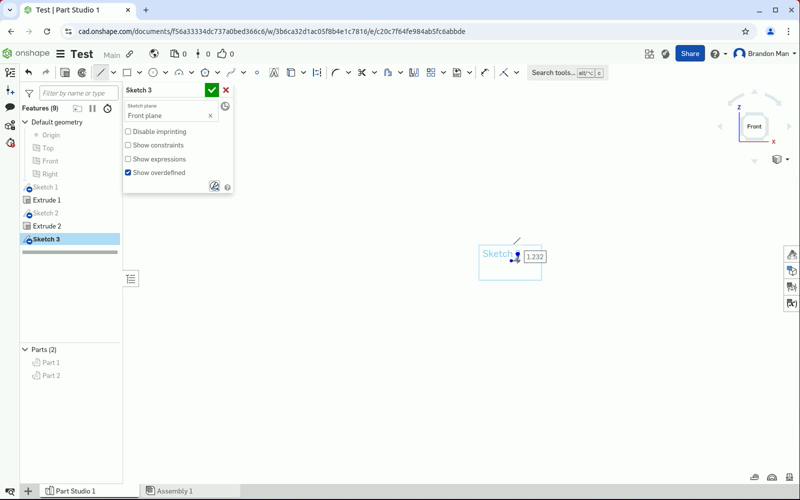
key_down(shift)
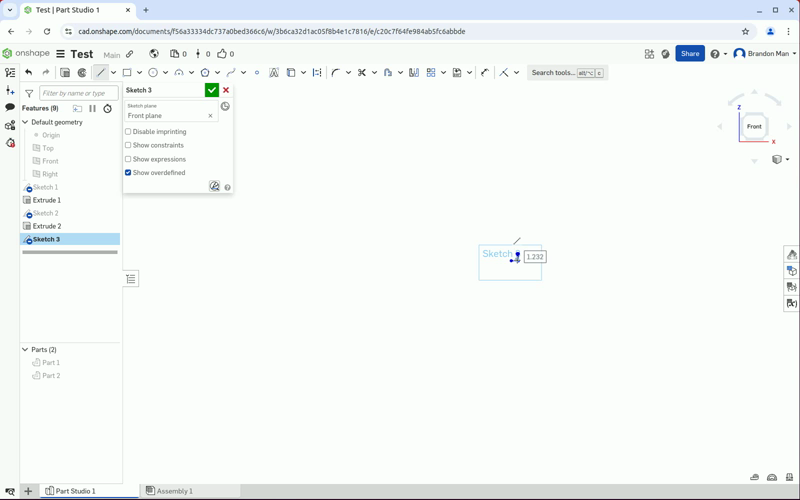
mouse_move(547, 259)
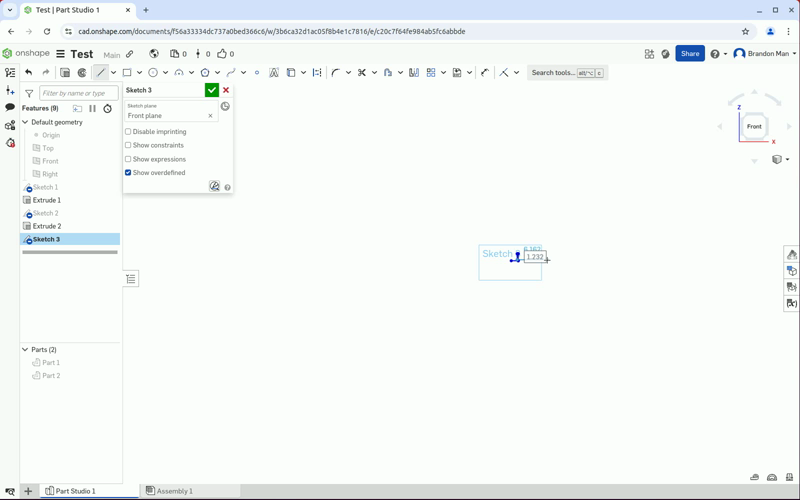
mouse_move(511, 259)
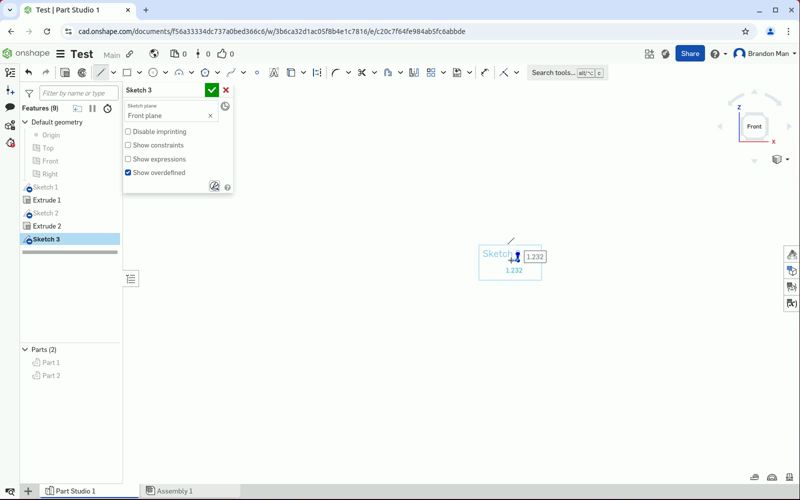
scroll(6)
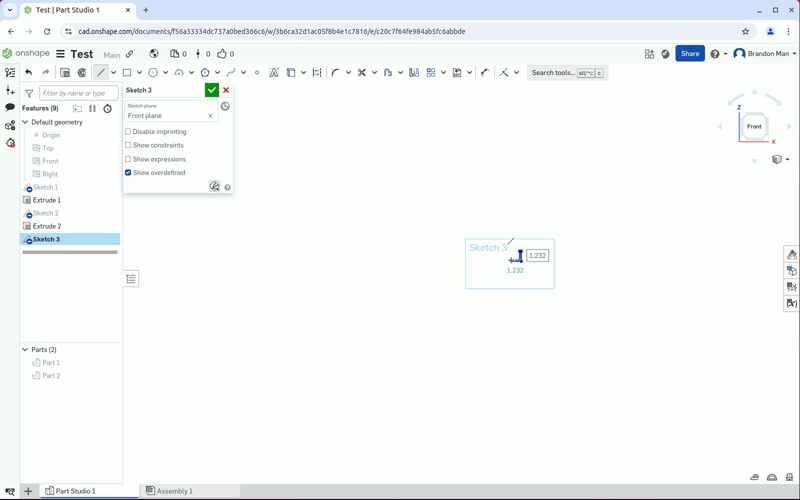
scroll(6)
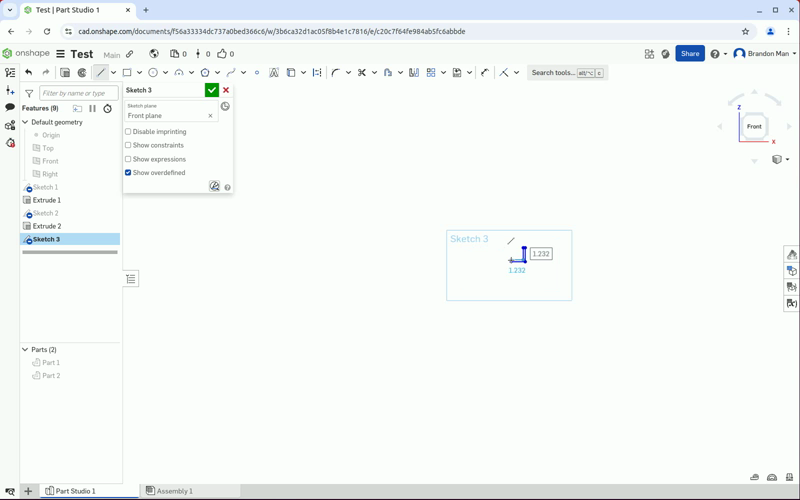
scroll(6)
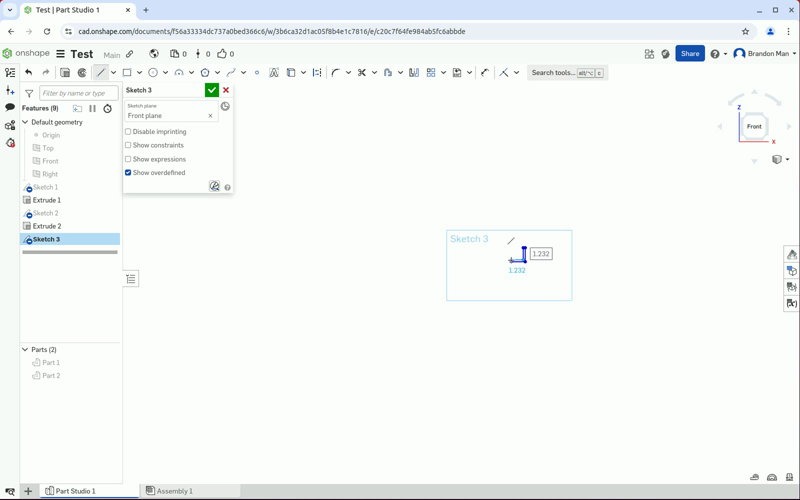
scroll(6)
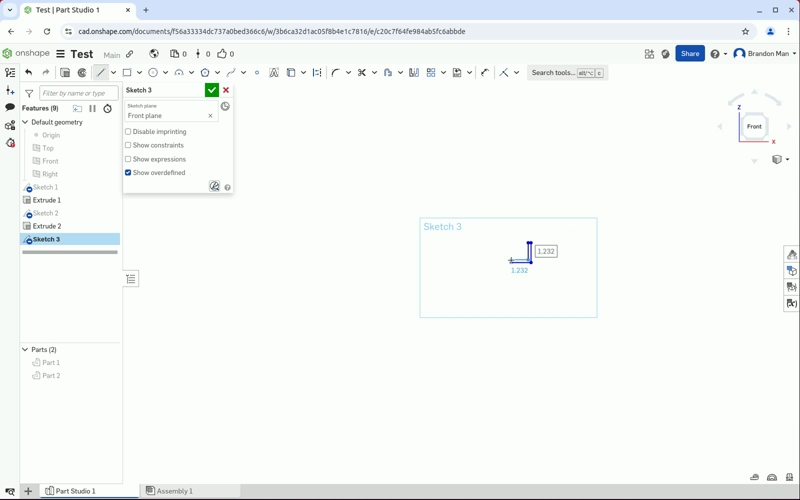
scroll(6)
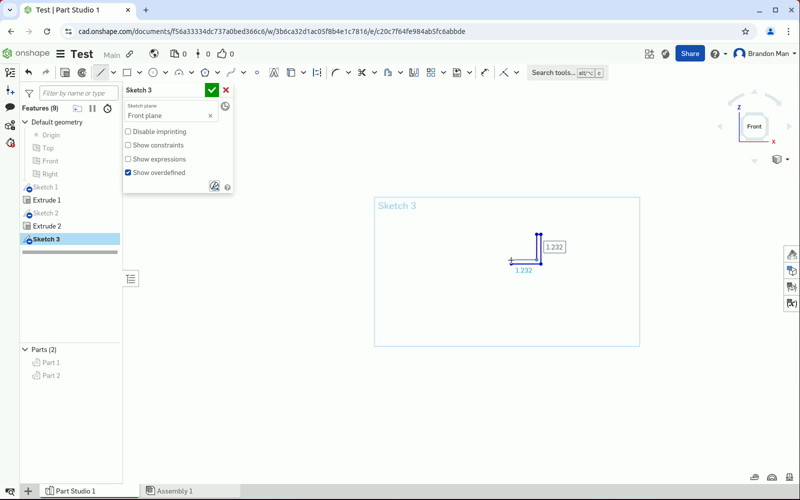
scroll(6)
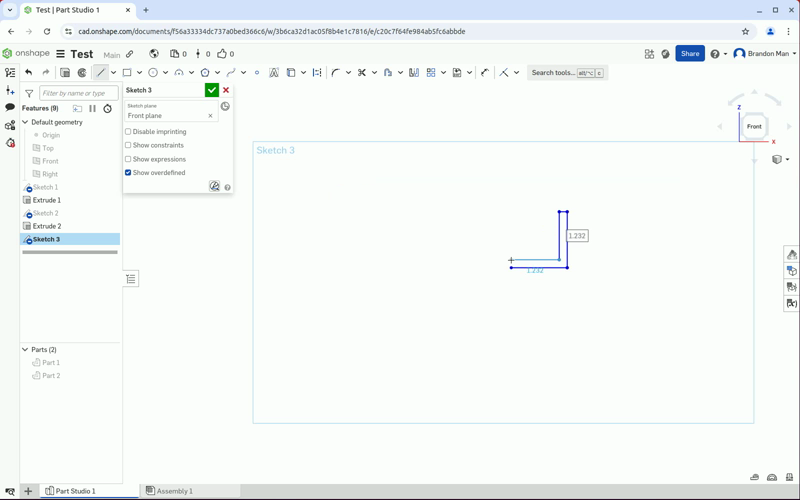
scroll(6)
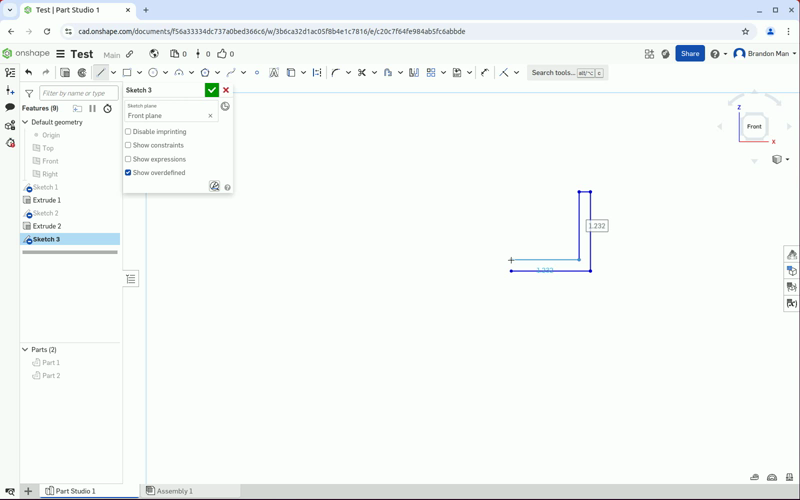
click(511, 259)
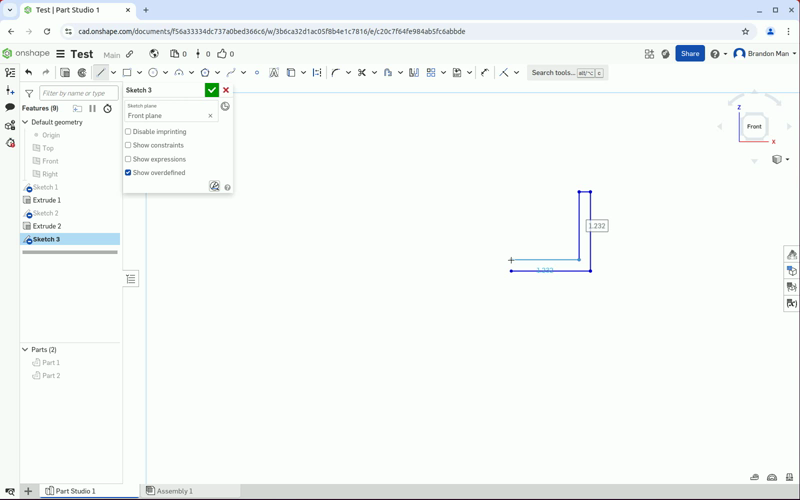
scroll(-6)
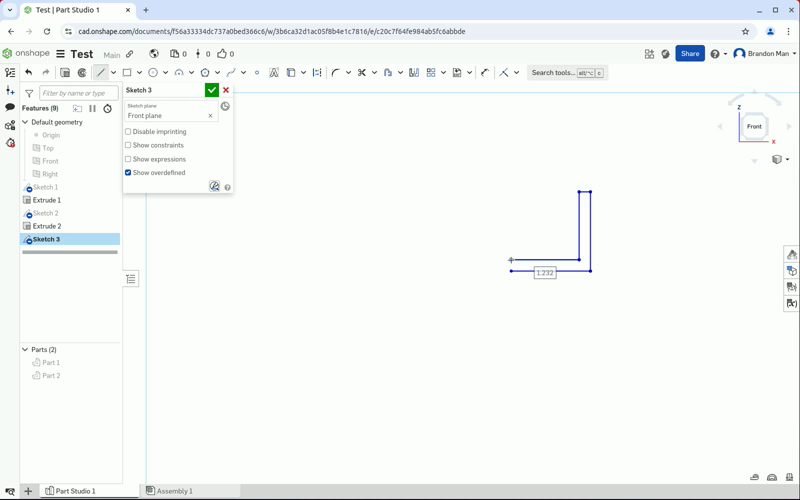
scroll(-6)
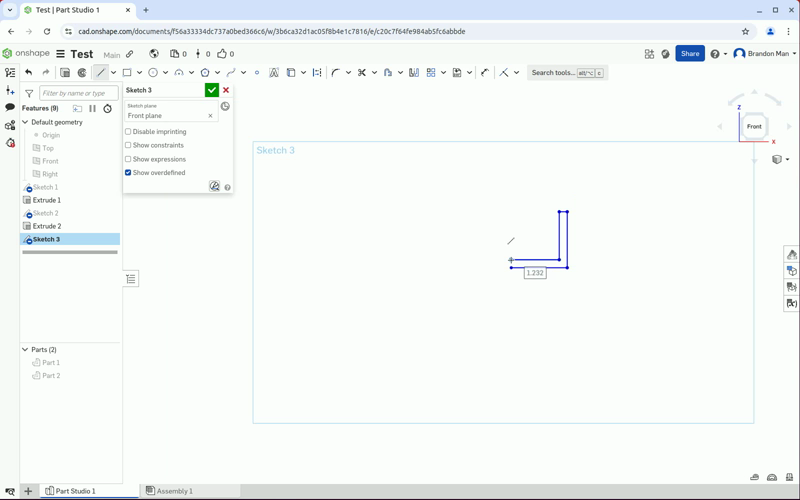
scroll(-6)
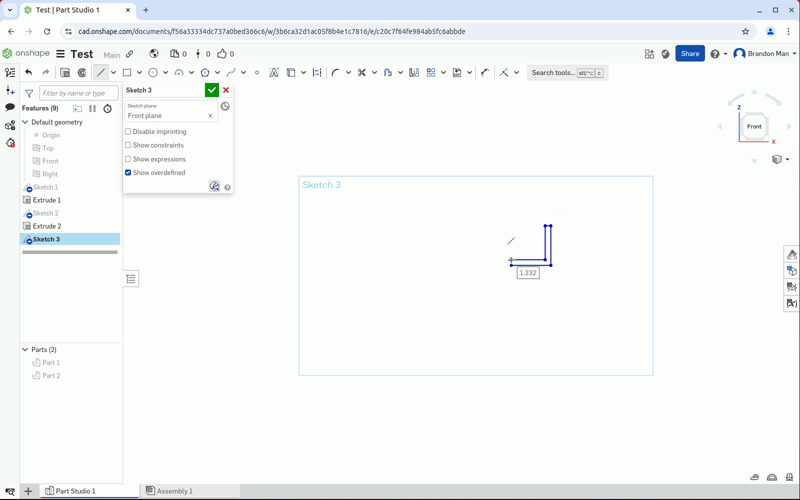
scroll(-6)
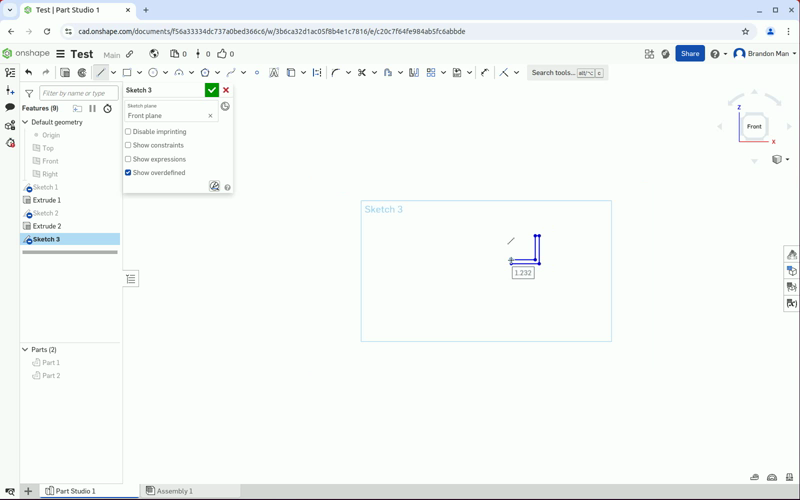
scroll(-6)
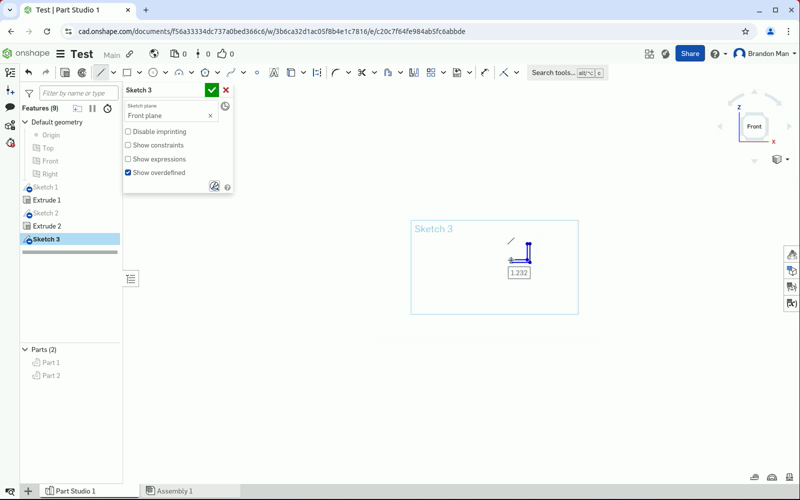
scroll(-6)
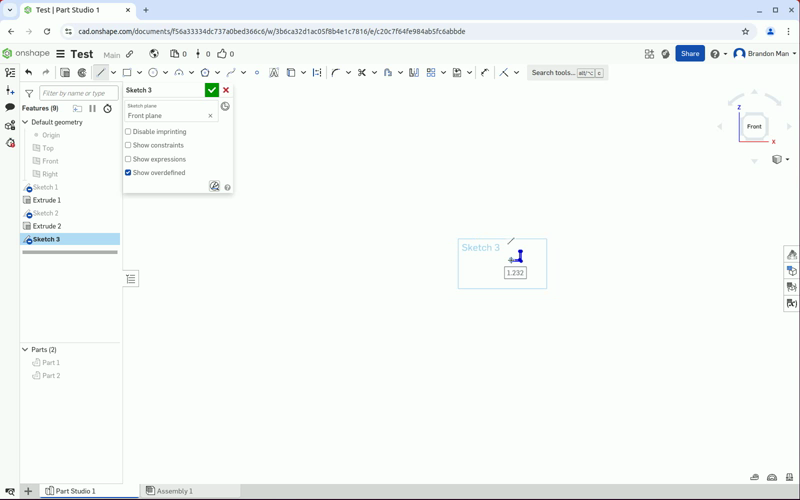
scroll(-6)
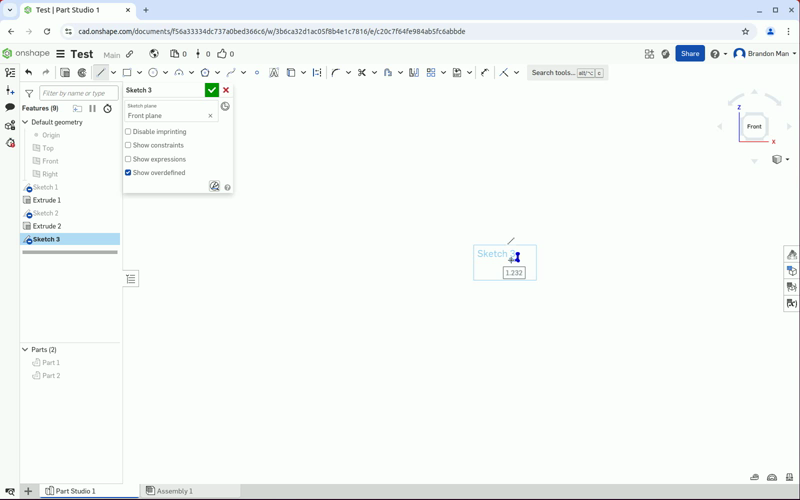
key_up(shift)
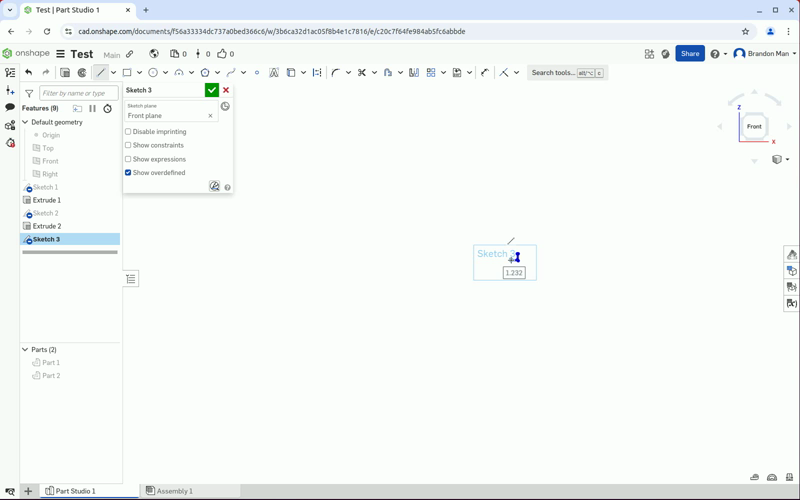
mouse_move(541, 259)
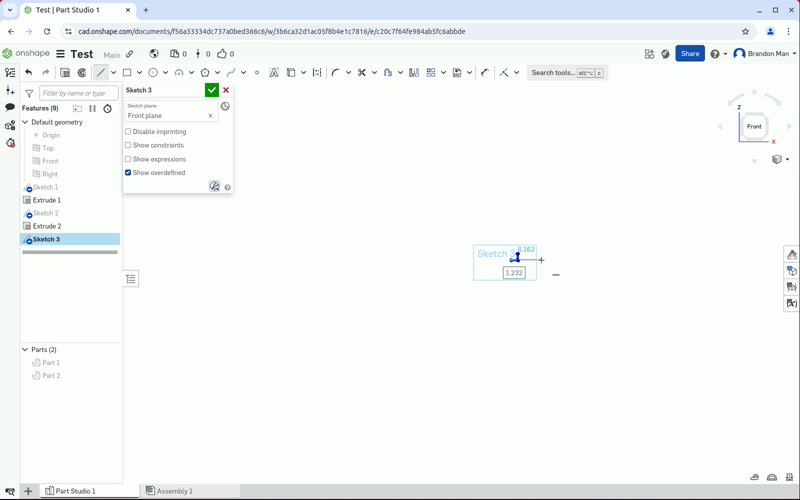
key_down(shift)
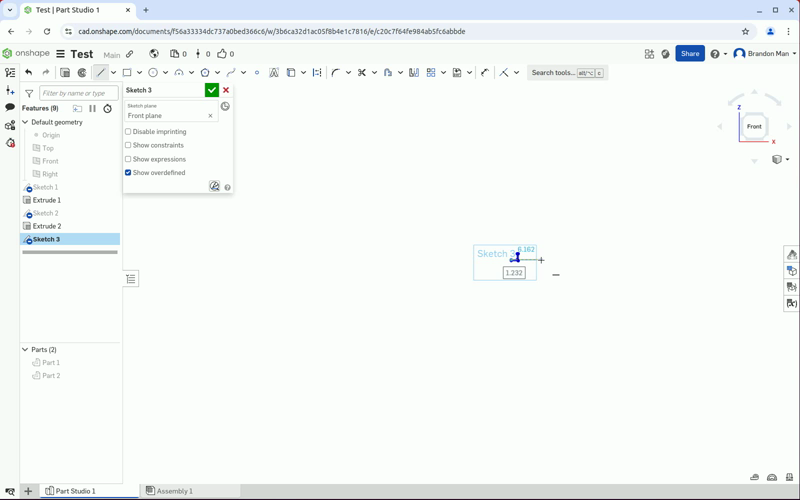
mouse_move(511, 260)
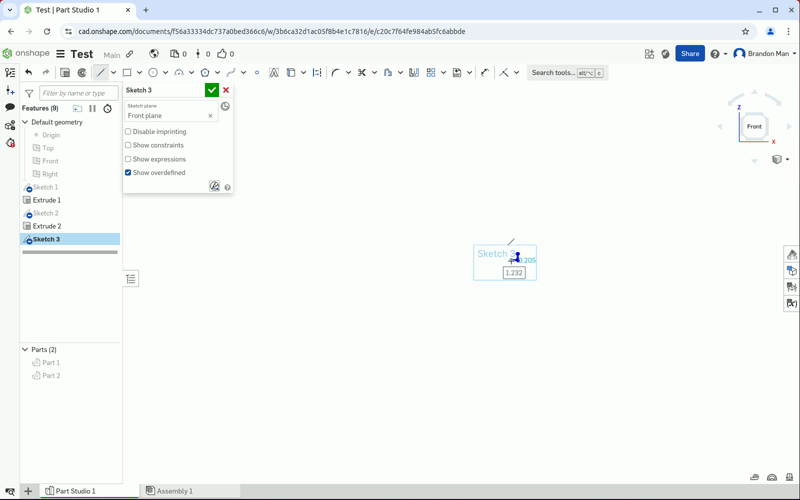
scroll(6)
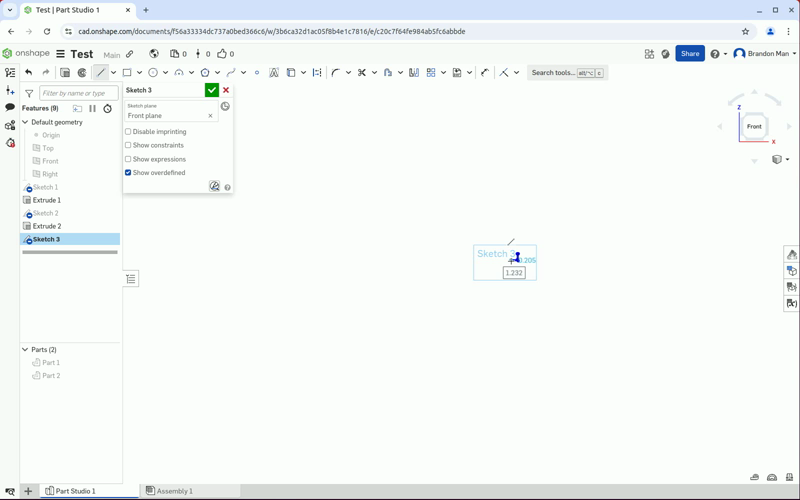
scroll(6)
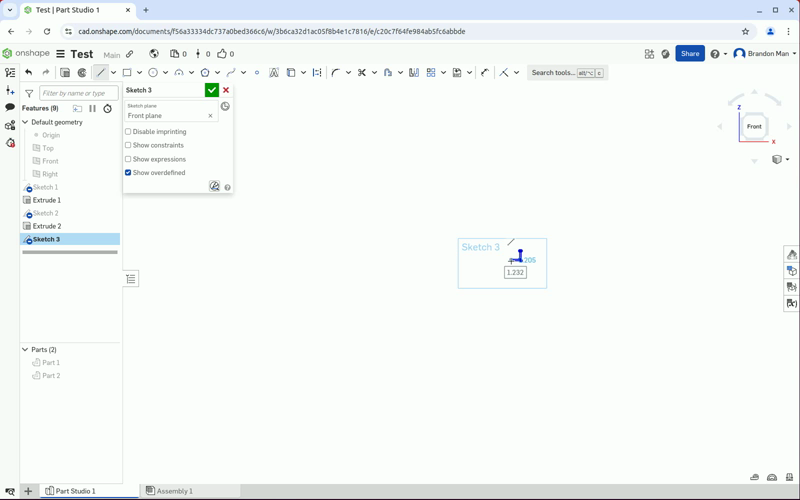
scroll(6)
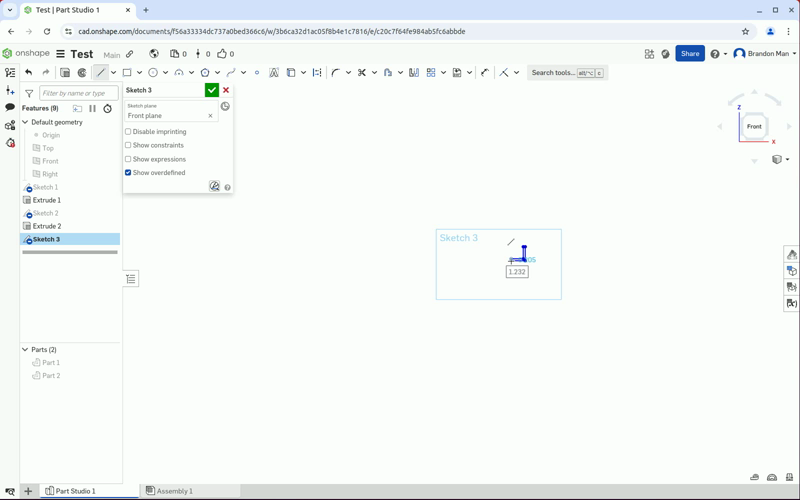
scroll(6)
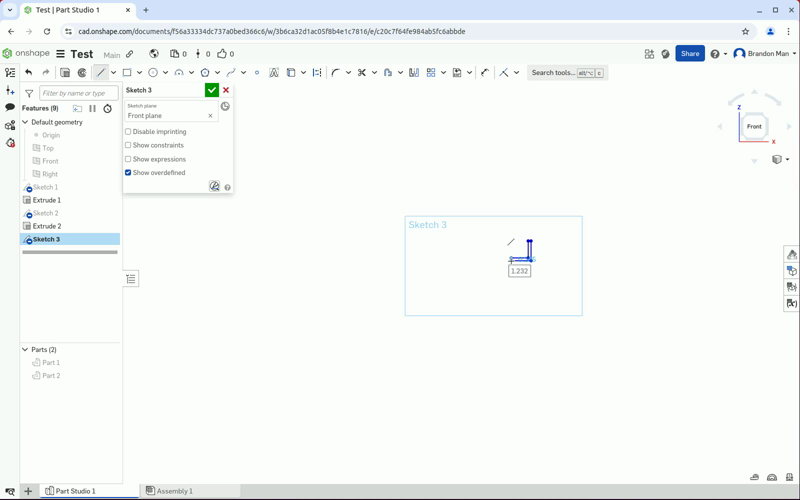
scroll(6)
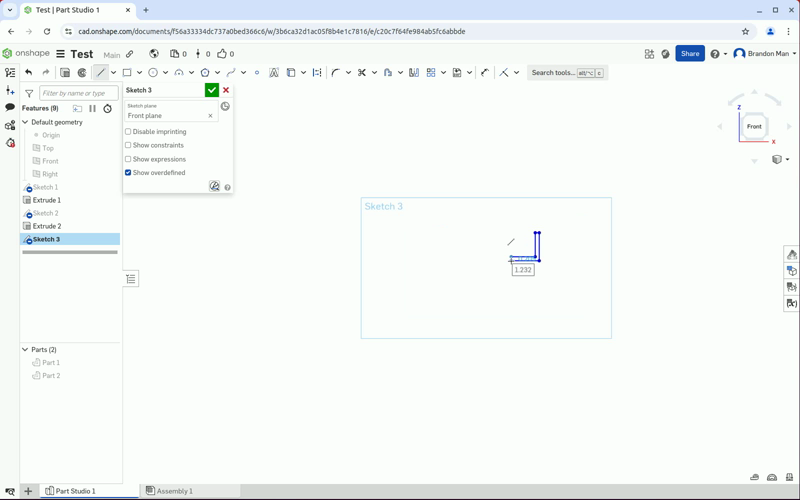
scroll(6)
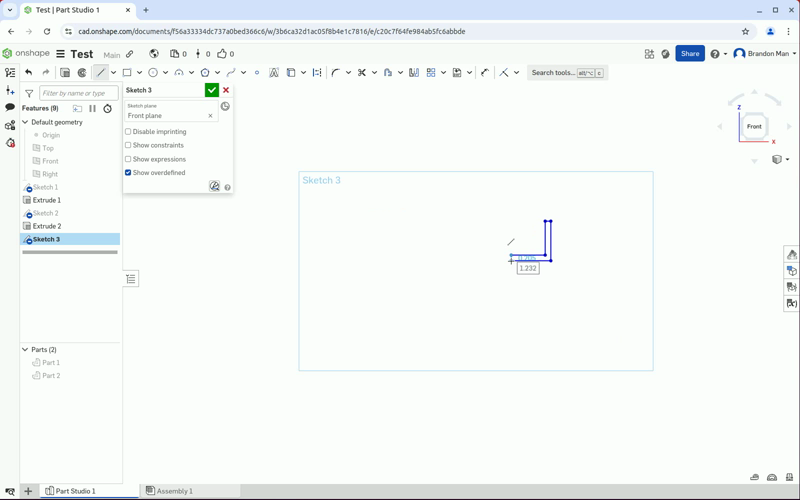
scroll(6)
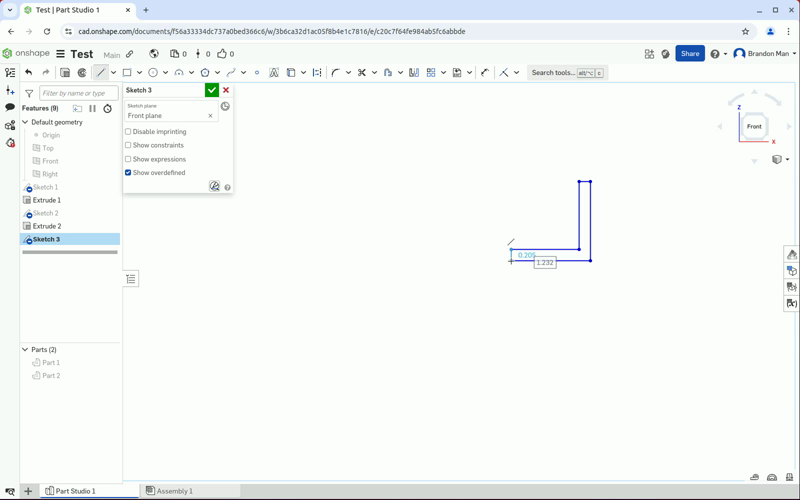
key_up(shift)
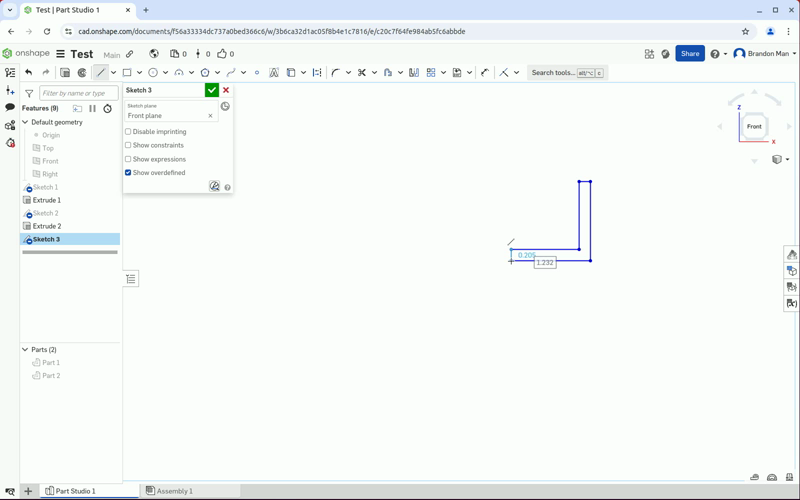
click(511, 260)
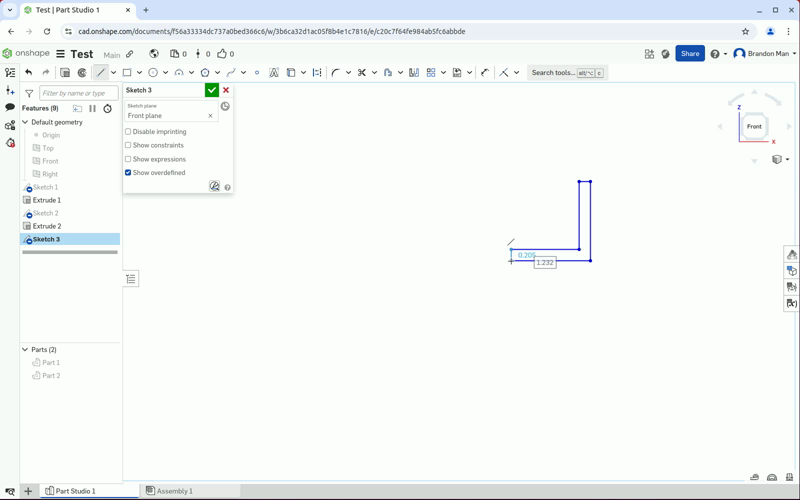
scroll(-6)
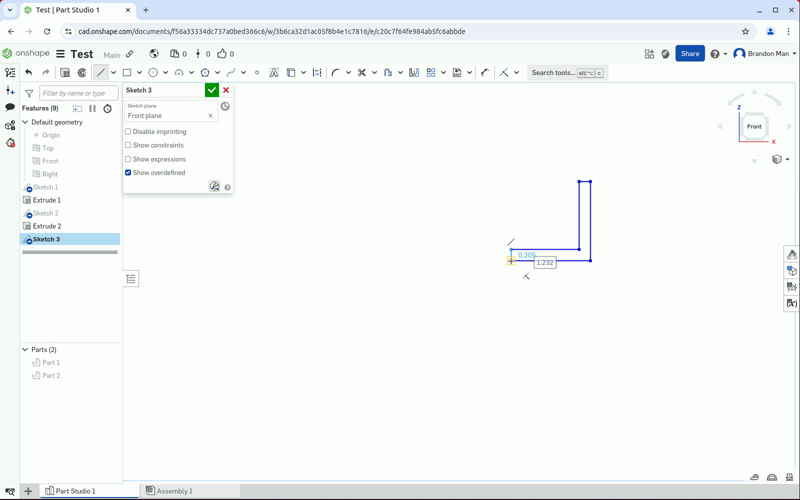
scroll(-6)
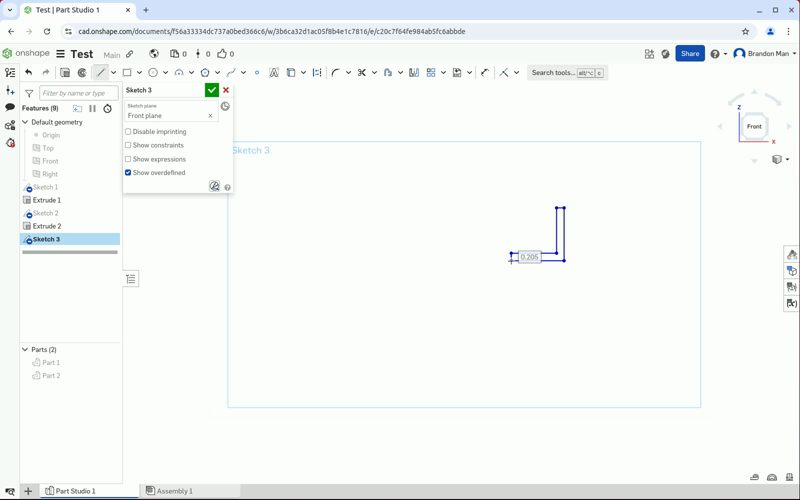
scroll(-6)
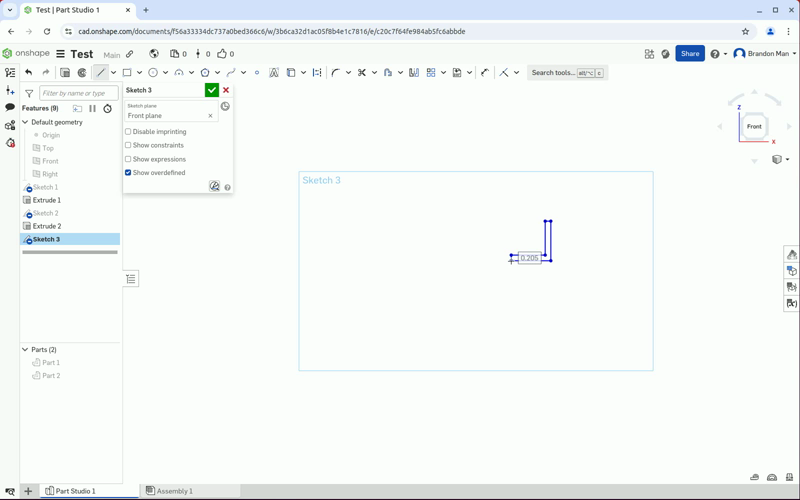
scroll(-6)
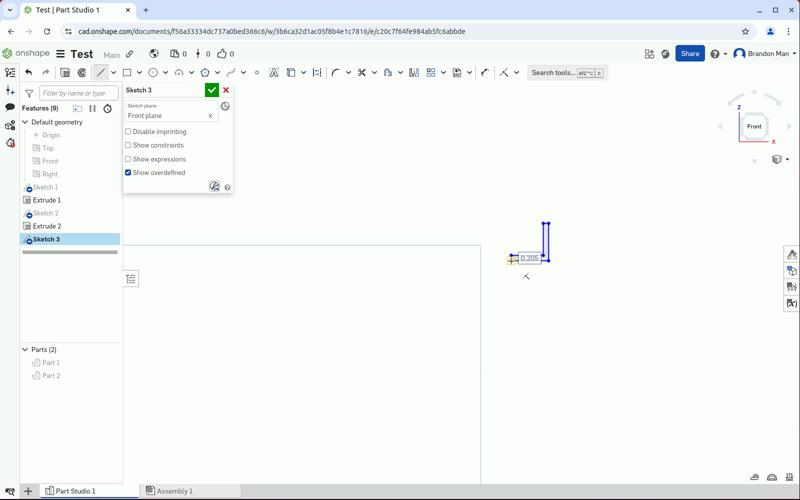
scroll(-6)
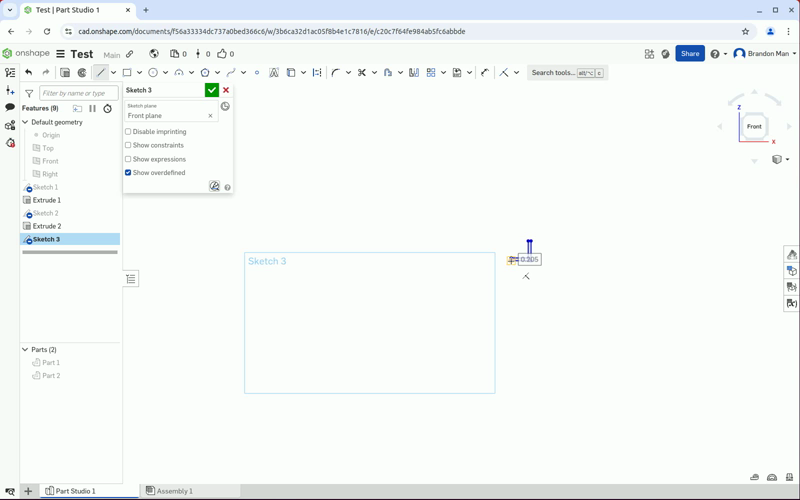
scroll(-6)
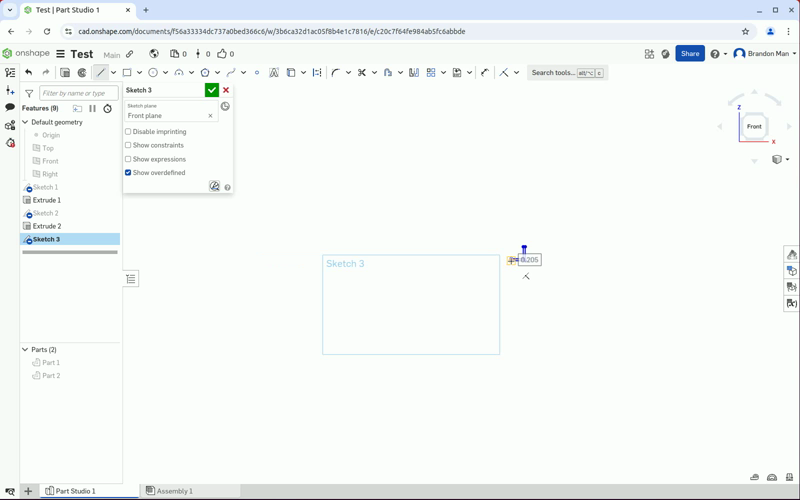
scroll(-6)
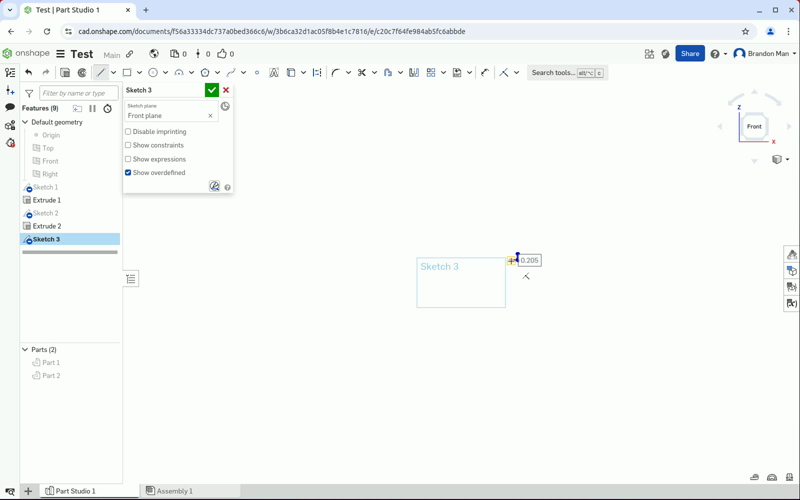
key(esc)
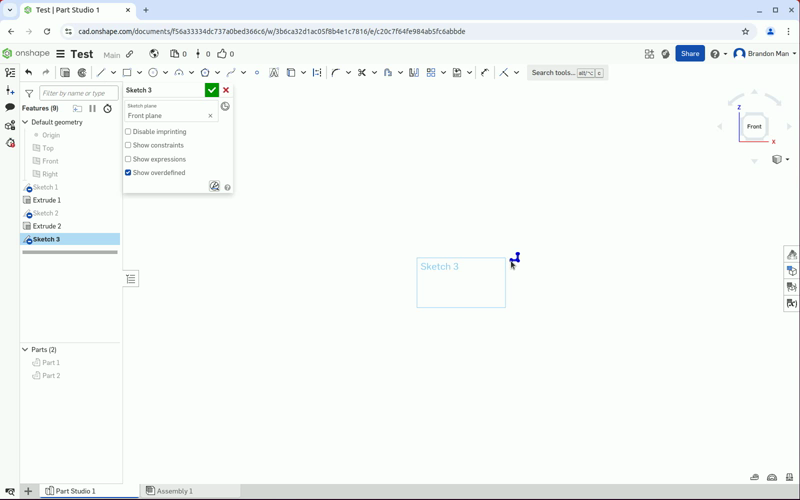
mouse_move(517, 259)
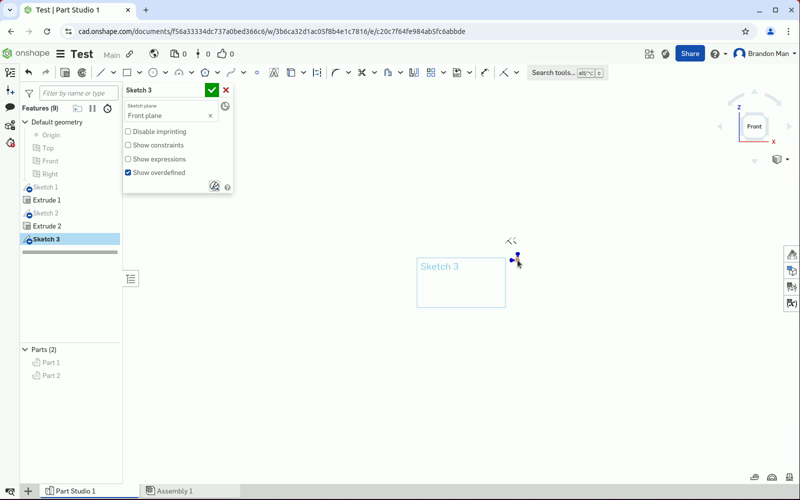
scroll(6)
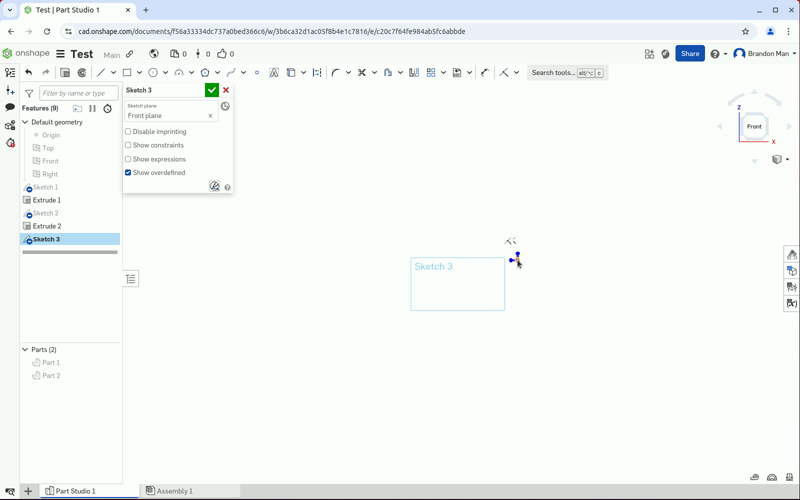
scroll(6)
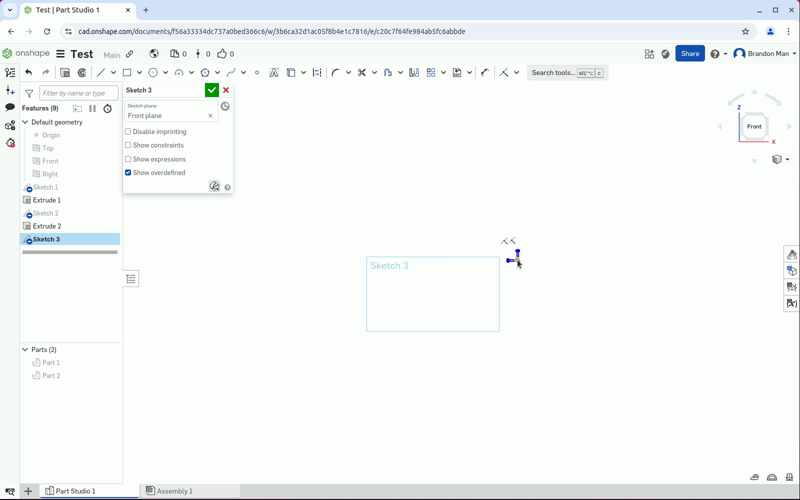
scroll(6)
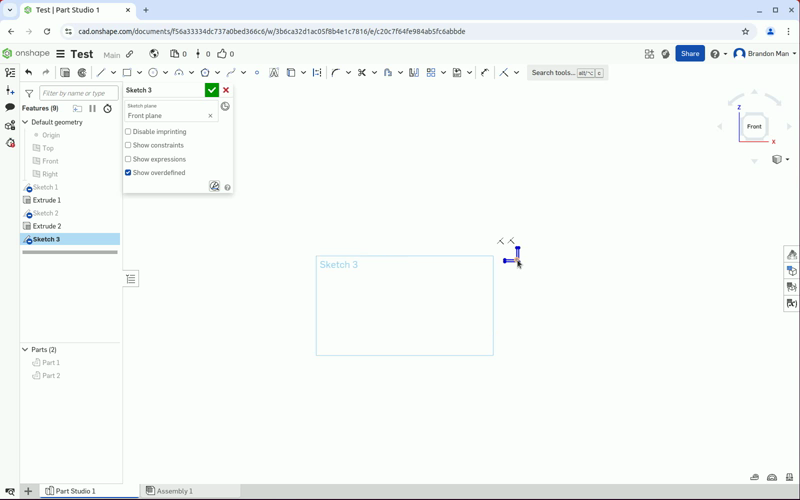
scroll(6)
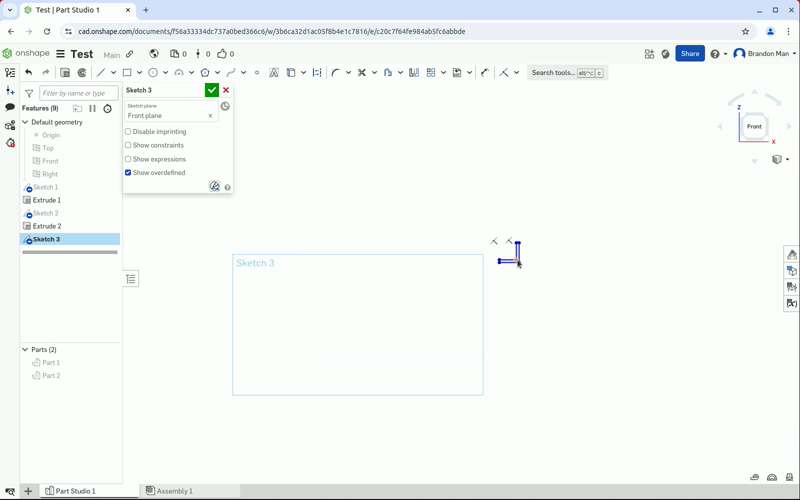
scroll(6)
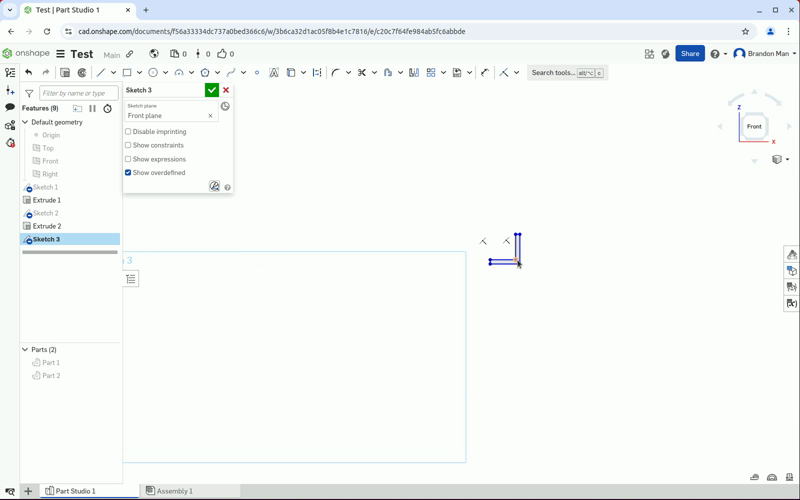
scroll(6)
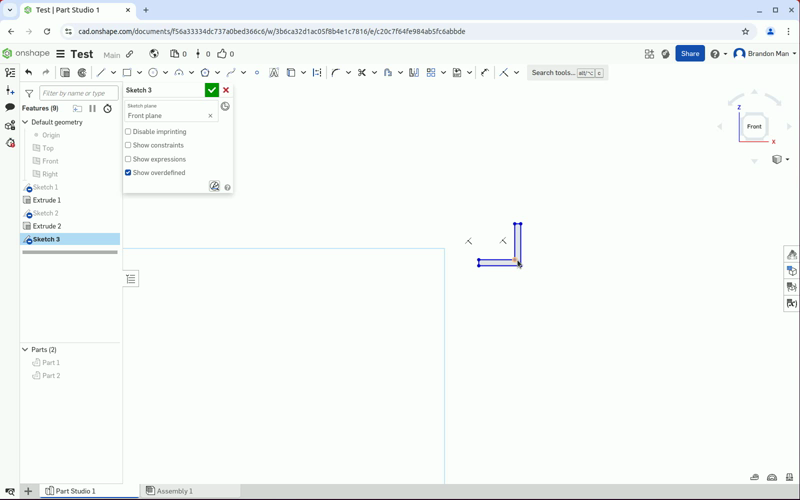
scroll(6)
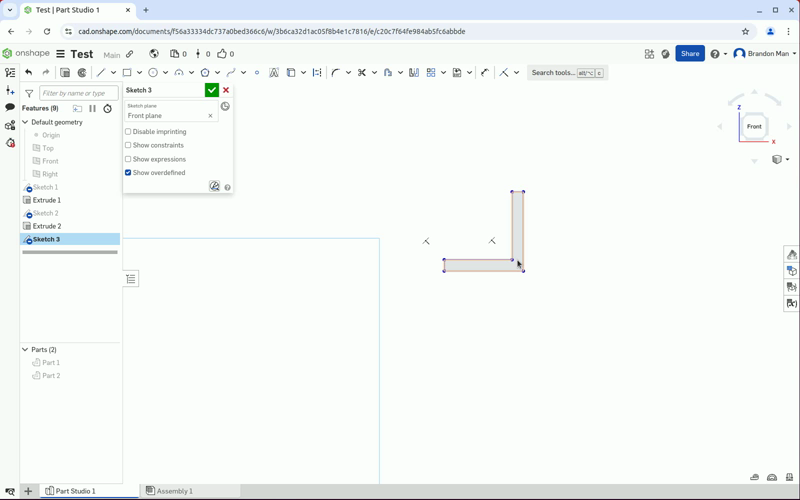
click(517, 259)
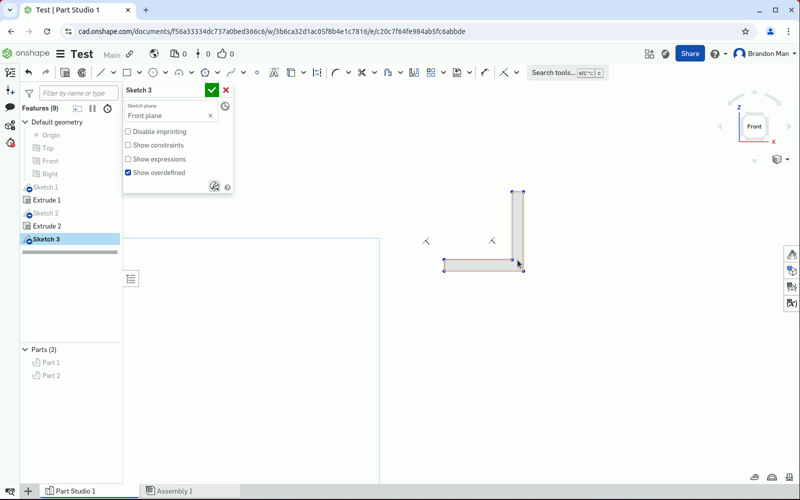
scroll(-6)
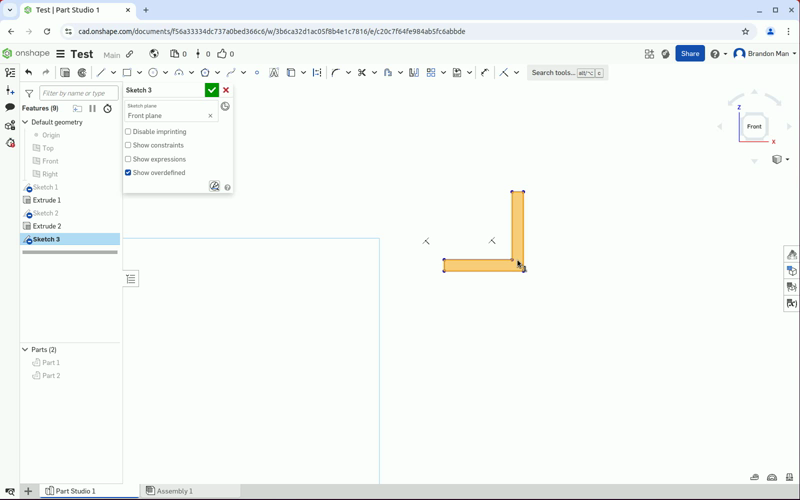
scroll(-6)
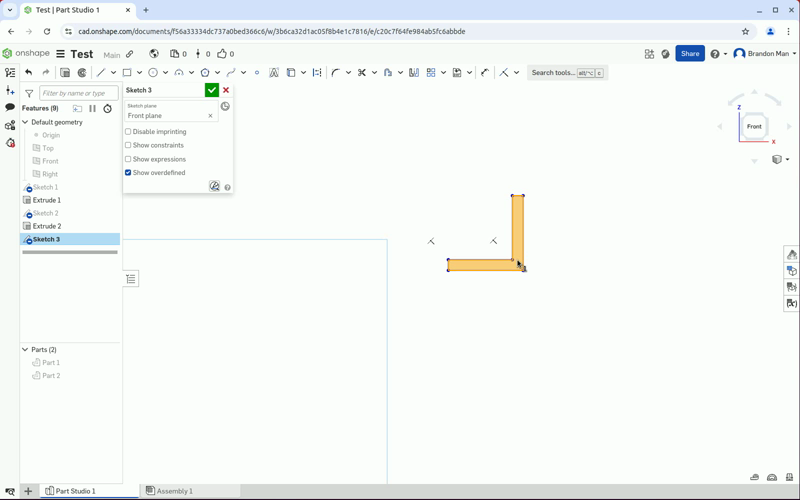
scroll(-6)
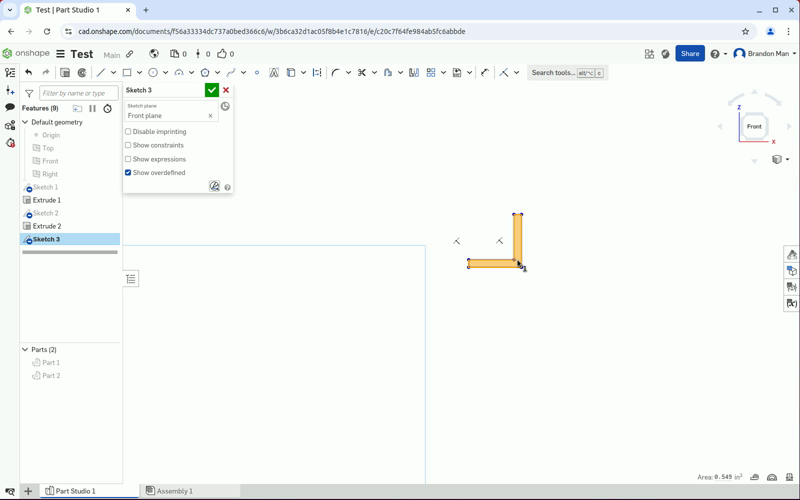
scroll(-6)
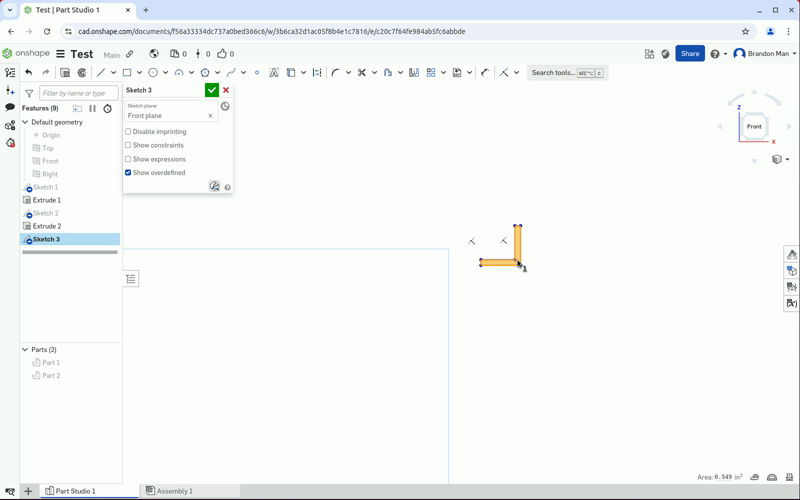
scroll(-6)
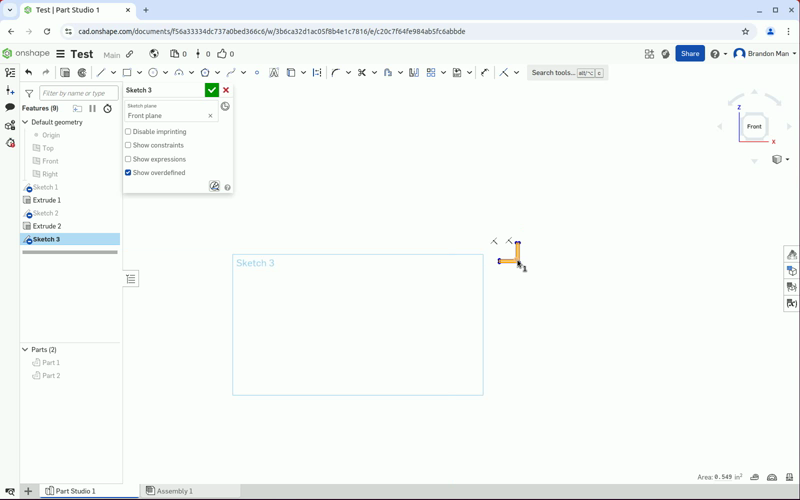
scroll(-6)
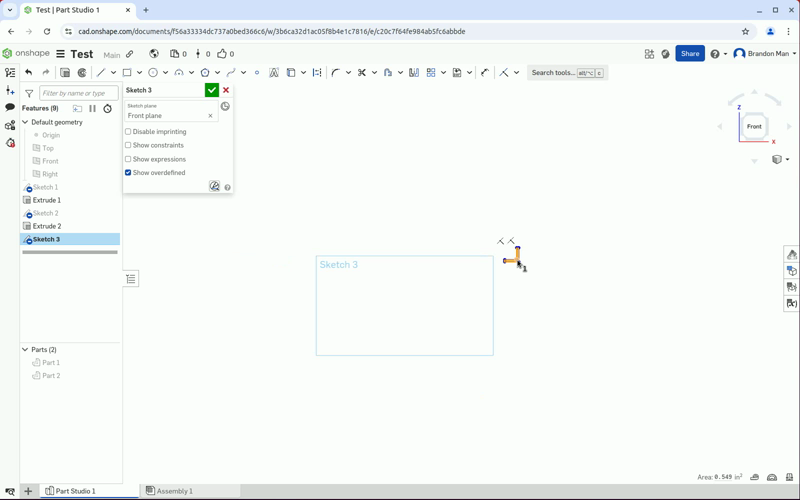
scroll(-6)
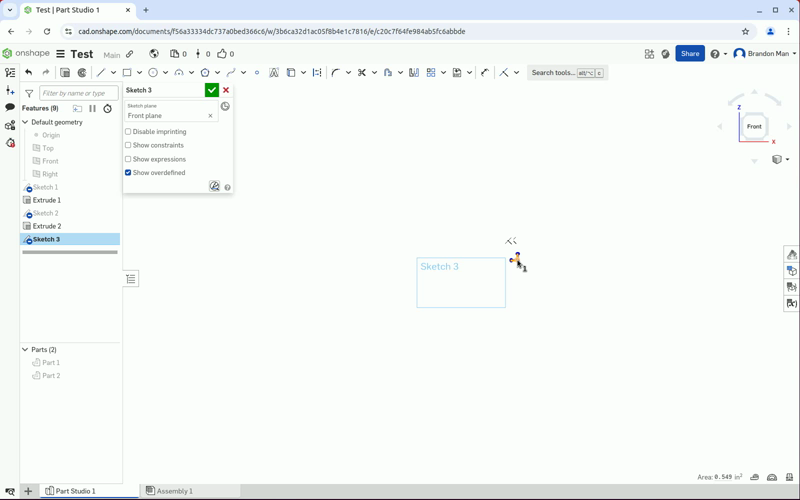
mouse_move(73, 352)
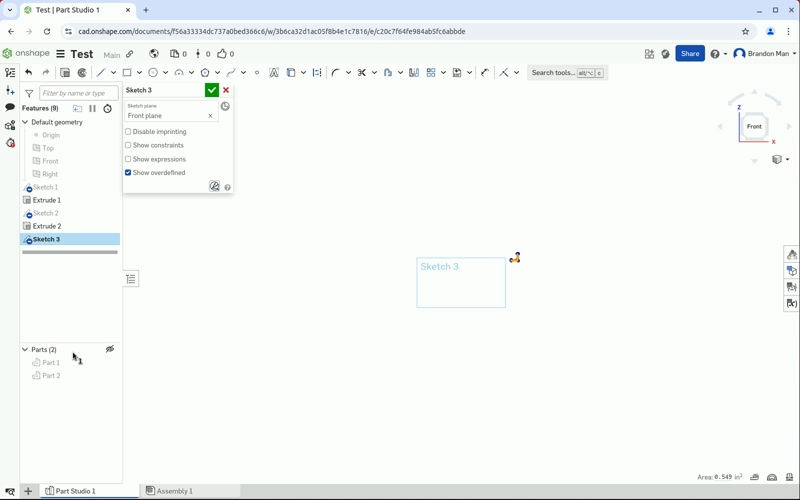
key(shift+y)
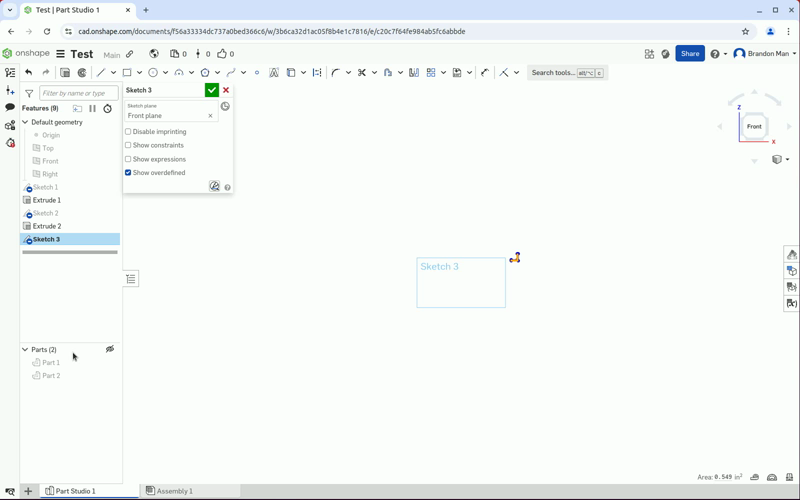
key(shift+e)
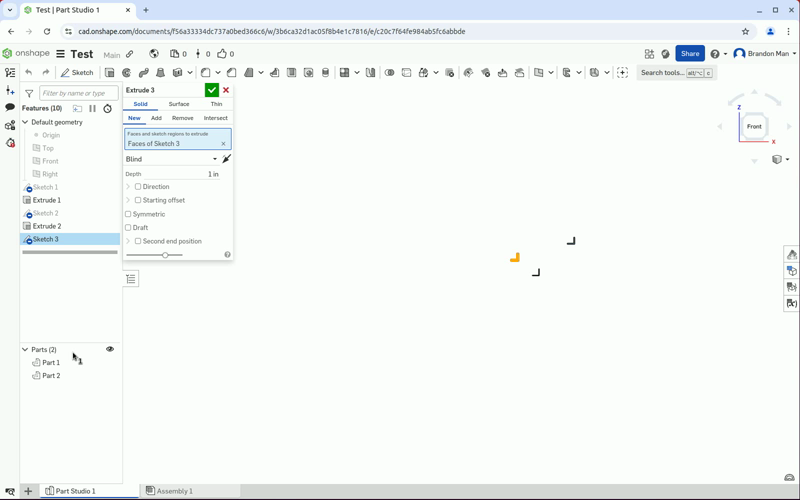
mouse_move(143, 106)
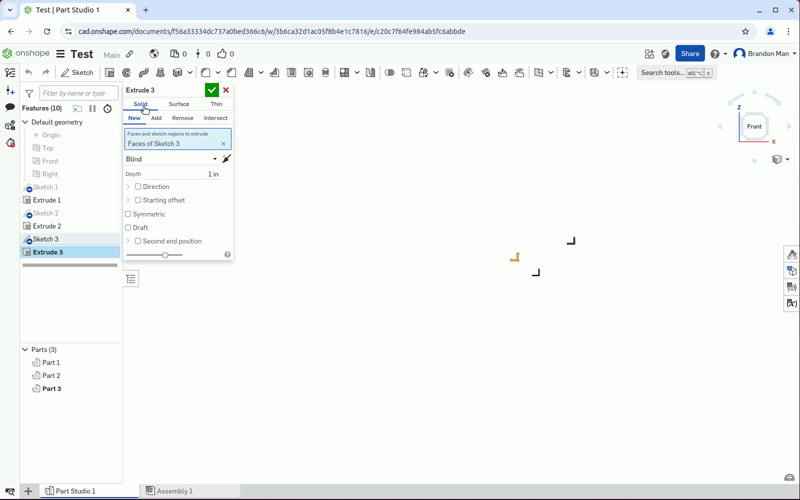
click(143, 106)
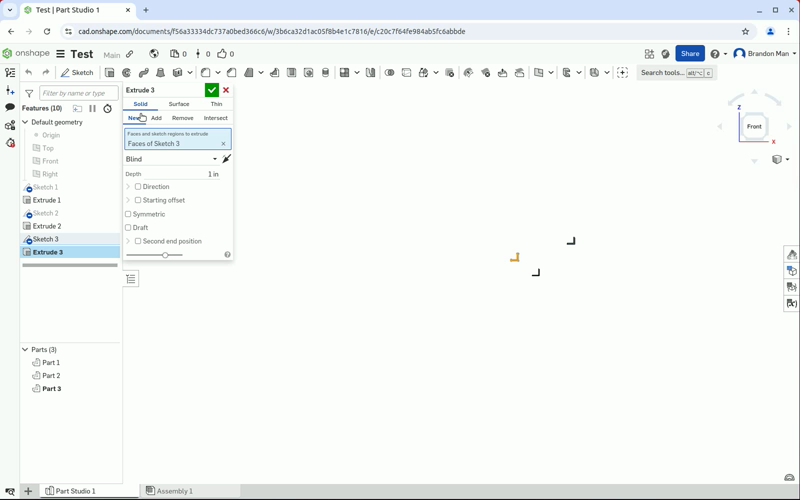
mouse_move(137, 120)
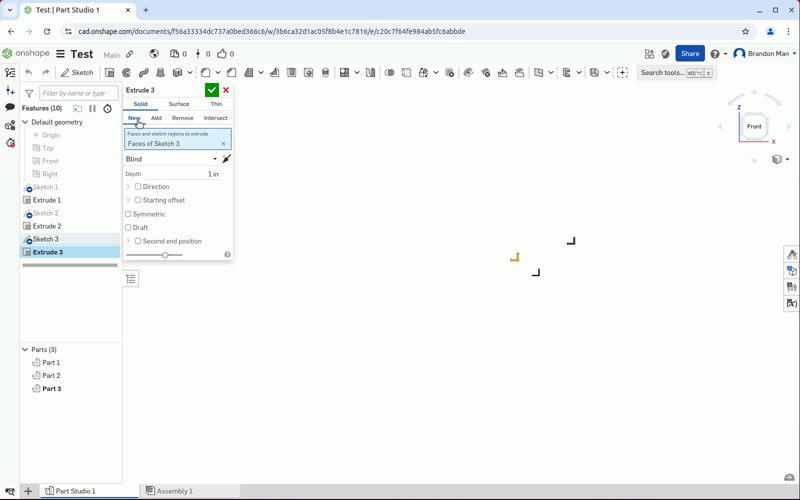
click(137, 120)
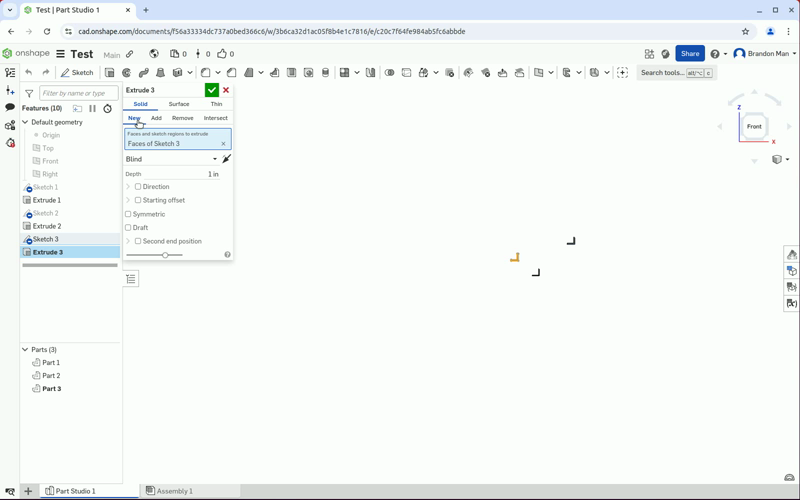
key(tab, 4)
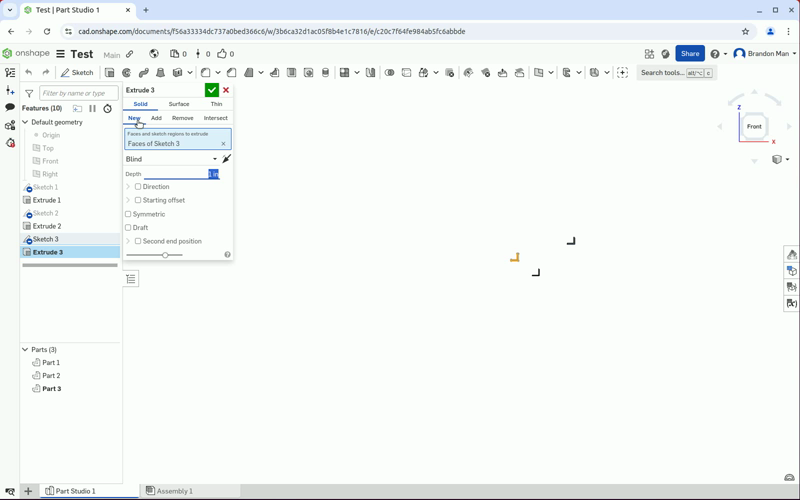
text(10.832)
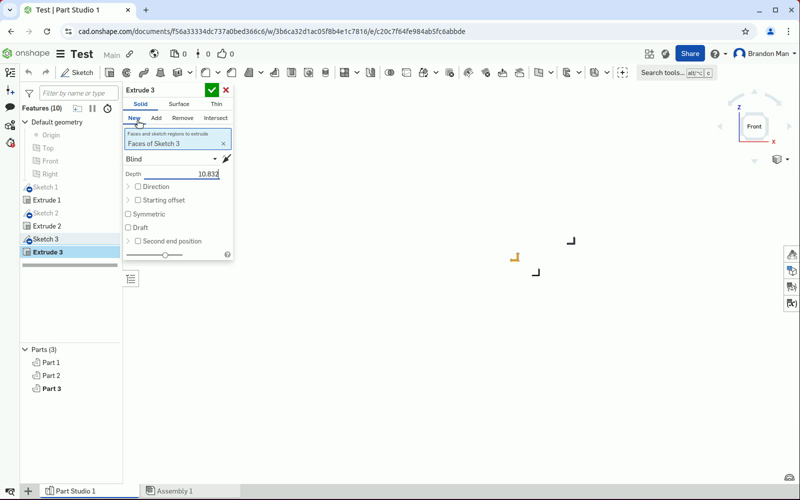
key(enter)
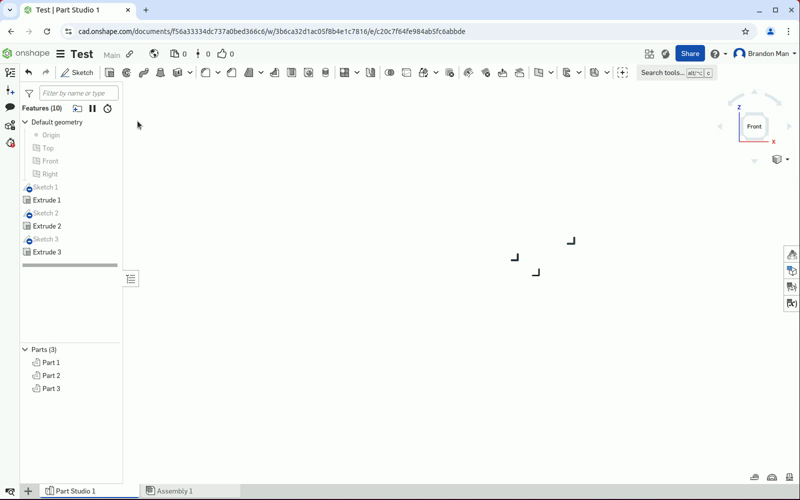
key(shift+h)
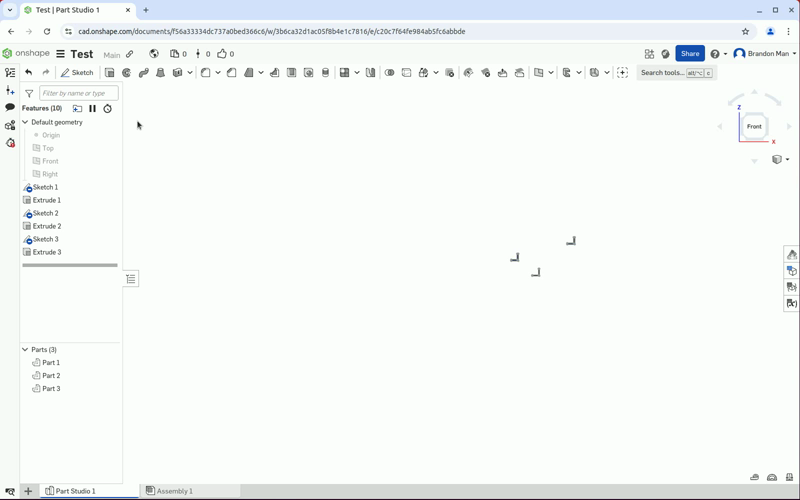
key(shift+h)
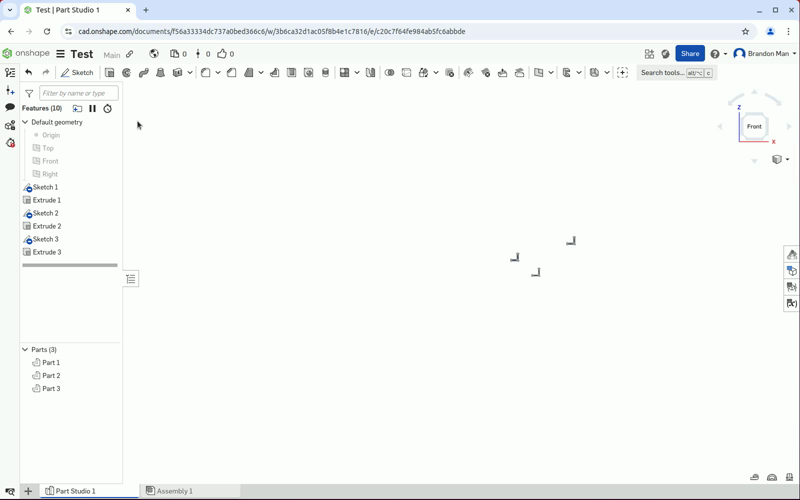
key(shift+7)
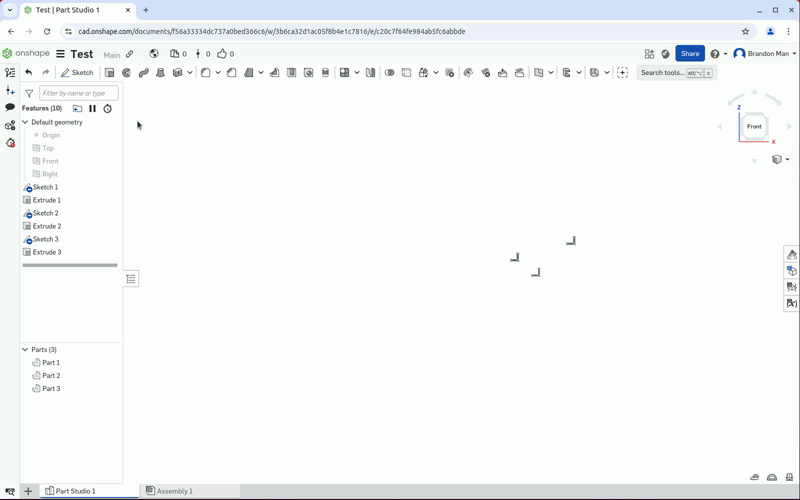
key(left, 2)
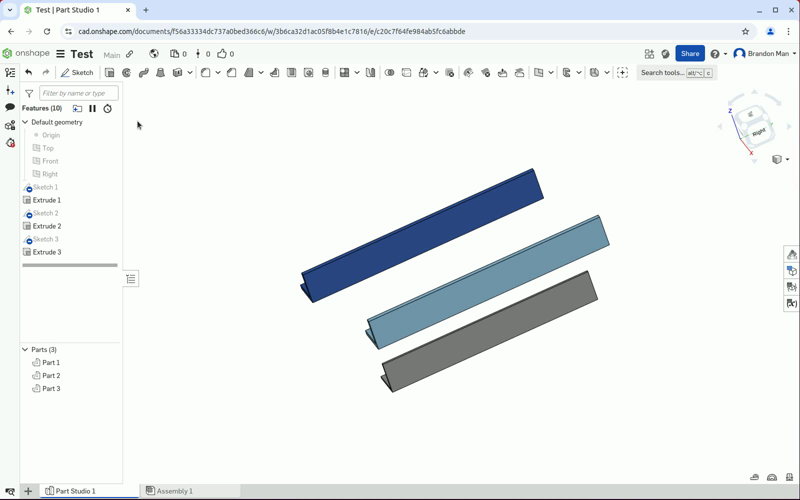
key(down, 2)
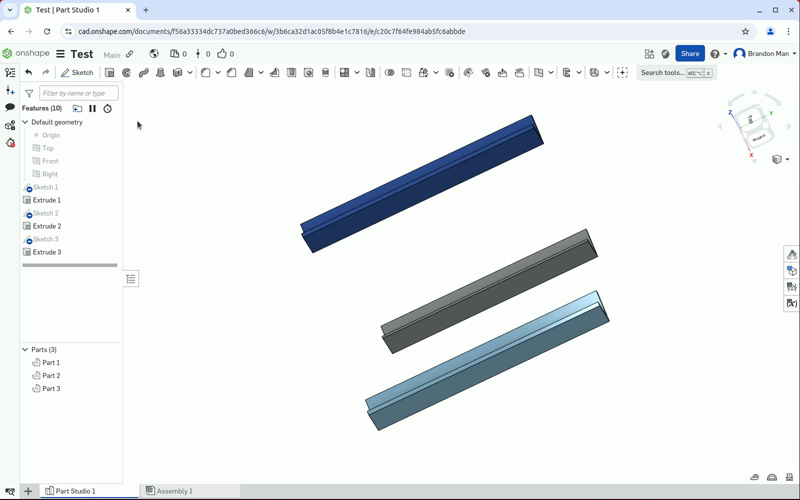
key(up, 2)
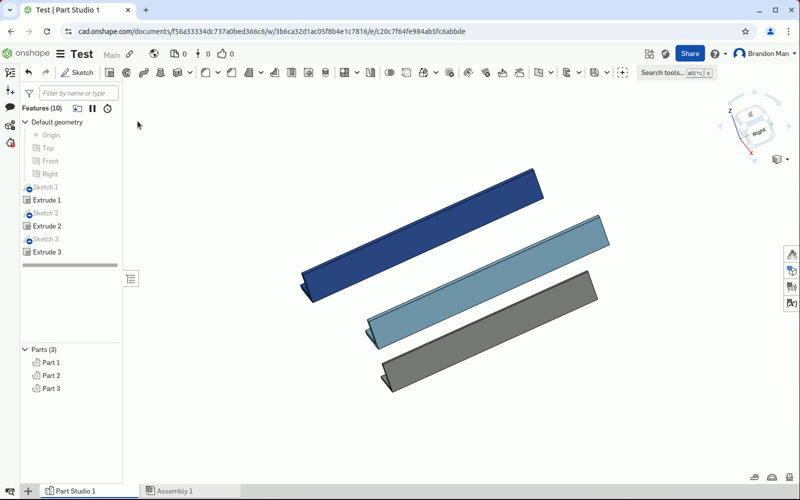
key(right, 2)
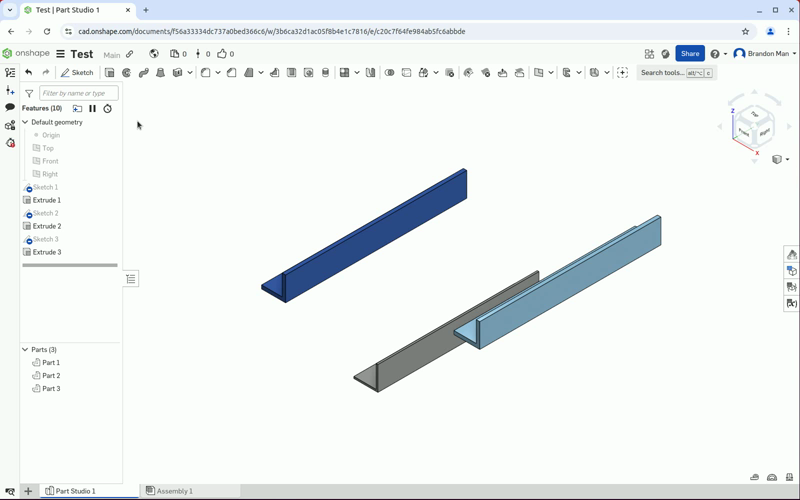
mouse_move(73, 189)
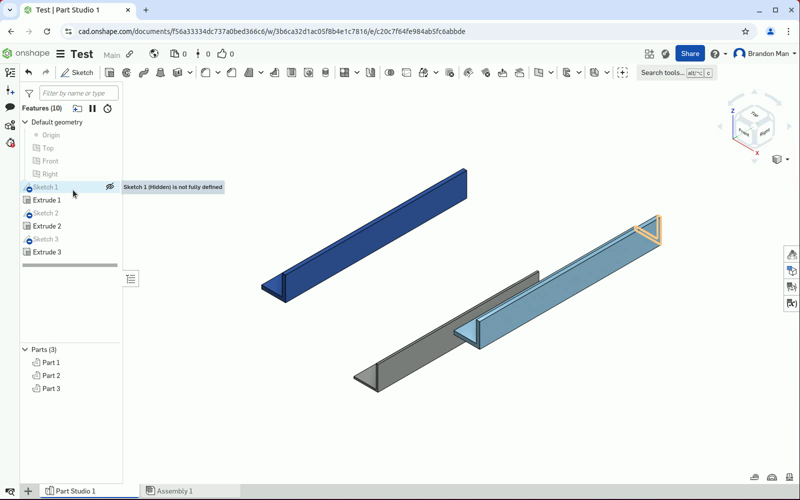
click(73, 189)